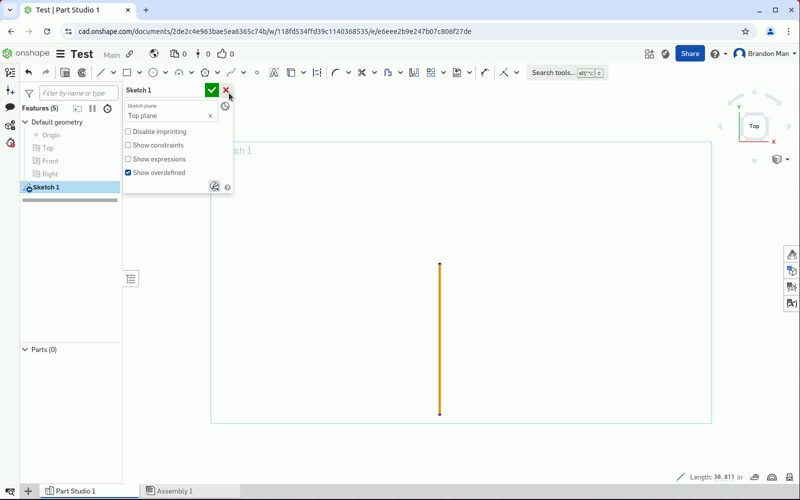
key(shift+h)
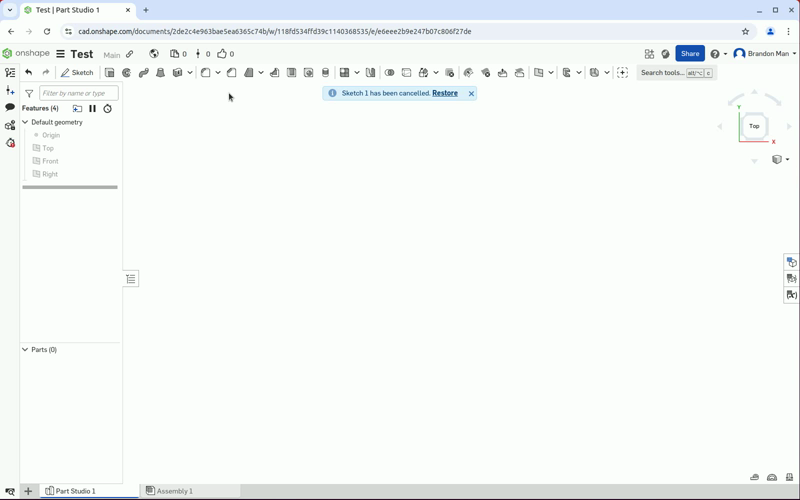
mouse_move(73, 352)
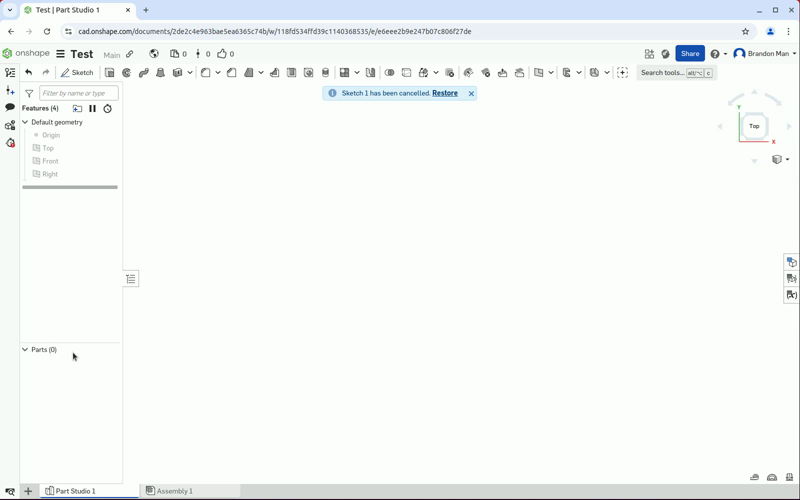
key(y)
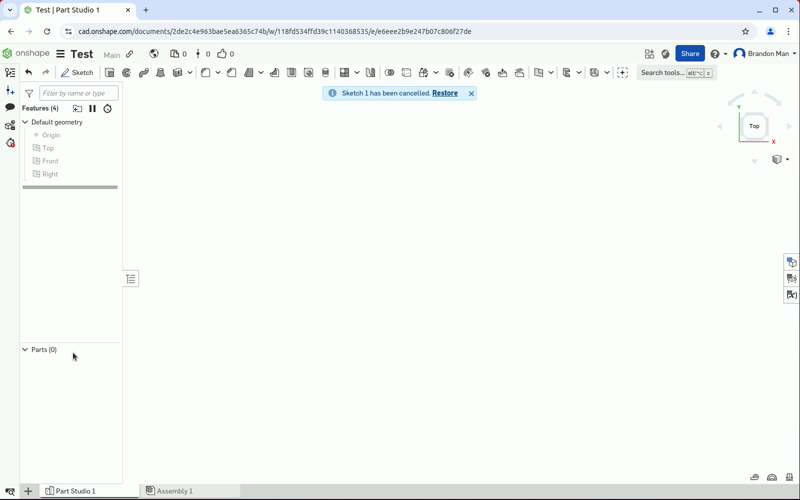
key(shift+p)
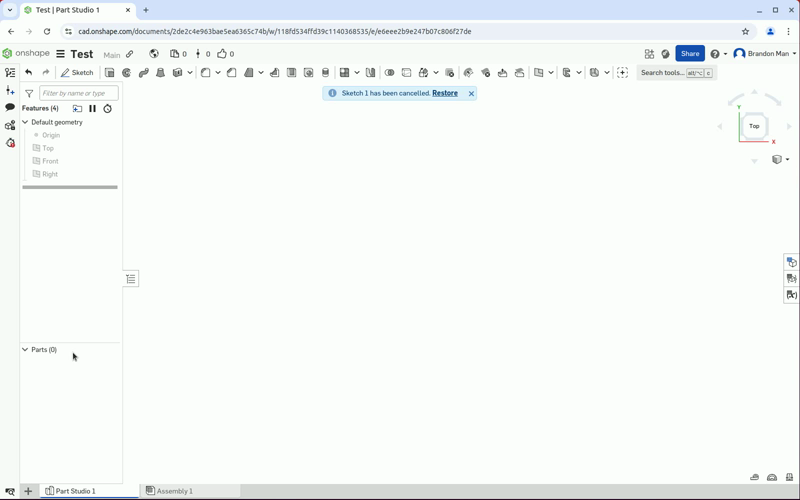
key(space)
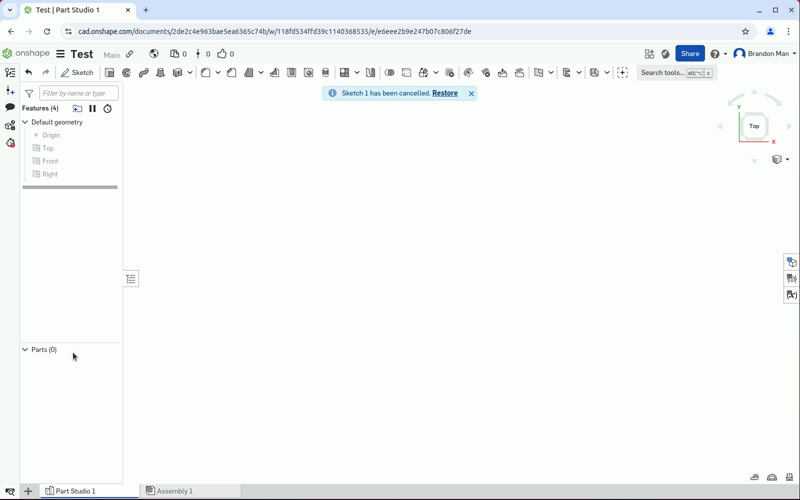
key_down(shift)
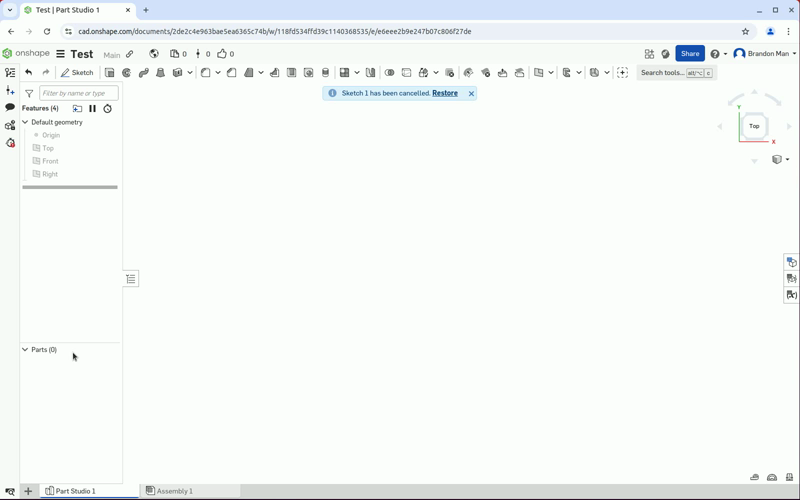
key(up)
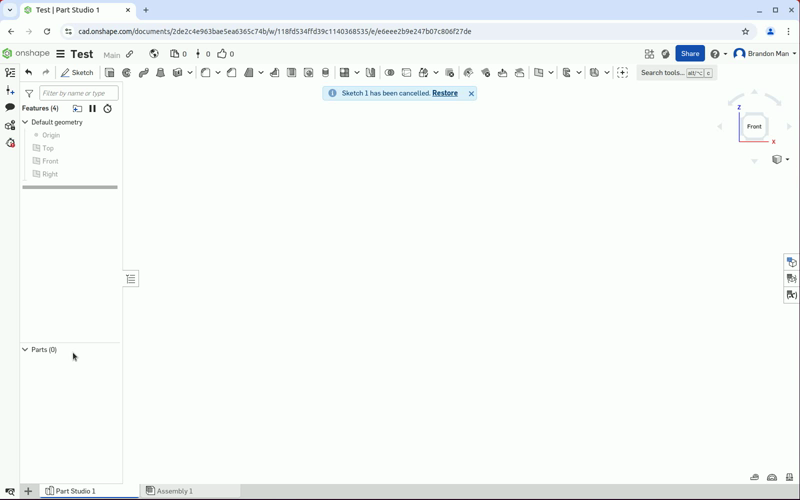
key_up(shift)
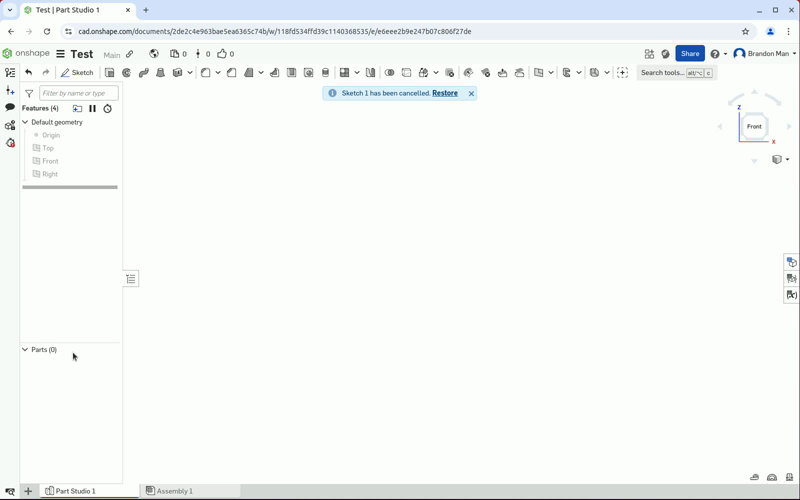
mouse_move(73, 352)
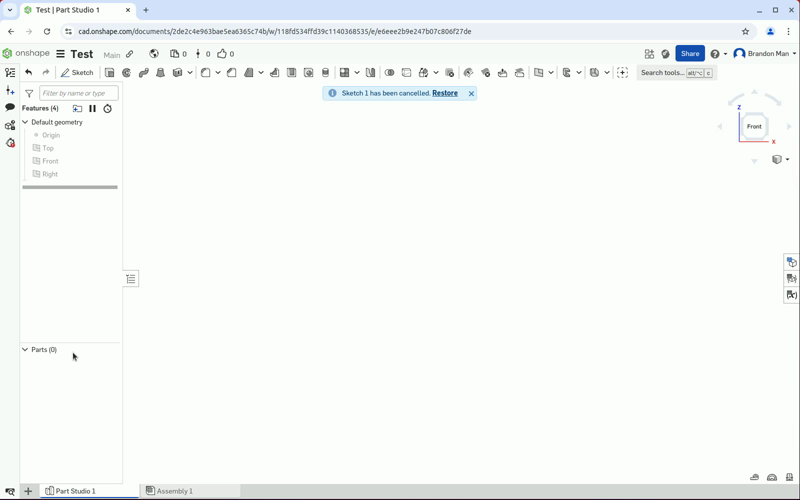
key(shift+y)
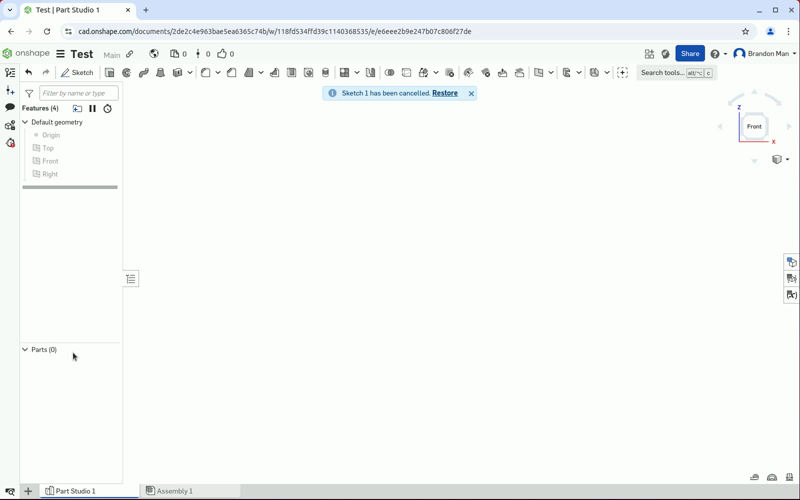
key(shift+s)
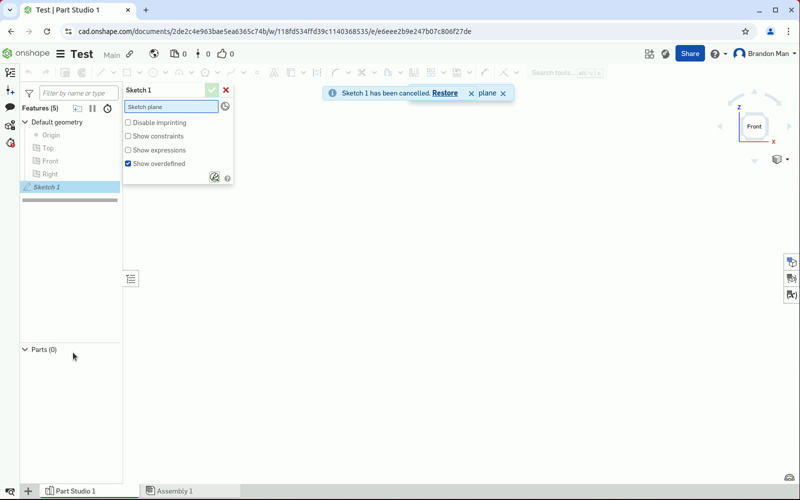
mouse_move(73, 163)
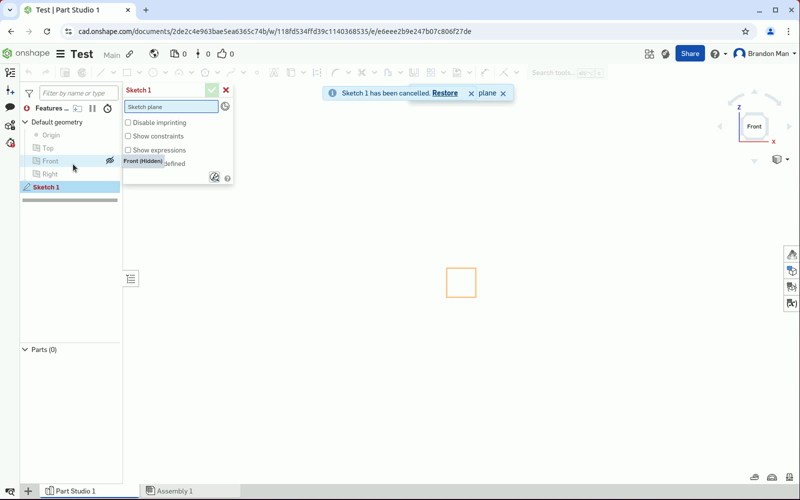
click(73, 163)
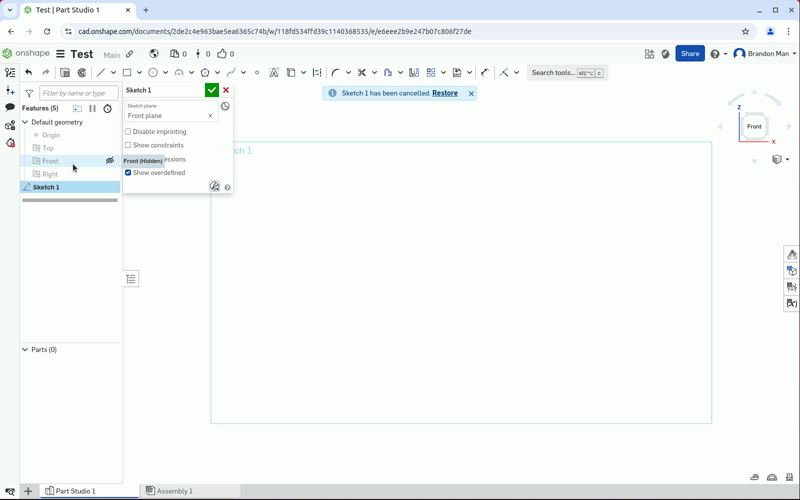
mouse_move(73, 352)
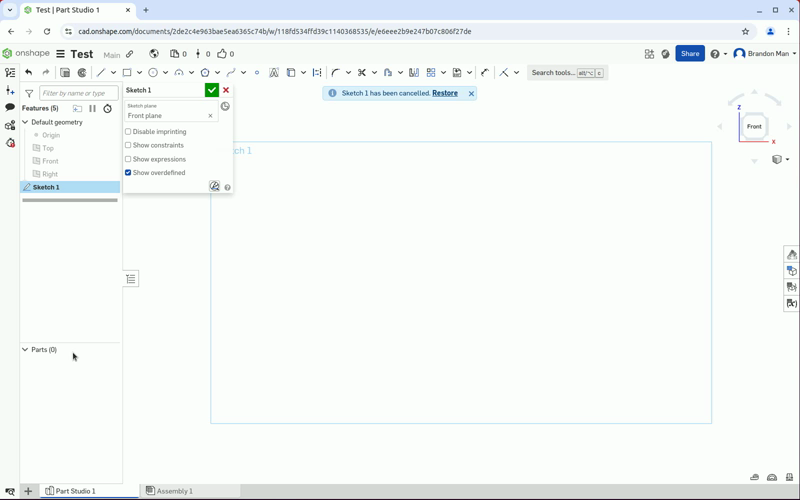
key(y)
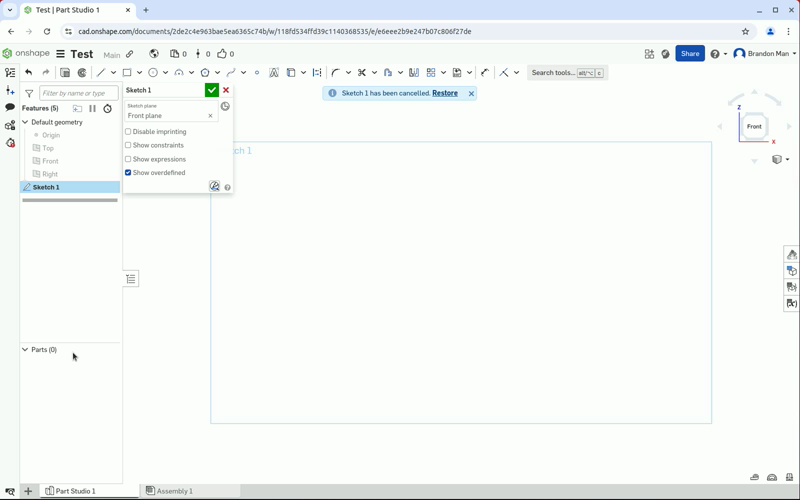
key(l)
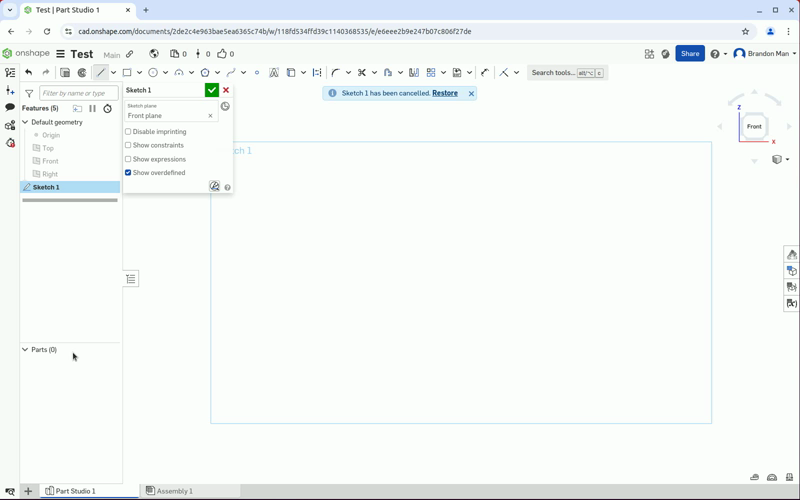
key_down(shift)
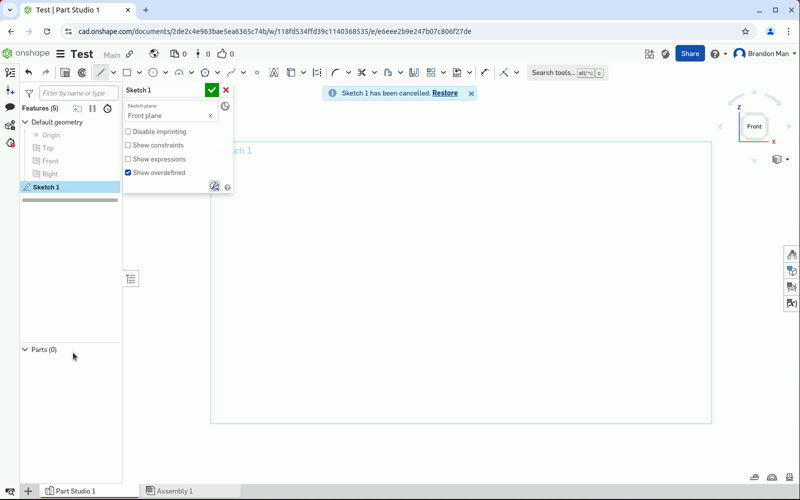
mouse_move(519, 287)
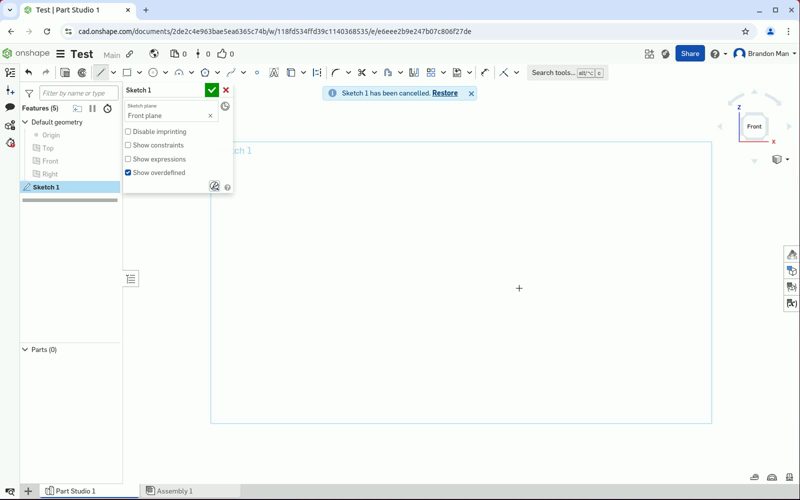
click(519, 287)
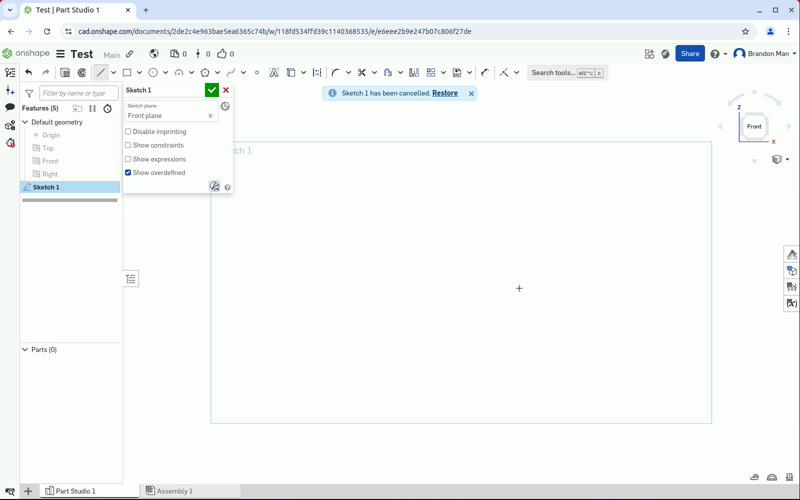
key_up(shift)
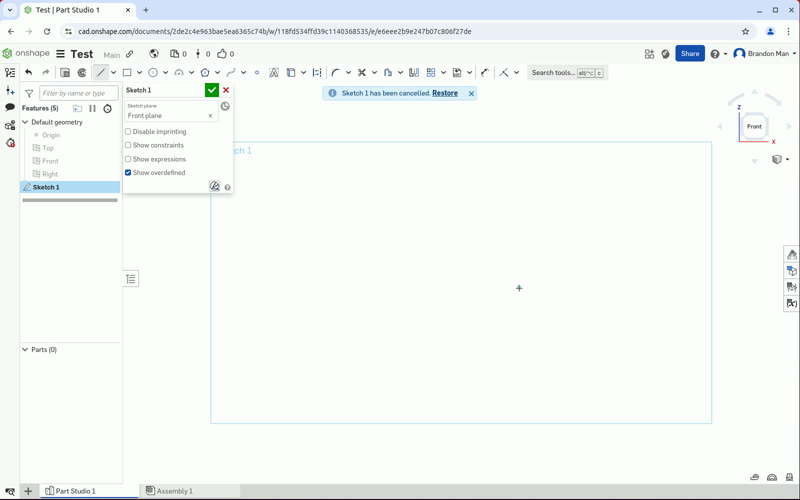
key_down(shift)
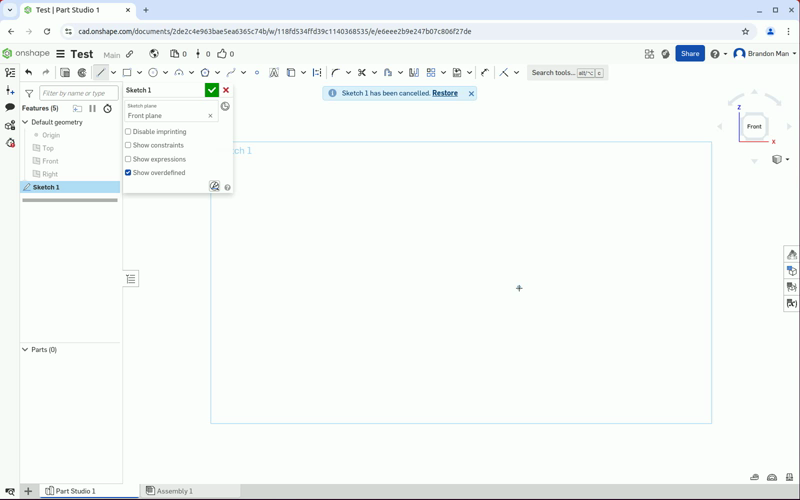
mouse_move(549, 287)
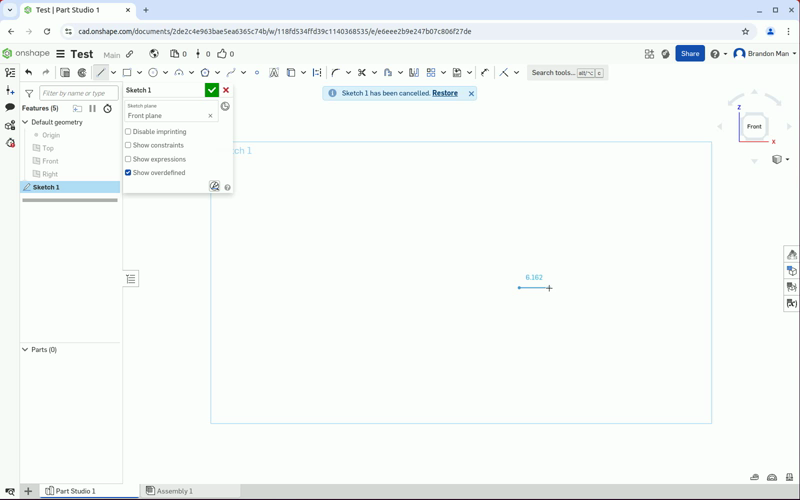
mouse_move(522, 287)
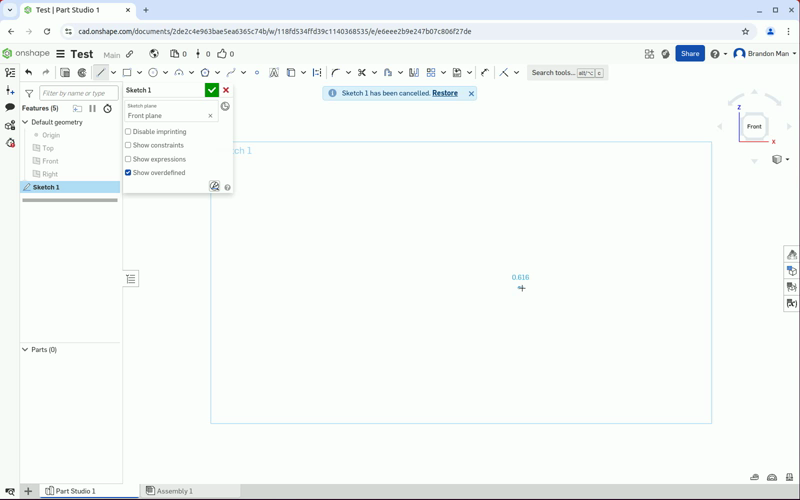
scroll(6)
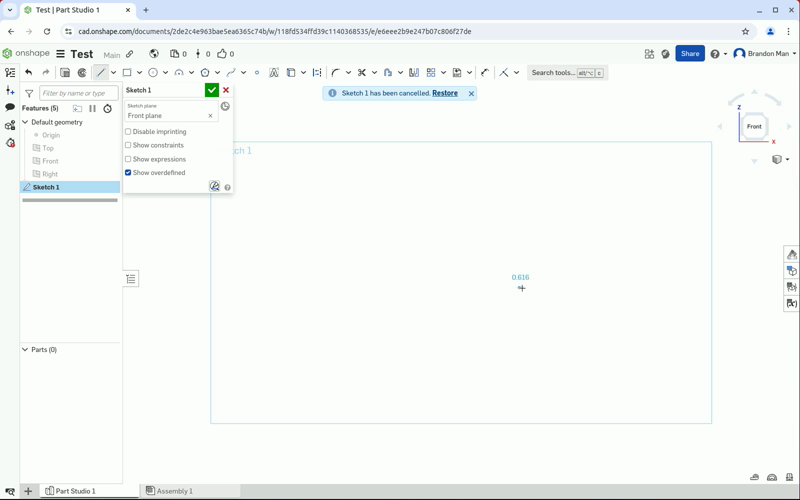
scroll(6)
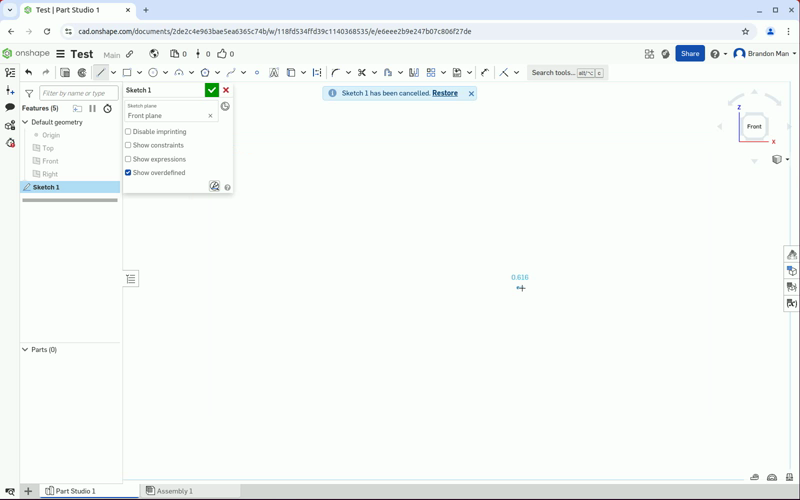
scroll(6)
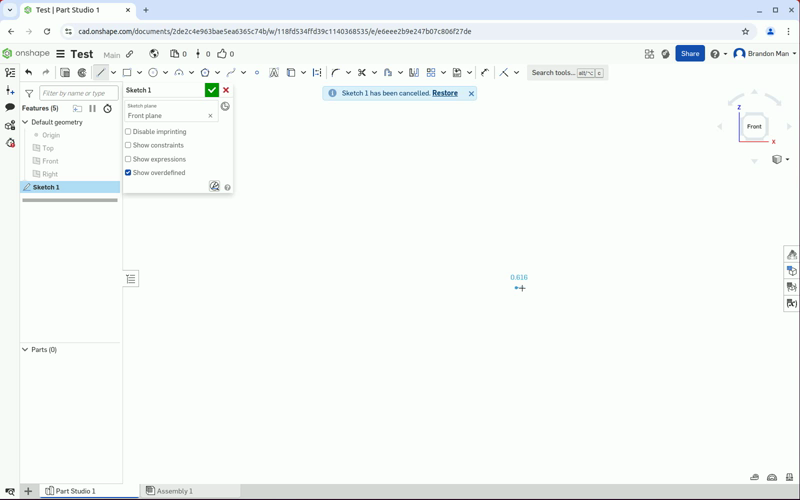
scroll(6)
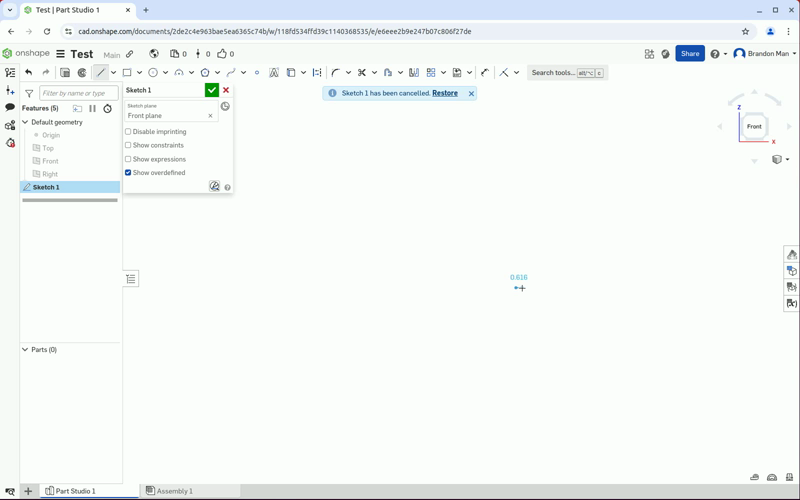
scroll(6)
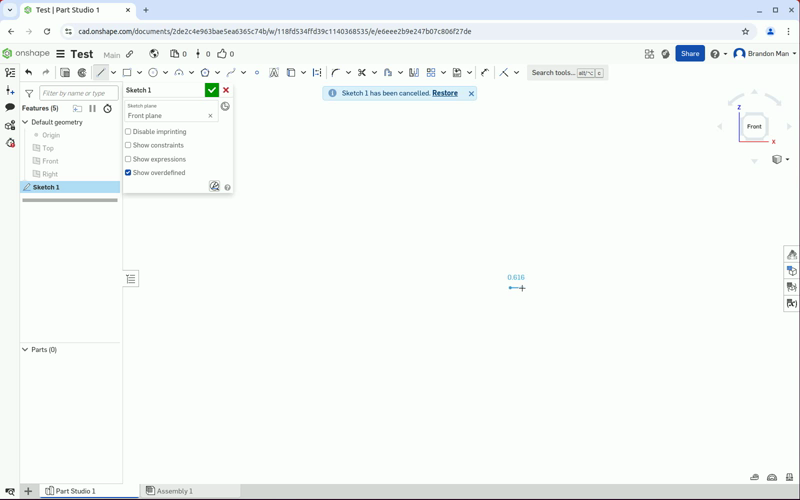
scroll(6)
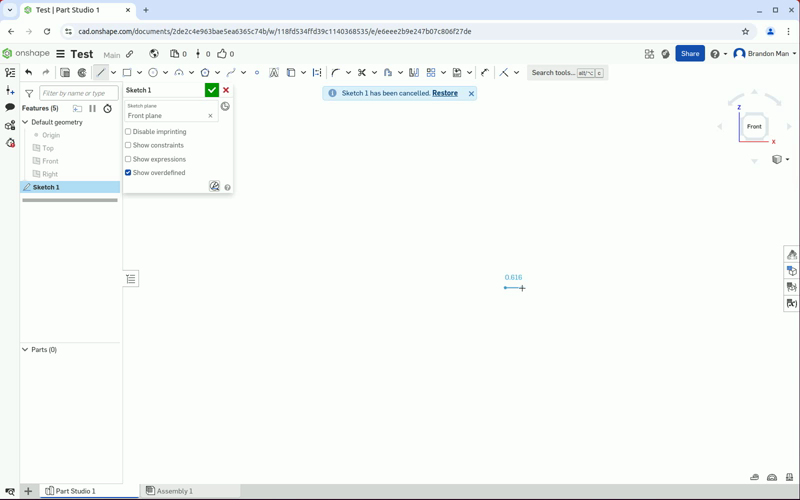
scroll(6)
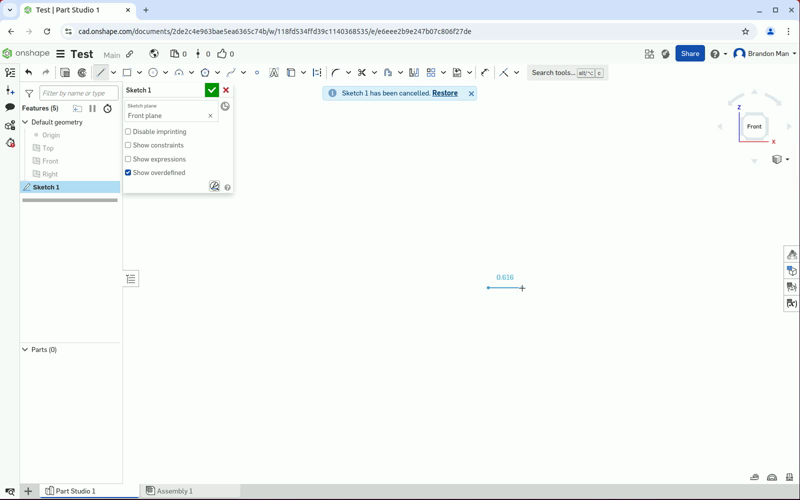
click(522, 287)
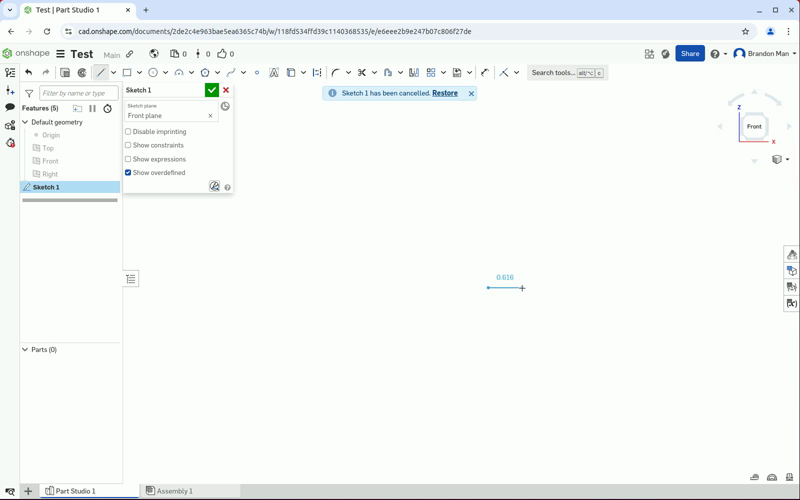
scroll(-6)
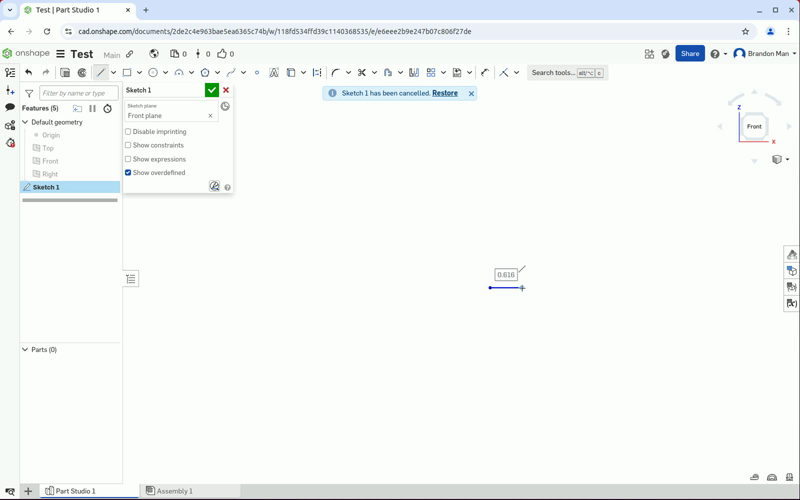
scroll(-6)
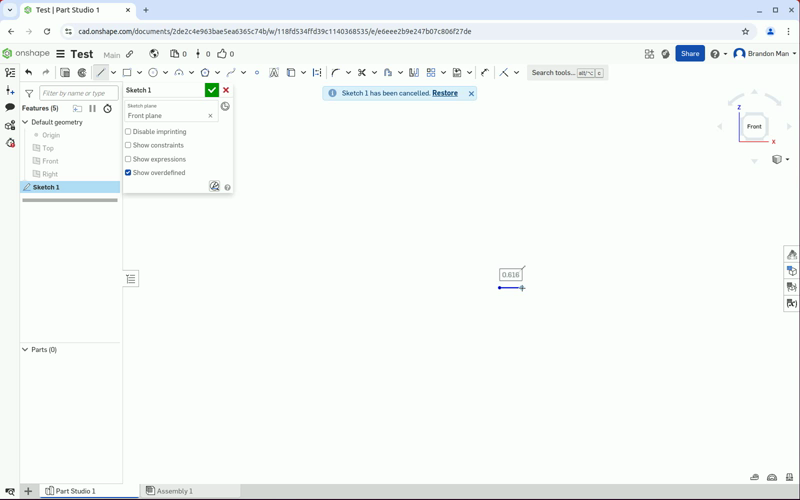
scroll(-6)
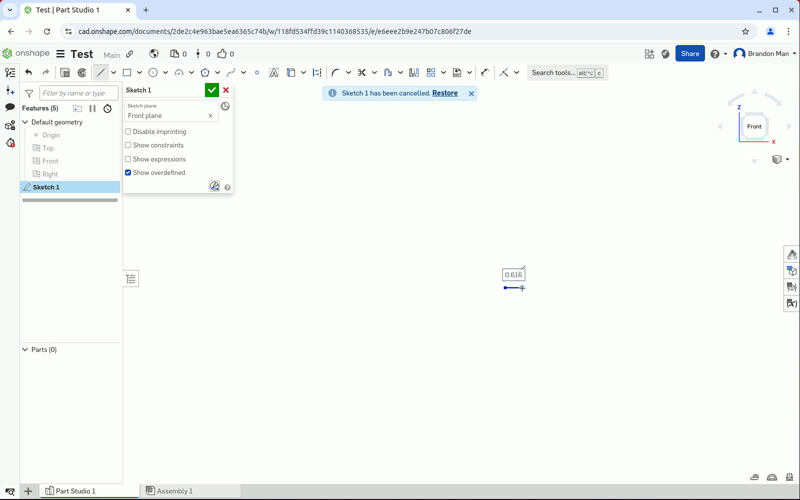
scroll(-6)
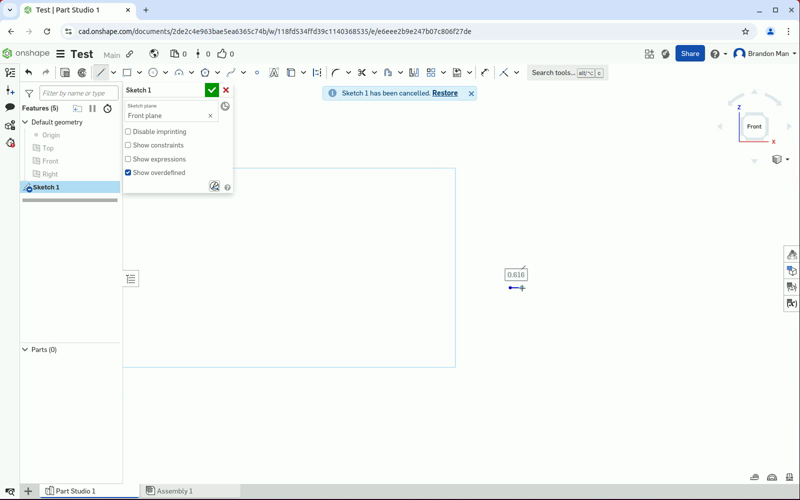
scroll(-6)
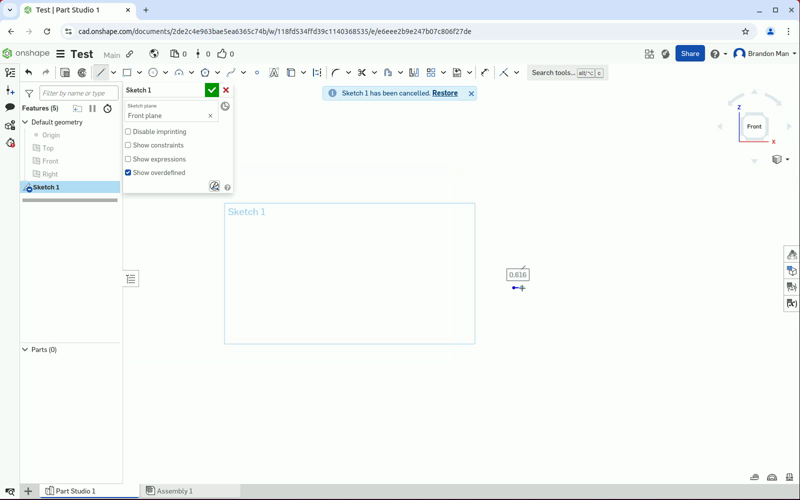
scroll(-6)
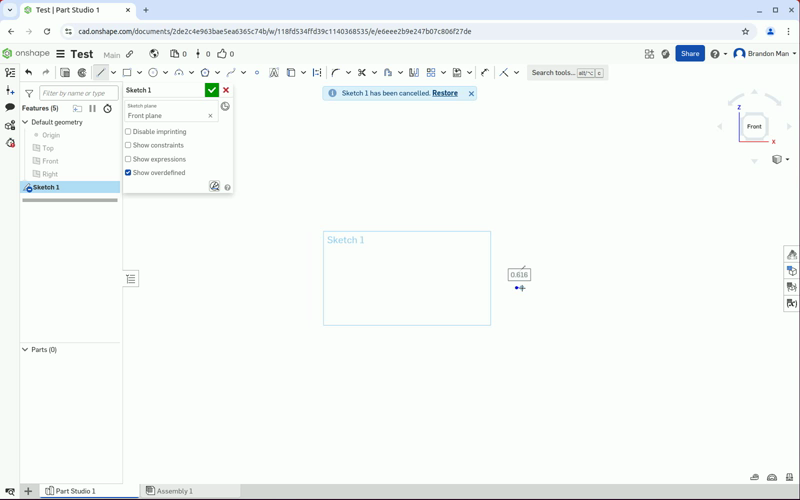
scroll(-6)
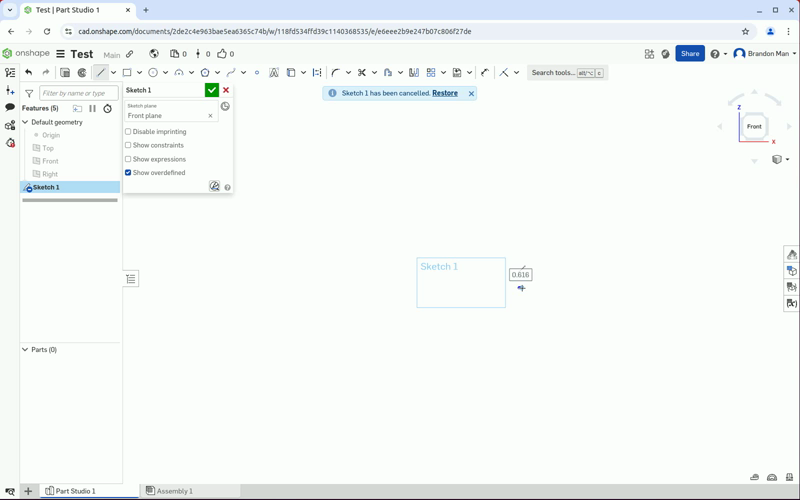
key_up(shift)
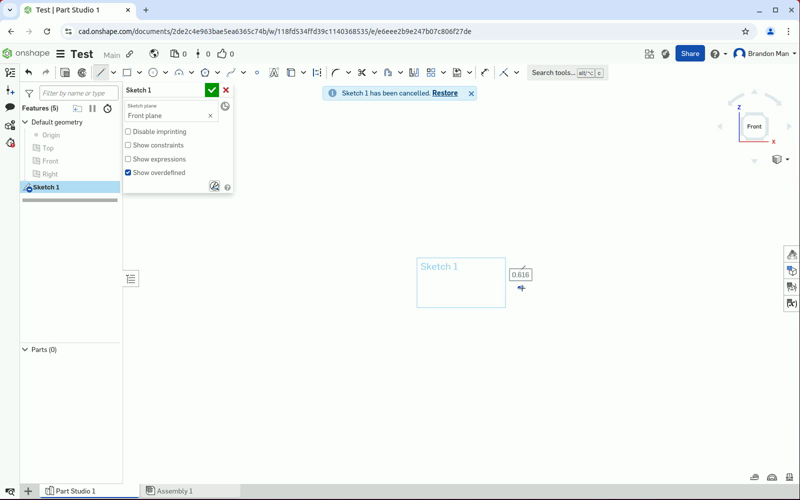
key_down(shift)
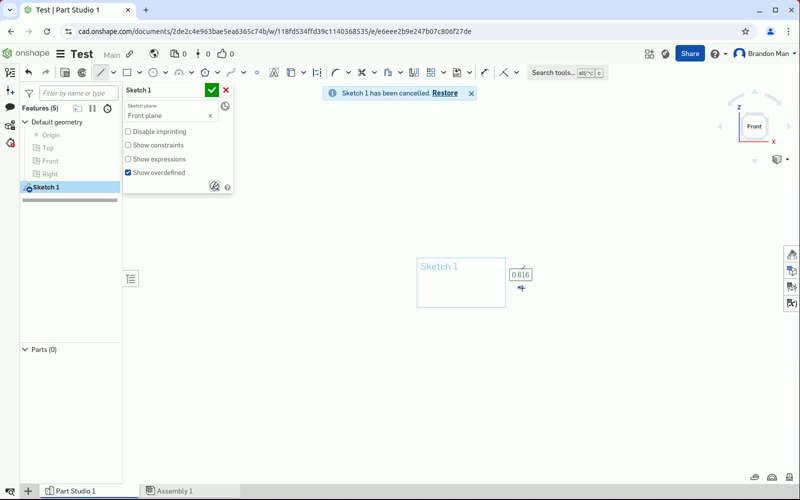
mouse_move(522, 170)
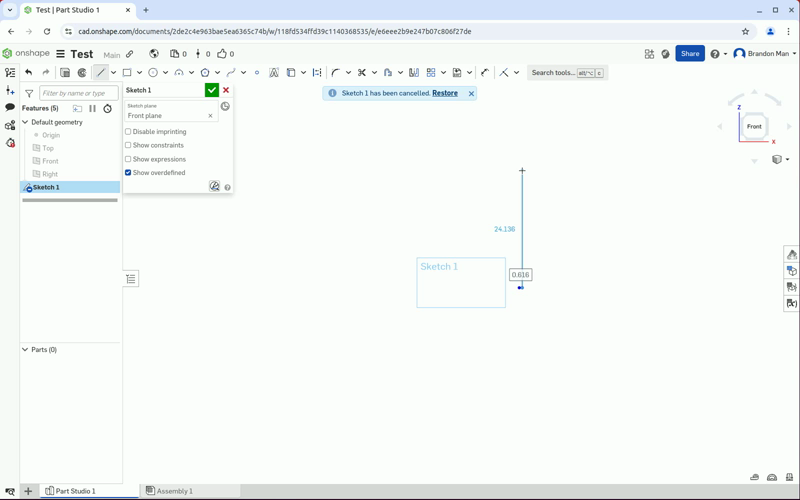
click(522, 170)
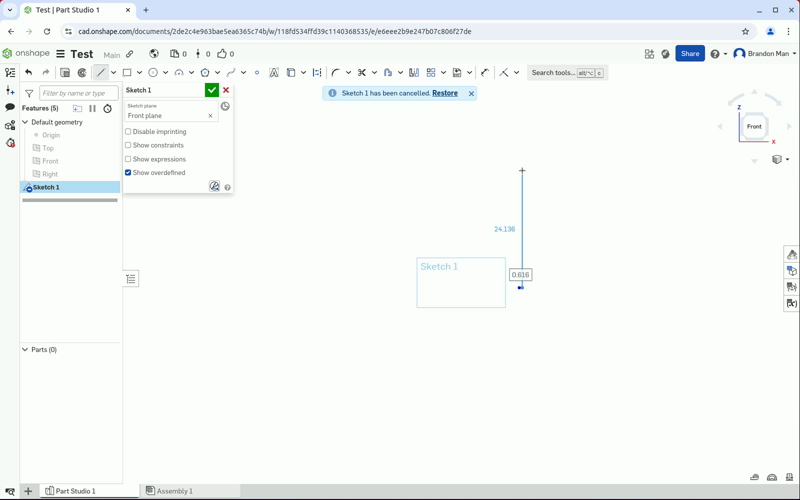
key_up(shift)
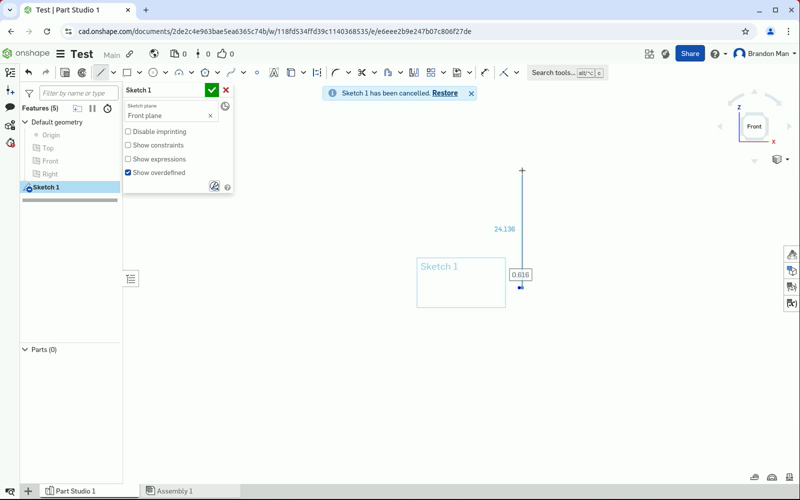
key_down(shift)
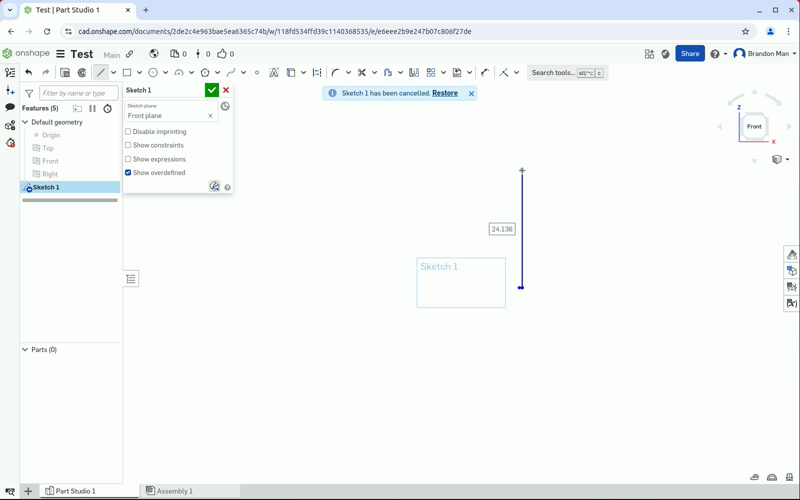
mouse_move(552, 170)
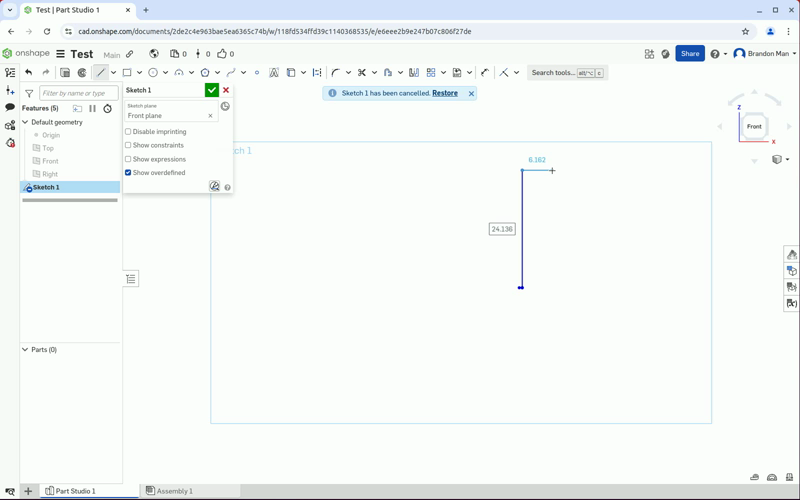
mouse_move(519, 170)
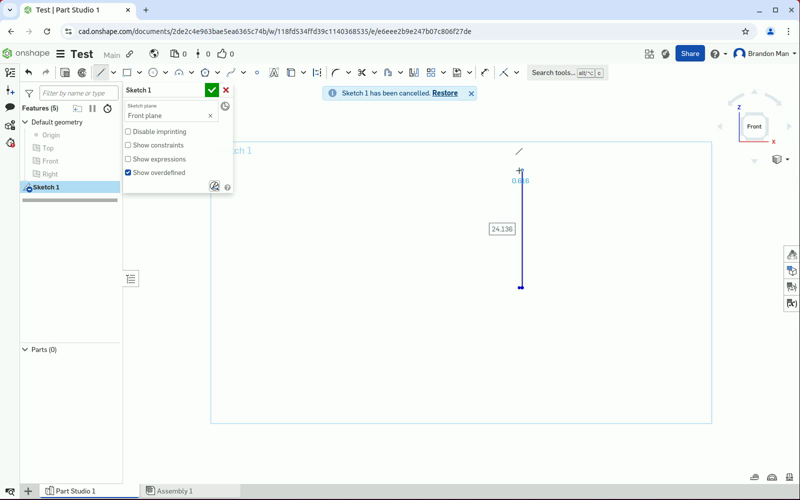
scroll(6)
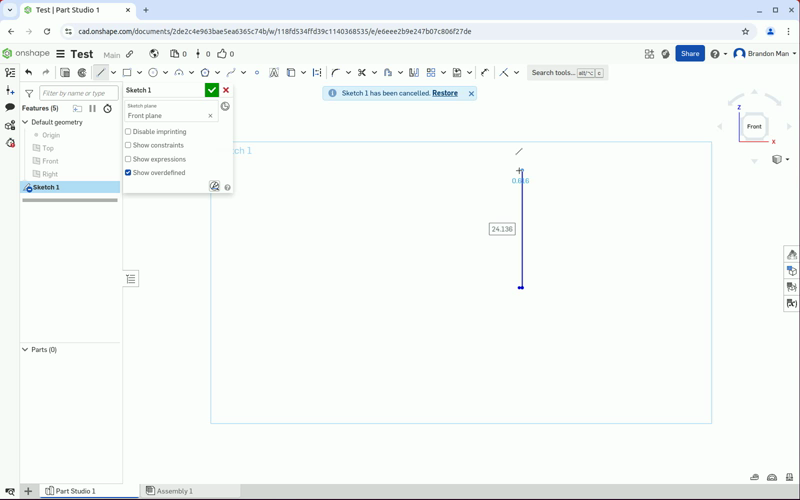
scroll(6)
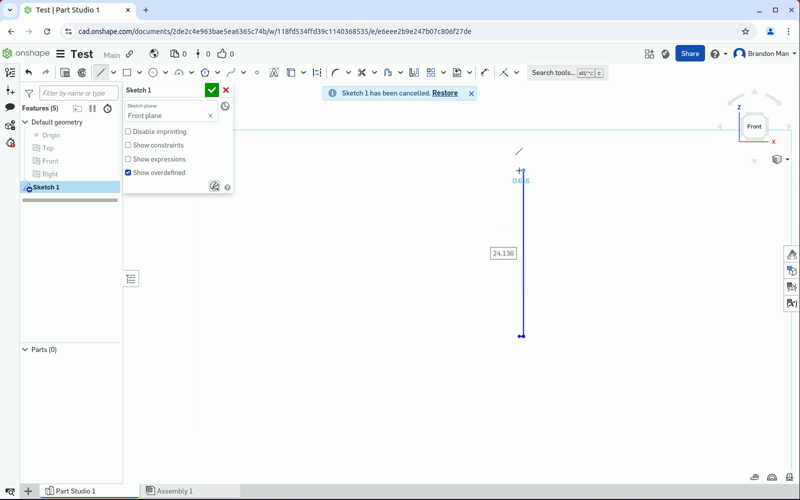
scroll(6)
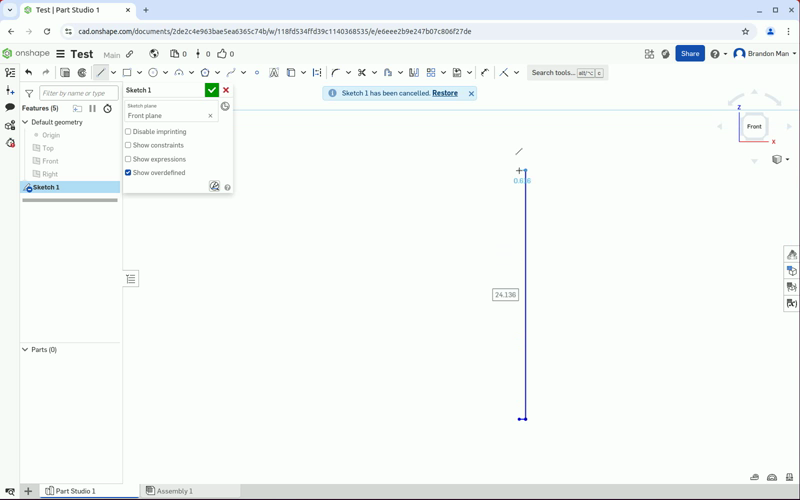
scroll(6)
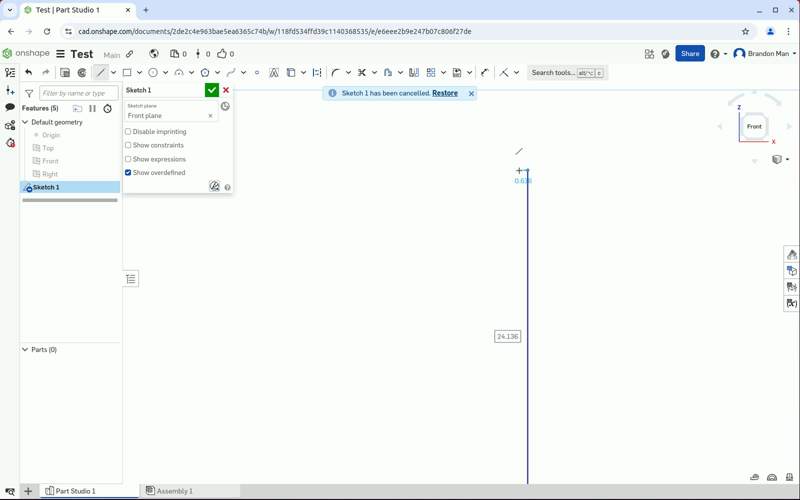
scroll(6)
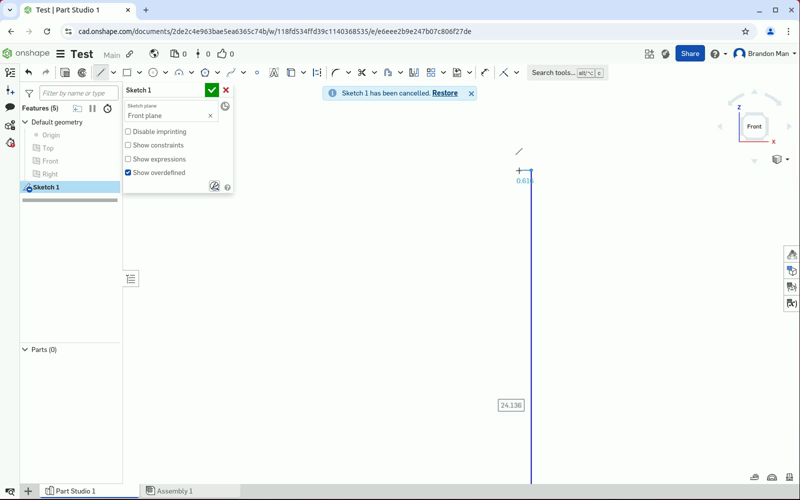
scroll(6)
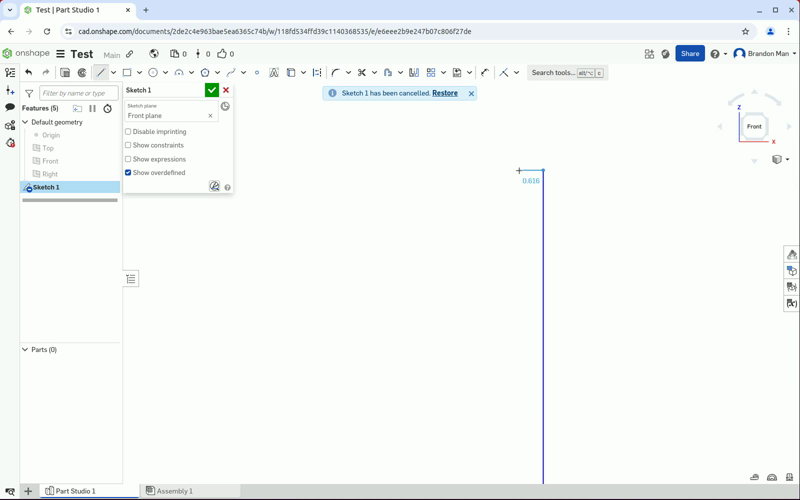
scroll(6)
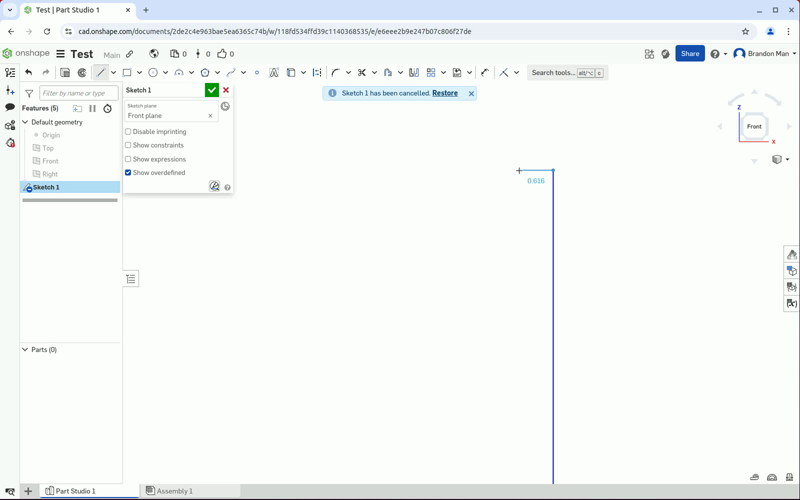
click(519, 170)
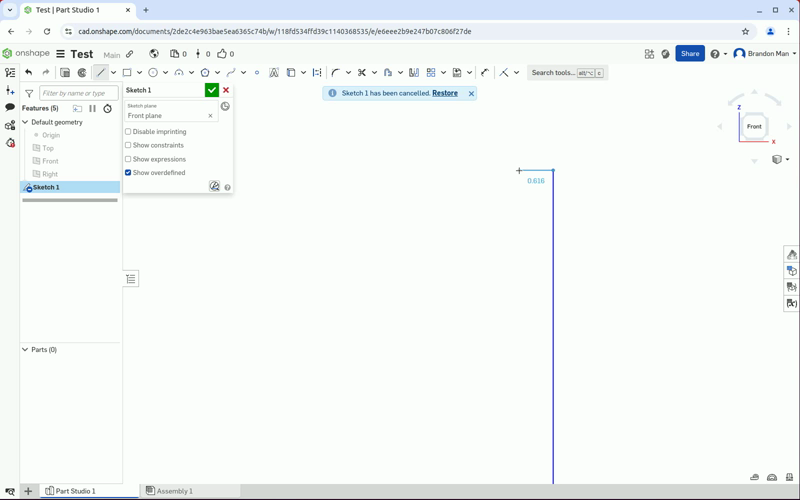
scroll(-6)
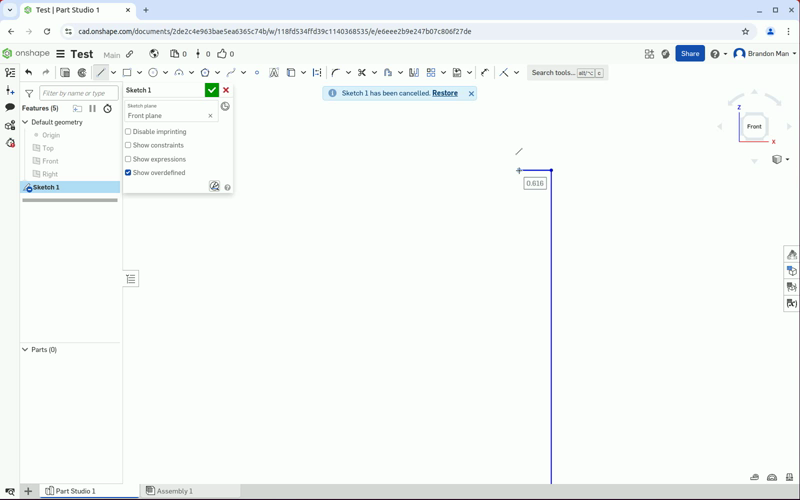
scroll(-6)
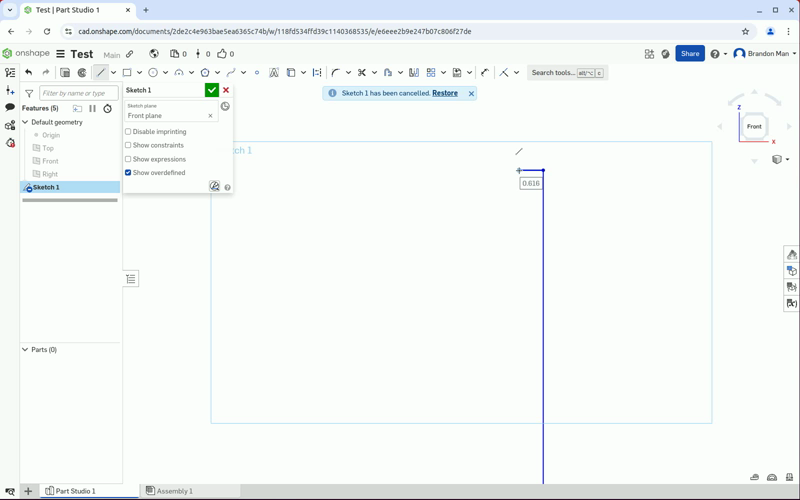
scroll(-6)
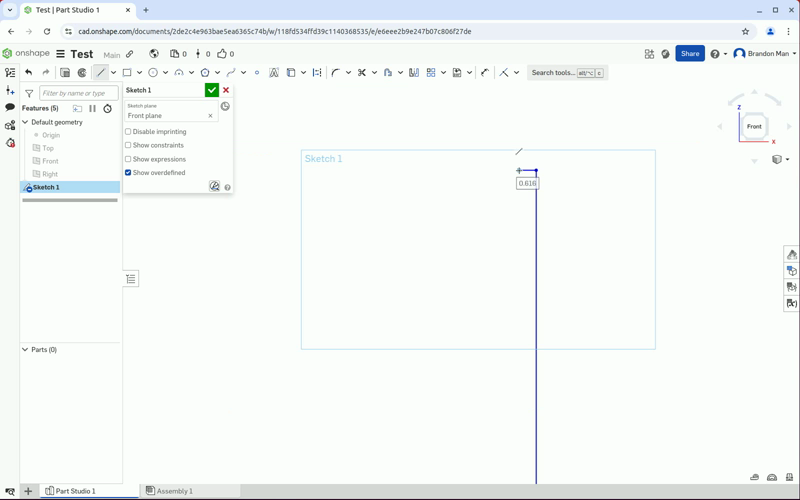
scroll(-6)
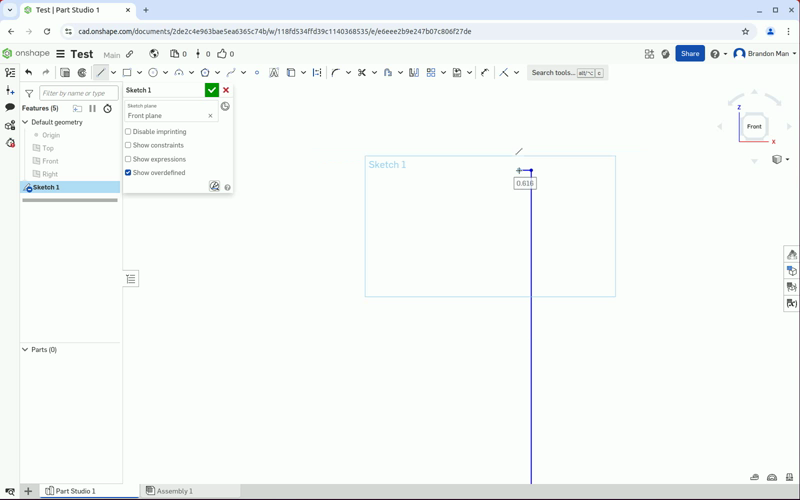
scroll(-6)
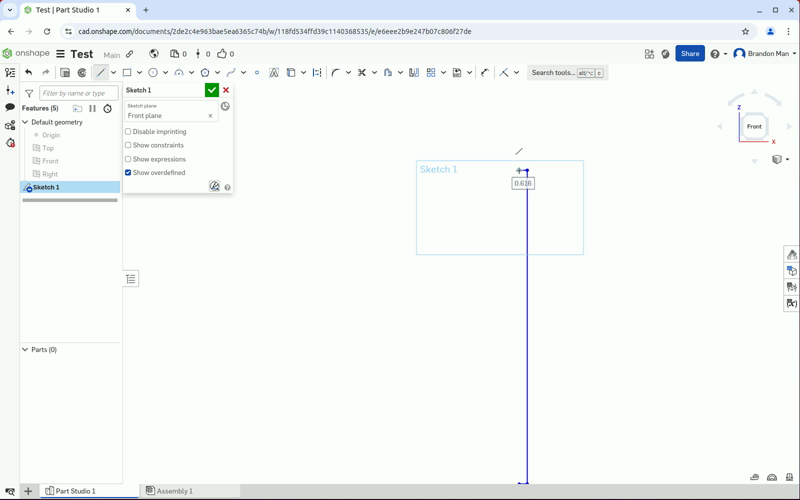
scroll(-6)
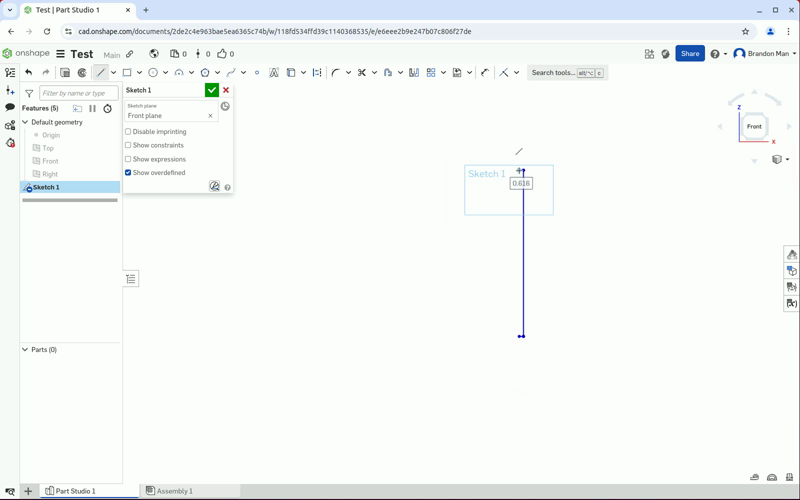
scroll(-6)
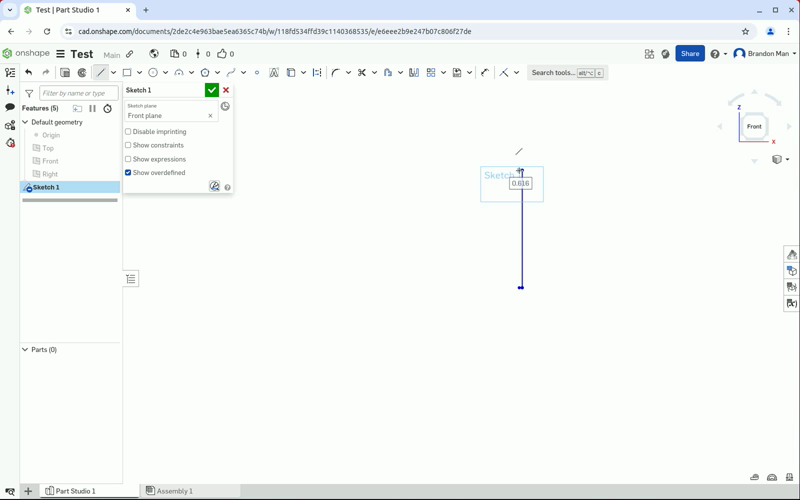
key_up(shift)
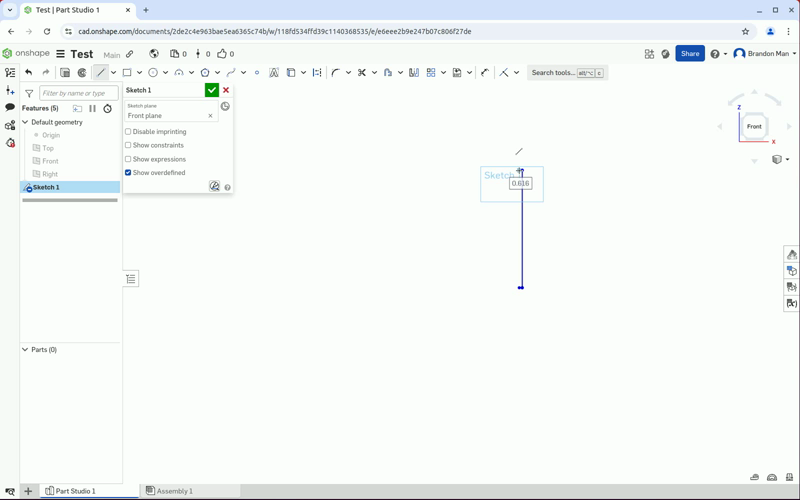
key_down(shift)
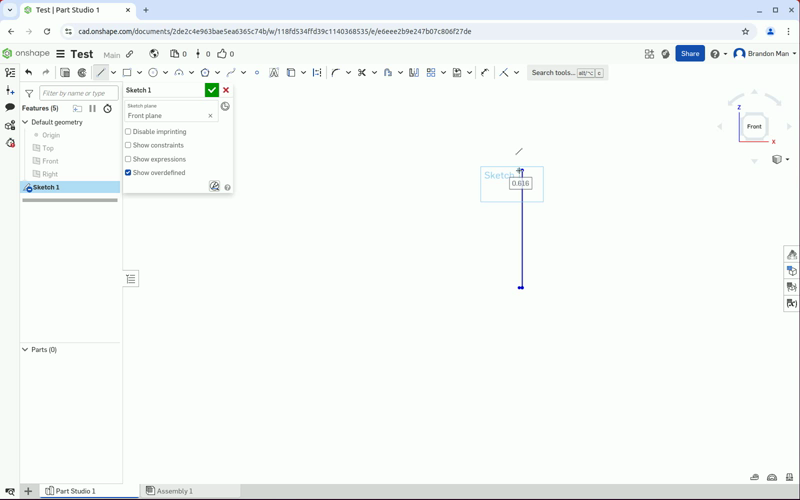
mouse_move(549, 170)
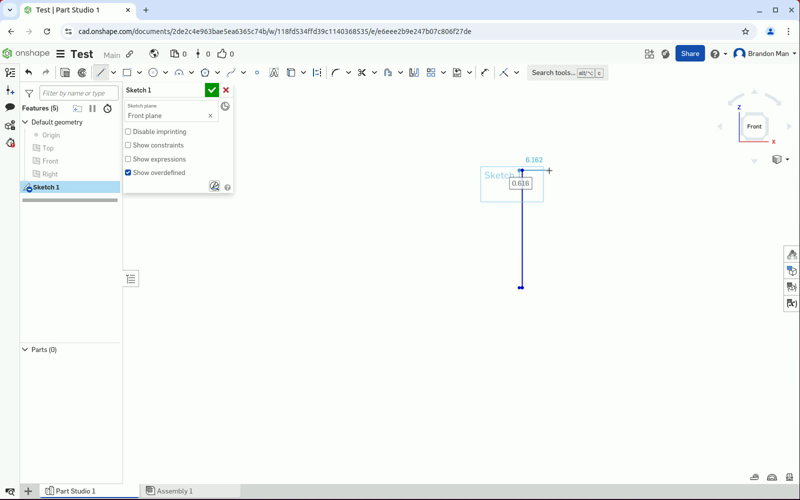
mouse_move(519, 172)
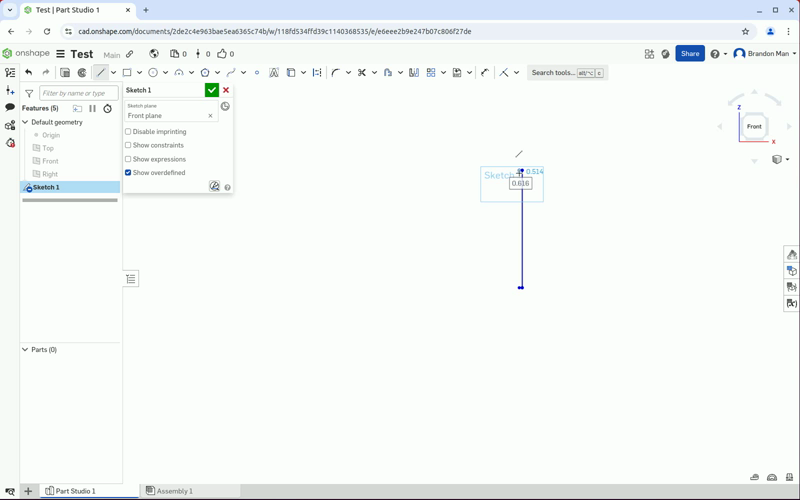
scroll(6)
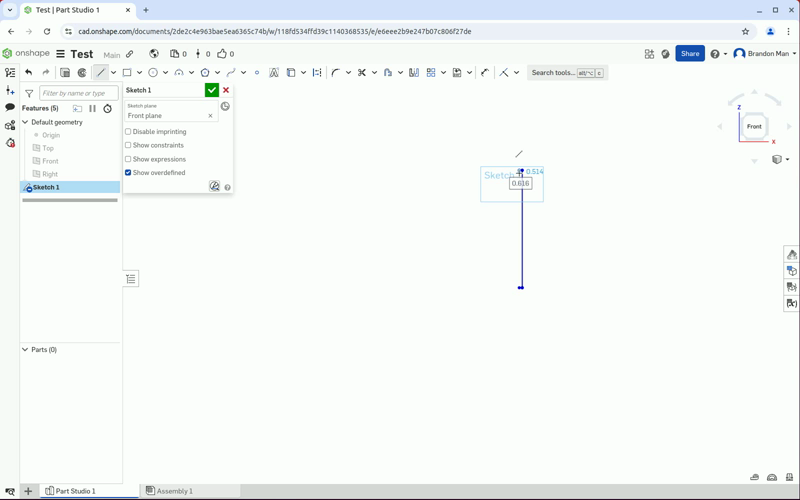
scroll(6)
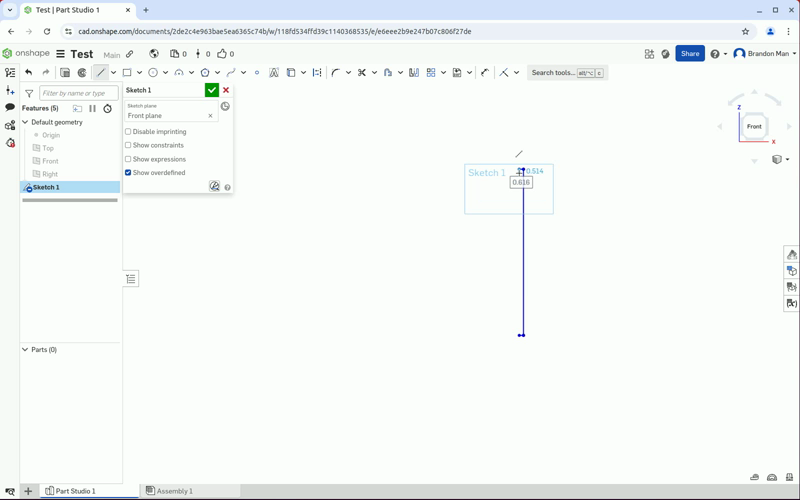
scroll(6)
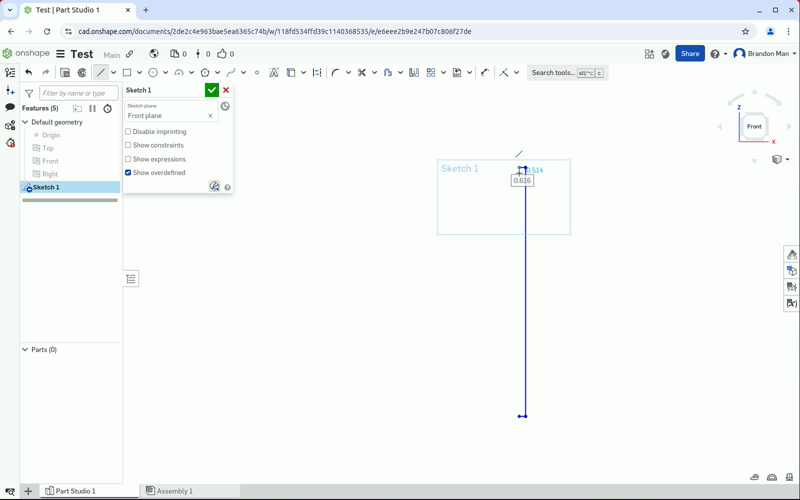
scroll(6)
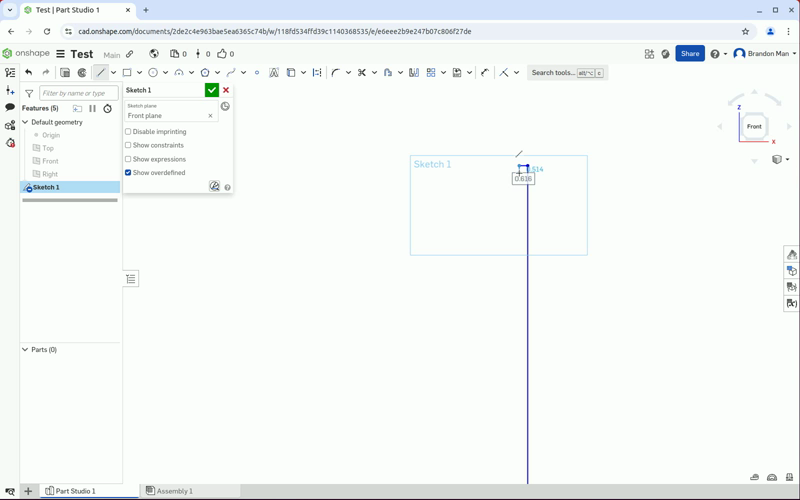
scroll(6)
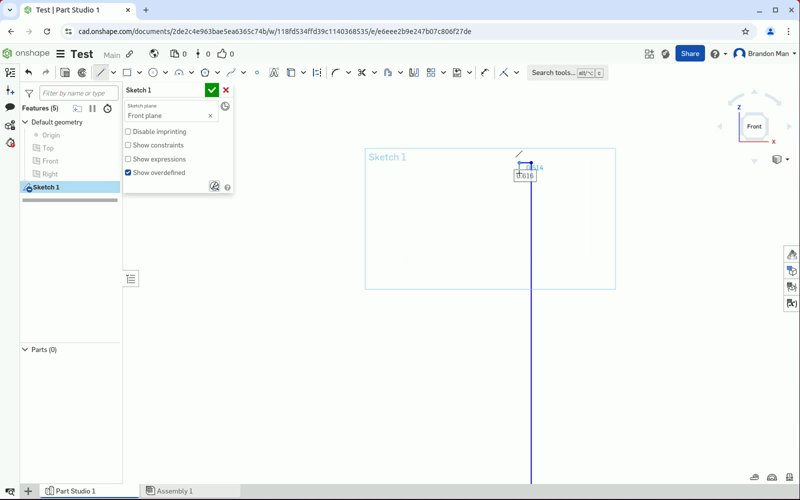
scroll(6)
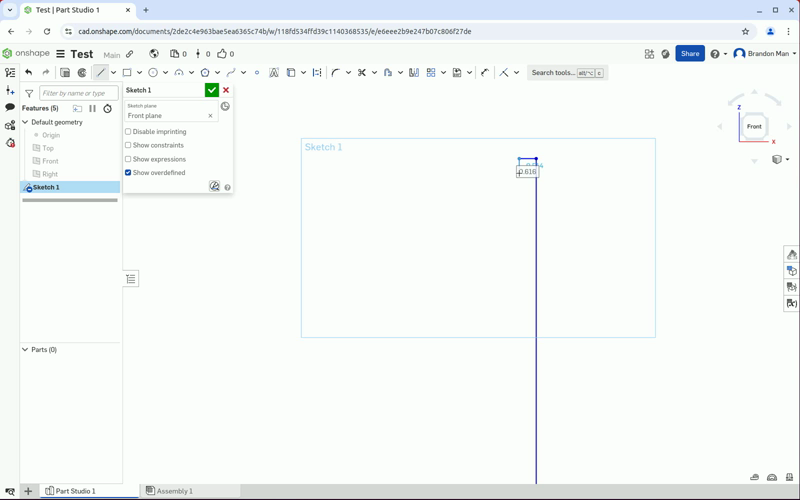
scroll(6)
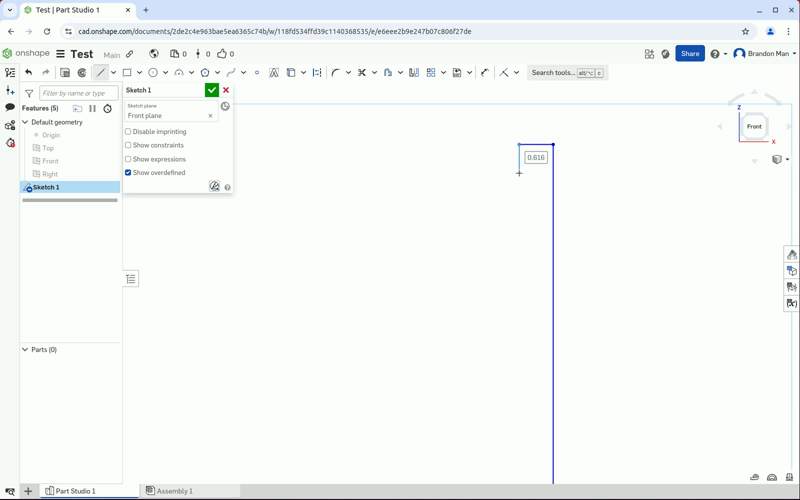
click(519, 172)
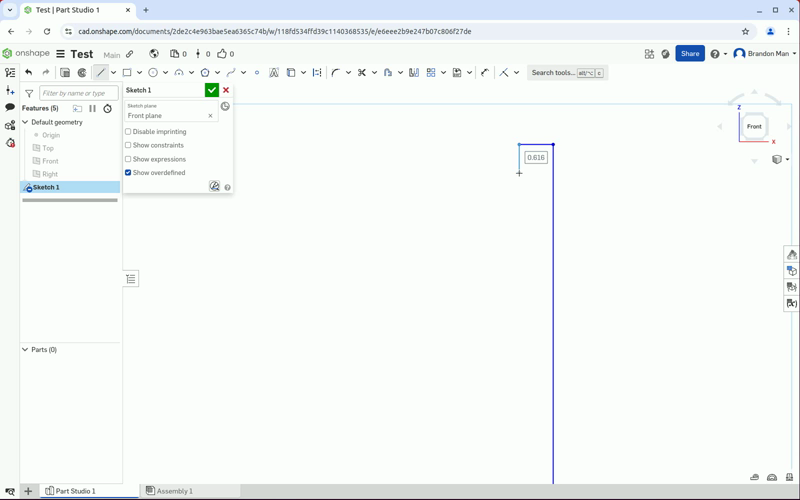
scroll(-6)
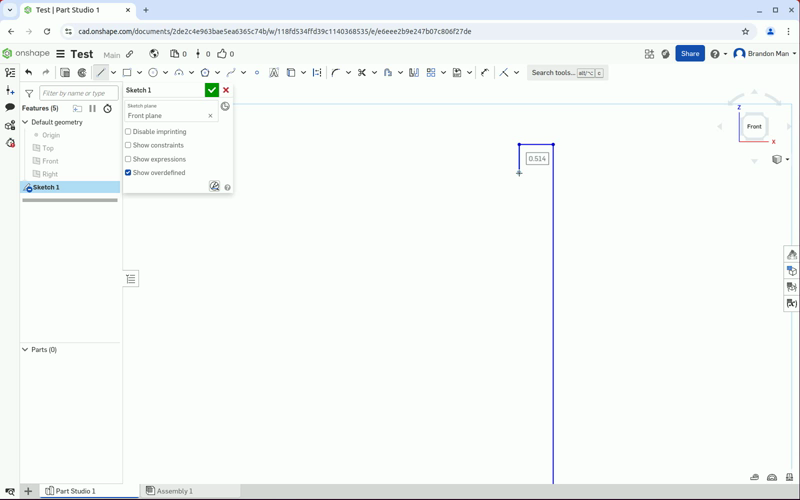
scroll(-6)
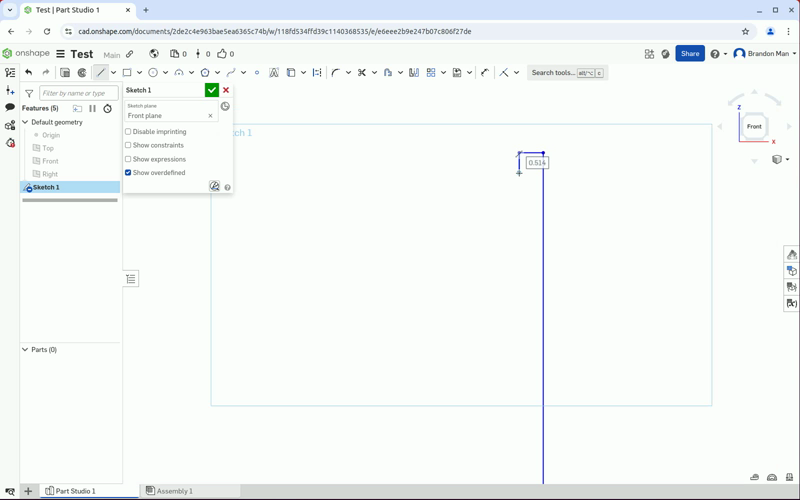
scroll(-6)
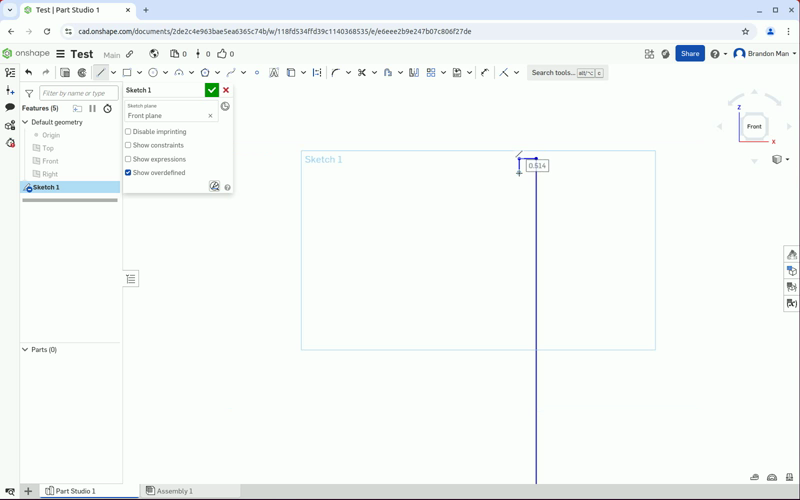
scroll(-6)
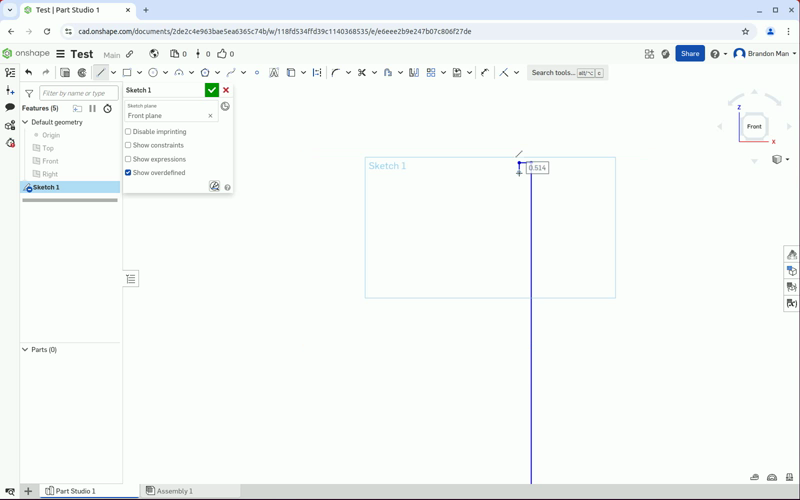
scroll(-6)
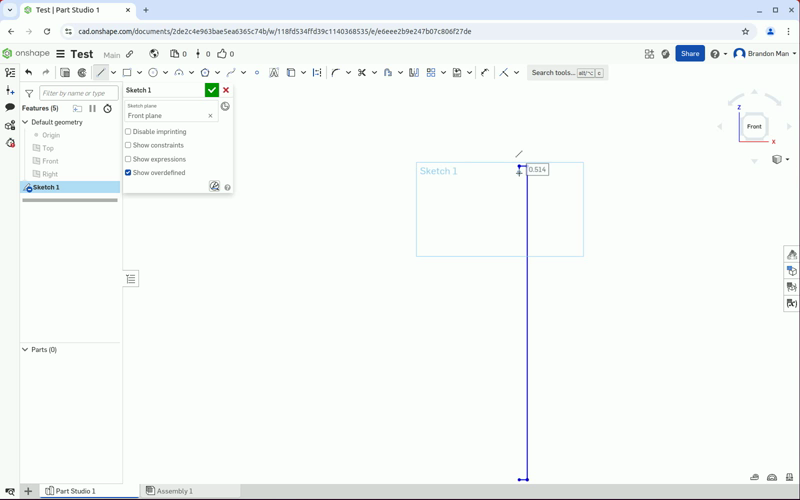
scroll(-6)
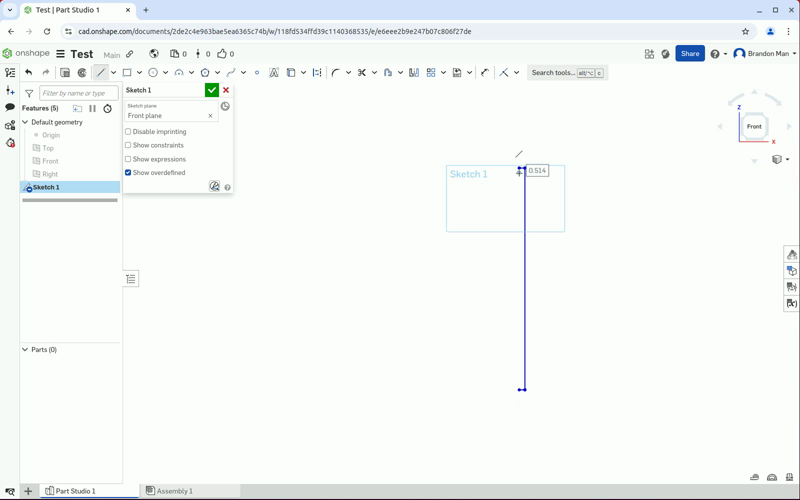
scroll(-6)
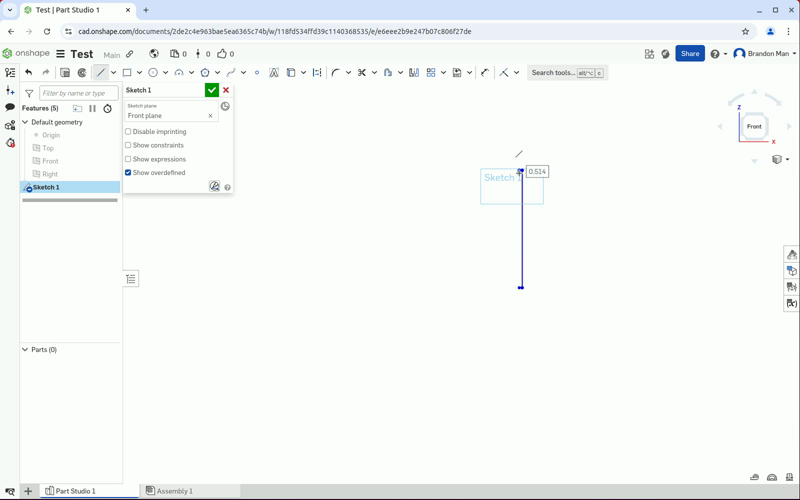
key_up(shift)
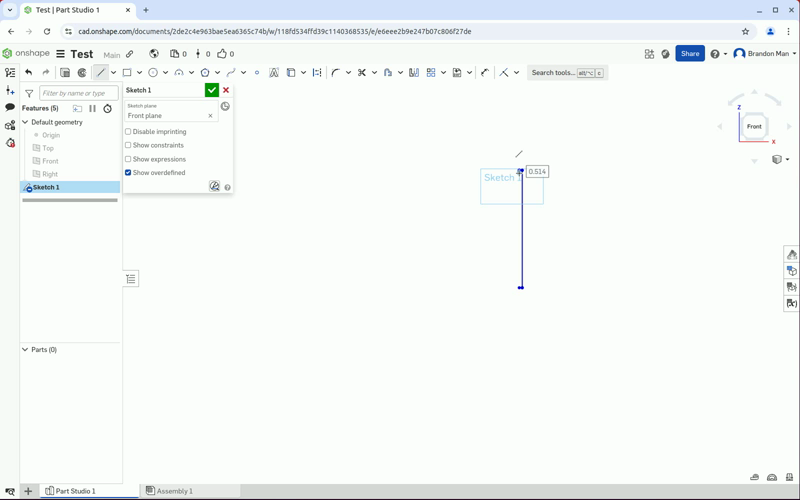
key_down(shift)
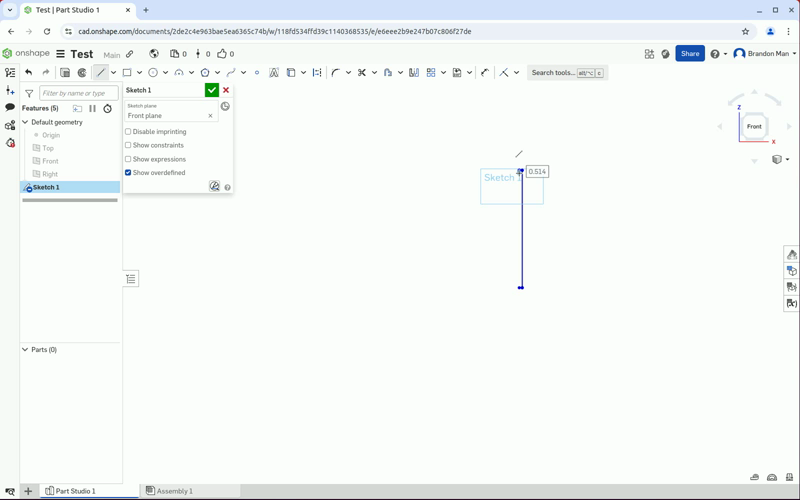
mouse_move(519, 285)
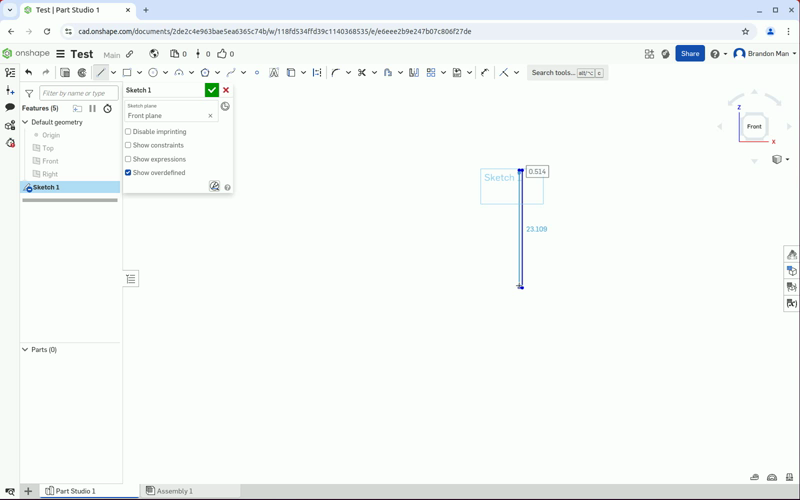
scroll(6)
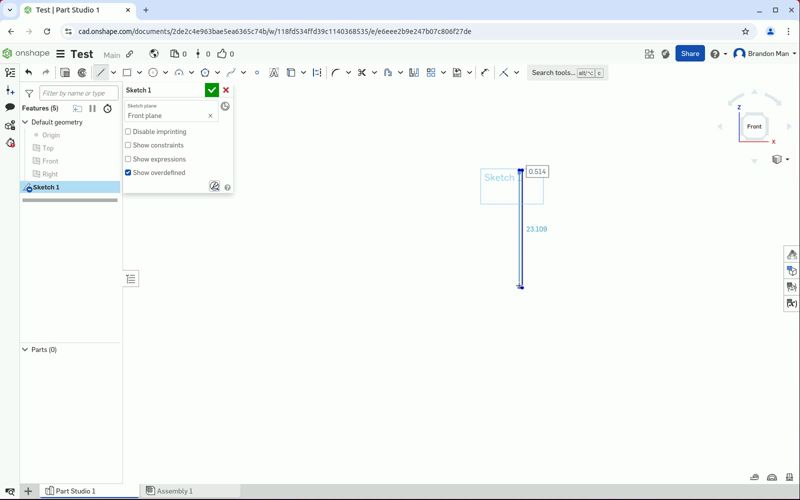
scroll(6)
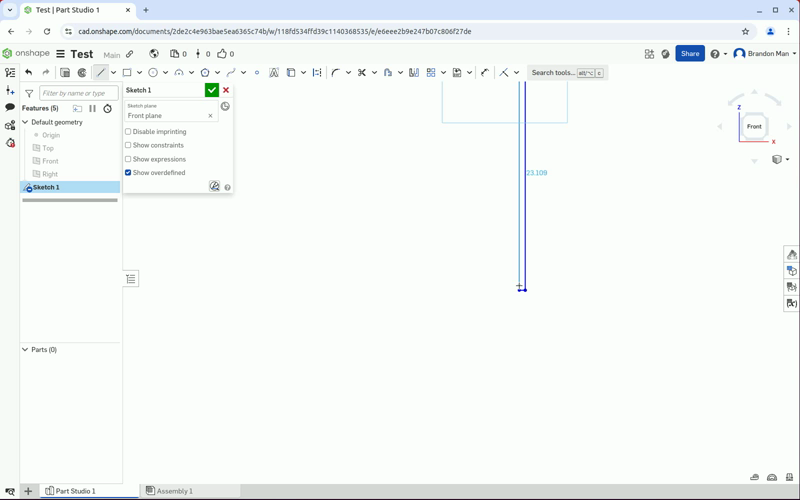
scroll(6)
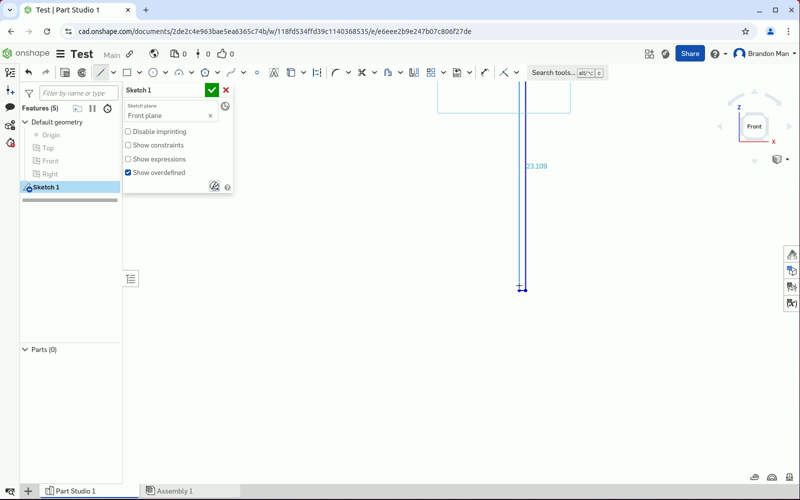
scroll(6)
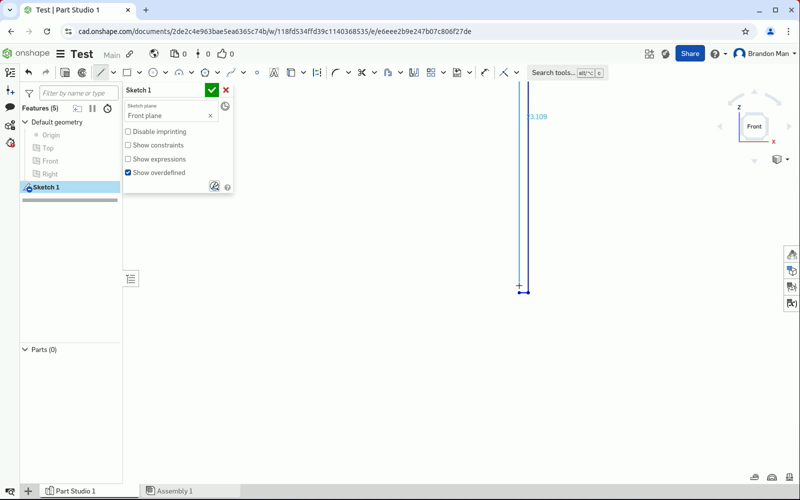
scroll(6)
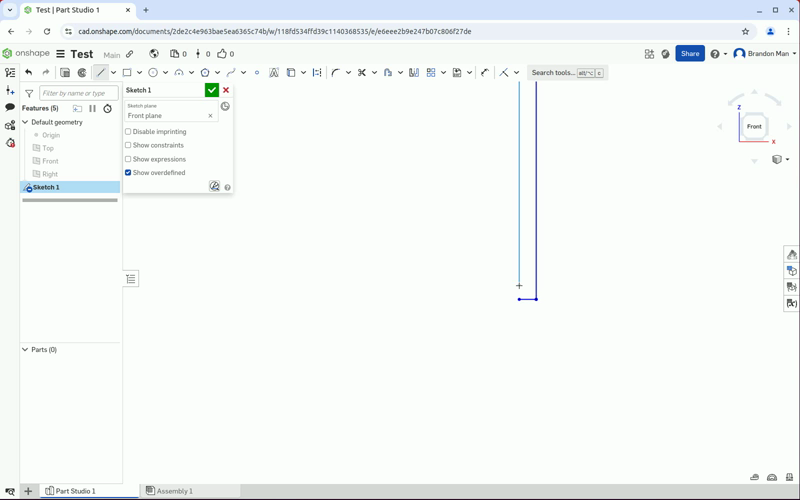
scroll(6)
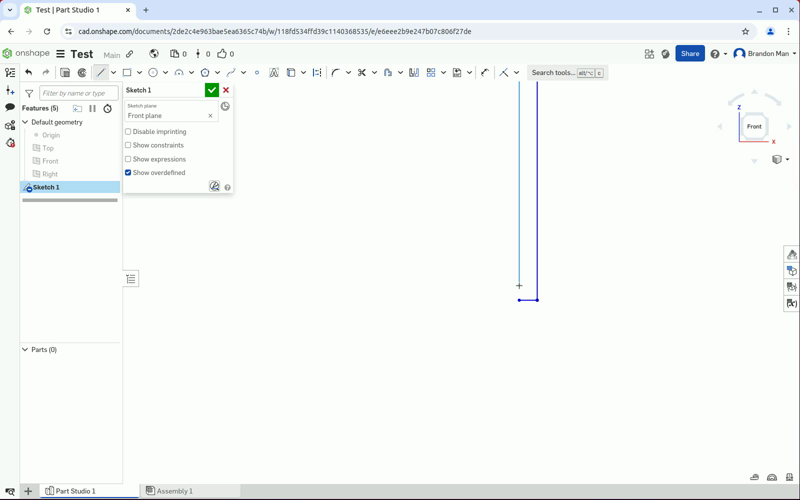
scroll(6)
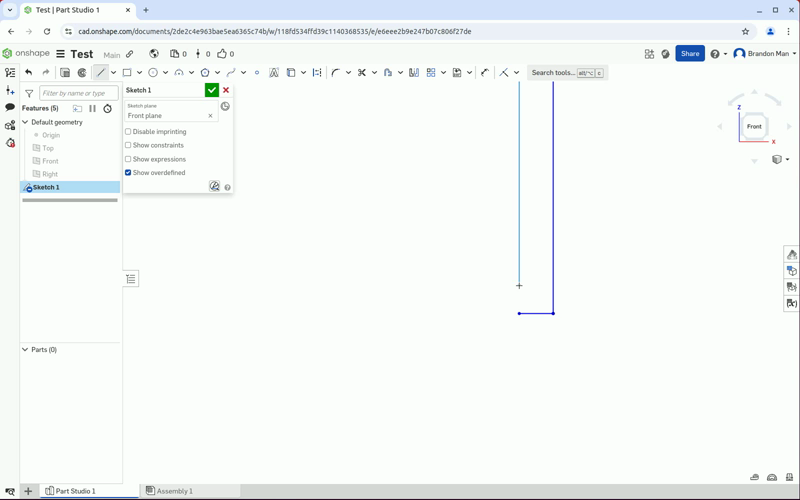
click(519, 285)
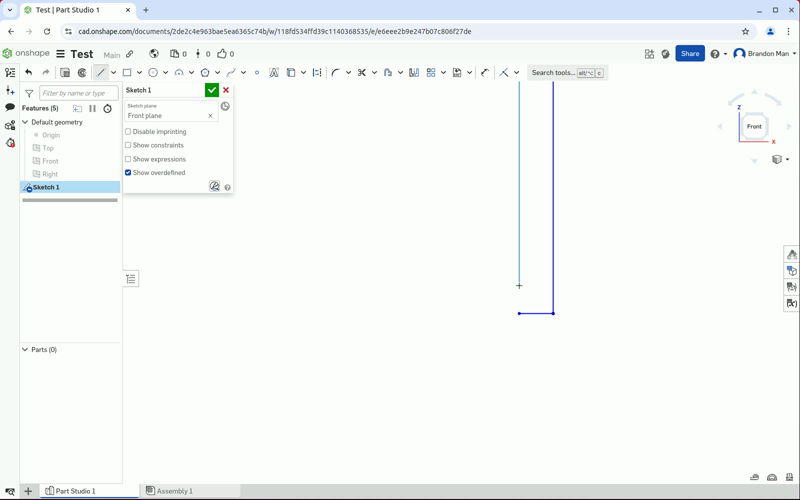
scroll(-6)
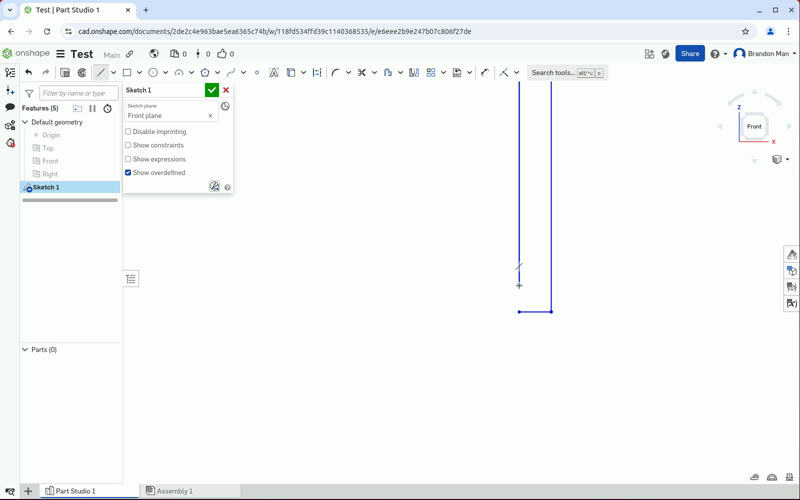
scroll(-6)
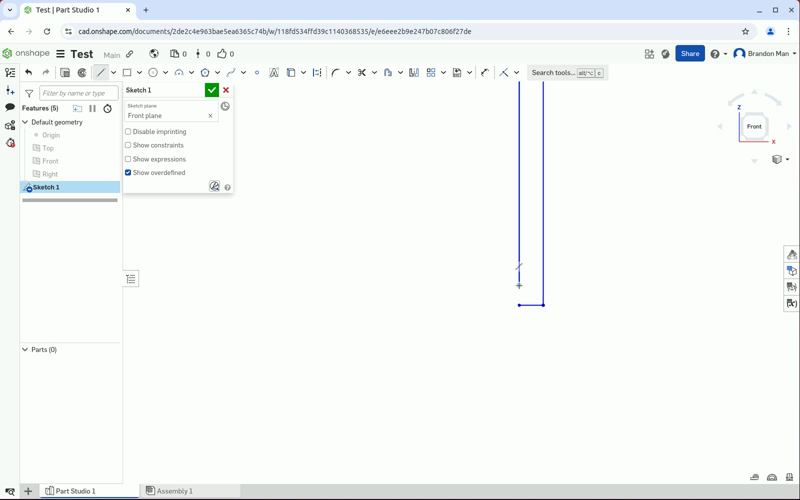
scroll(-6)
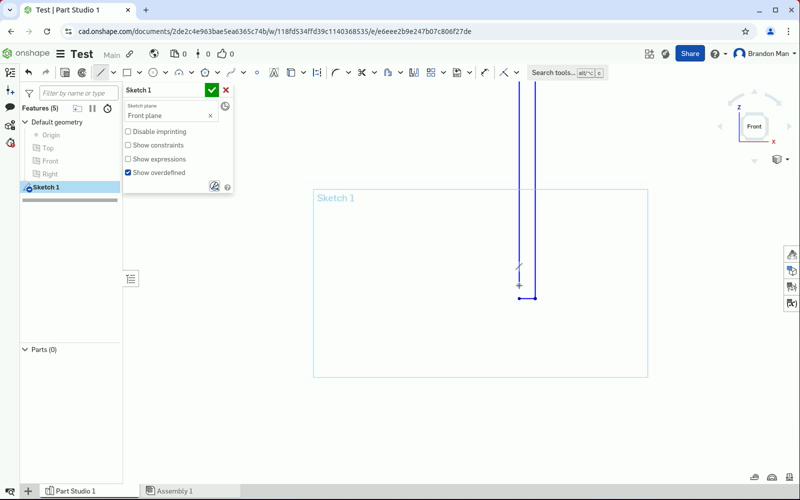
scroll(-6)
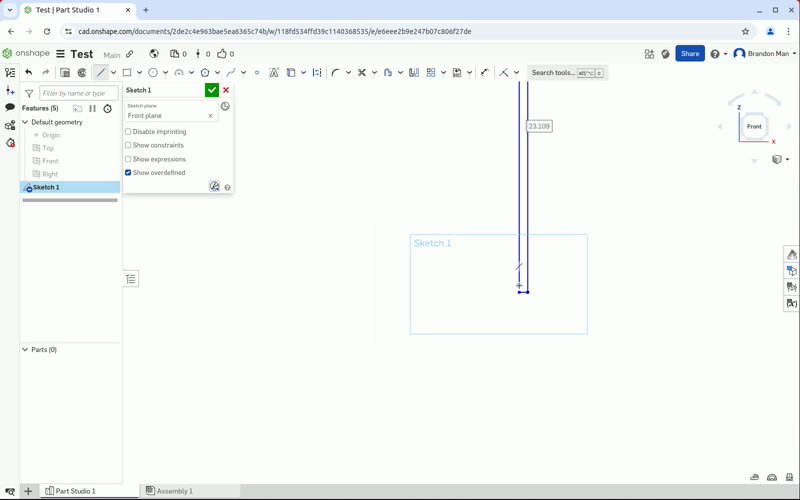
scroll(-6)
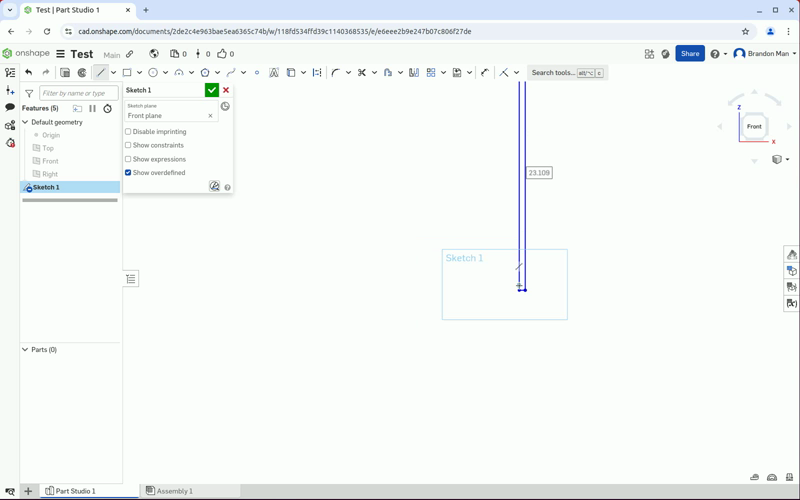
scroll(-6)
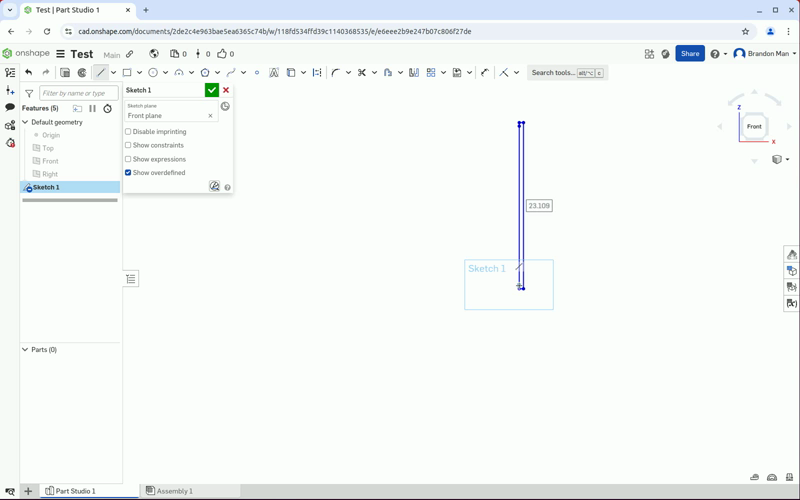
scroll(-6)
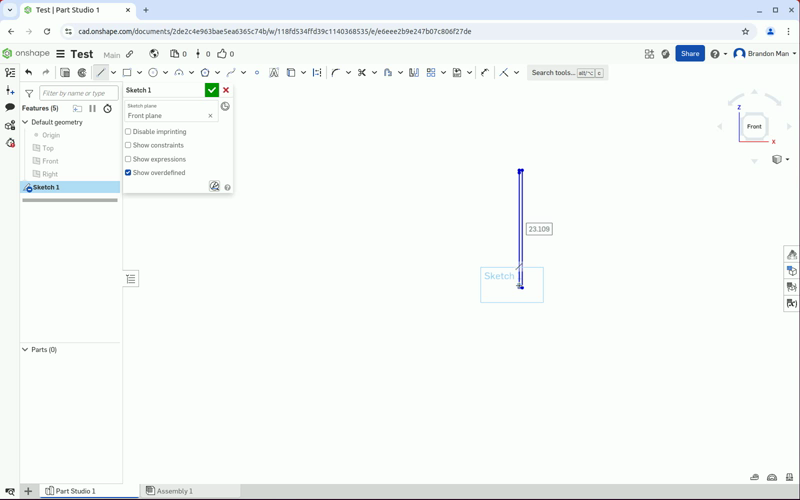
key_up(shift)
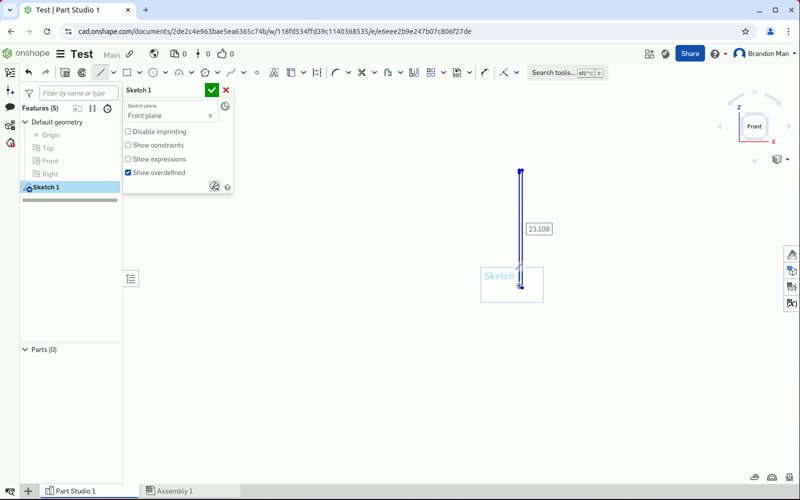
mouse_move(549, 285)
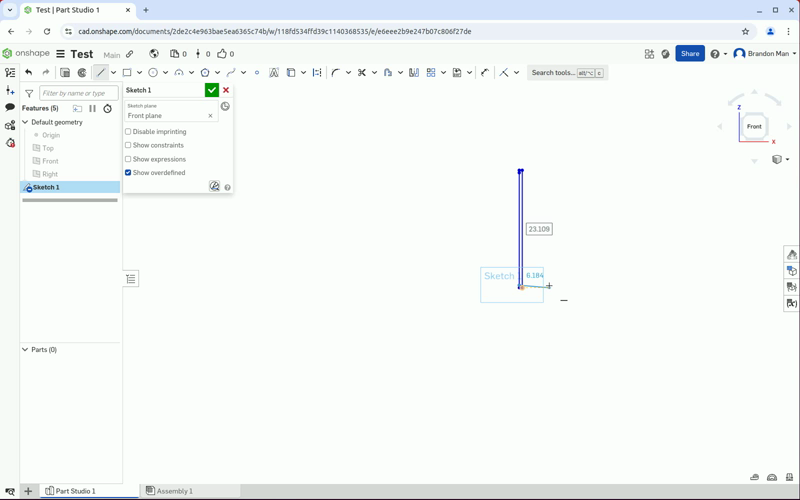
key_down(shift)
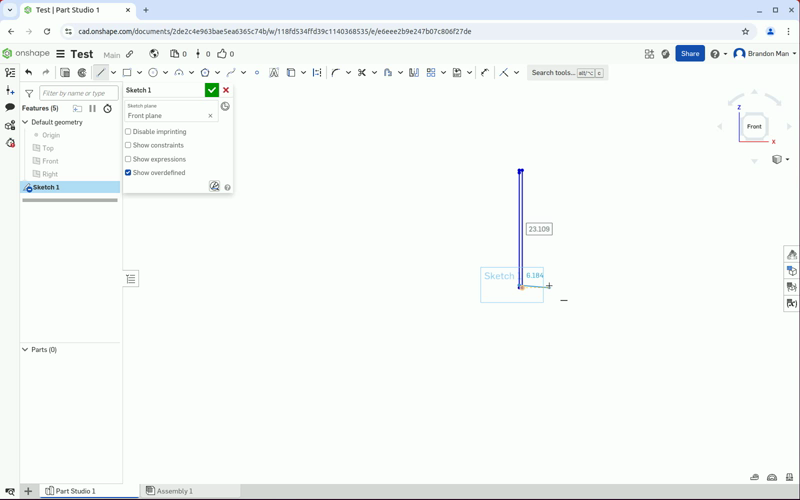
mouse_move(519, 287)
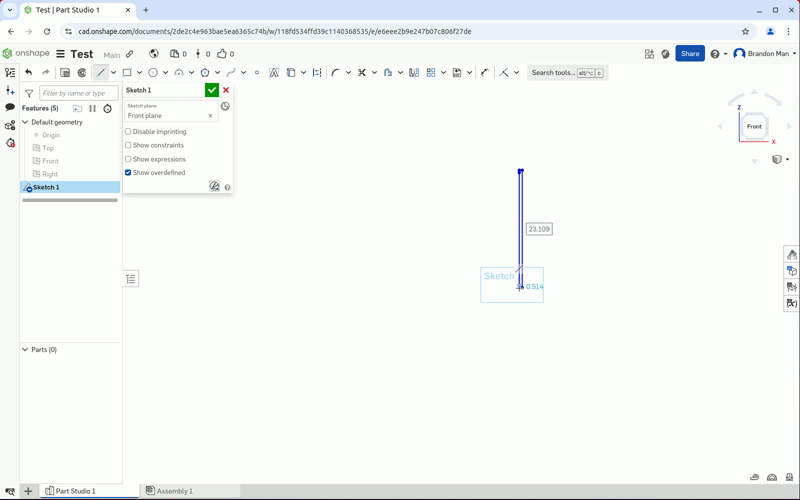
scroll(6)
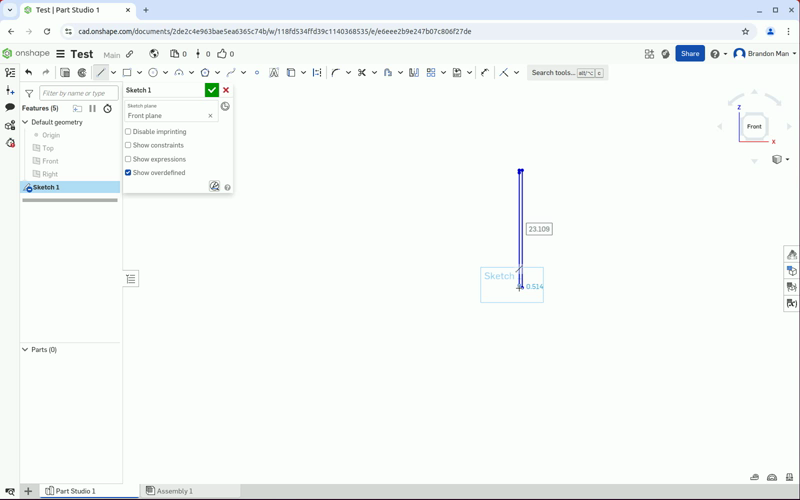
scroll(6)
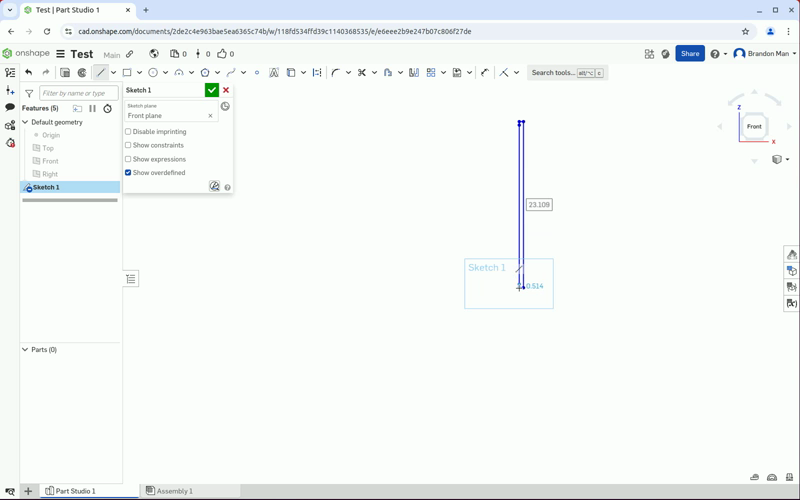
scroll(6)
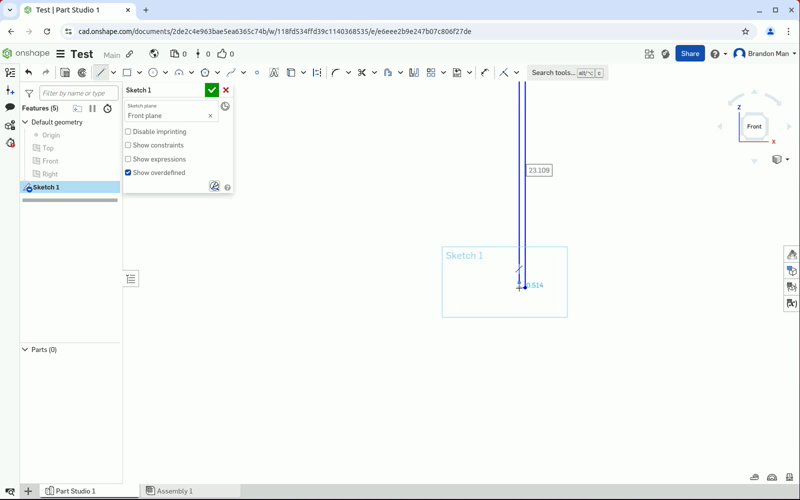
scroll(6)
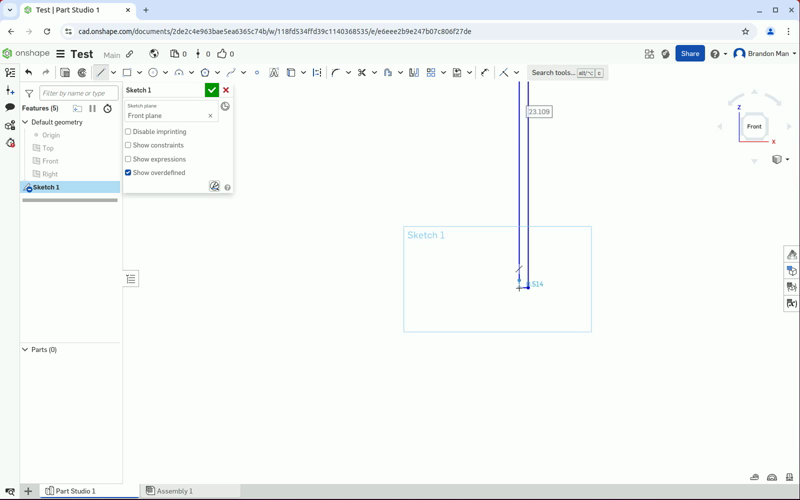
scroll(6)
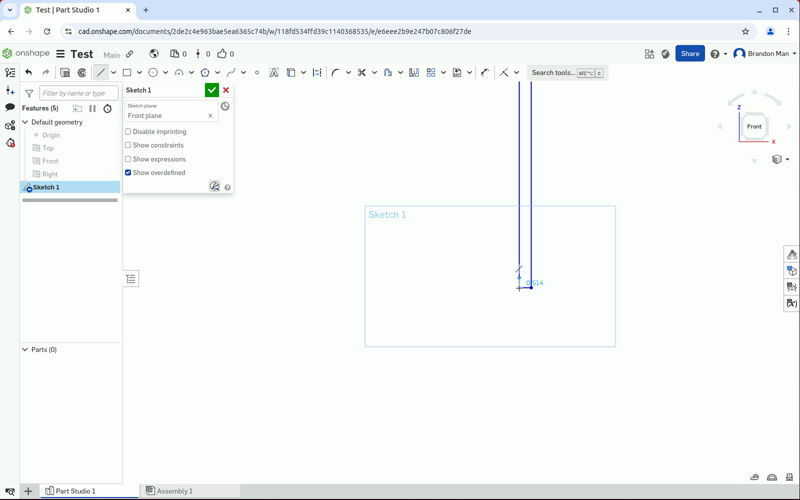
scroll(6)
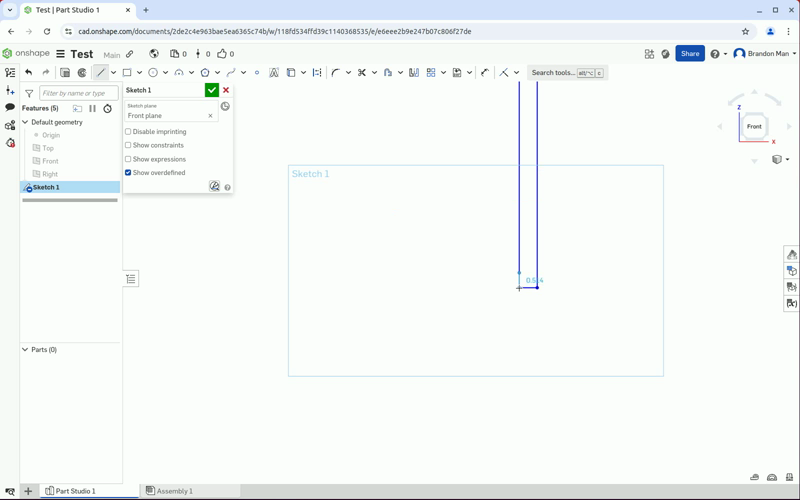
scroll(6)
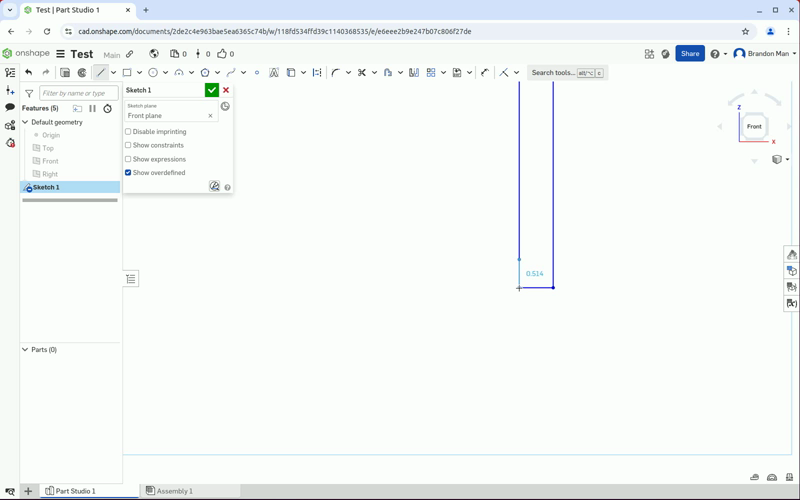
key_up(shift)
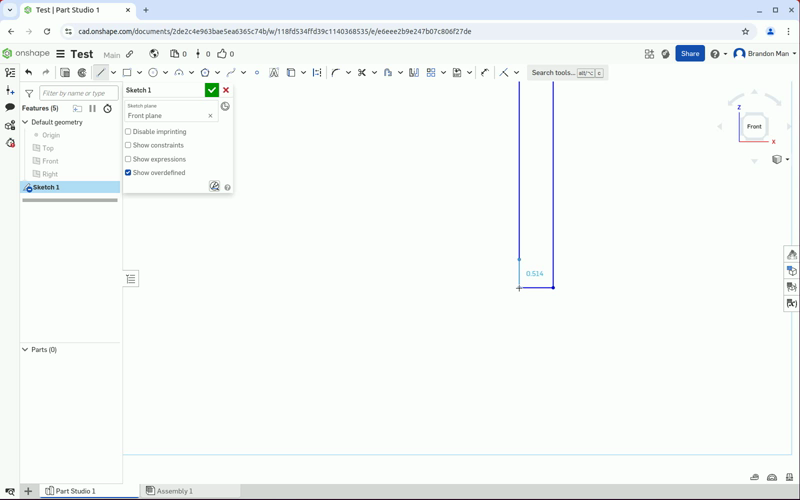
click(519, 287)
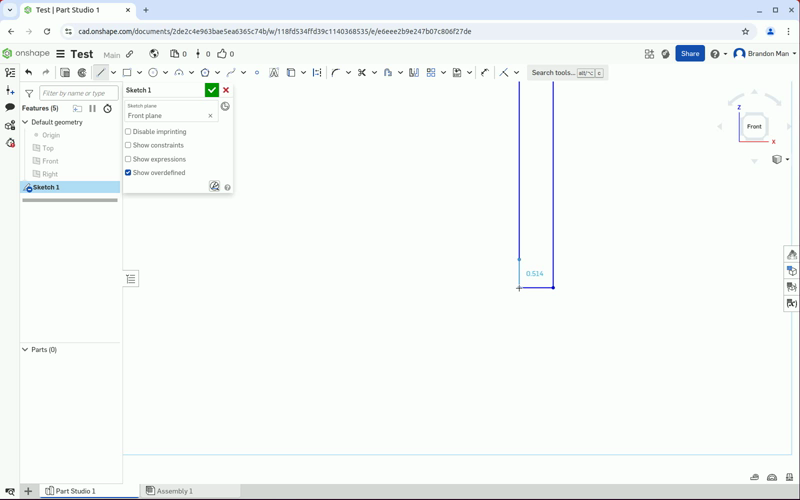
scroll(-6)
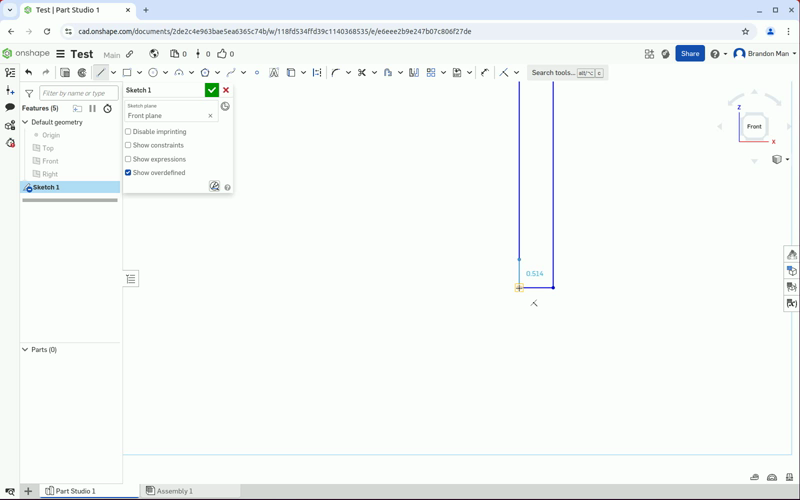
scroll(-6)
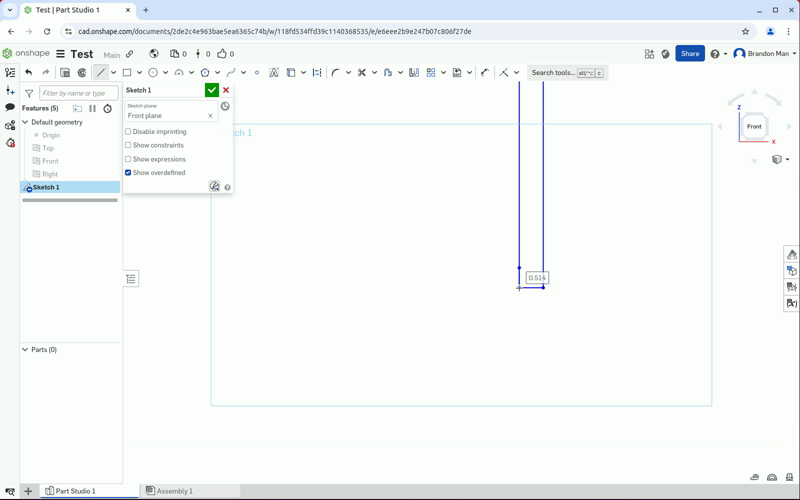
scroll(-6)
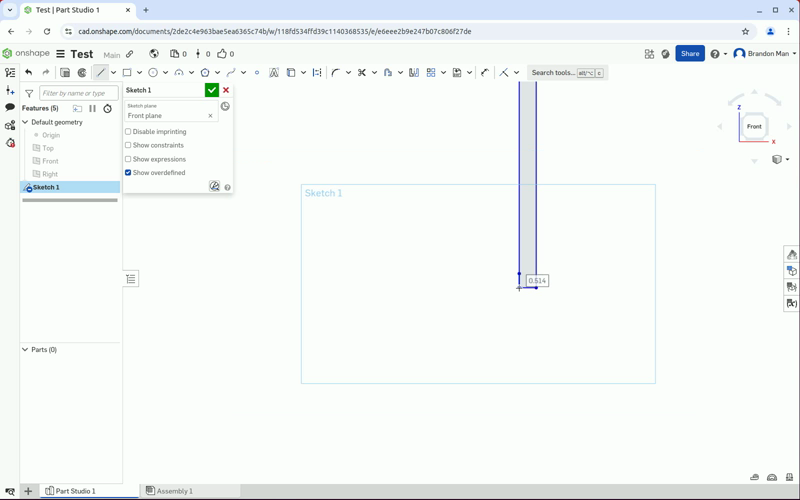
scroll(-6)
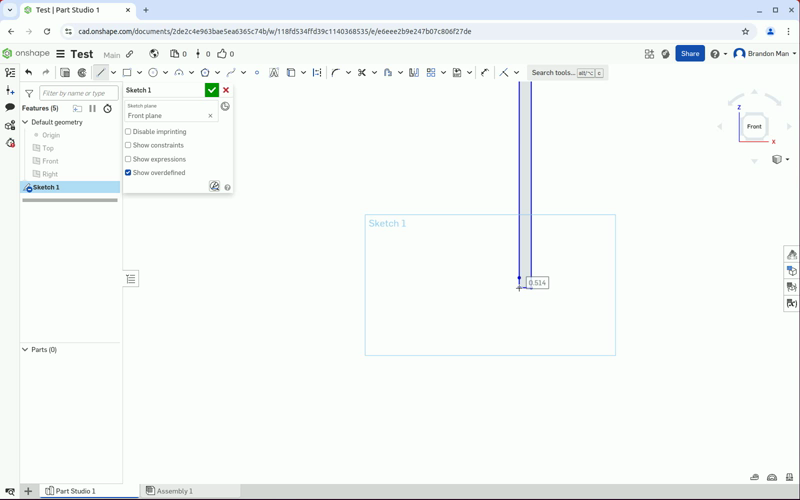
scroll(-6)
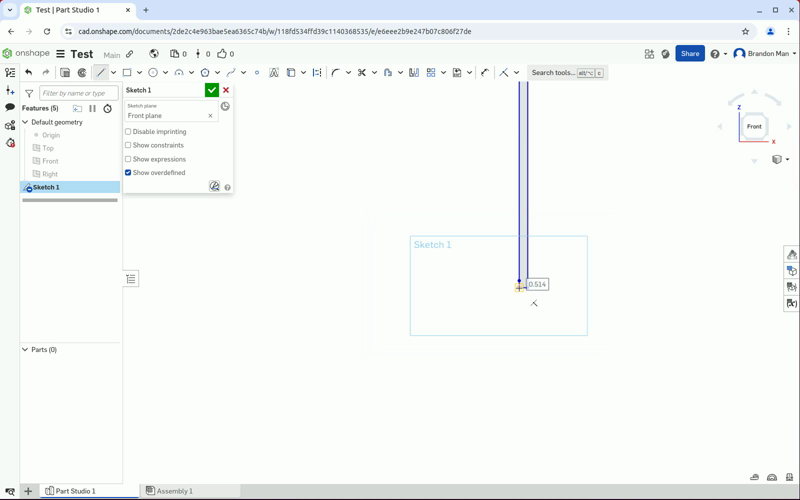
scroll(-6)
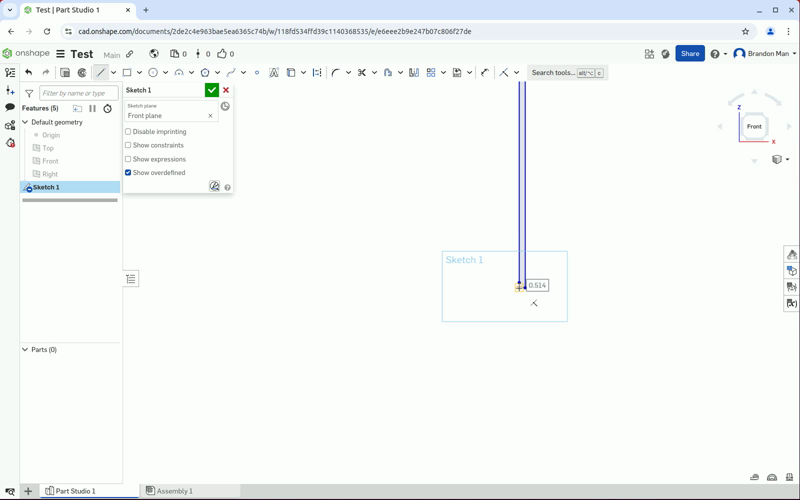
scroll(-6)
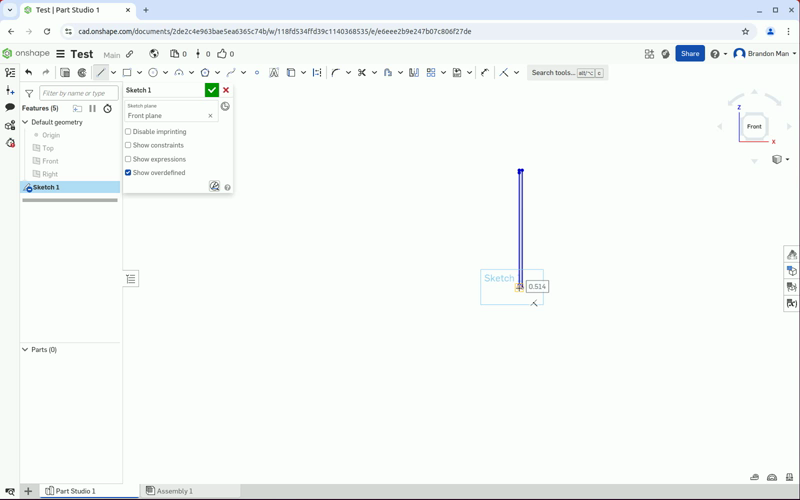
key(esc)
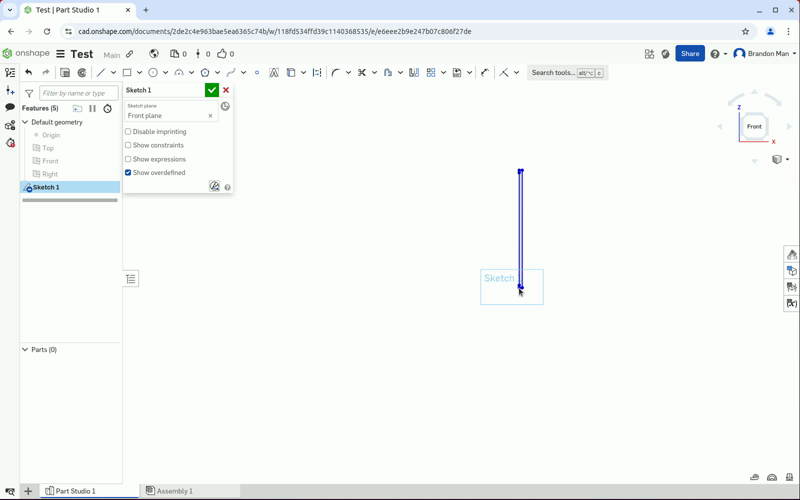
mouse_move(520, 211)
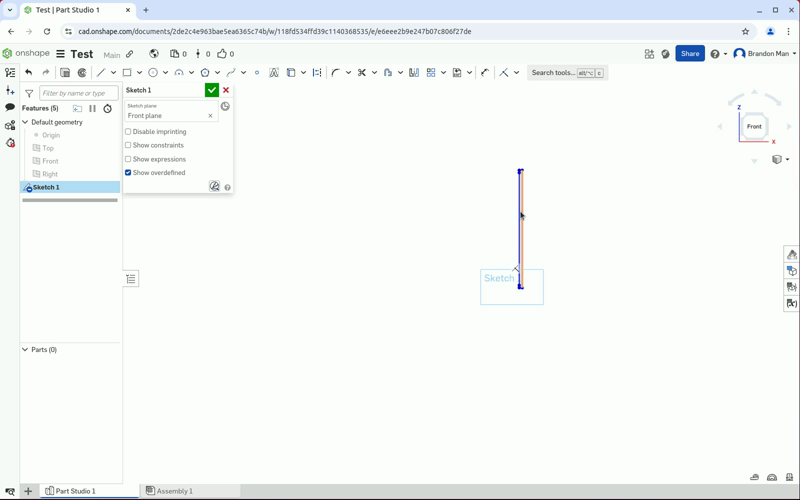
scroll(6)
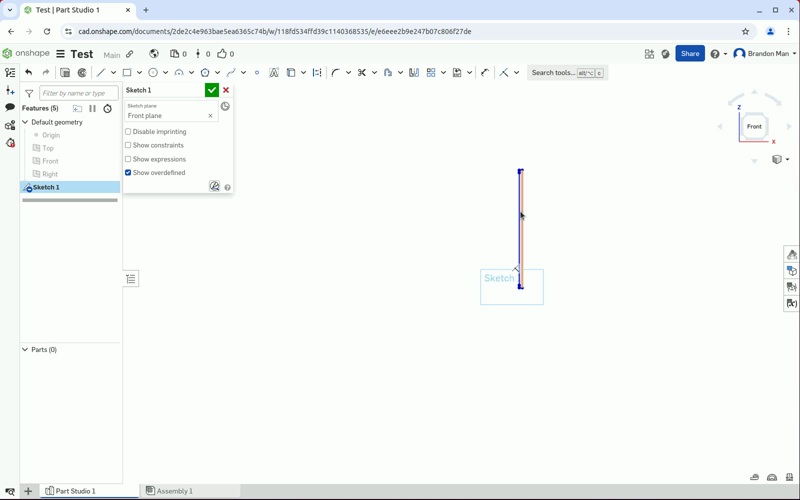
scroll(6)
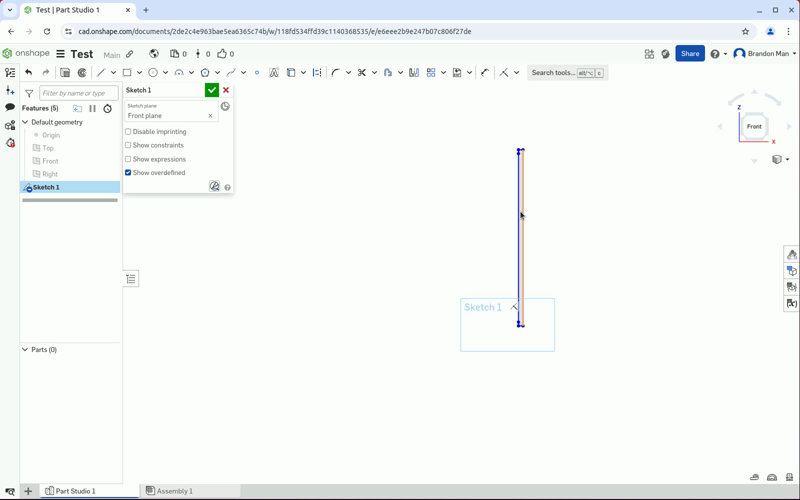
scroll(6)
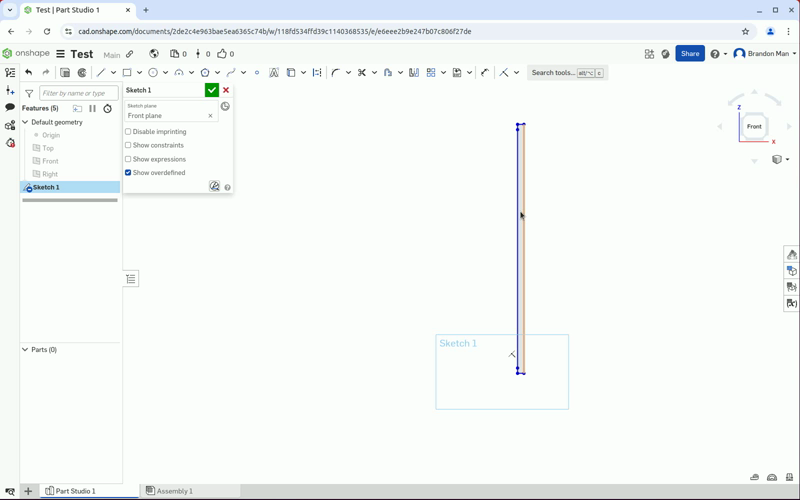
scroll(6)
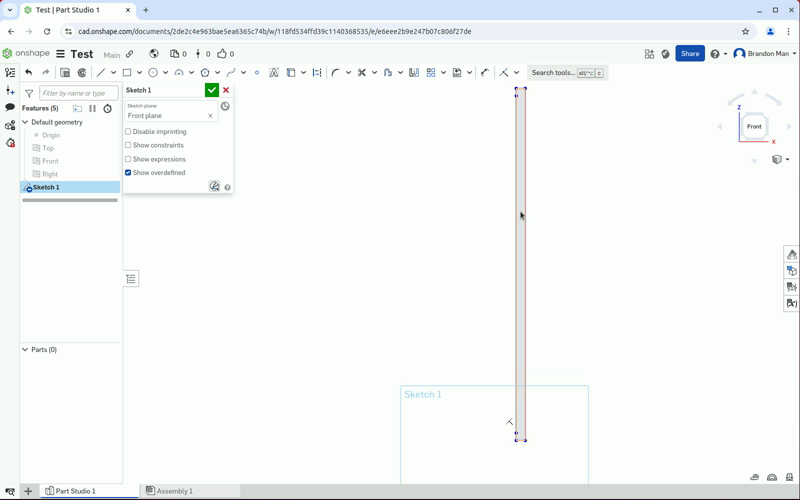
scroll(6)
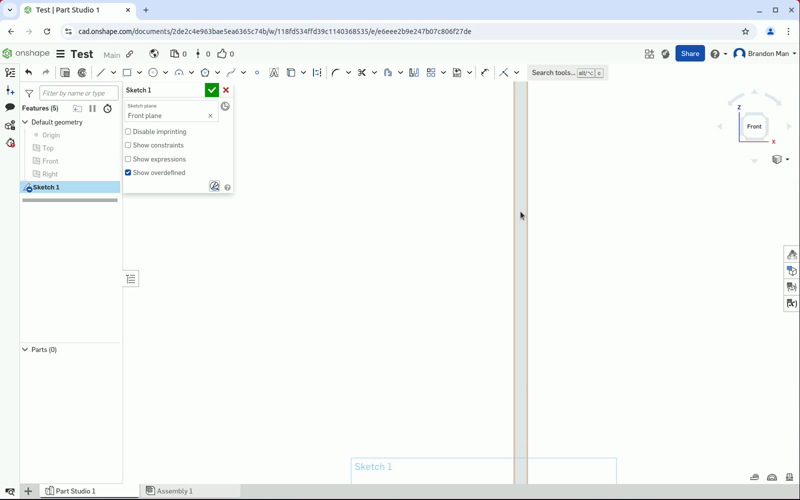
scroll(6)
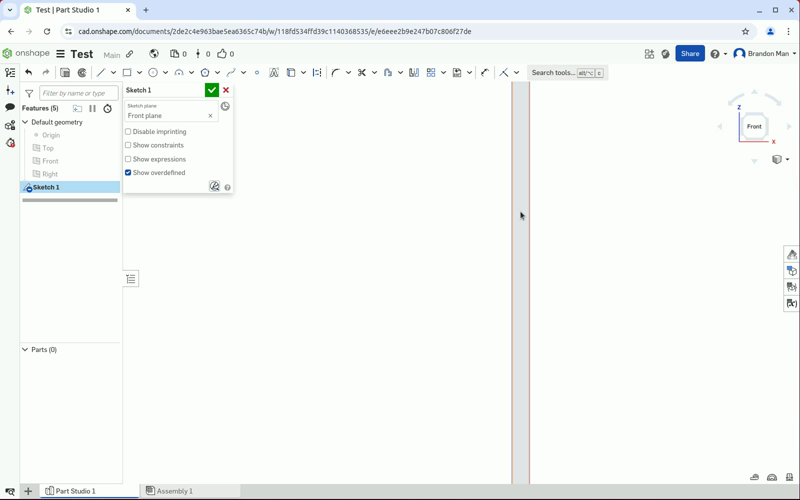
scroll(6)
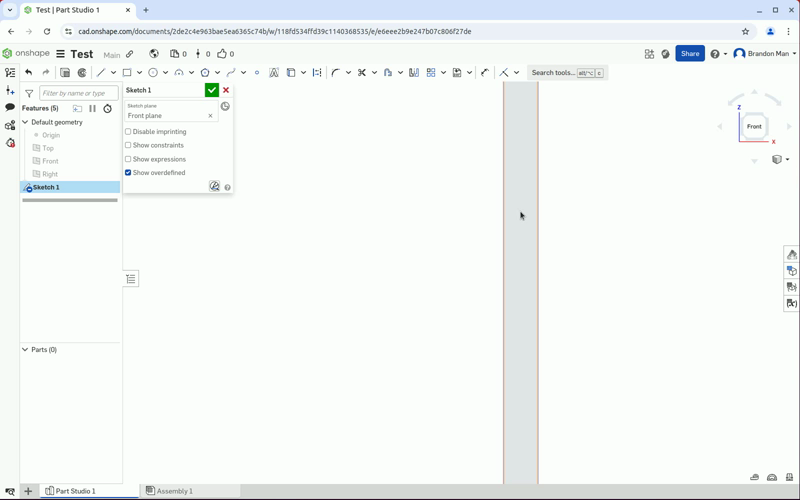
click(520, 211)
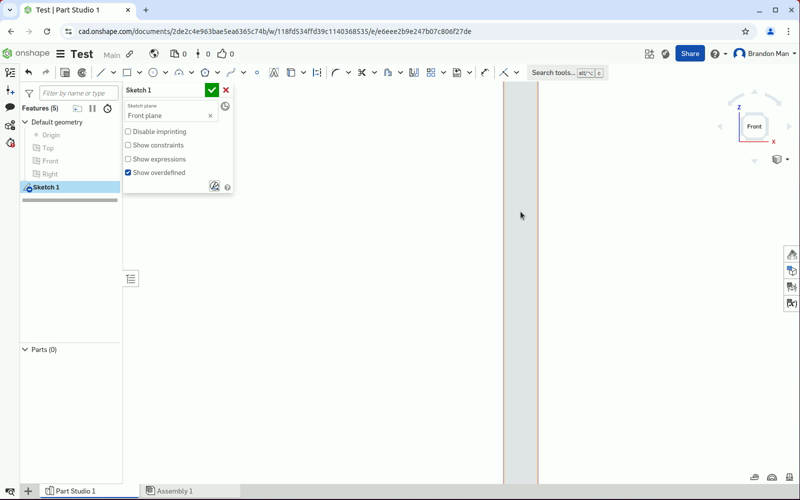
scroll(-6)
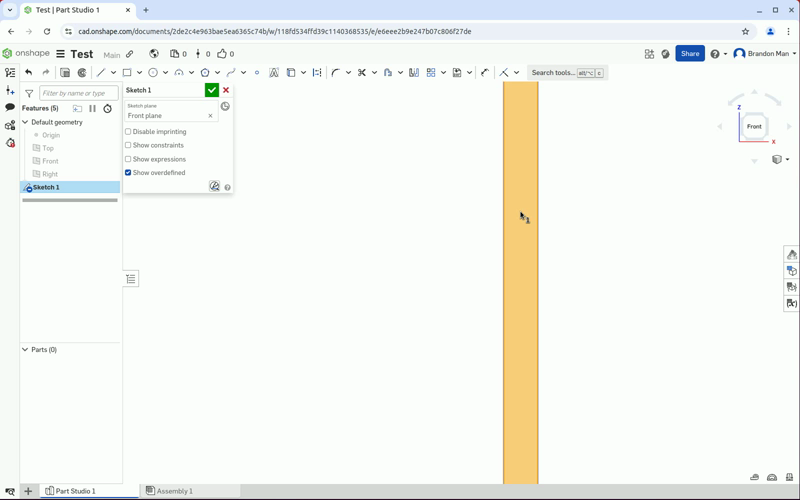
scroll(-6)
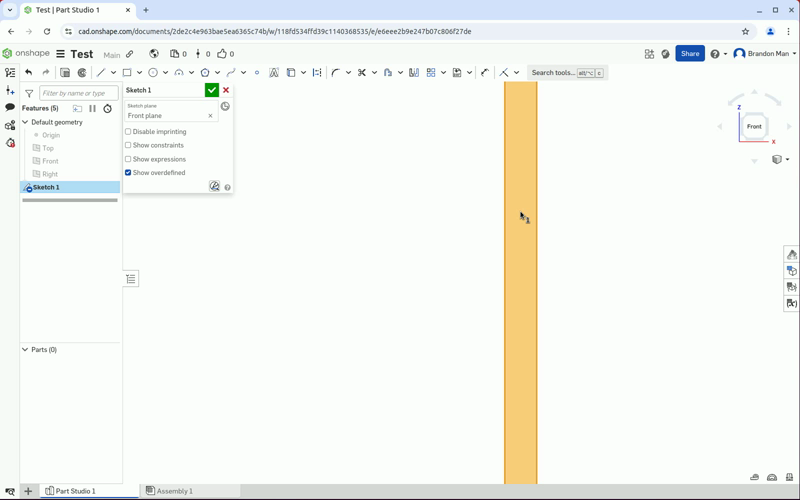
scroll(-6)
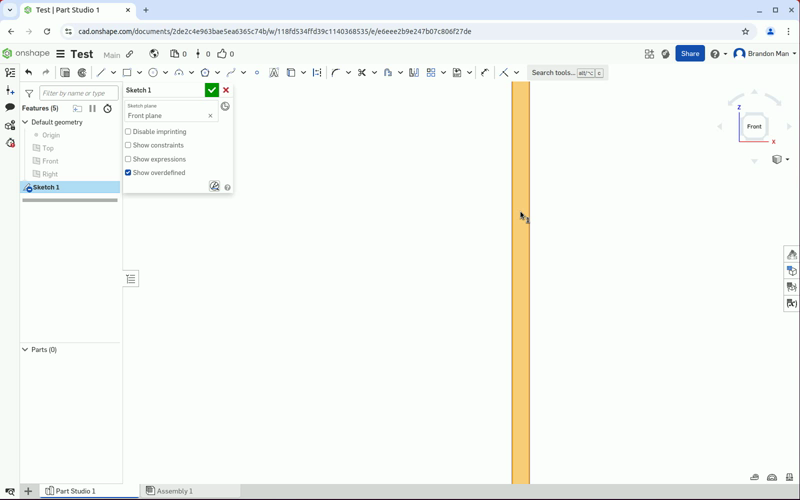
scroll(-6)
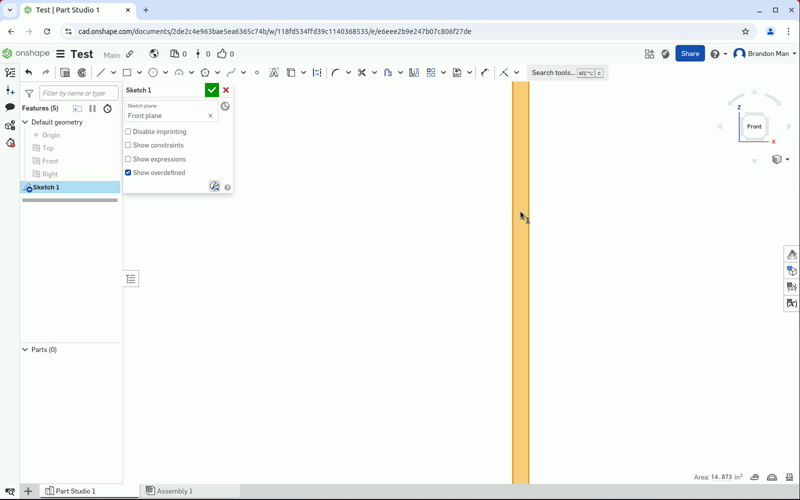
scroll(-6)
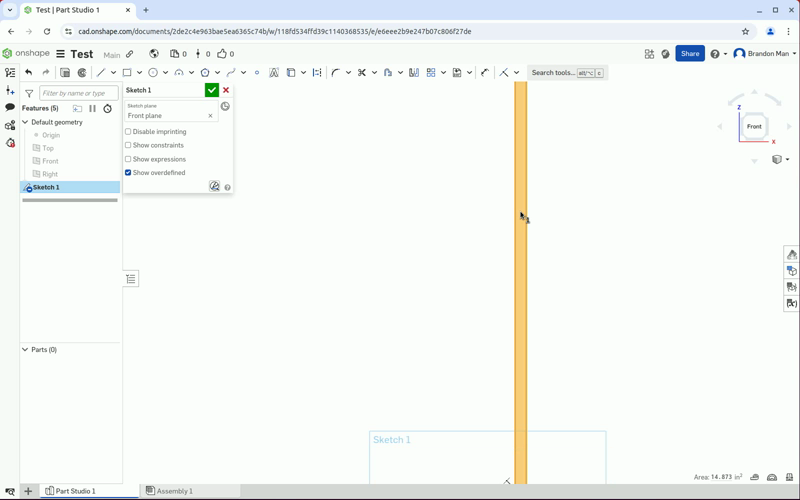
scroll(-6)
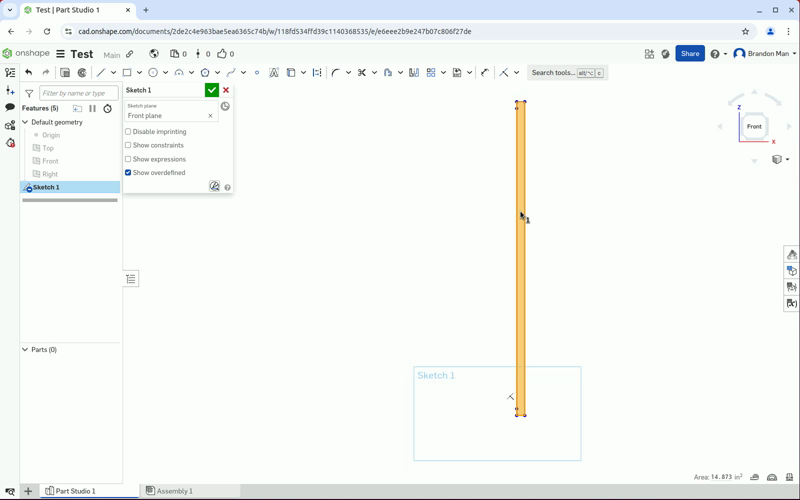
scroll(-6)
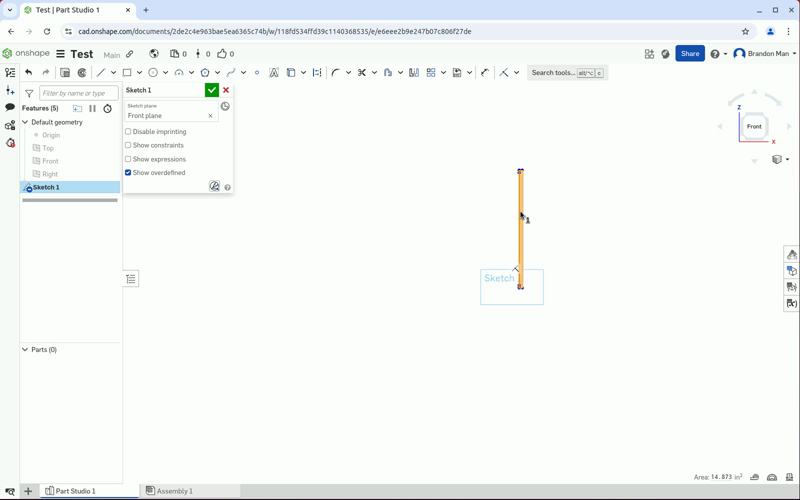
mouse_move(73, 352)
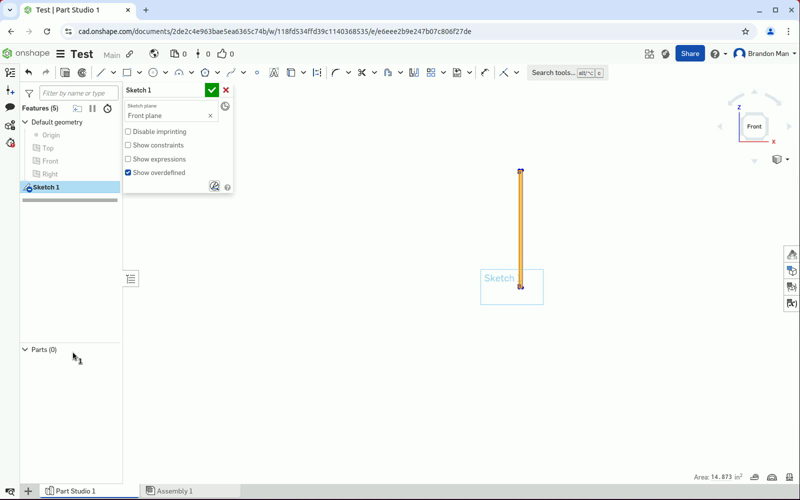
key(shift+y)
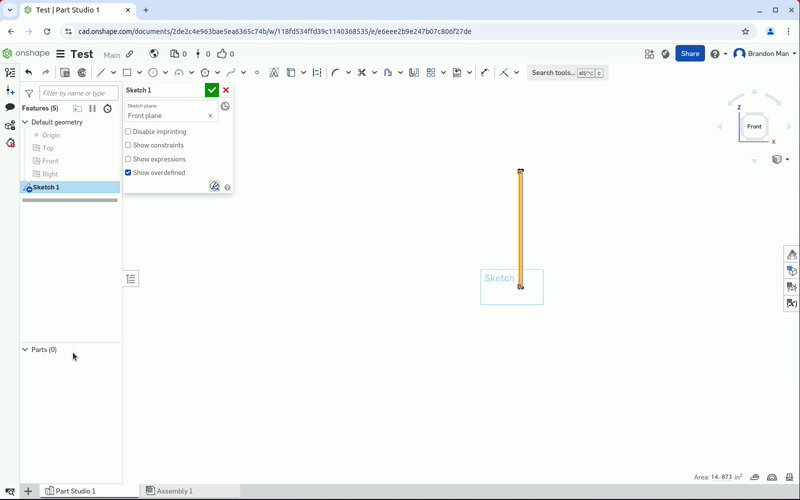
key(shift+e)
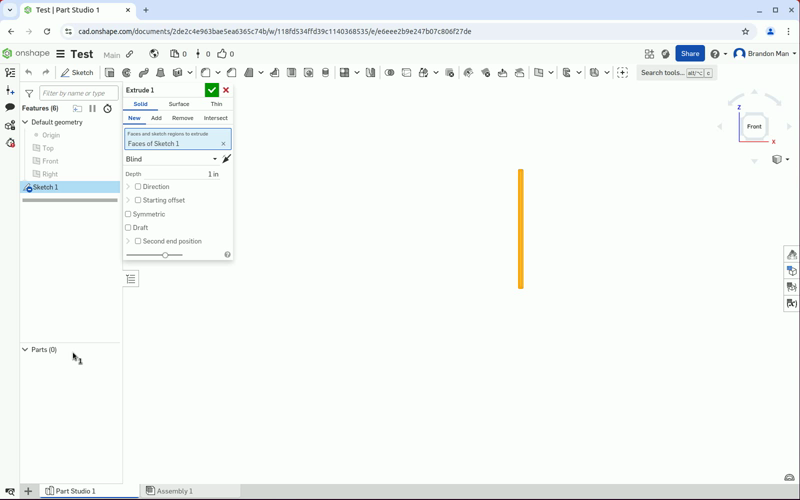
mouse_move(143, 106)
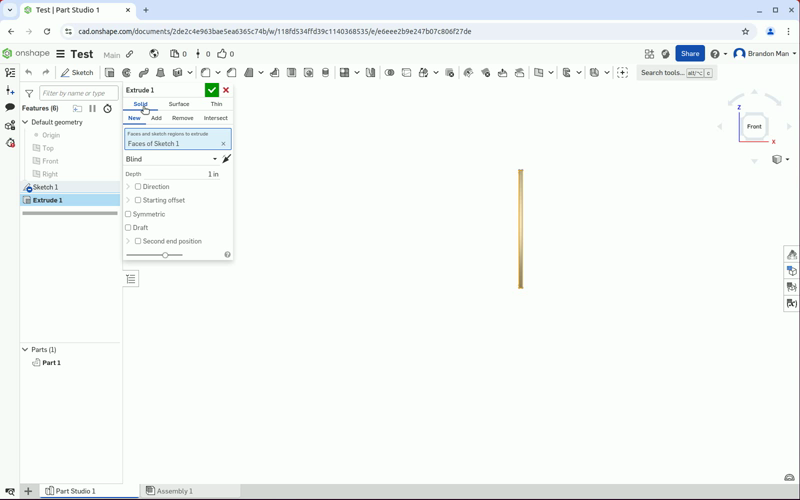
click(143, 106)
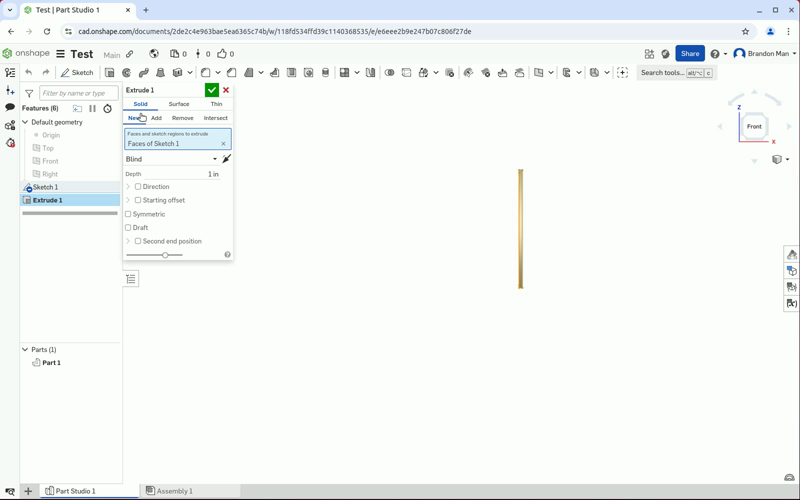
mouse_move(137, 120)
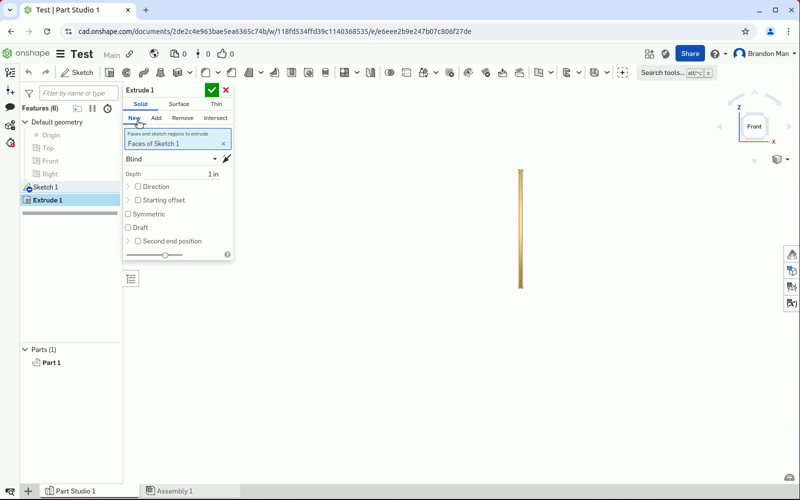
click(137, 120)
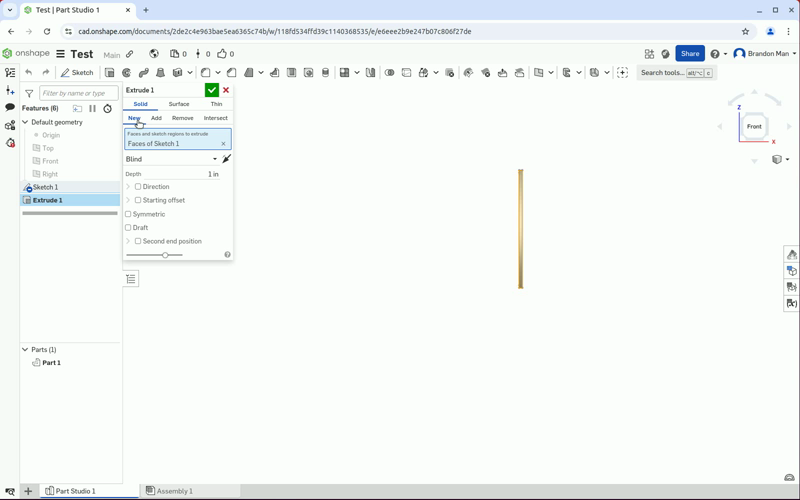
key(tab, 4)
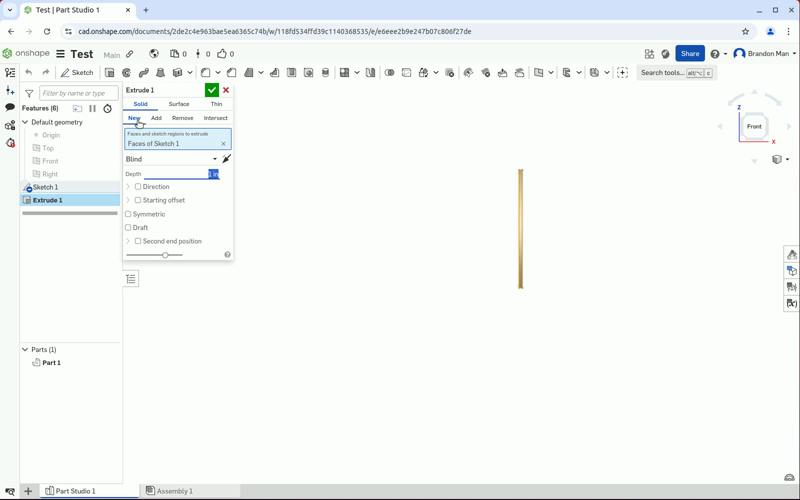
text(0.481)
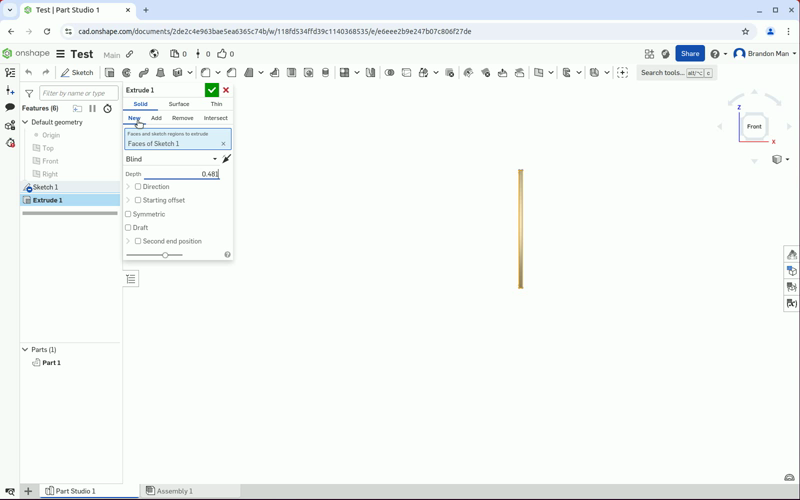
key(enter)
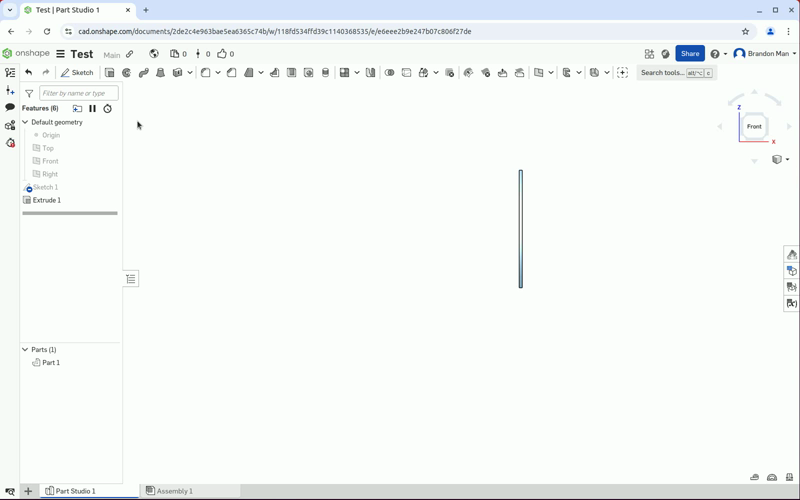
key(shift+h)
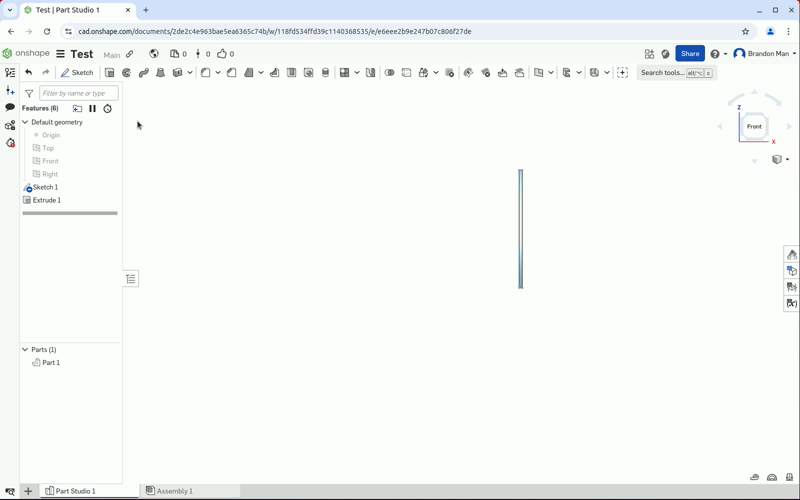
key(shift+h)
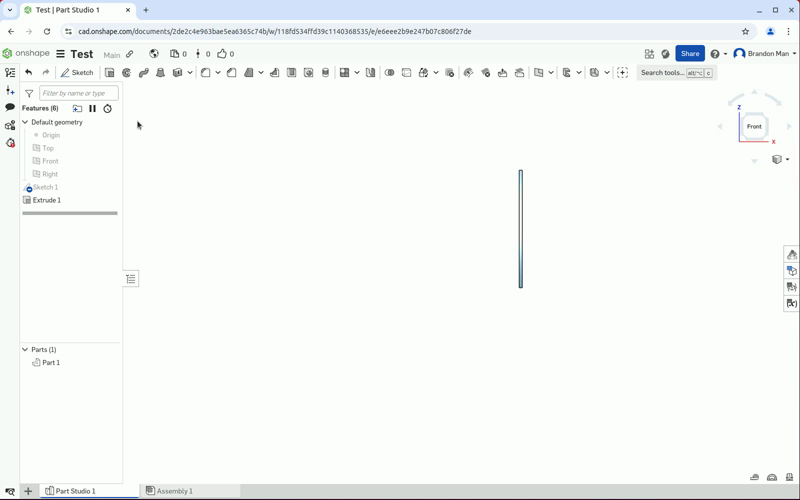
mouse_move(73, 189)
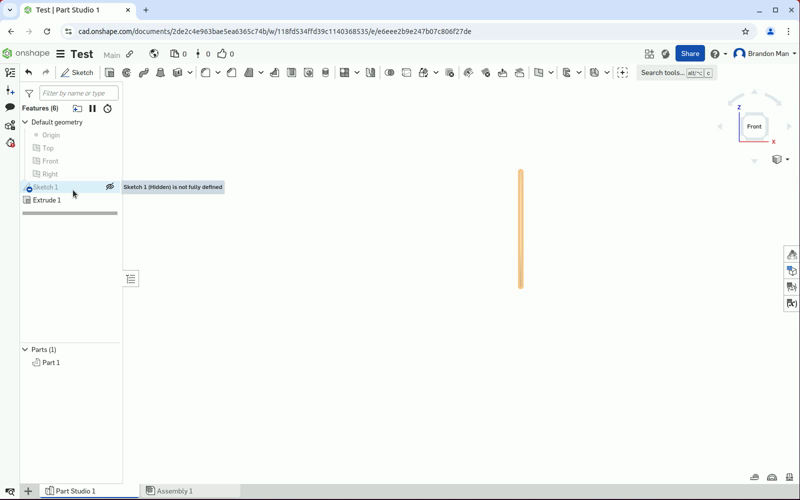
click(73, 189)
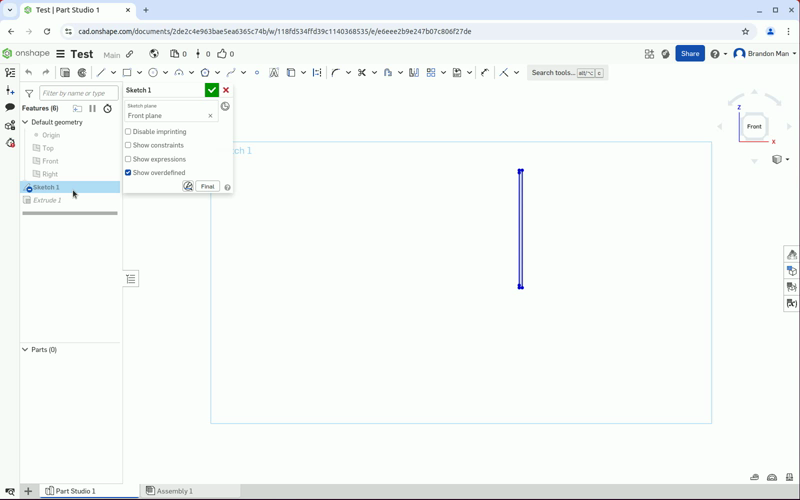
mouse_move(229, 92)
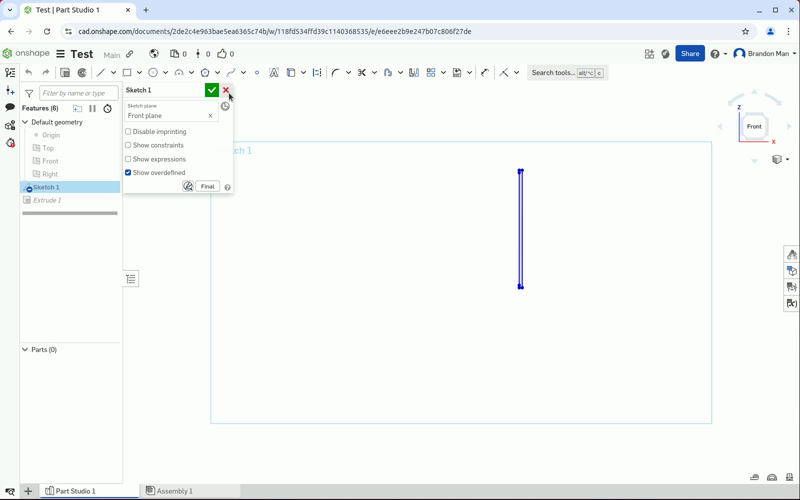
click(229, 92)
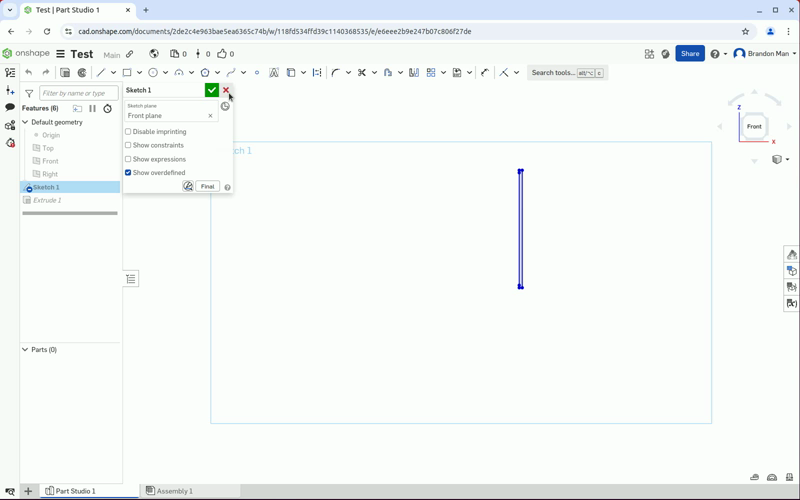
key(shift+s)
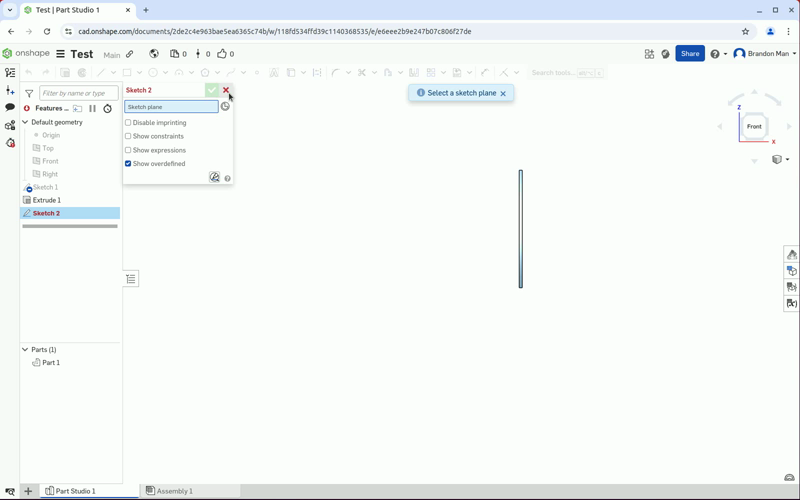
mouse_move(73, 163)
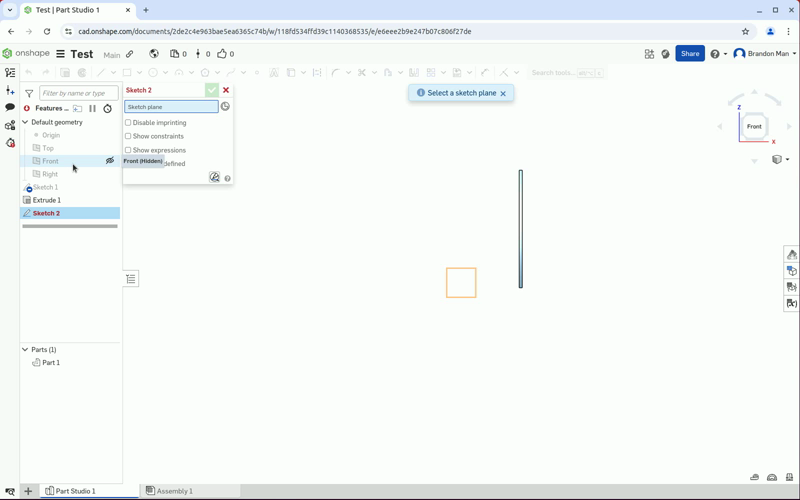
click(73, 163)
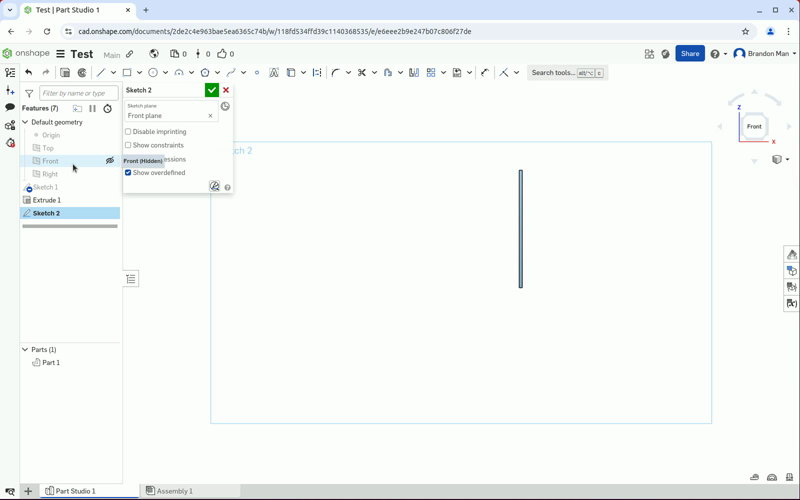
mouse_move(73, 352)
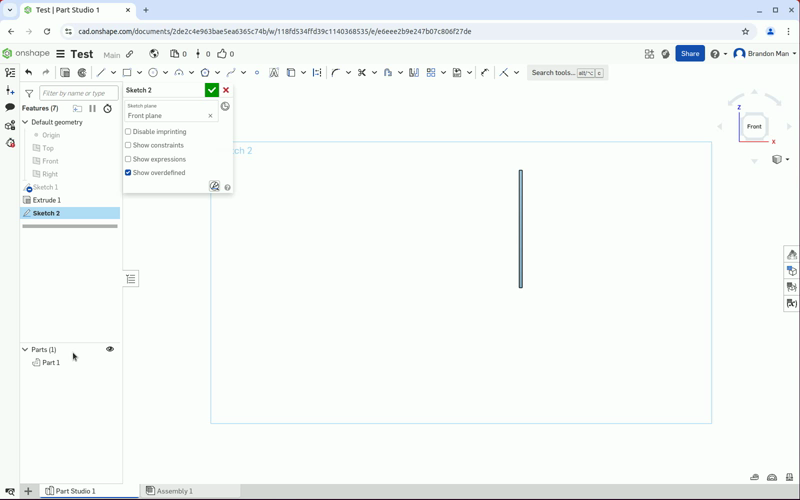
key(y)
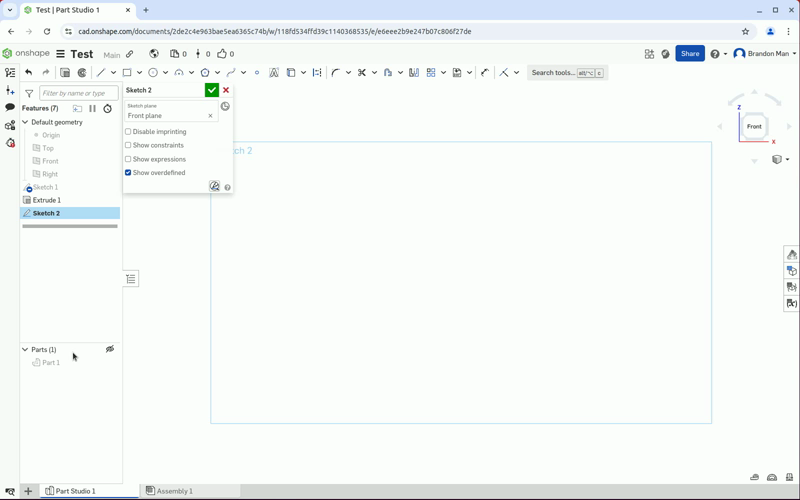
key(l)
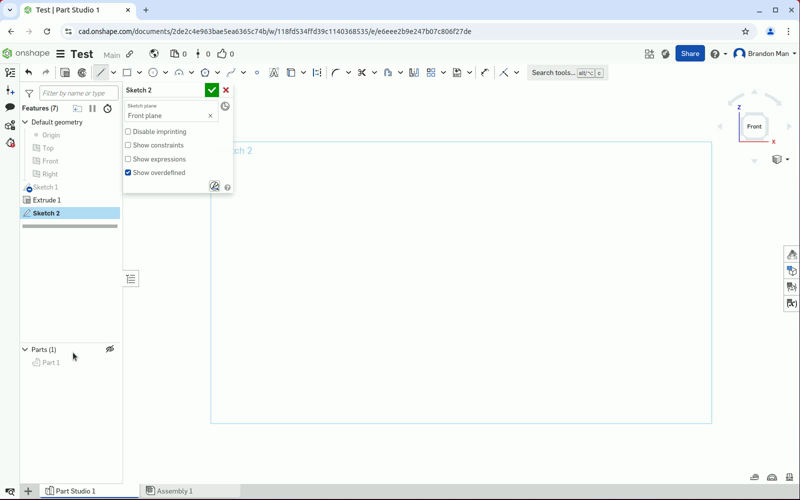
key_down(shift)
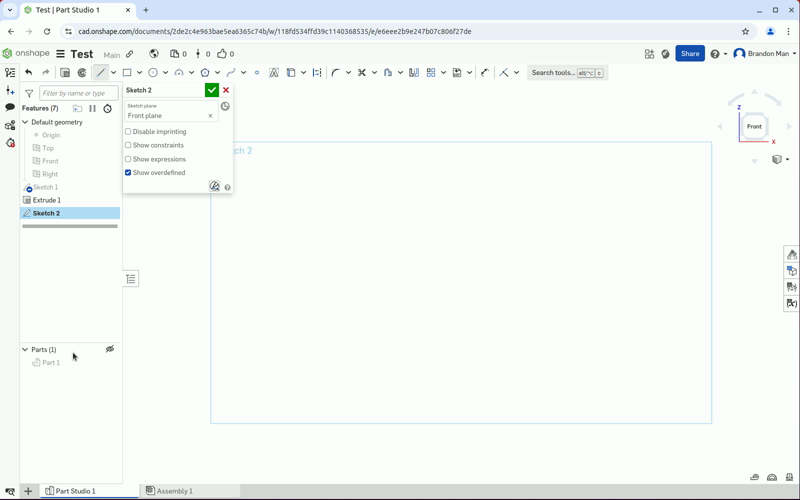
mouse_move(457, 174)
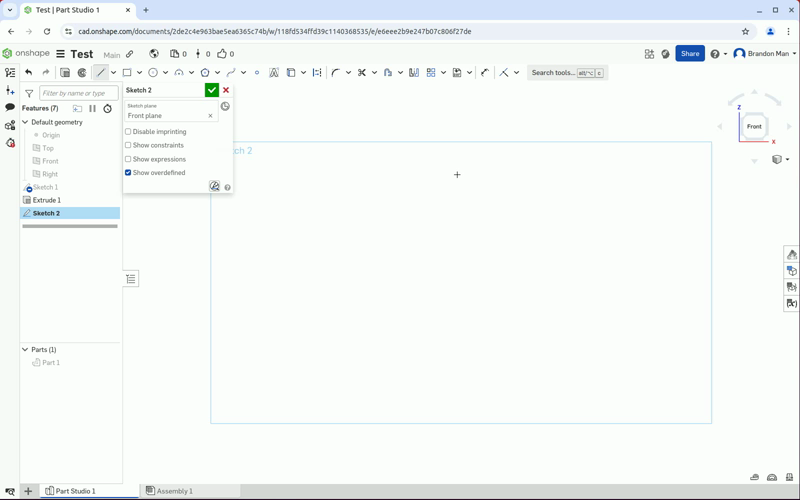
click(457, 174)
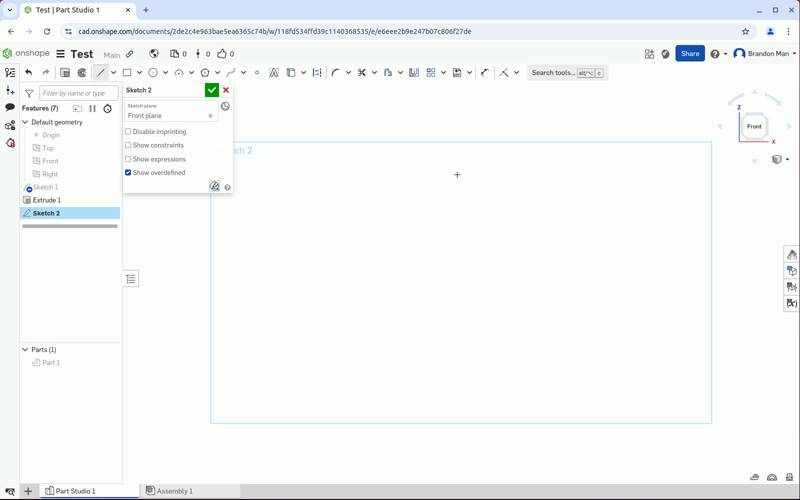
key_up(shift)
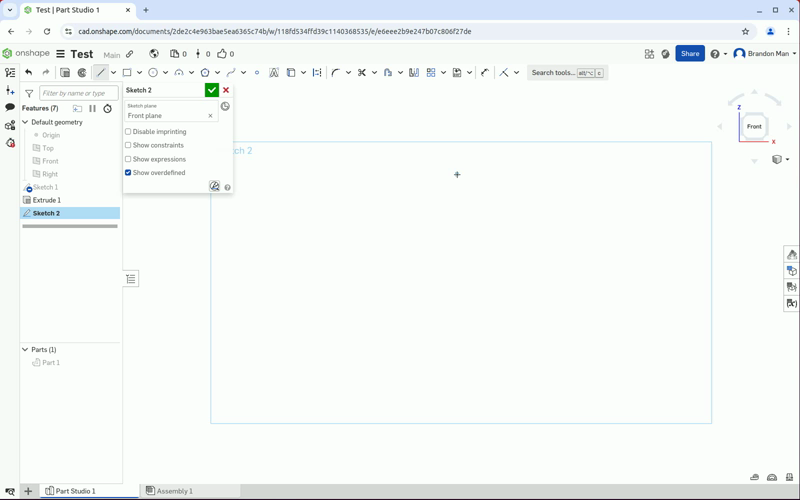
key_down(shift)
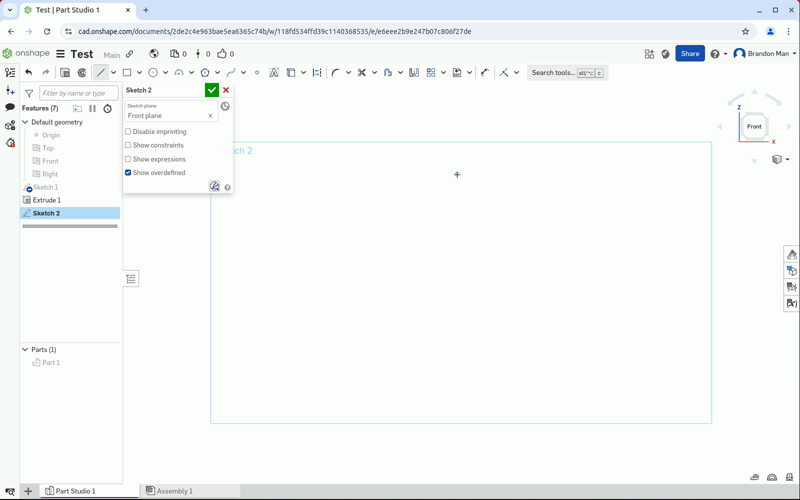
mouse_move(518, 174)
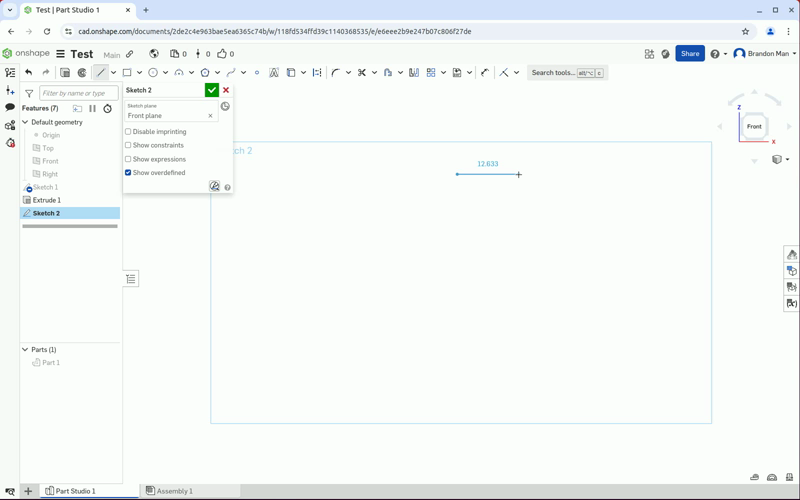
click(518, 174)
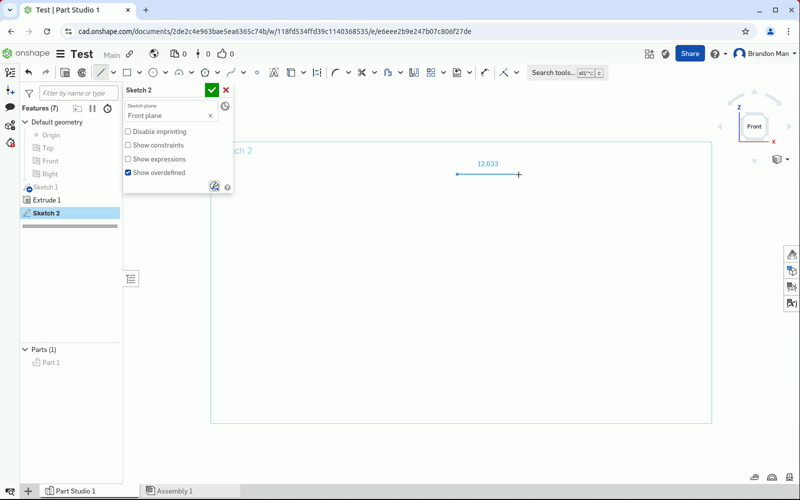
key_up(shift)
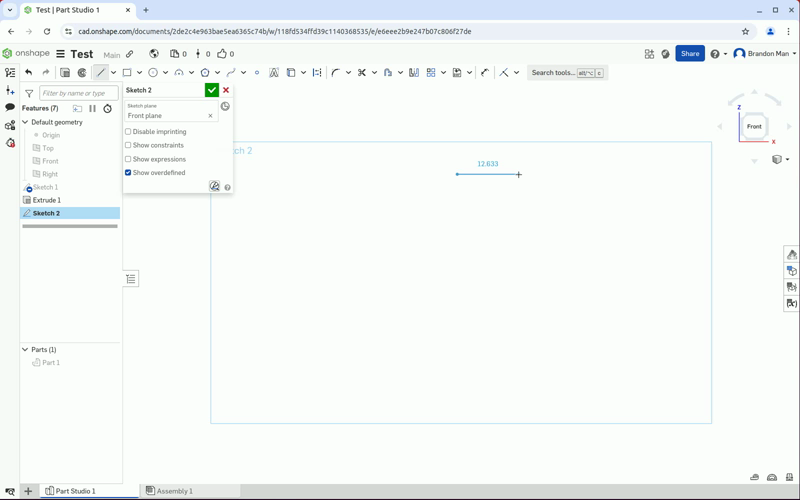
key_down(shift)
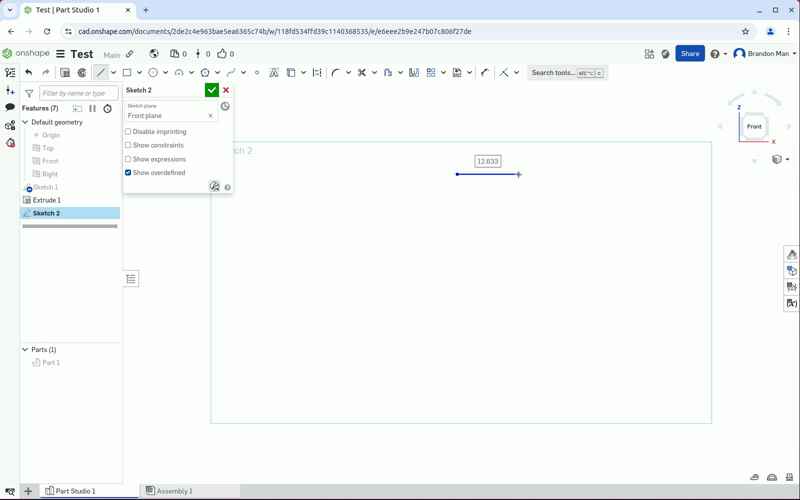
mouse_move(548, 174)
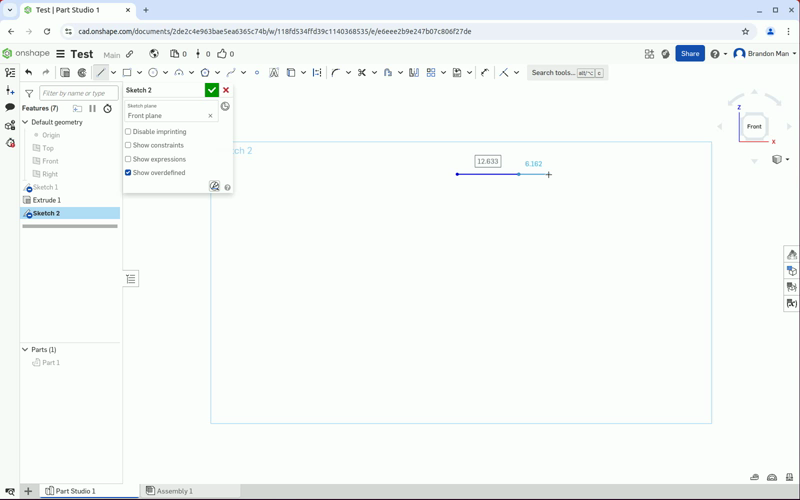
mouse_move(518, 170)
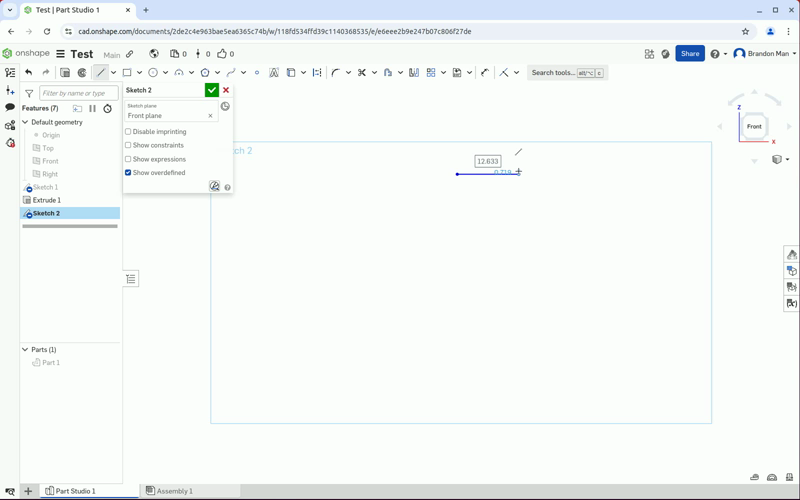
scroll(6)
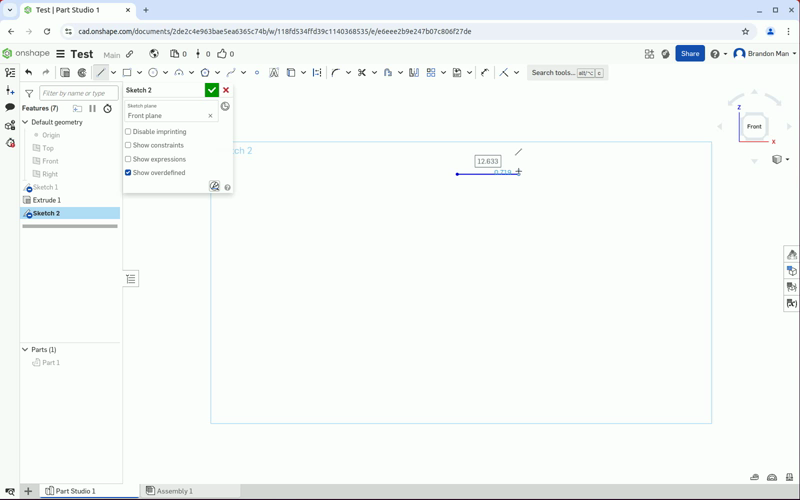
scroll(6)
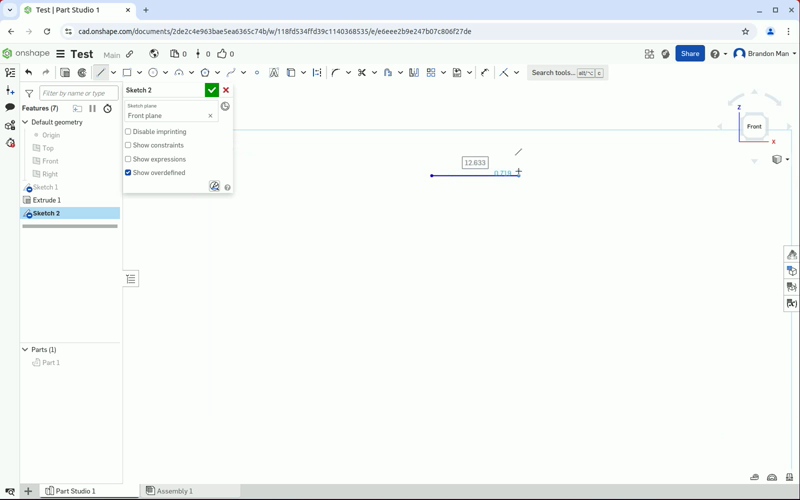
scroll(6)
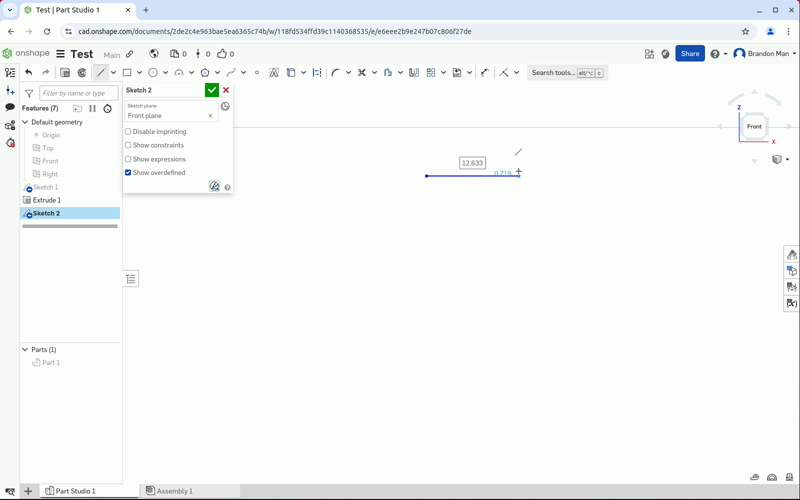
scroll(6)
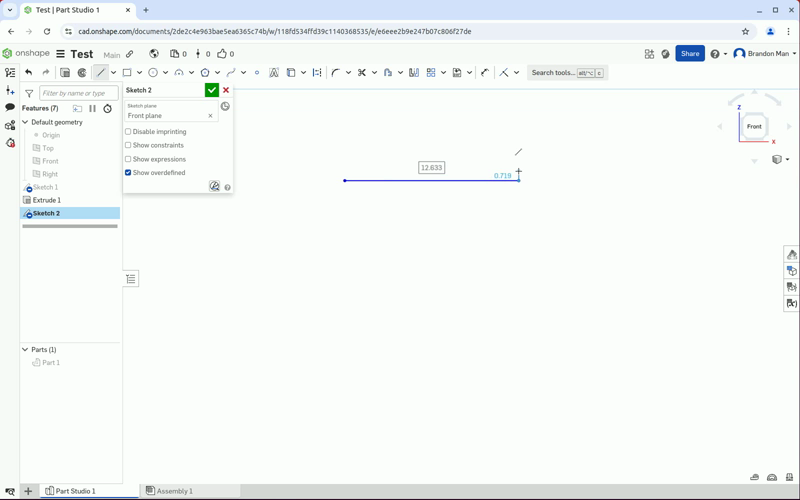
scroll(6)
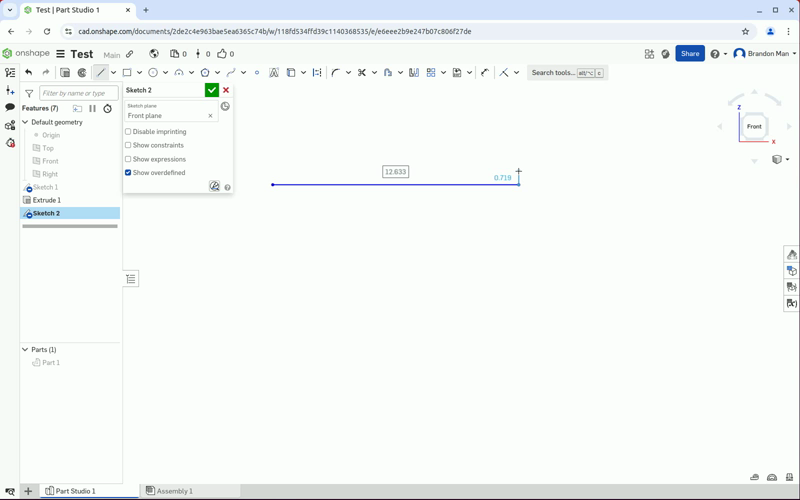
scroll(6)
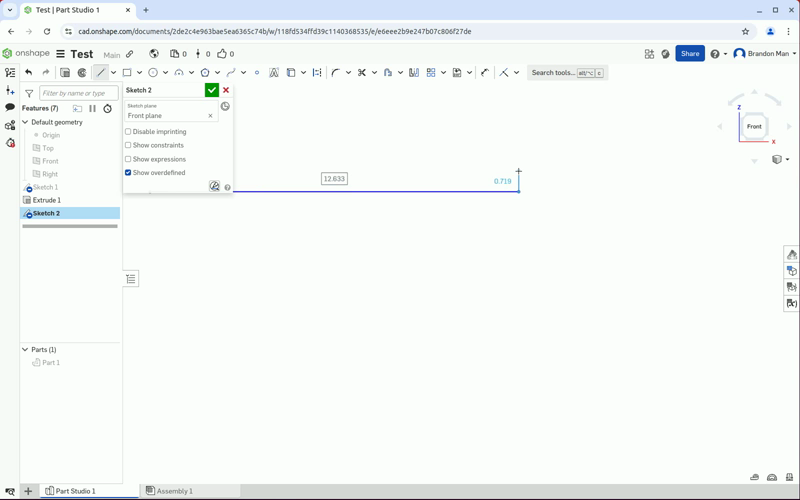
scroll(6)
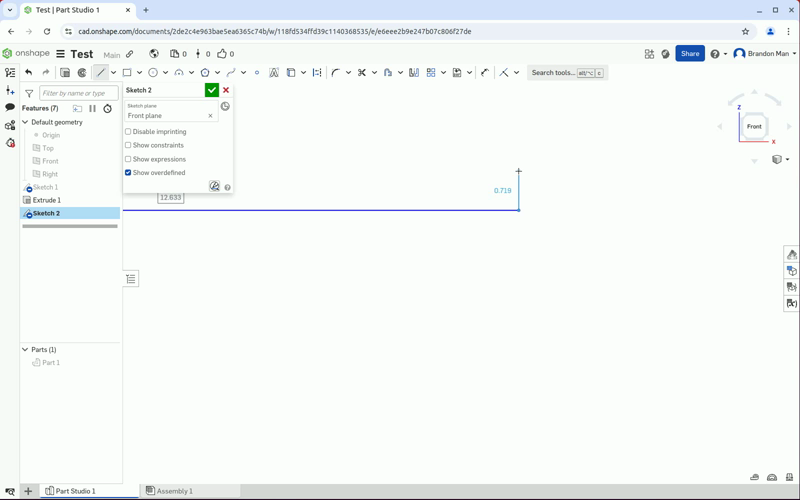
click(518, 170)
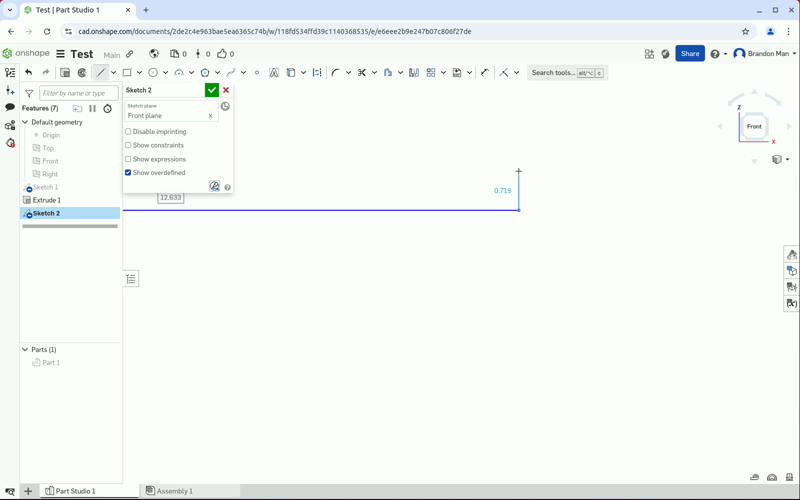
scroll(-6)
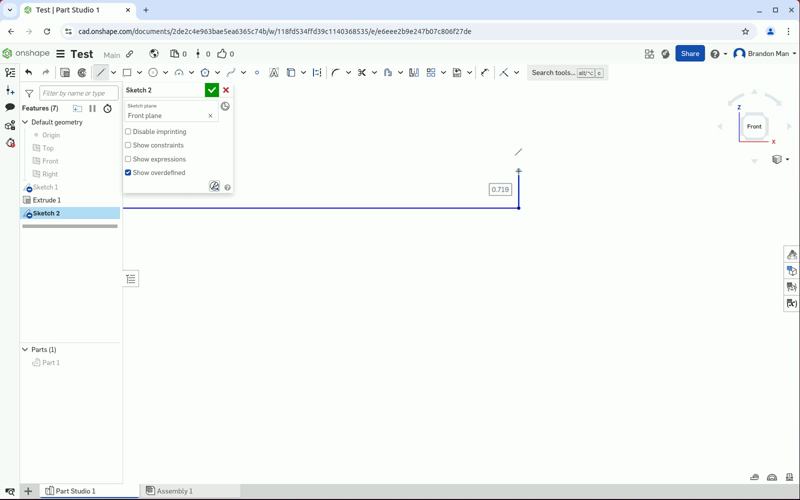
scroll(-6)
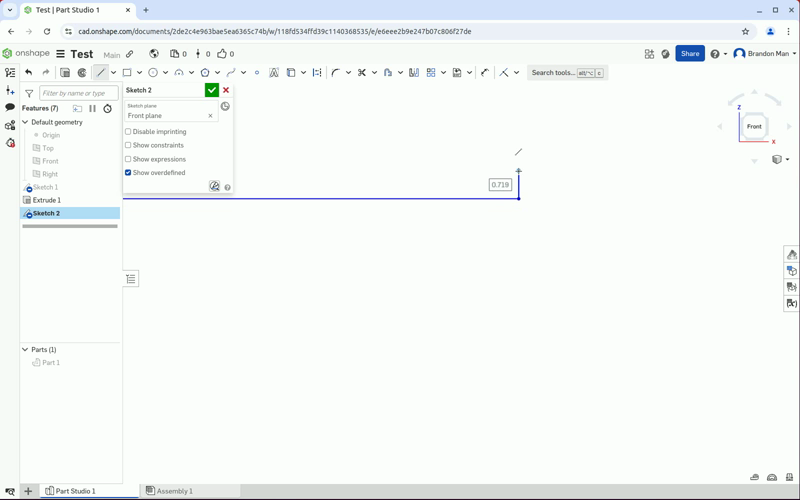
scroll(-6)
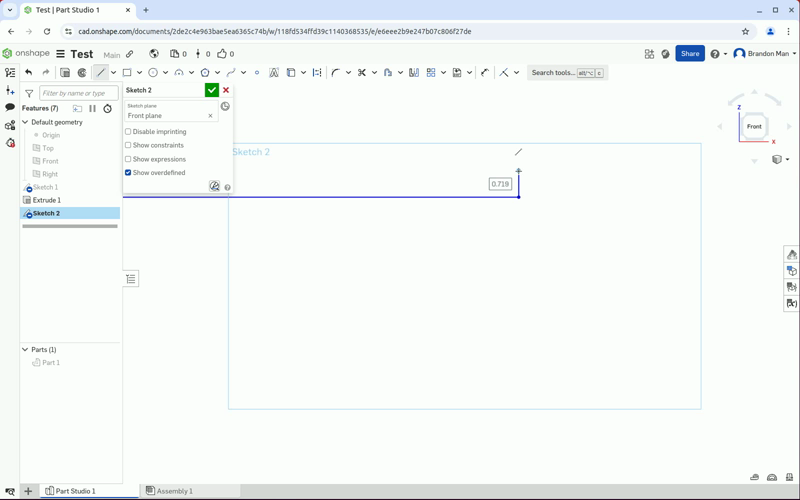
scroll(-6)
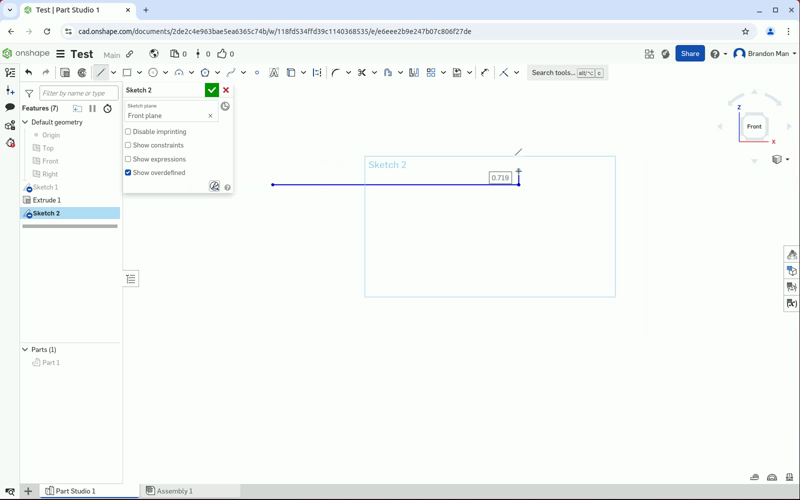
scroll(-6)
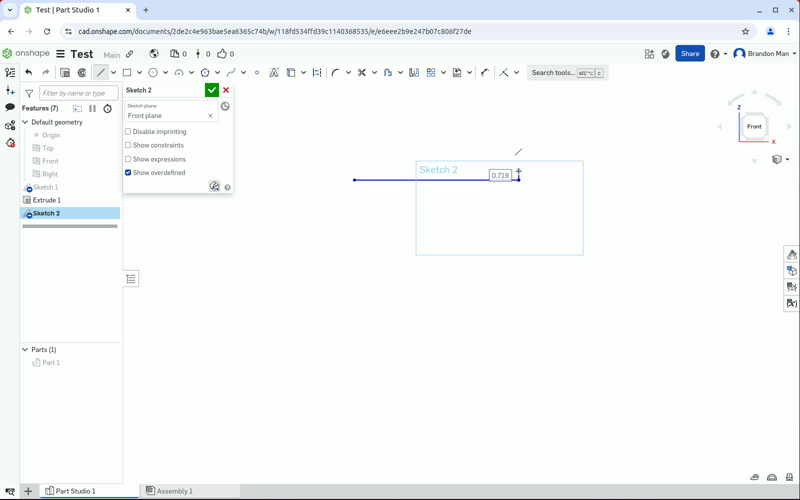
scroll(-6)
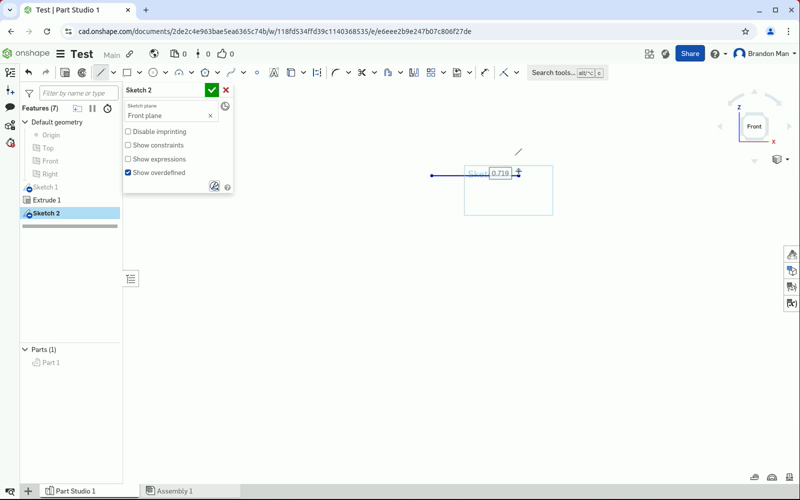
scroll(-6)
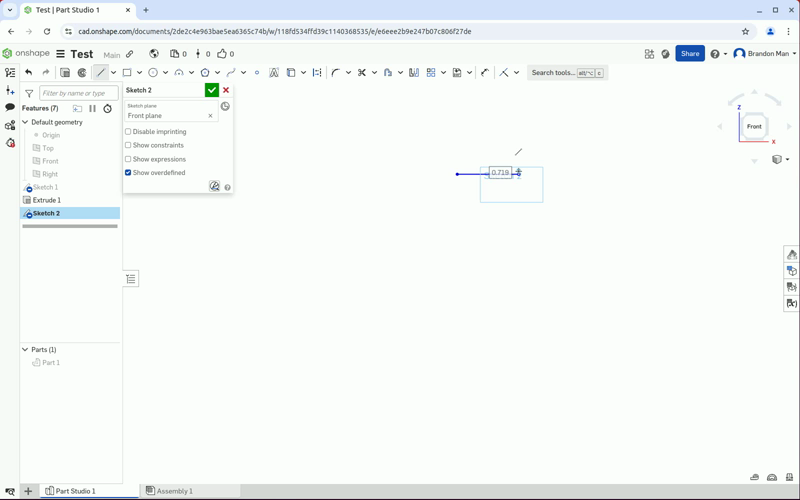
key_up(shift)
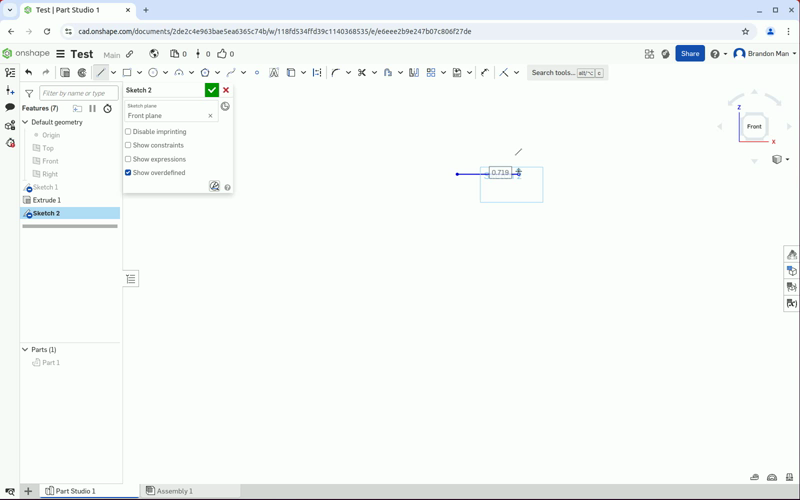
key_down(shift)
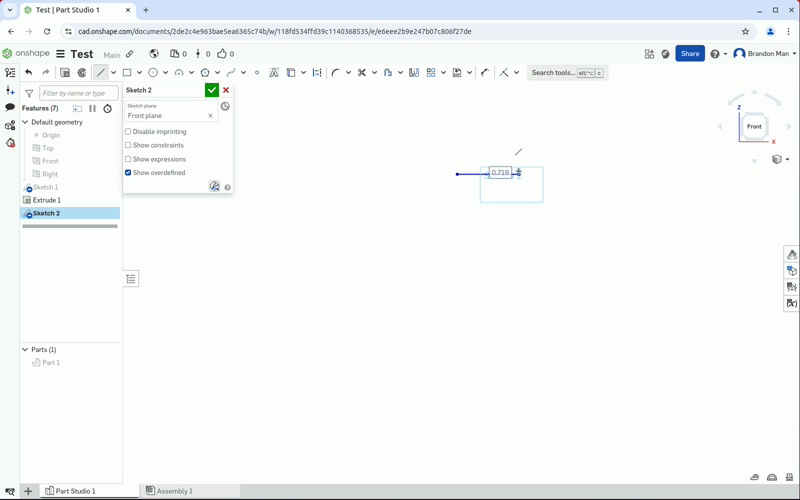
mouse_move(457, 170)
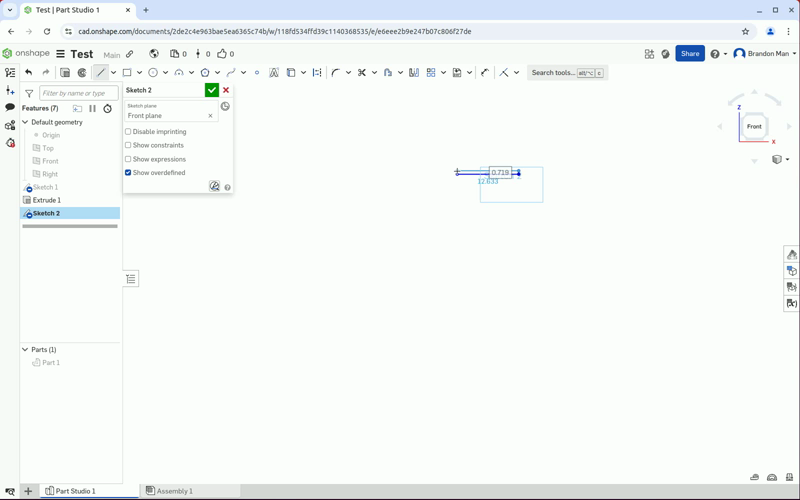
scroll(6)
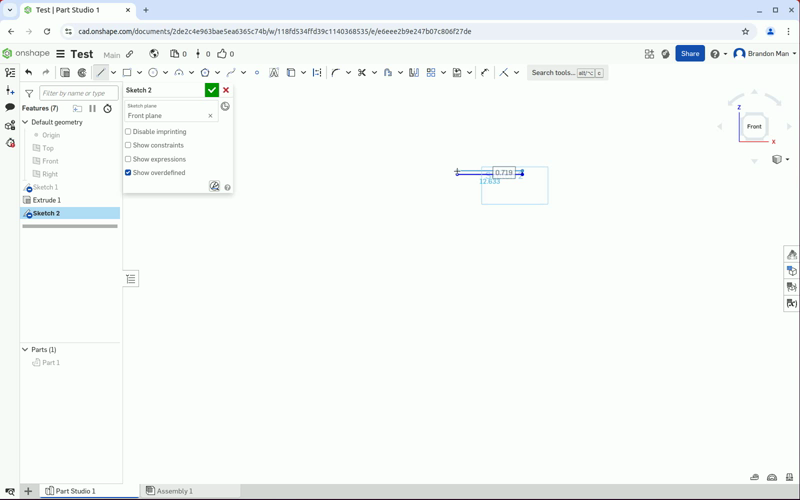
scroll(6)
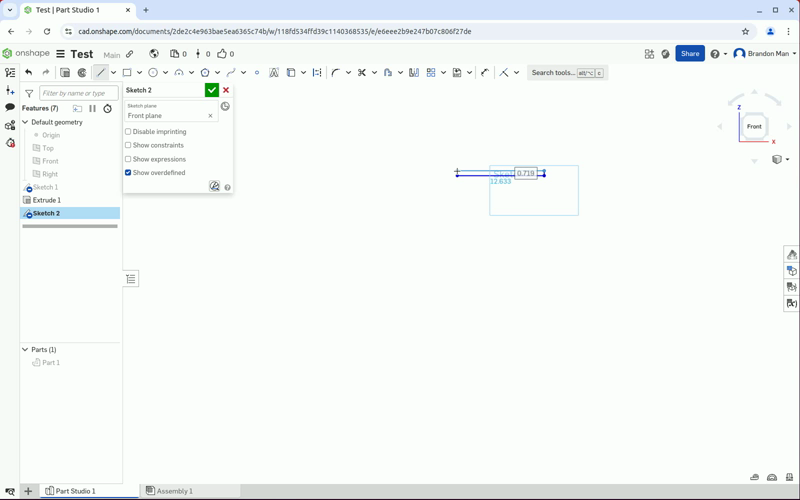
scroll(6)
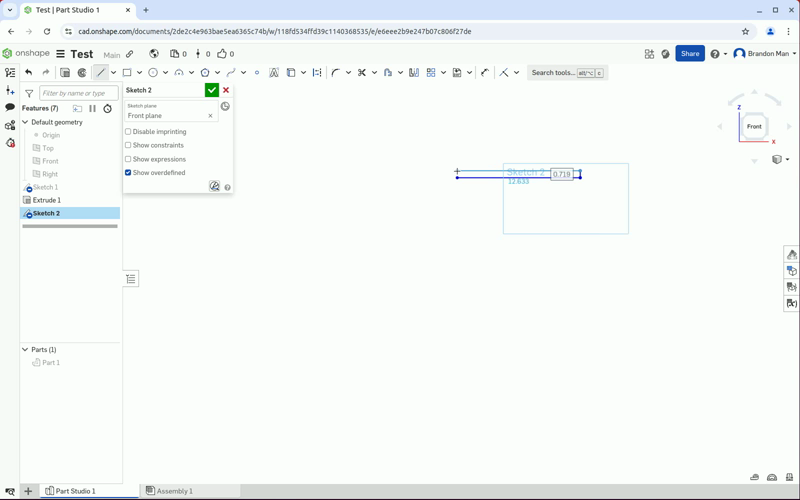
scroll(6)
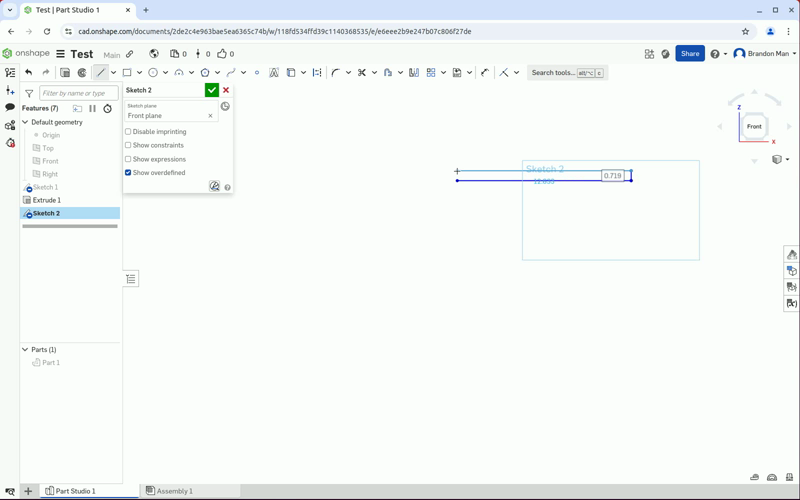
scroll(6)
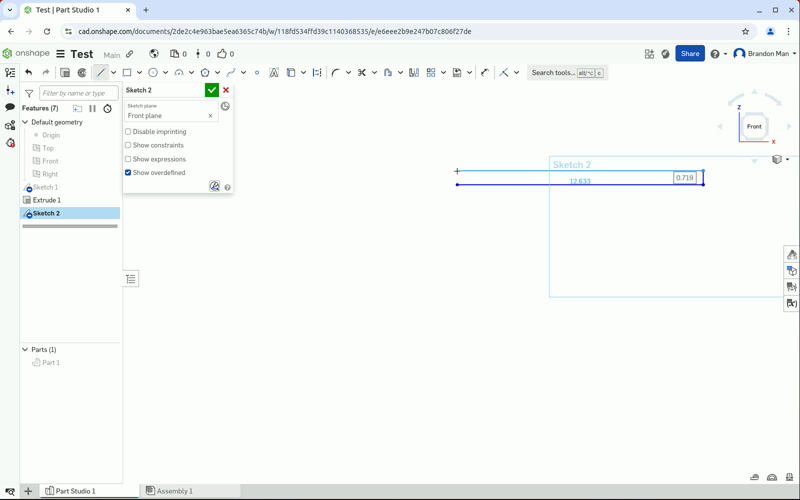
scroll(6)
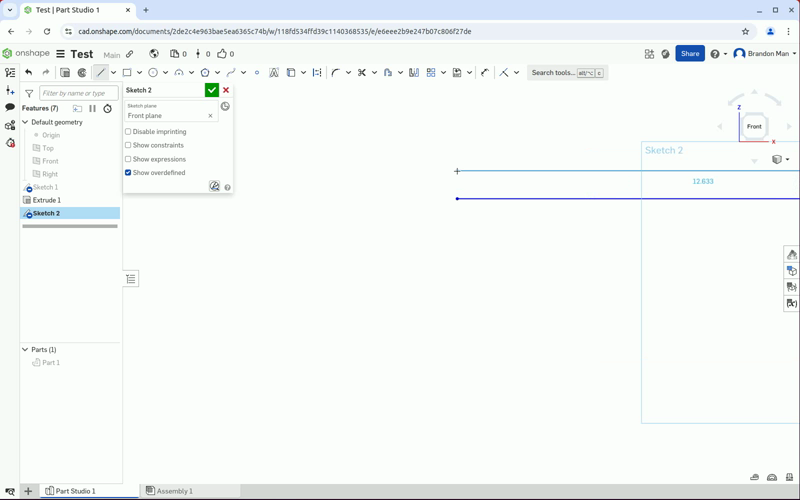
scroll(6)
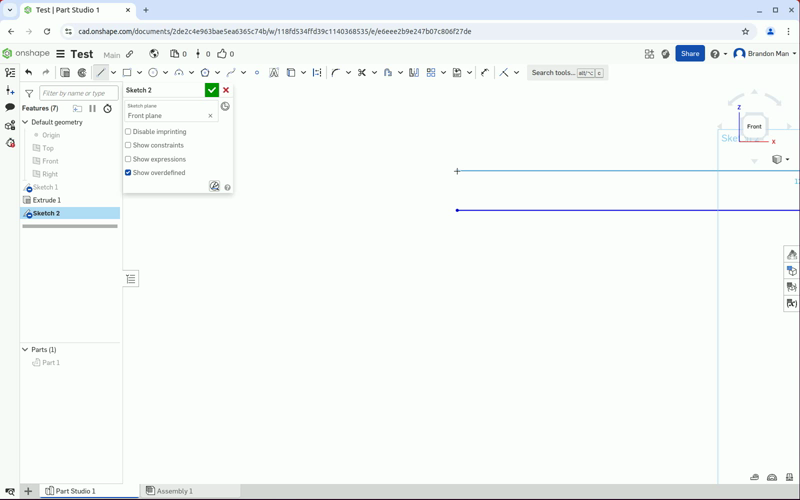
click(457, 170)
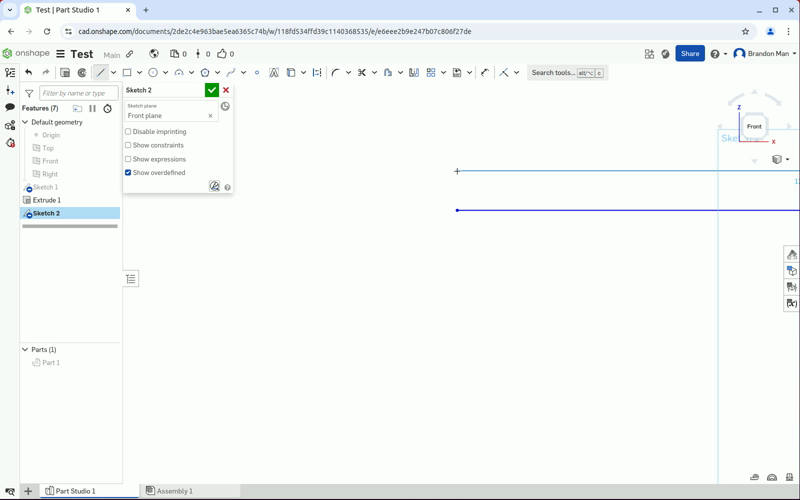
scroll(-6)
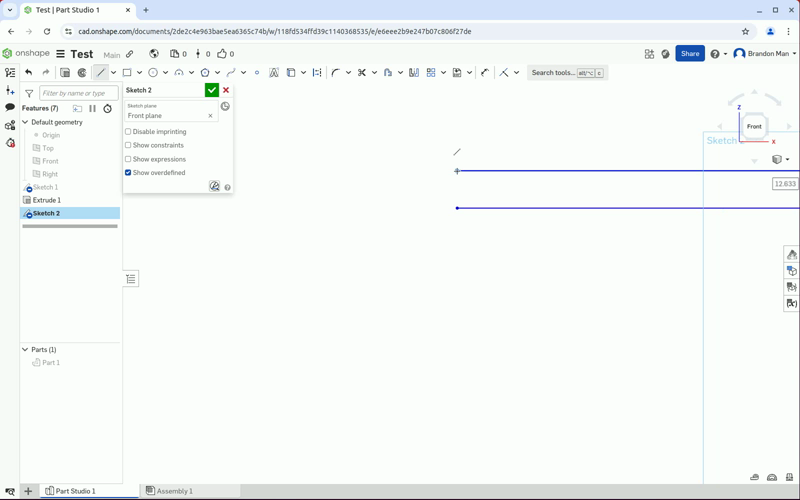
scroll(-6)
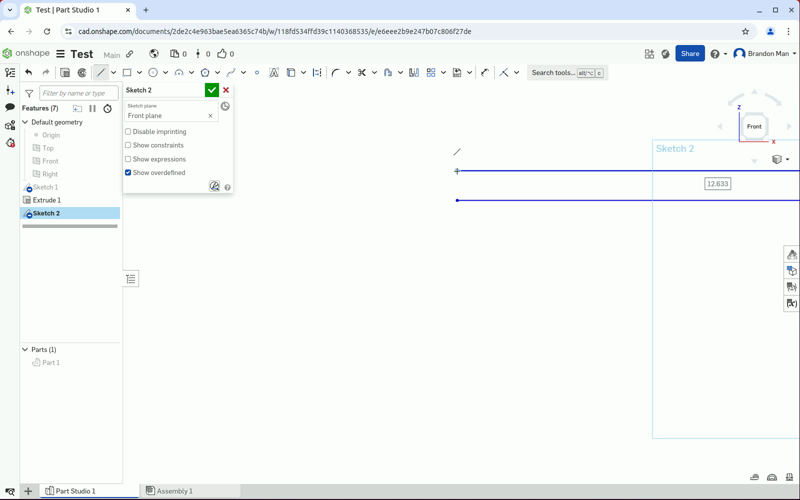
scroll(-6)
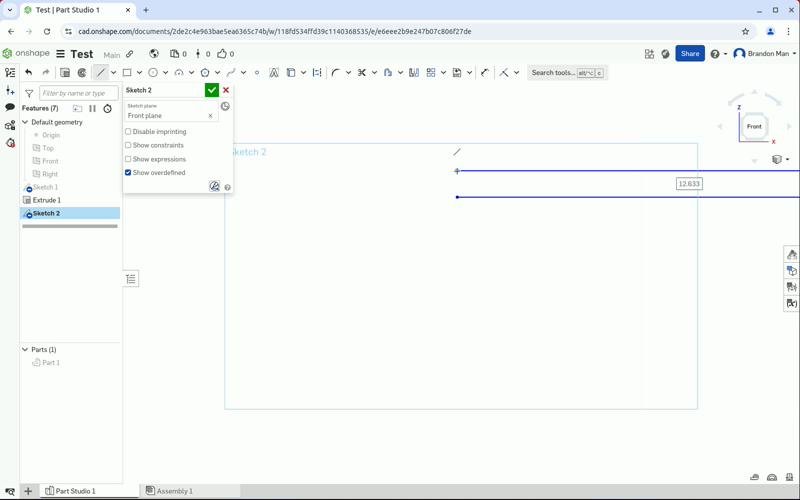
scroll(-6)
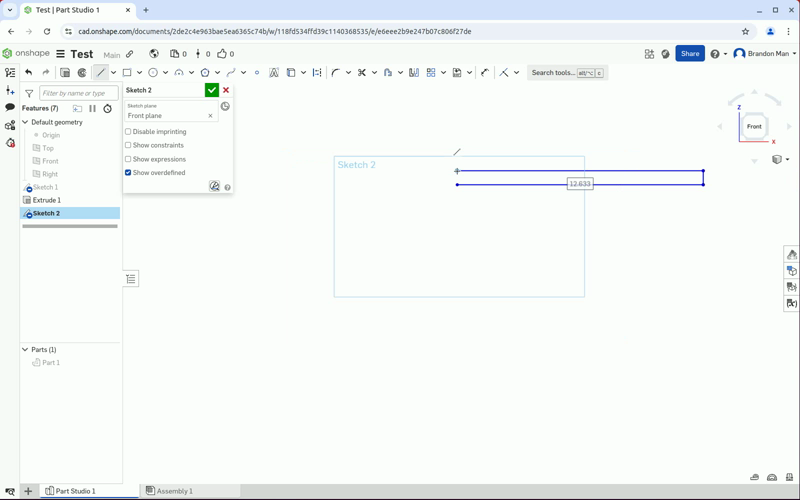
scroll(-6)
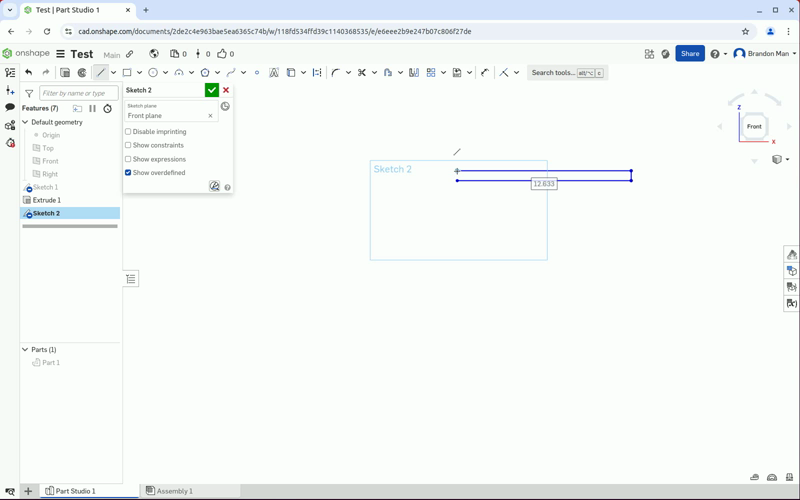
scroll(-6)
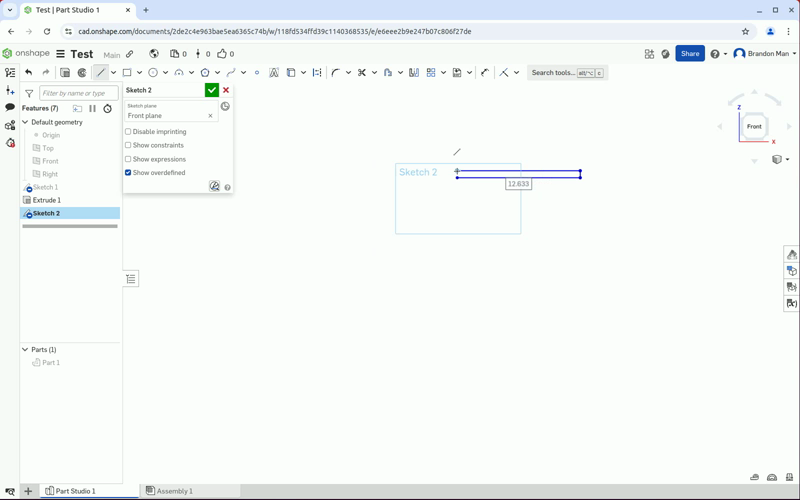
scroll(-6)
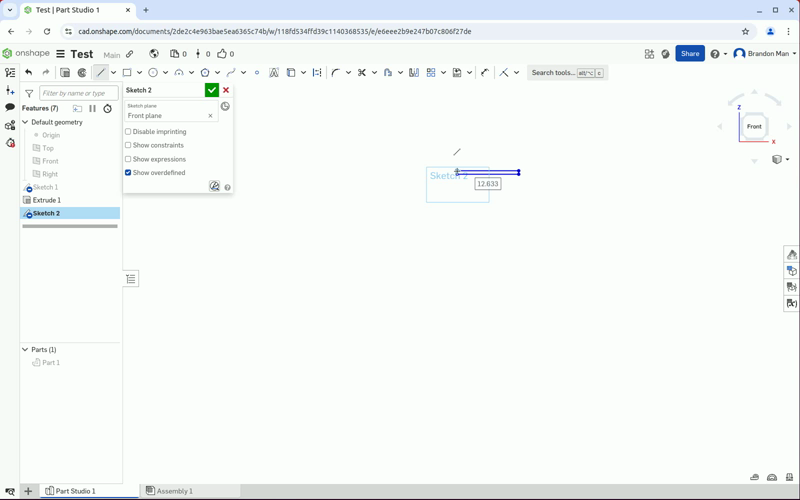
key_up(shift)
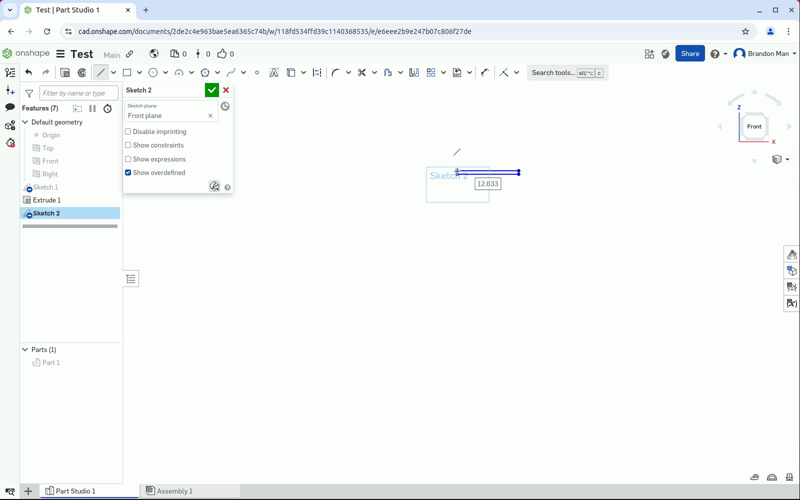
mouse_move(487, 170)
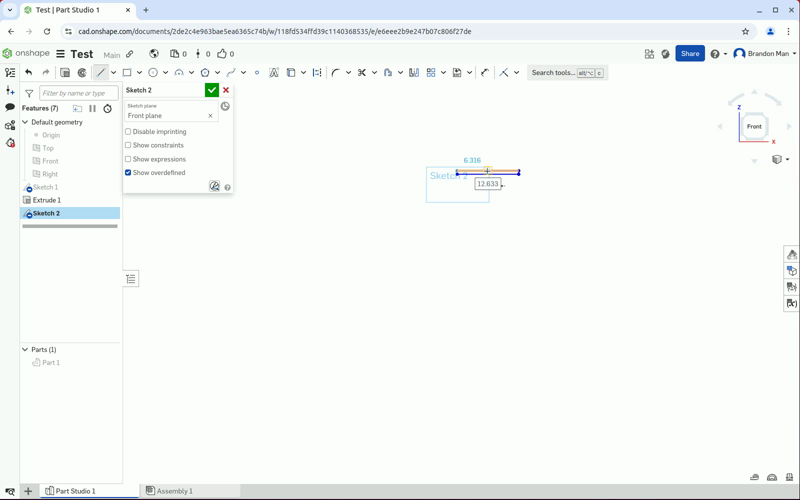
key_down(shift)
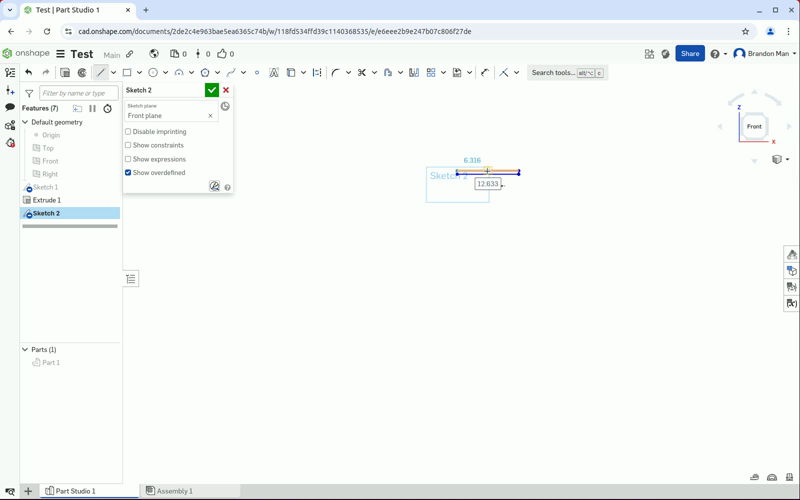
mouse_move(457, 174)
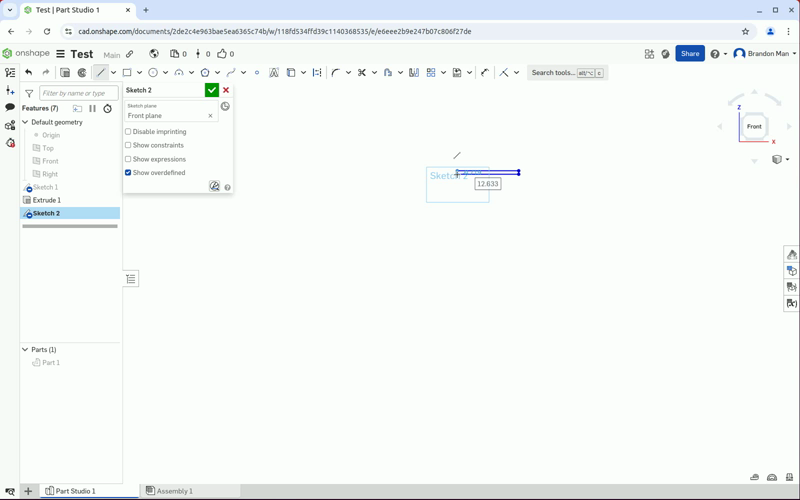
scroll(6)
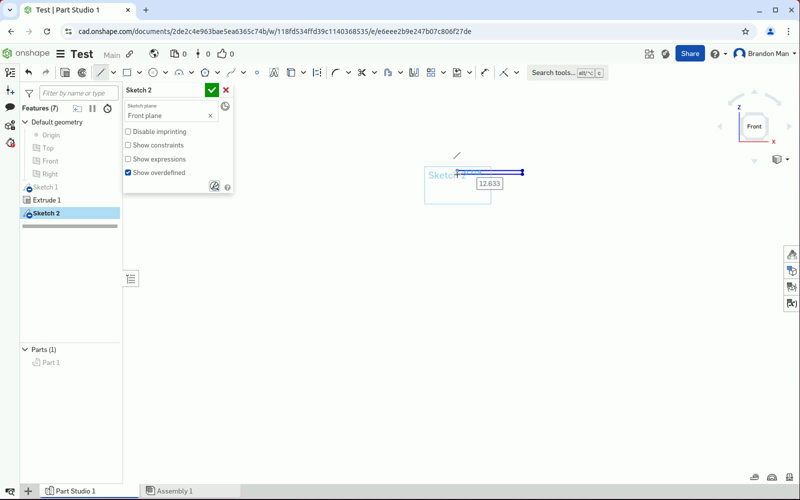
scroll(6)
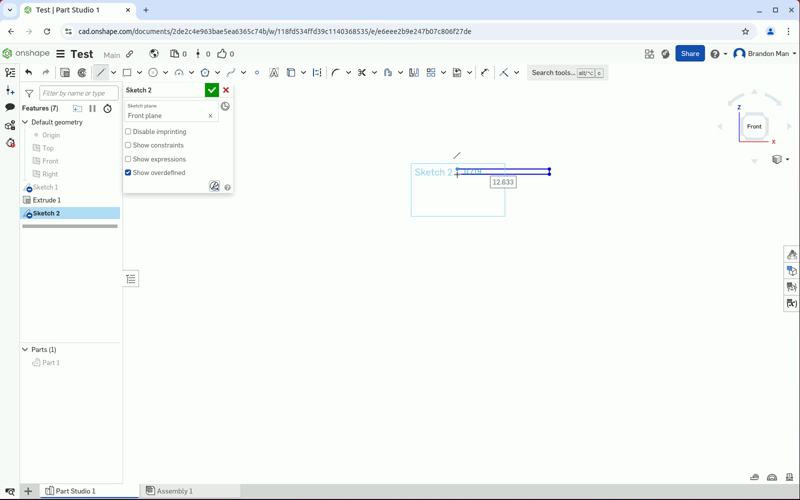
scroll(6)
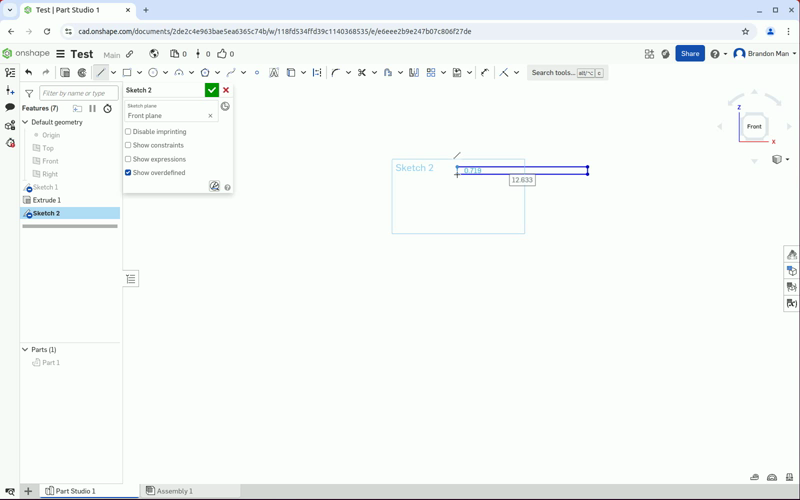
scroll(6)
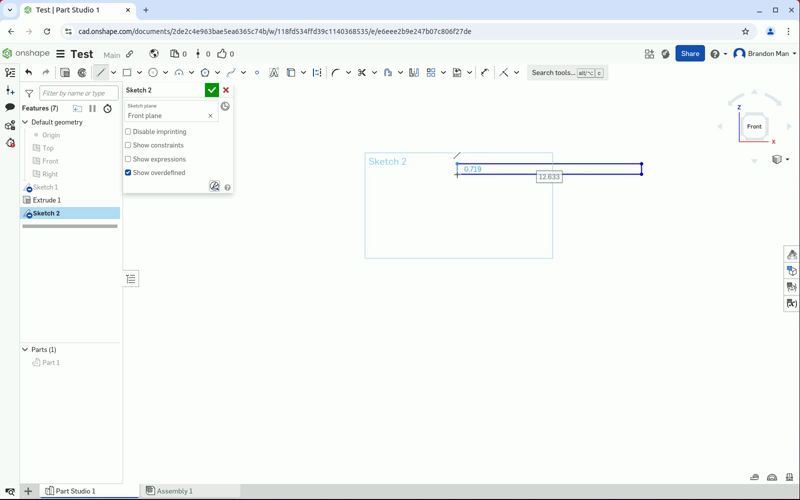
scroll(6)
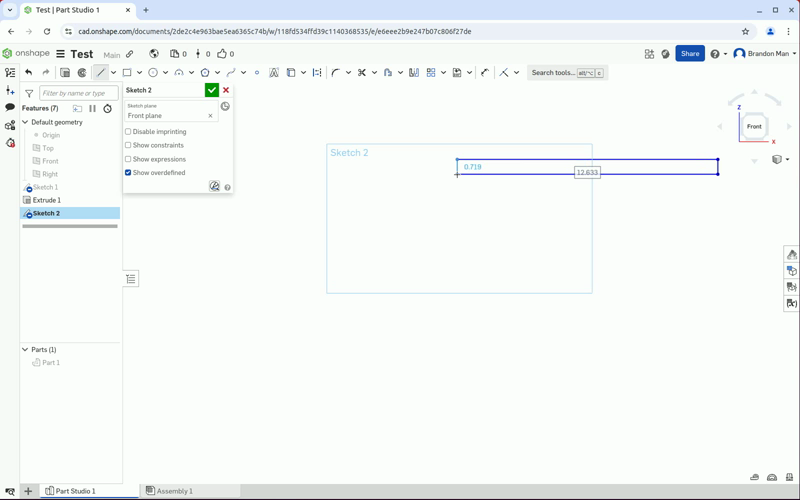
scroll(6)
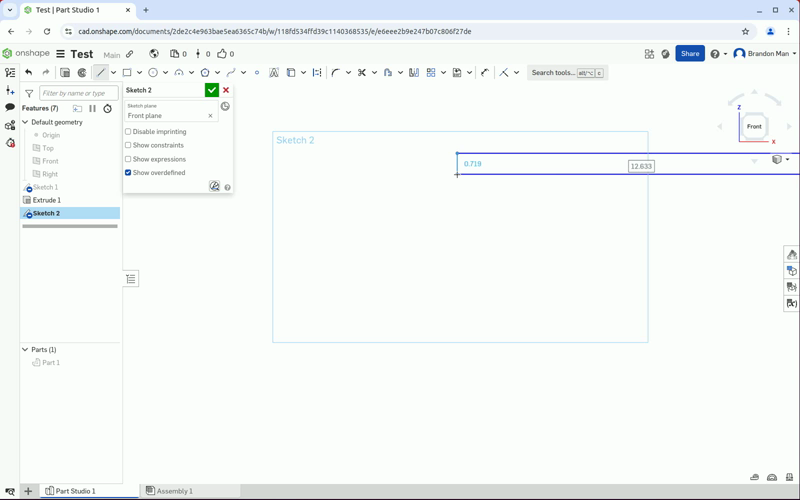
scroll(6)
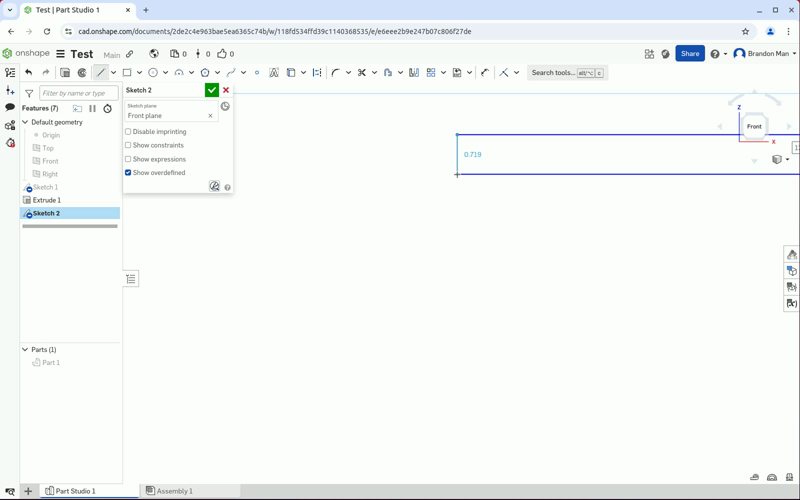
key_up(shift)
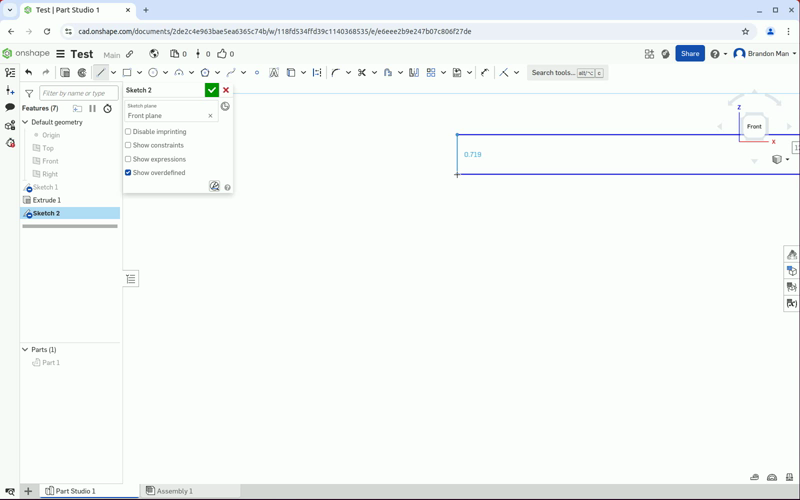
click(457, 174)
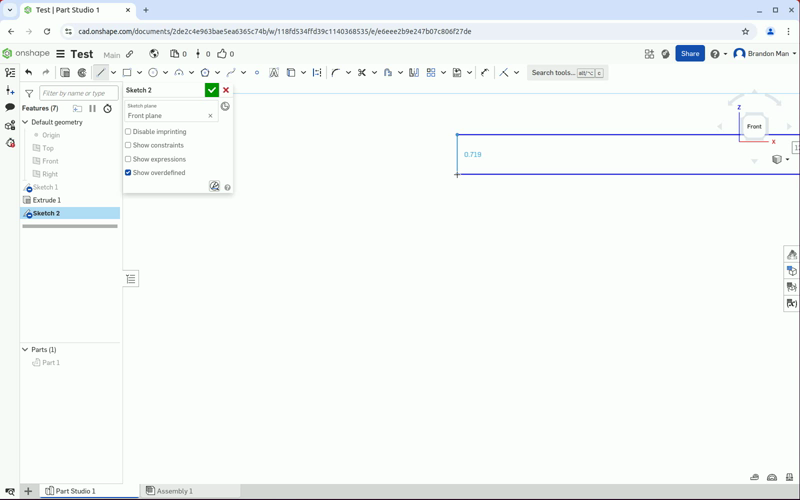
scroll(-6)
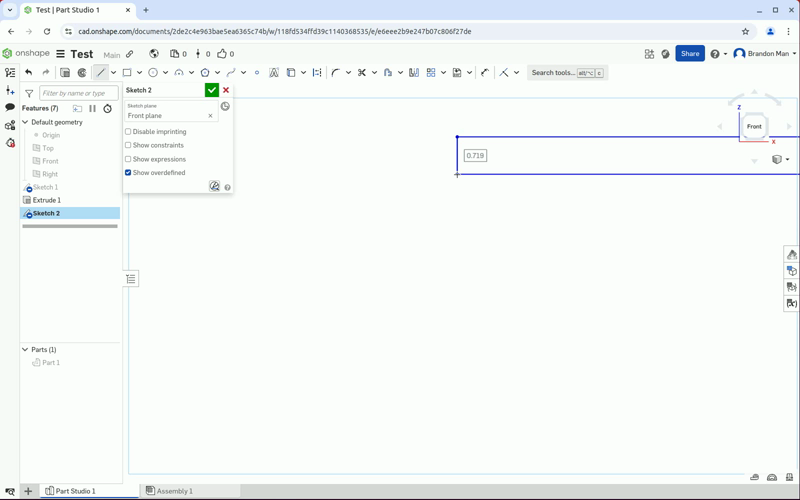
scroll(-6)
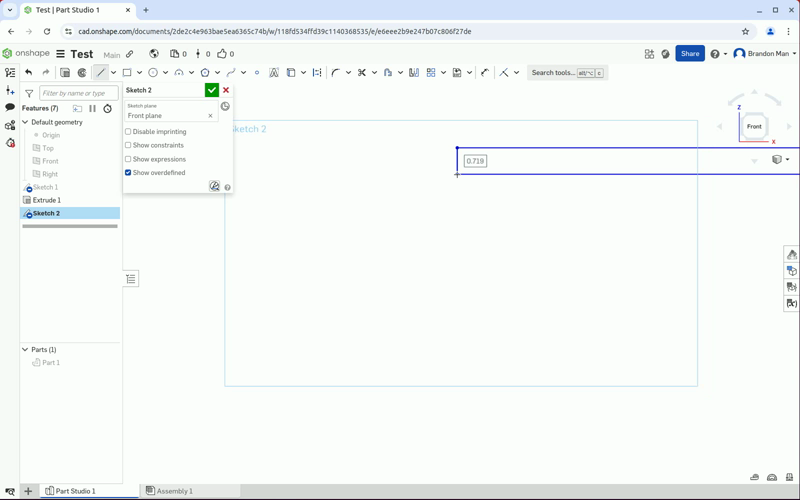
scroll(-6)
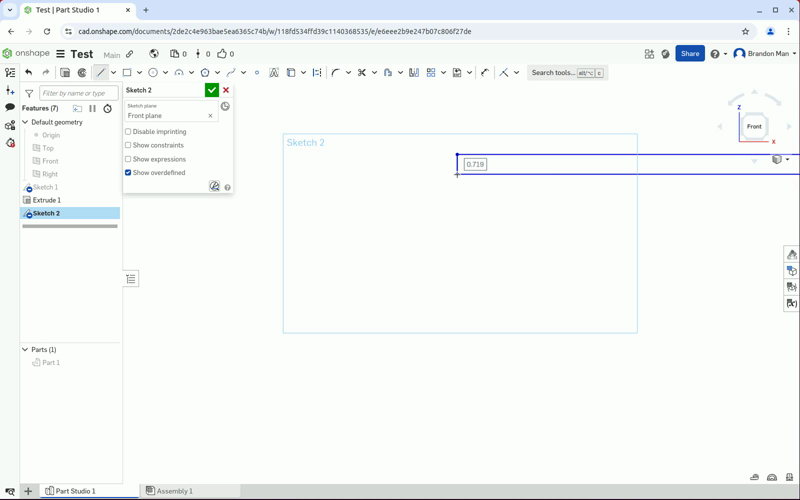
scroll(-6)
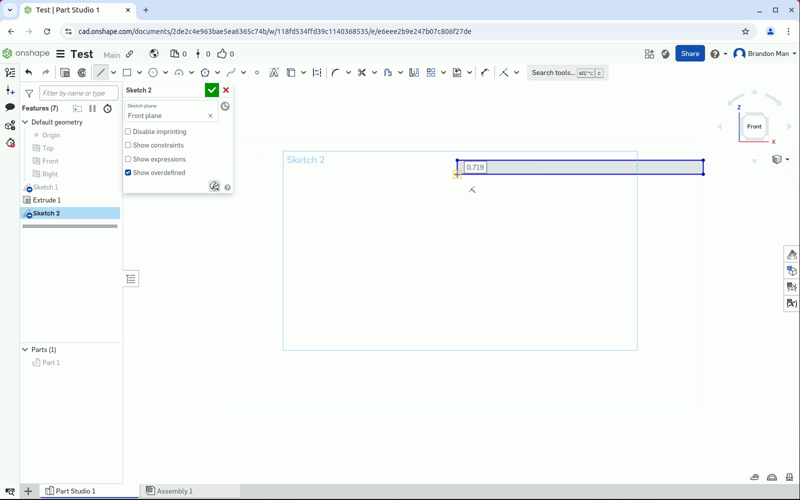
scroll(-6)
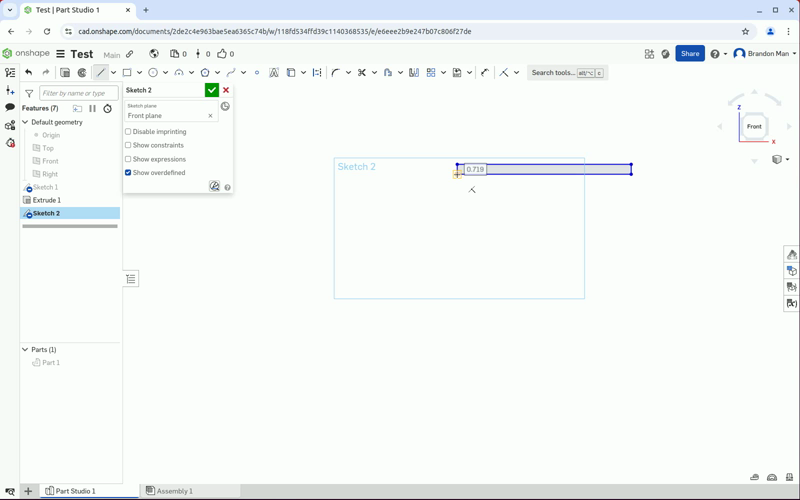
scroll(-6)
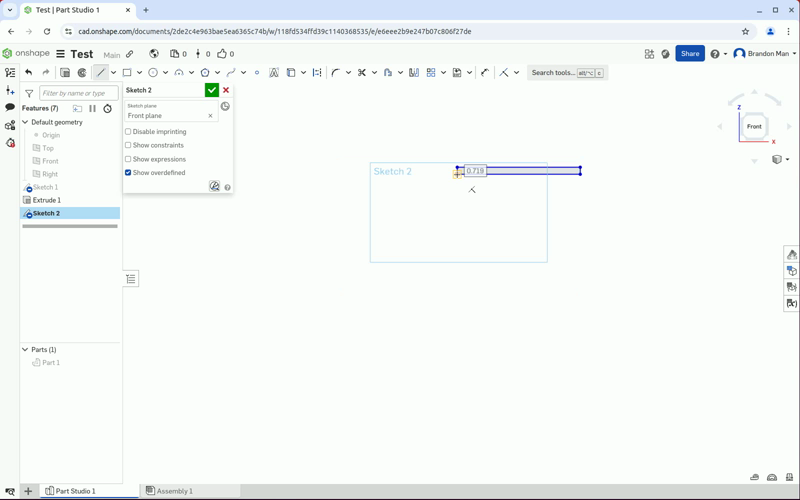
scroll(-6)
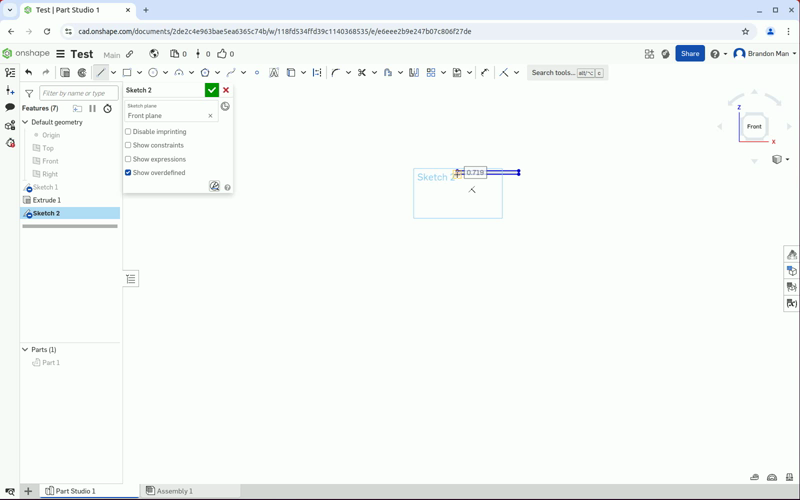
key(esc)
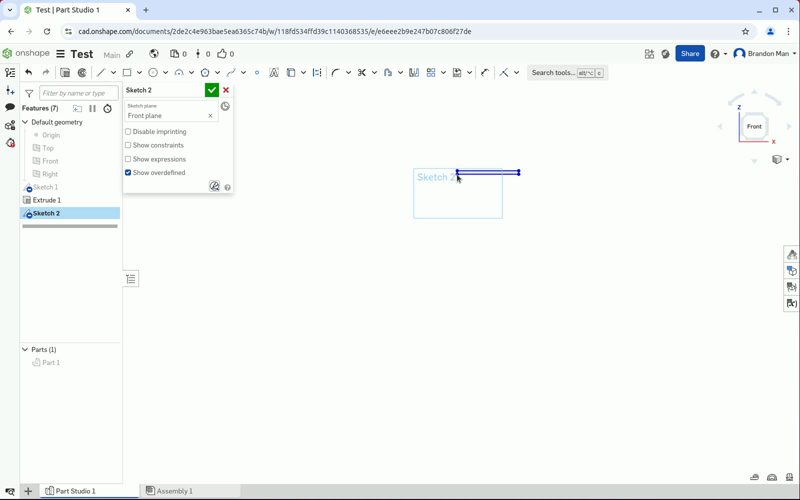
mouse_move(463, 172)
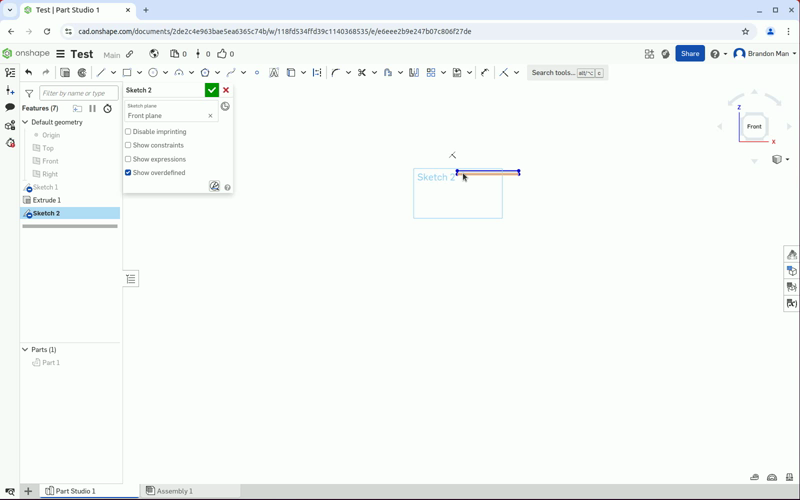
scroll(6)
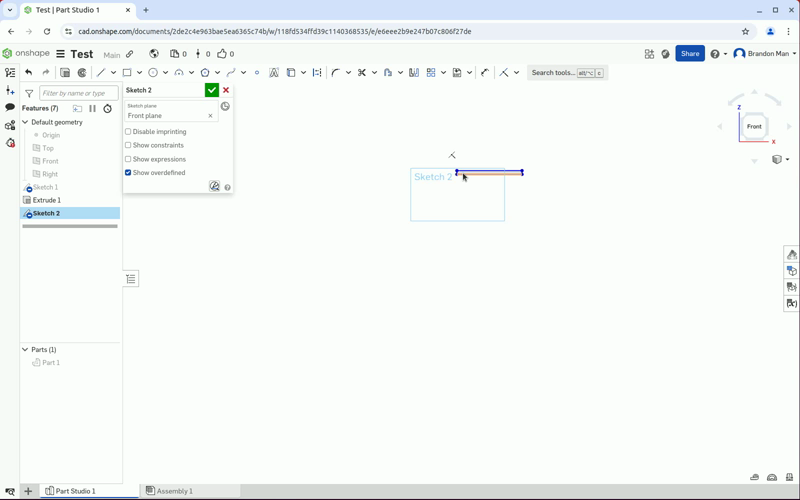
scroll(6)
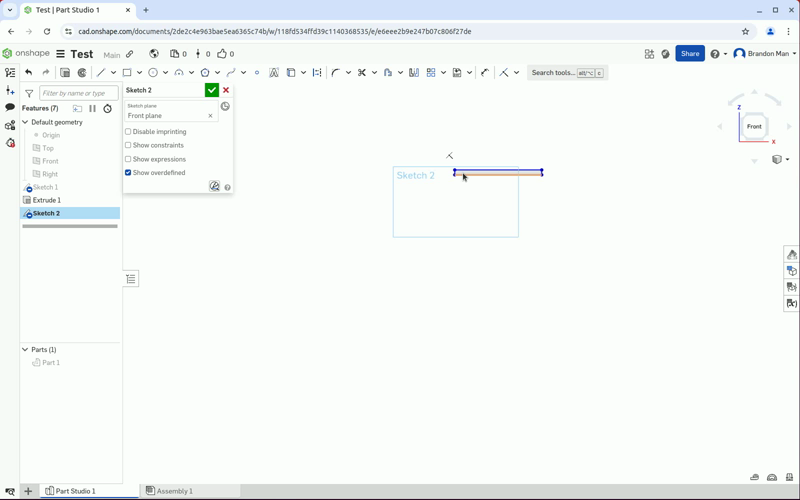
scroll(6)
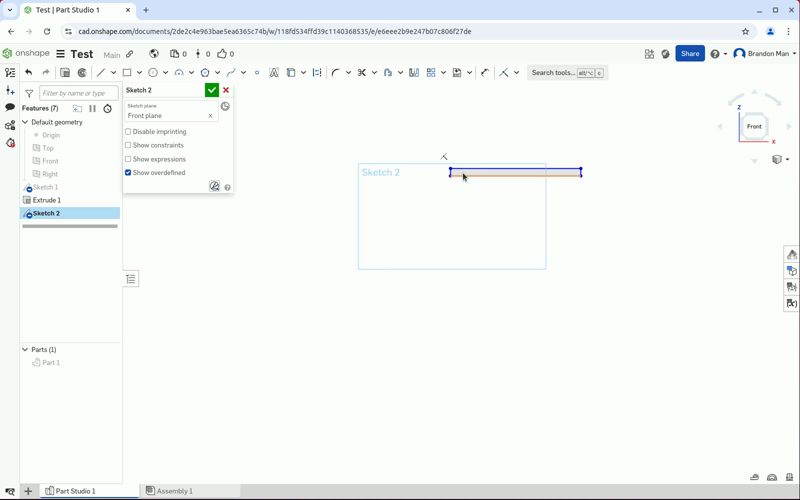
scroll(6)
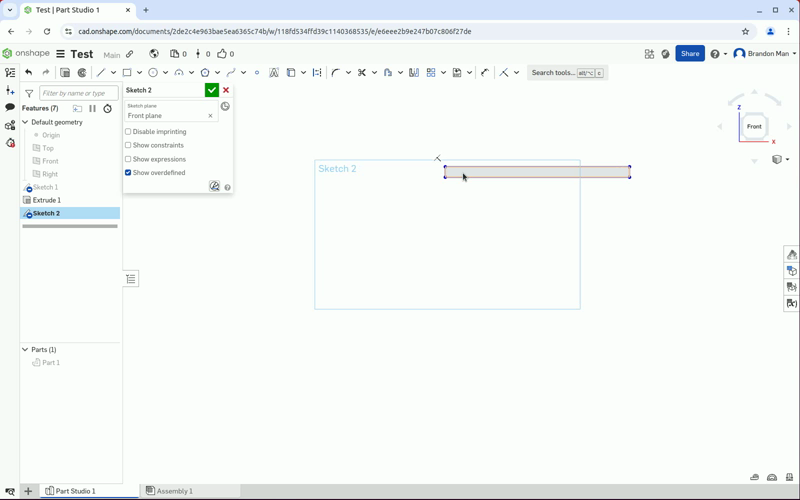
scroll(6)
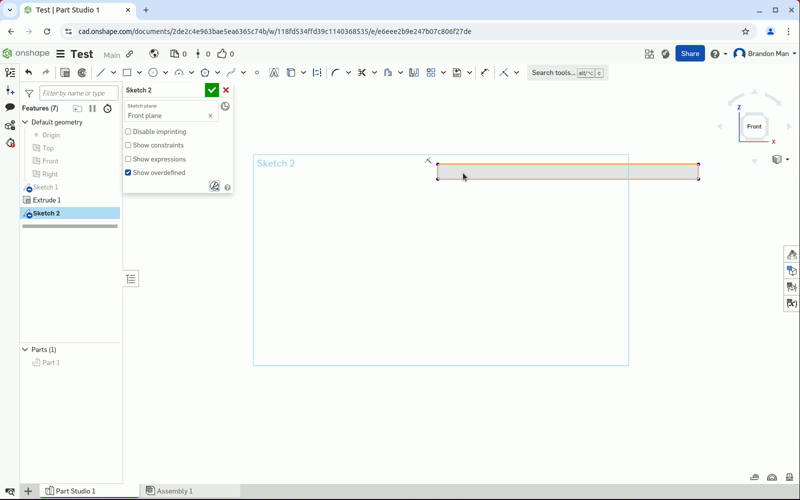
scroll(6)
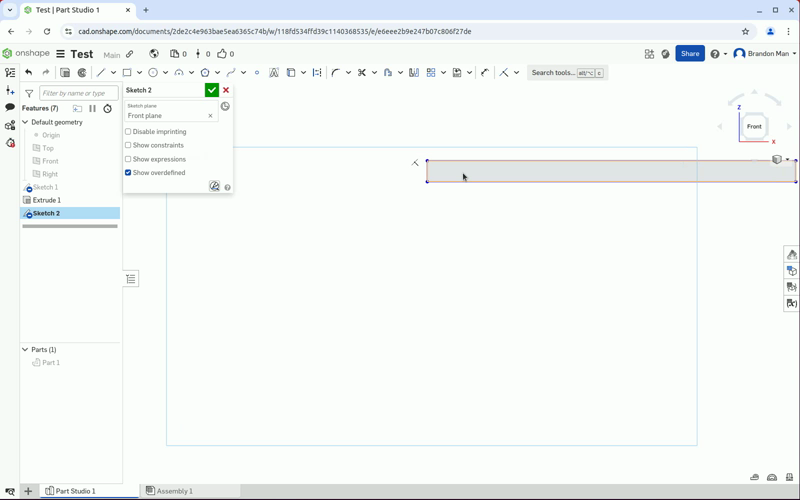
scroll(6)
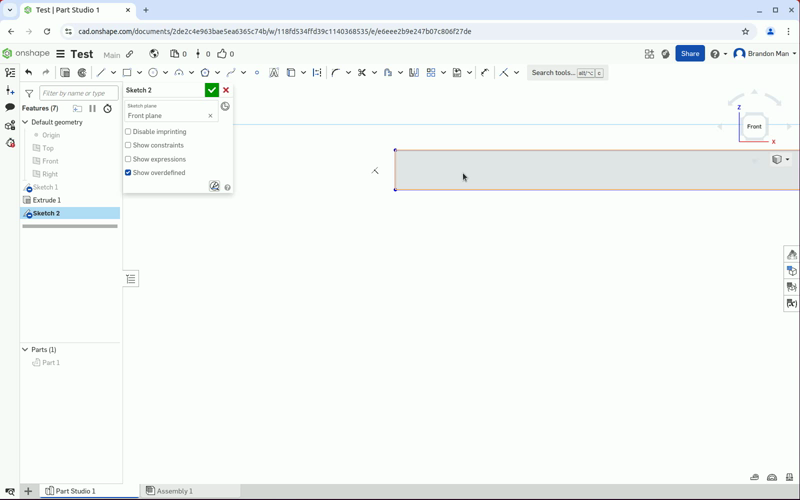
click(463, 172)
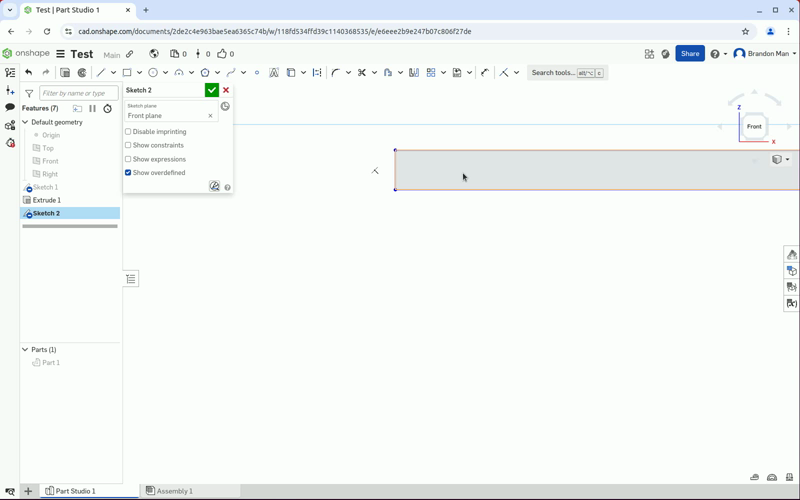
scroll(-6)
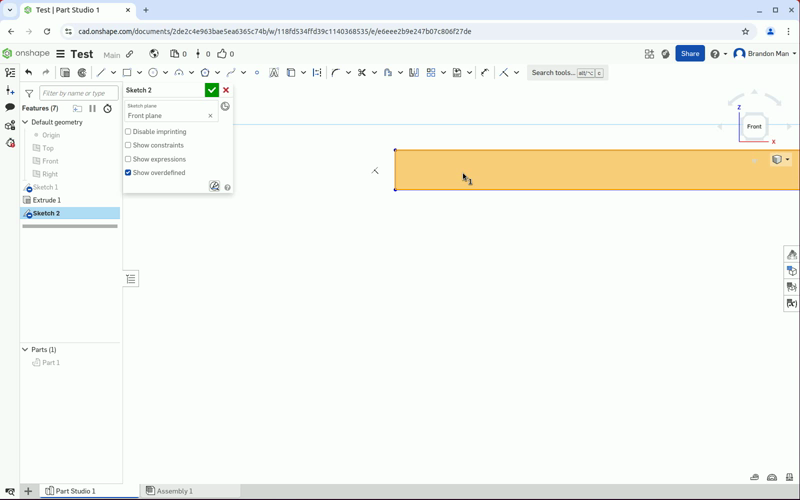
scroll(-6)
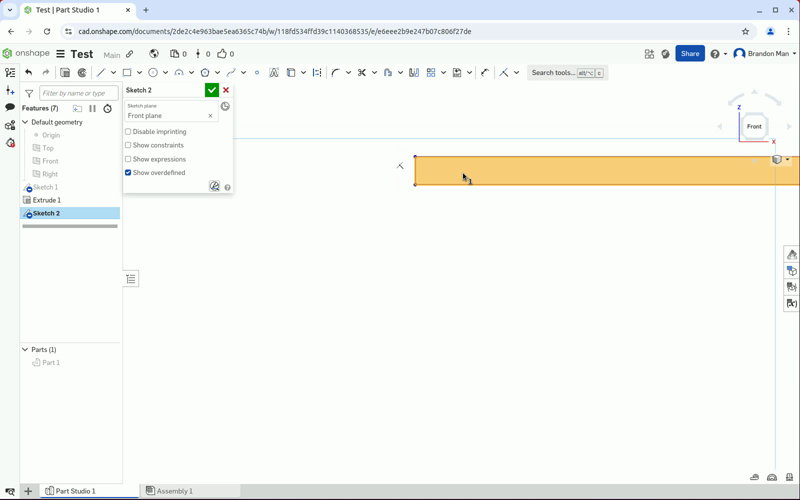
scroll(-6)
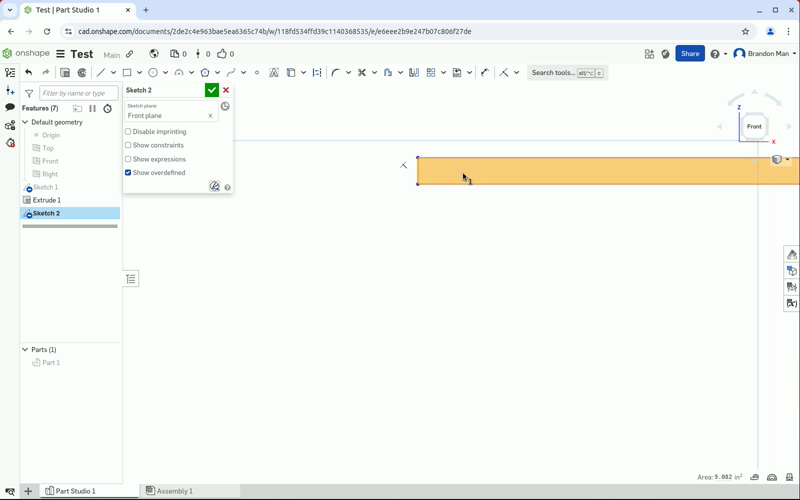
scroll(-6)
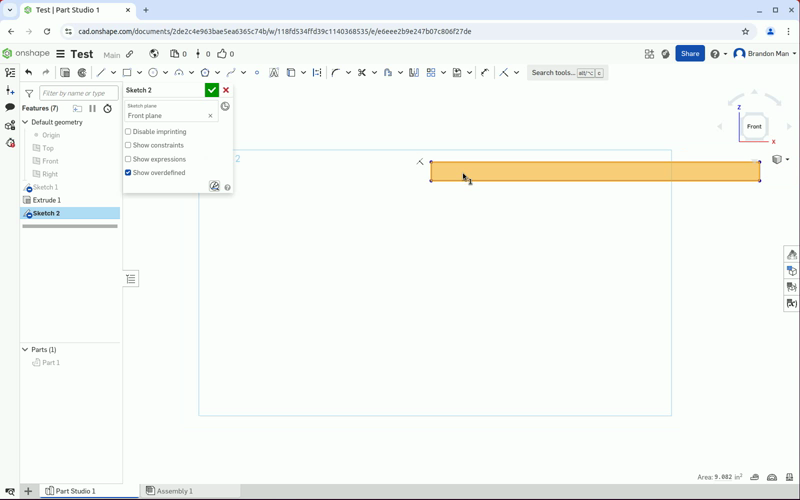
scroll(-6)
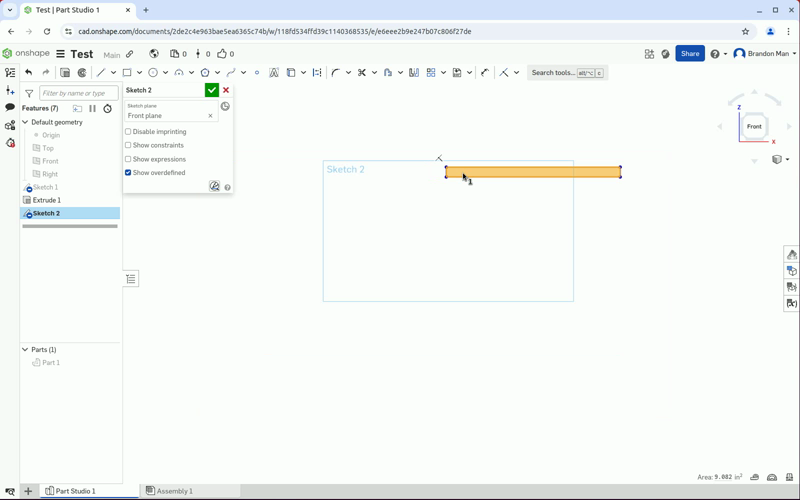
scroll(-6)
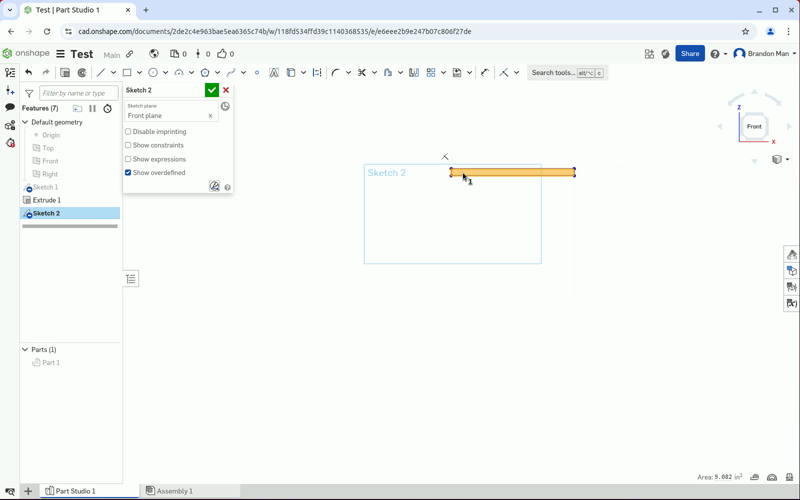
scroll(-6)
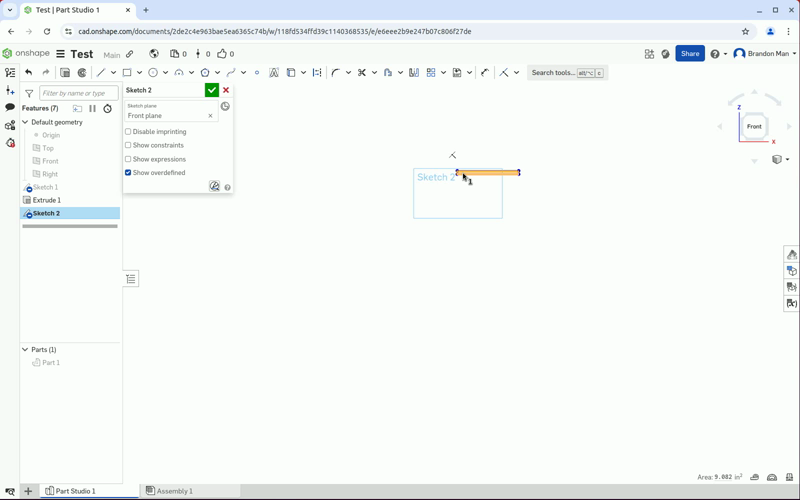
mouse_move(73, 352)
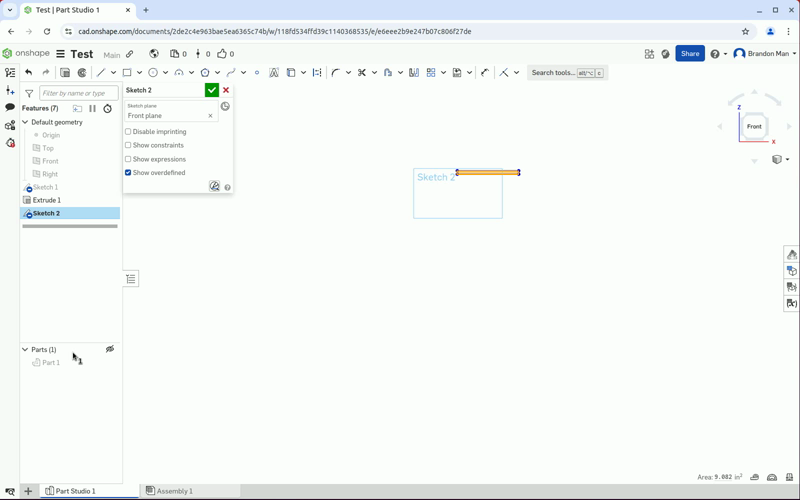
key(shift+y)
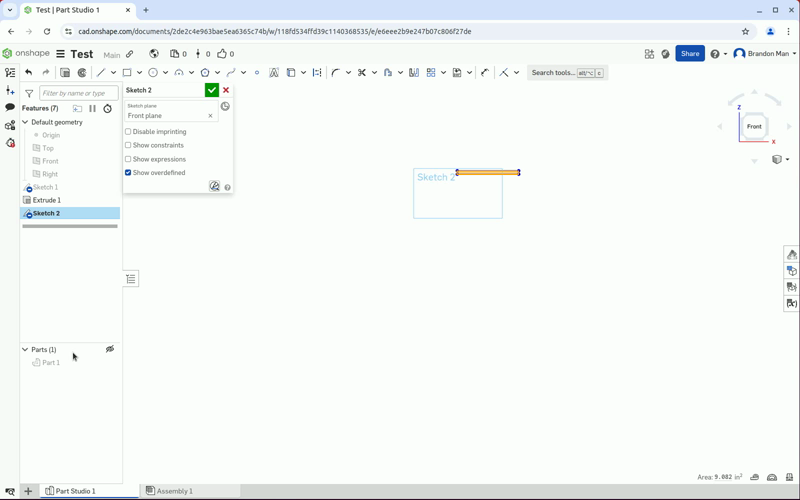
key(shift+e)
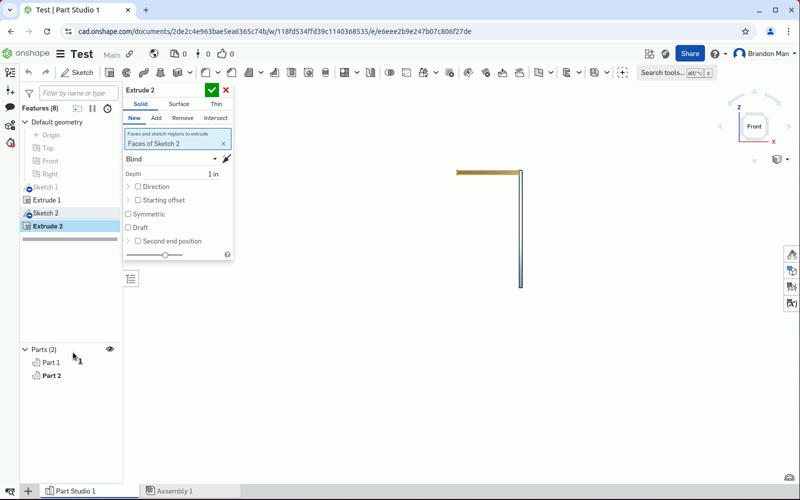
mouse_move(143, 106)
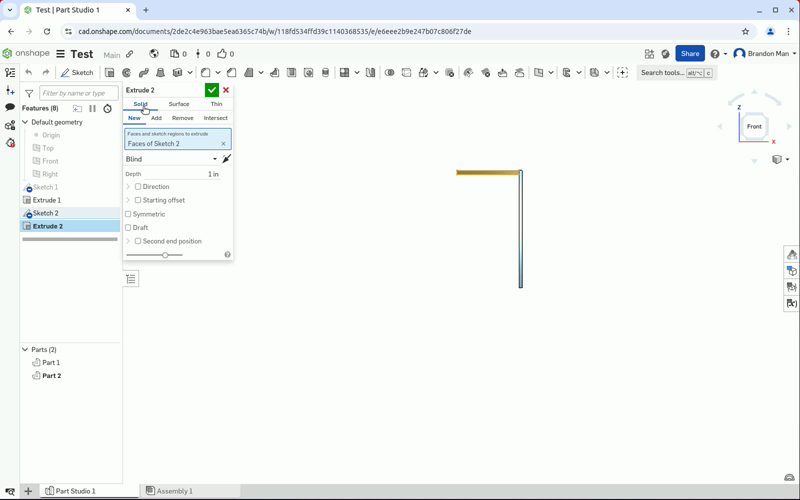
click(143, 106)
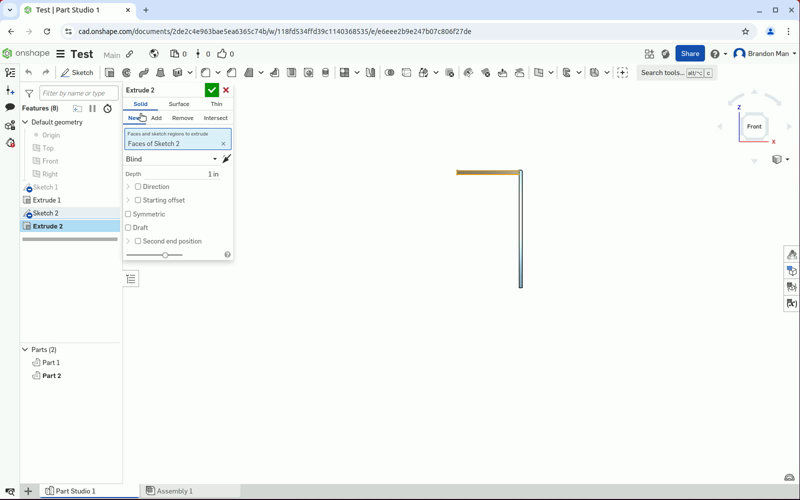
mouse_move(137, 120)
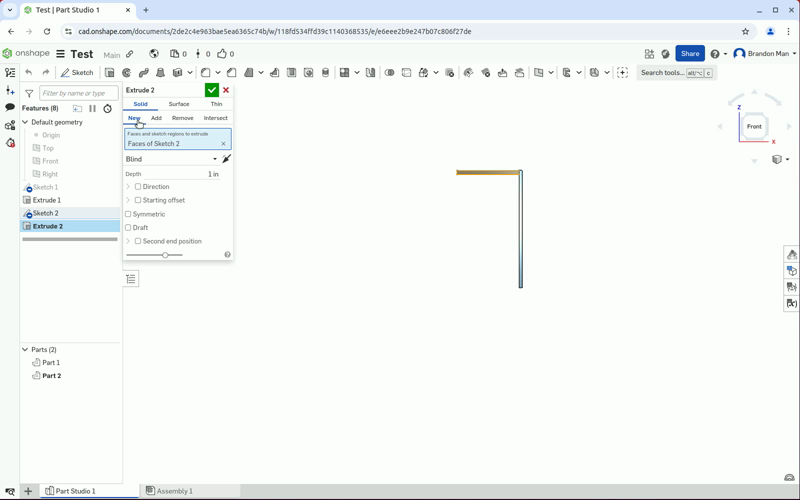
click(137, 120)
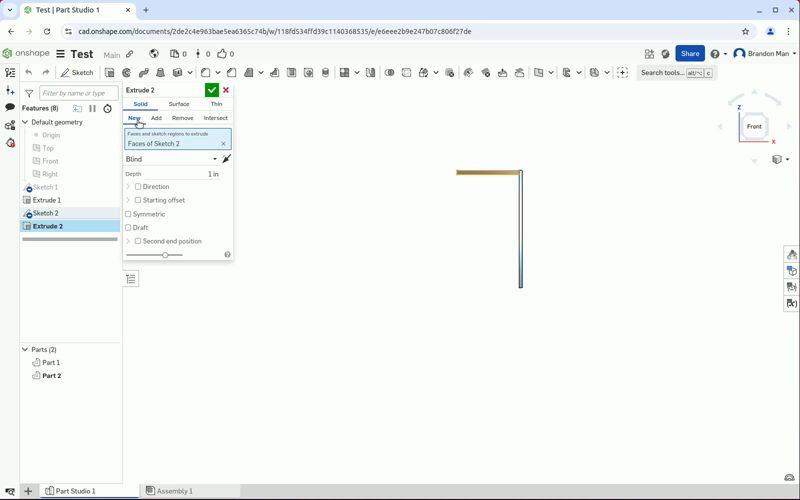
key(tab, 4)
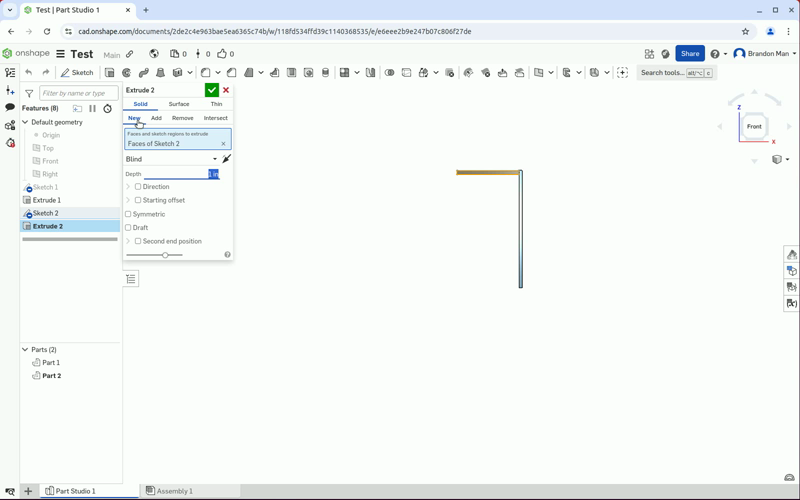
text(0.481)
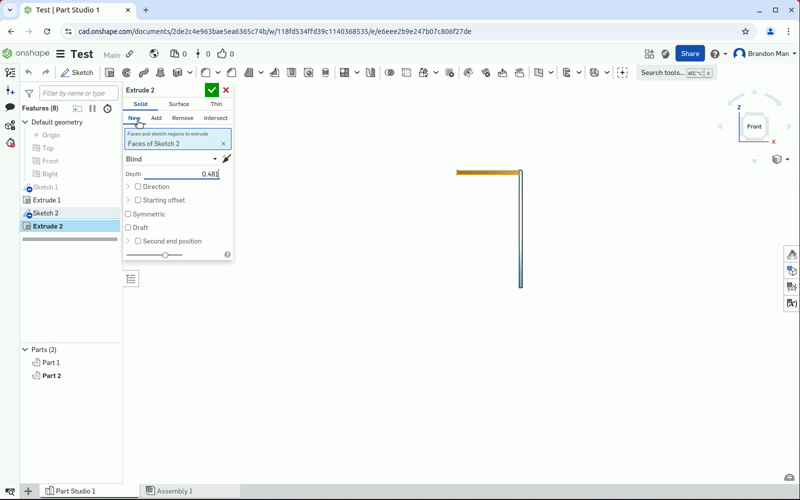
key(enter)
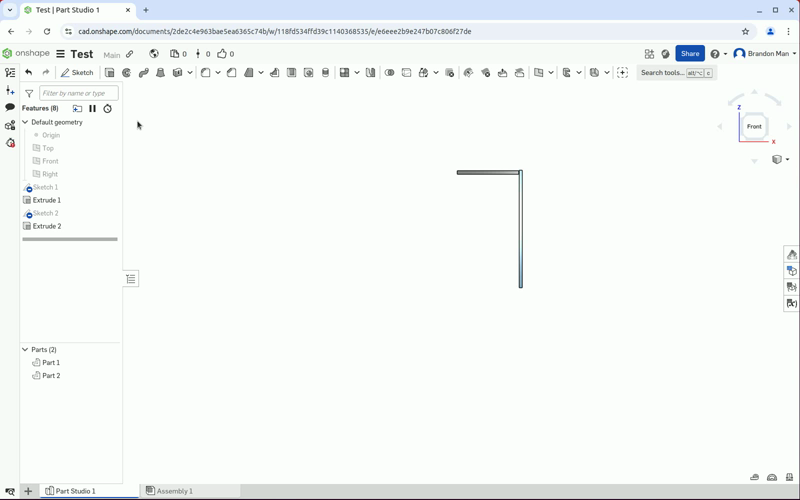
key(shift+h)
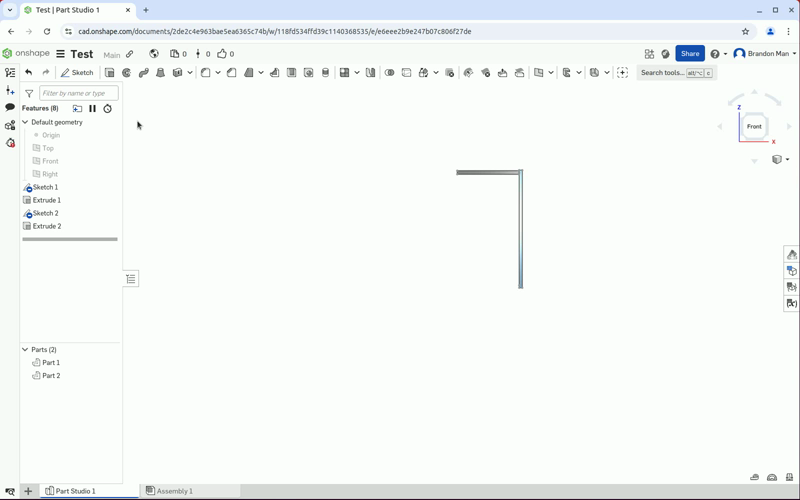
key(shift+h)
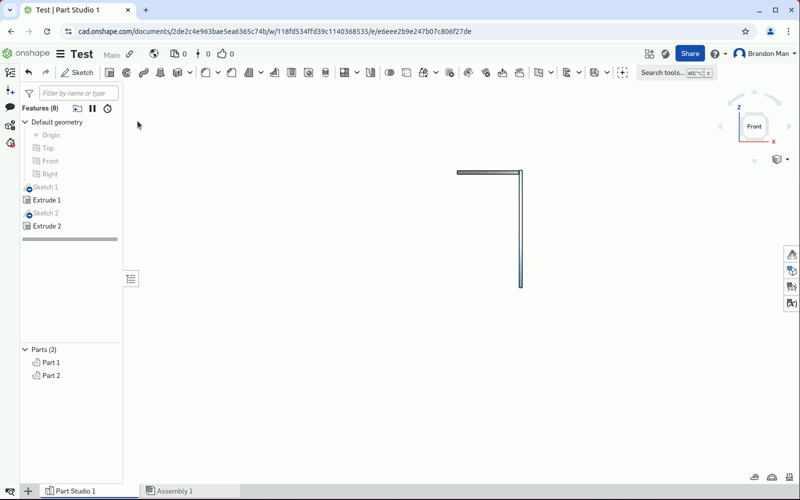
mouse_move(73, 189)
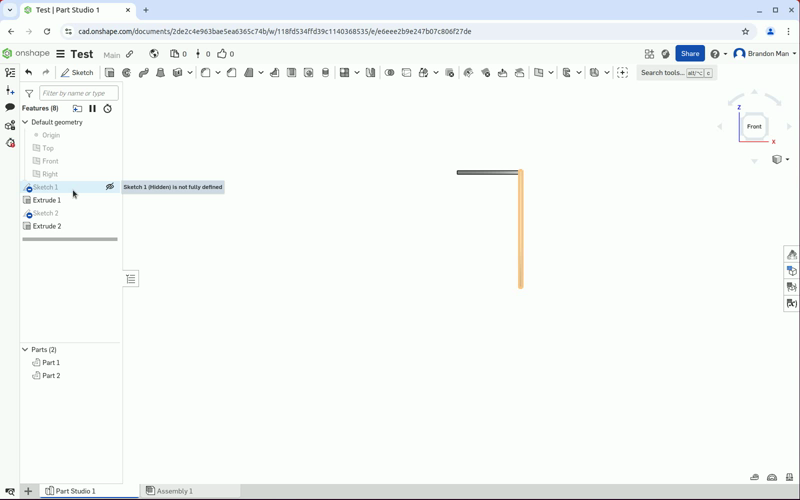
click(73, 189)
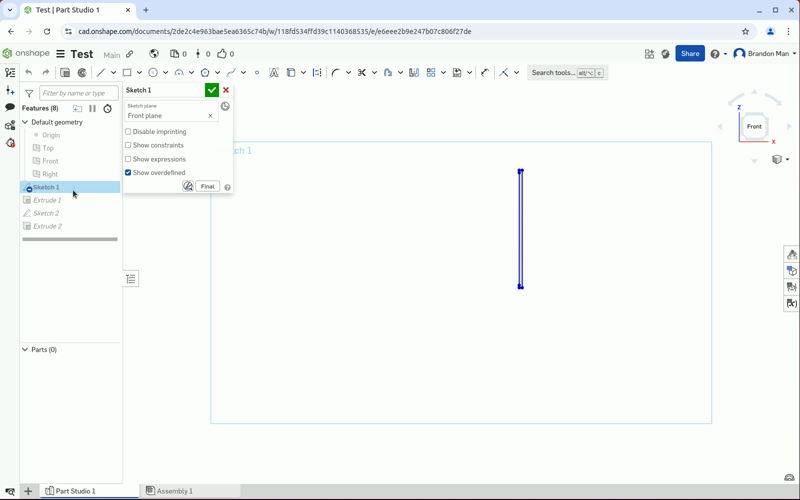
mouse_move(229, 92)
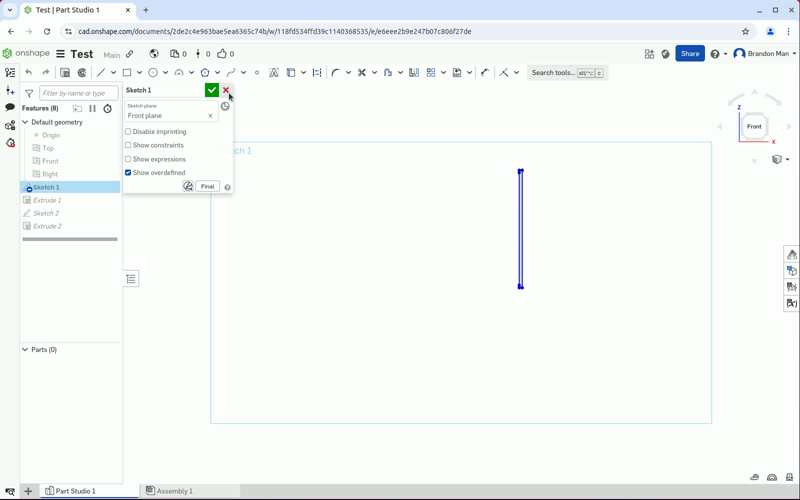
click(229, 92)
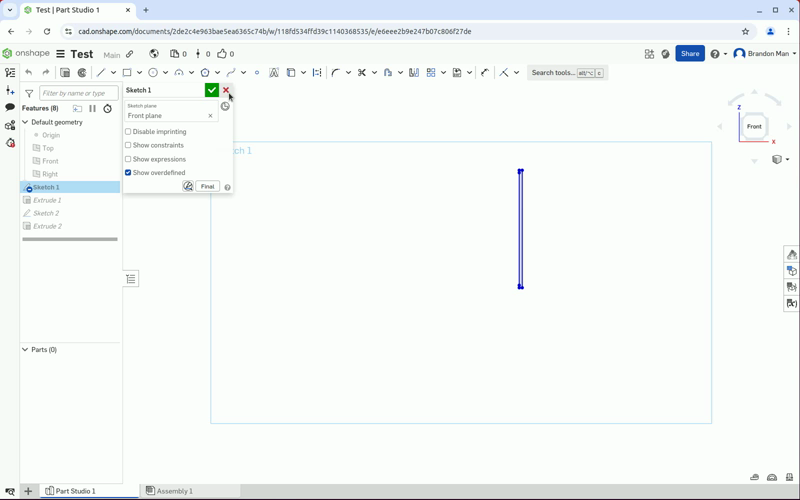
key(shift+s)
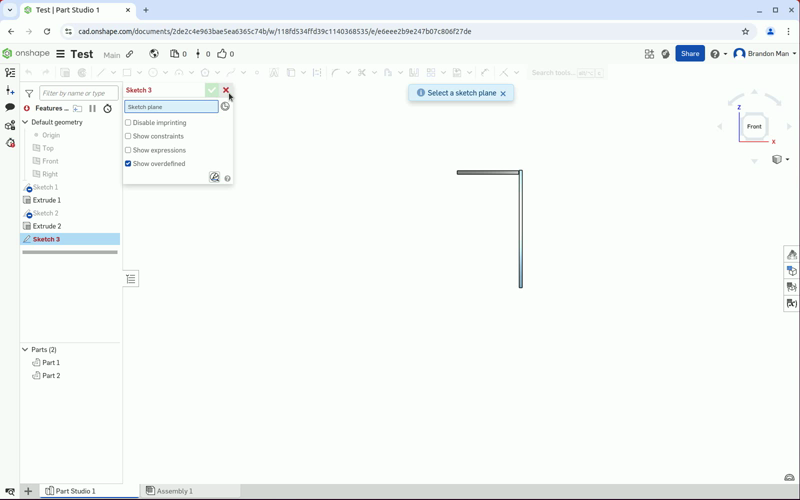
mouse_move(73, 163)
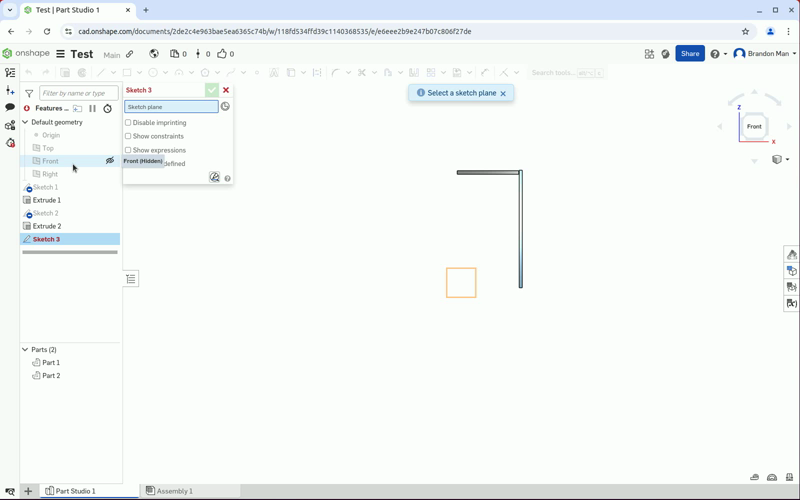
click(73, 163)
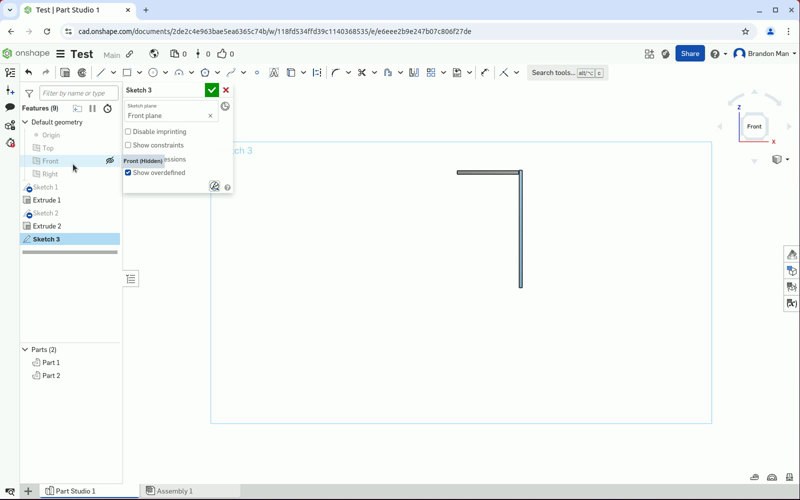
mouse_move(73, 352)
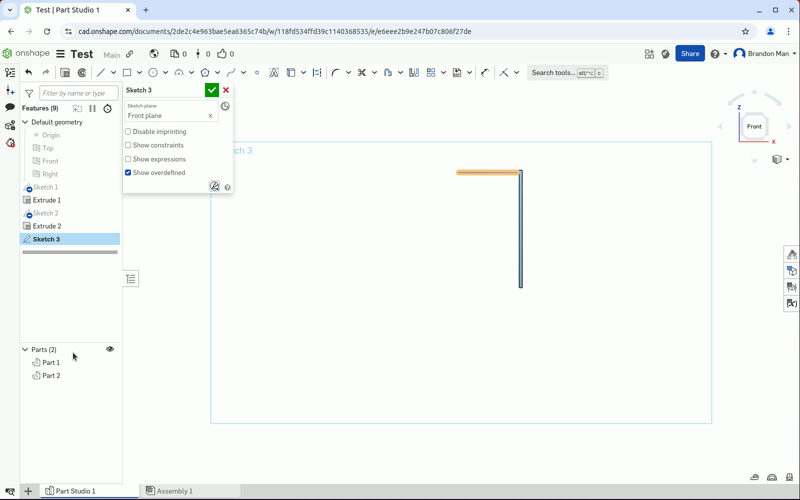
key(y)
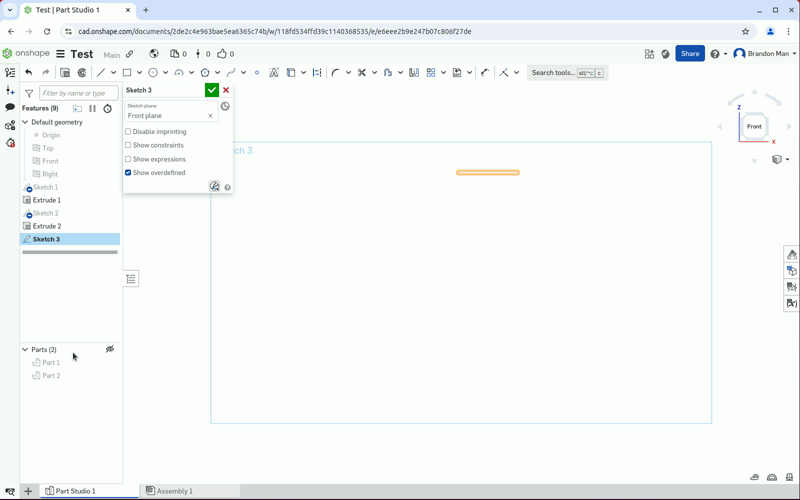
key(l)
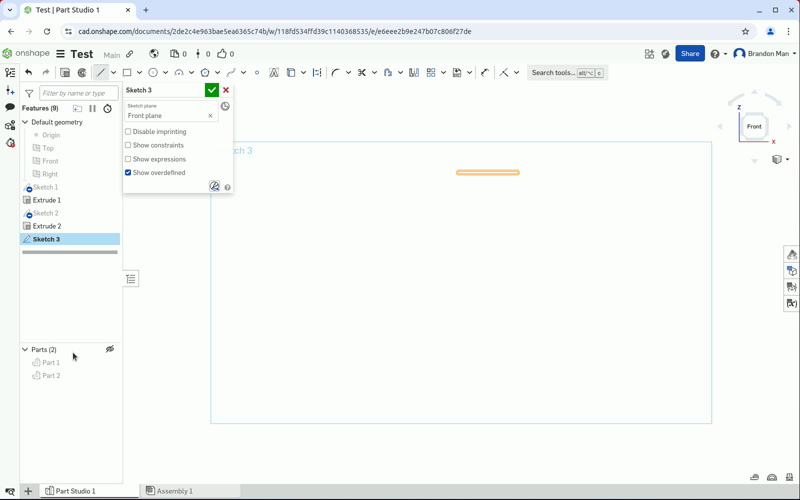
key_down(shift)
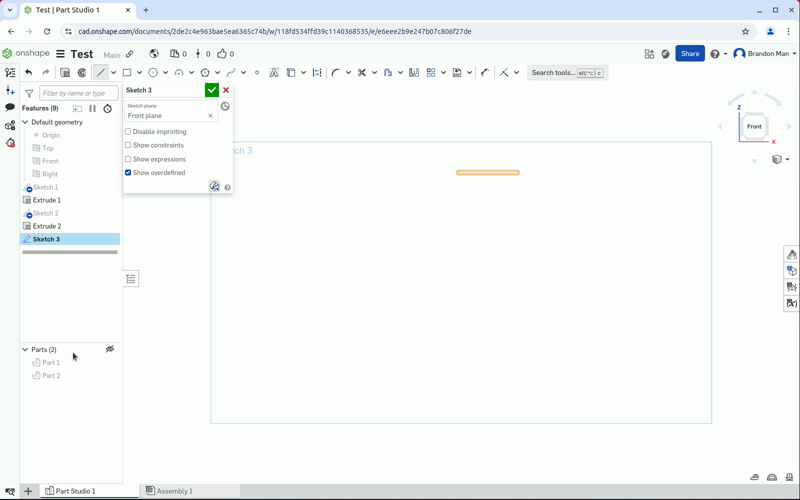
mouse_move(454, 287)
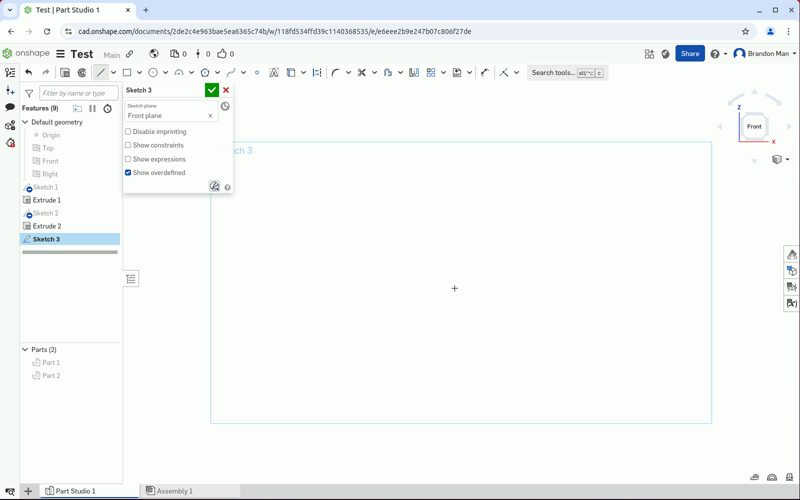
click(454, 287)
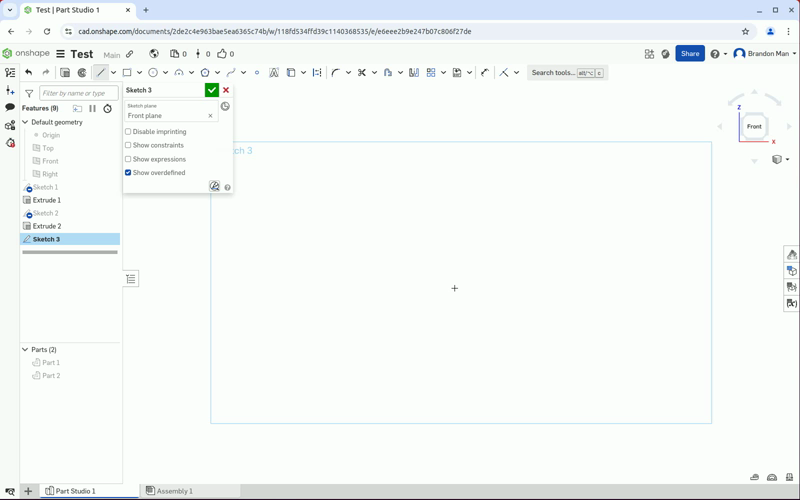
key_up(shift)
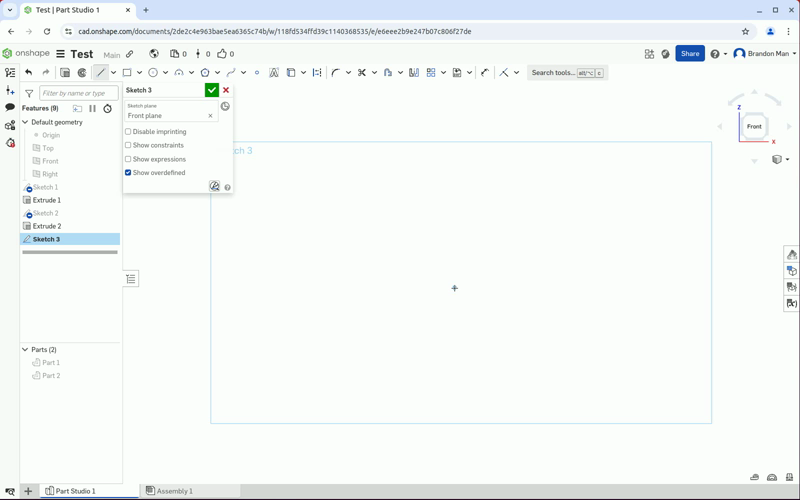
key_down(shift)
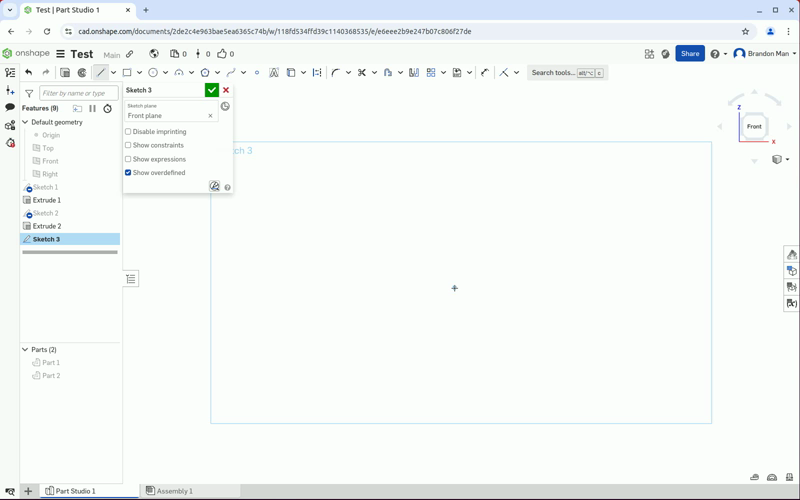
mouse_move(484, 287)
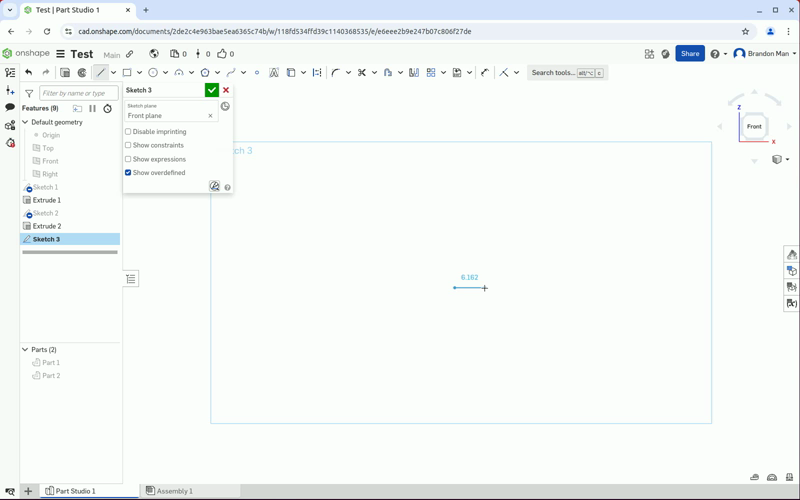
mouse_move(457, 287)
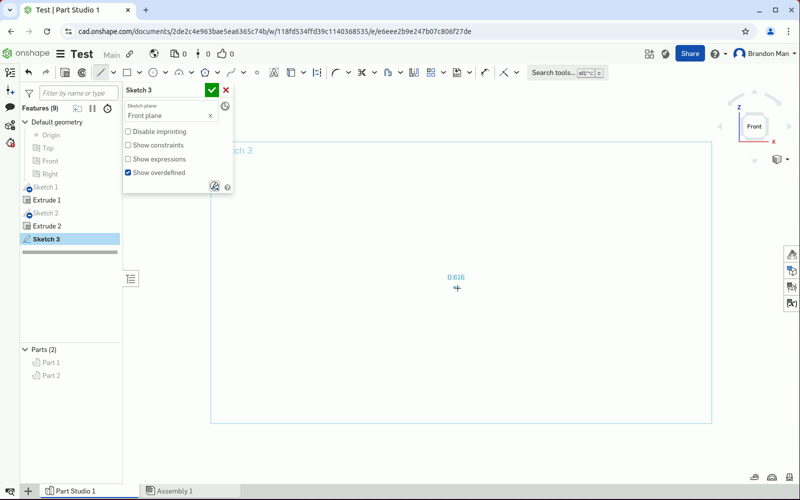
scroll(6)
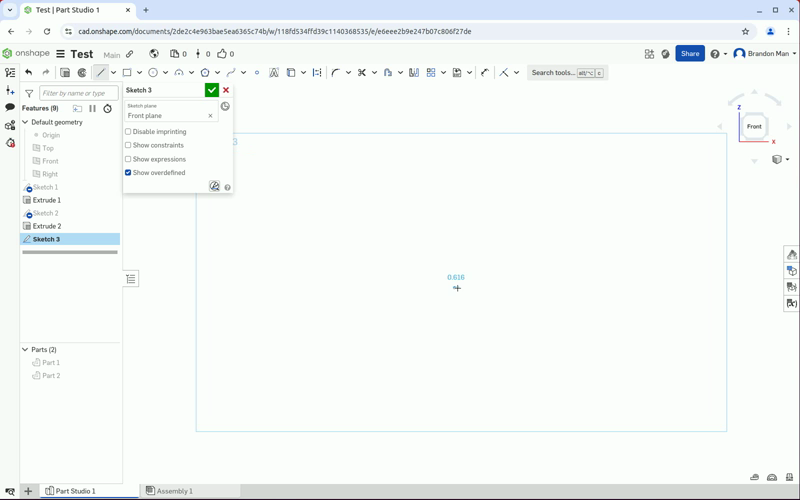
scroll(6)
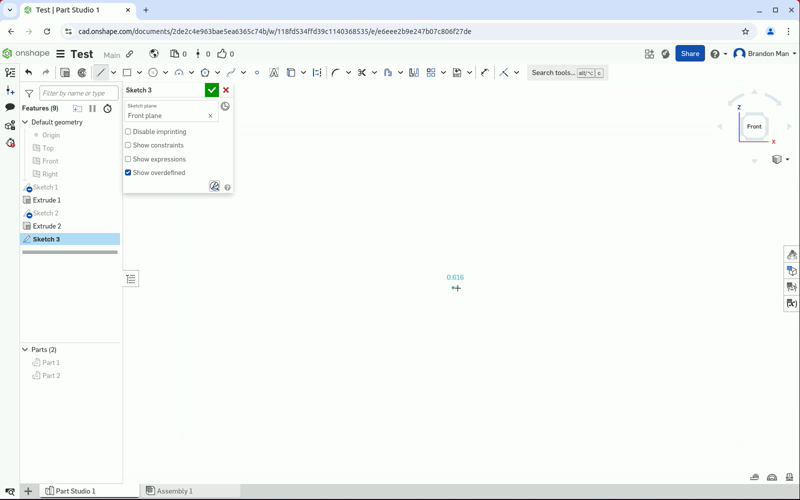
scroll(6)
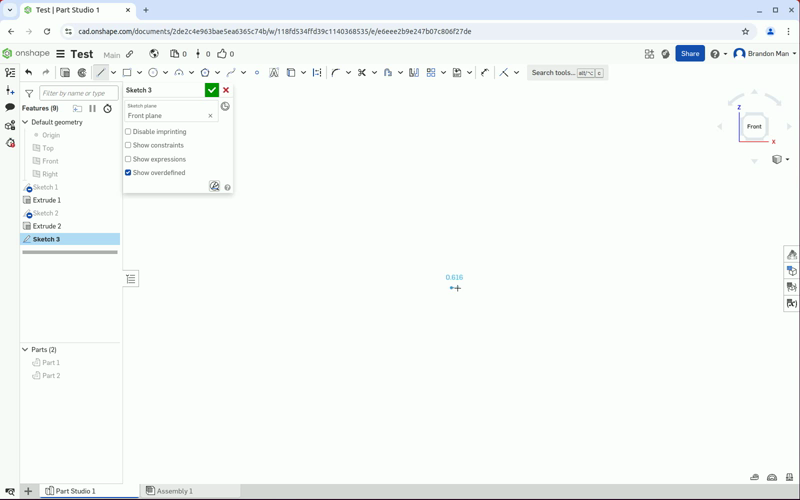
scroll(6)
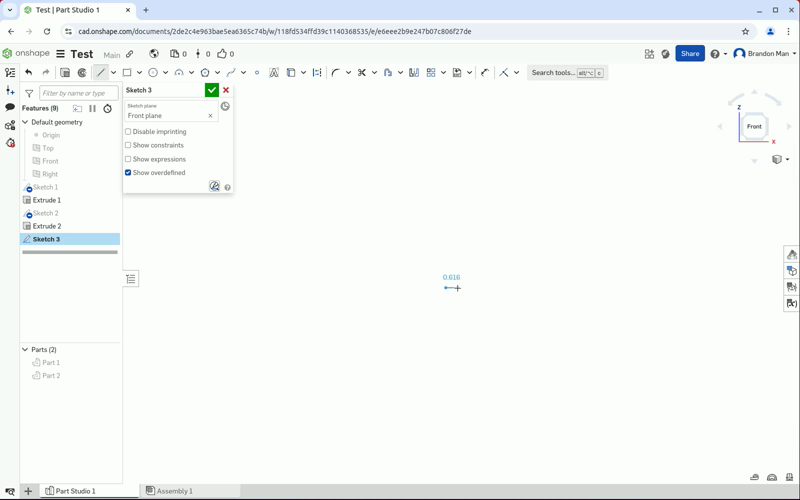
scroll(6)
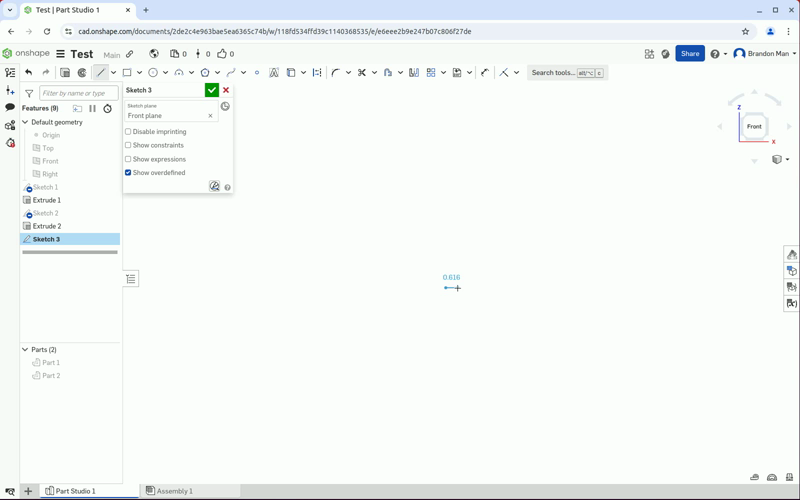
scroll(6)
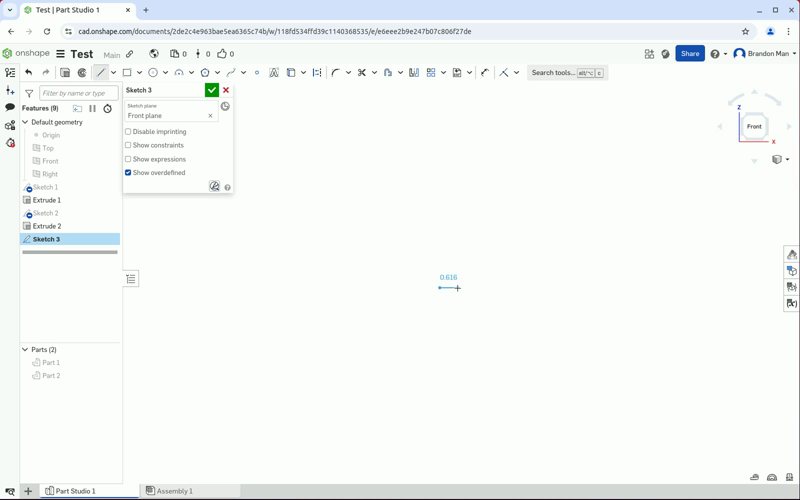
scroll(6)
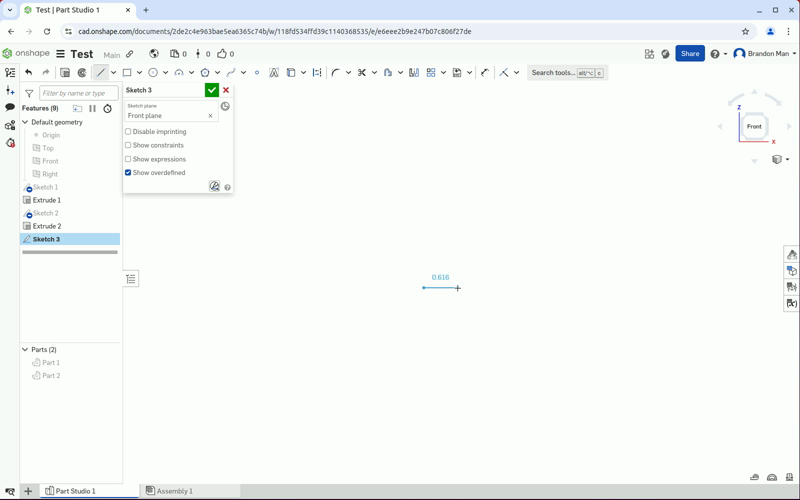
click(457, 287)
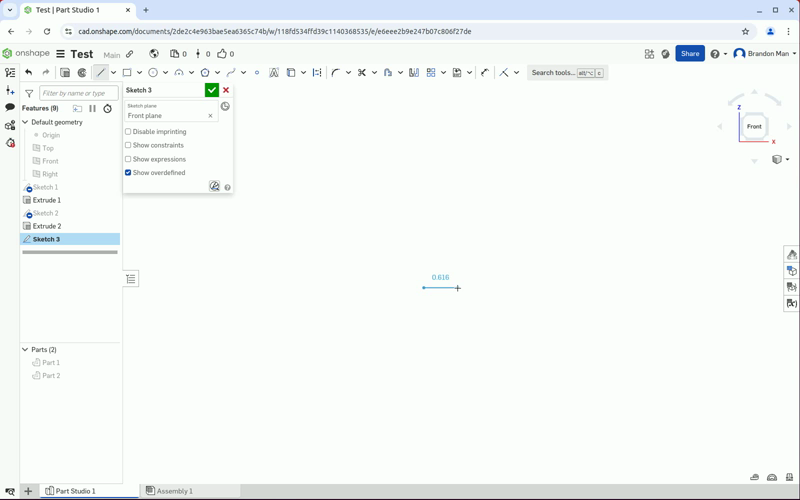
scroll(-6)
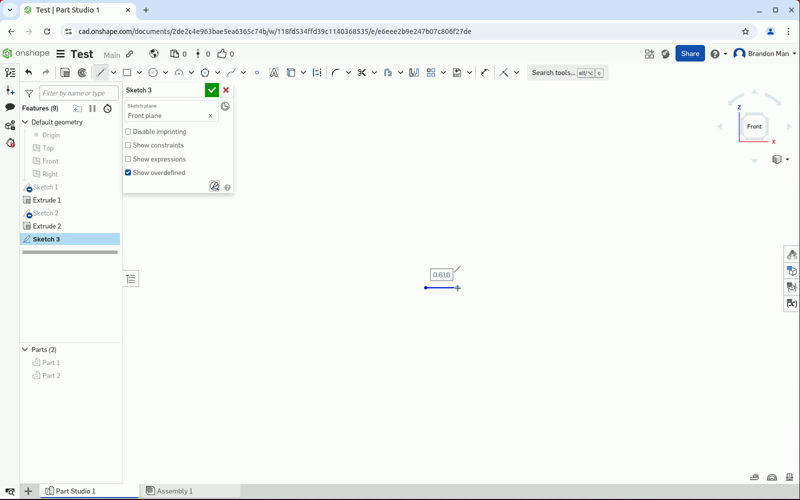
scroll(-6)
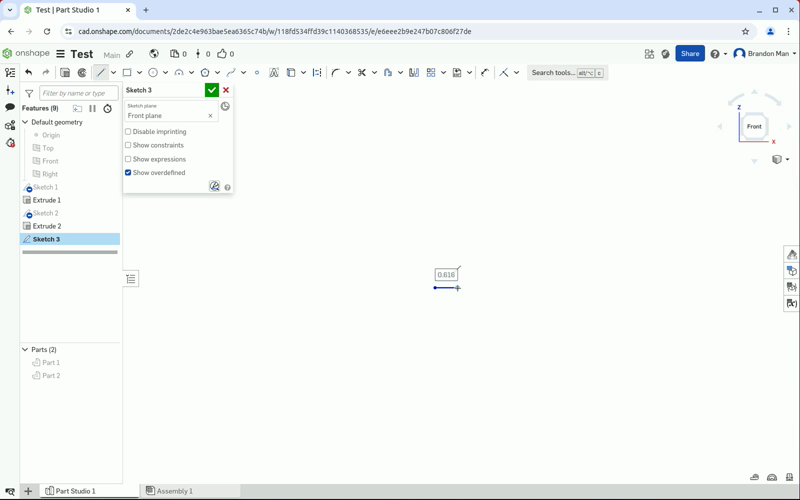
scroll(-6)
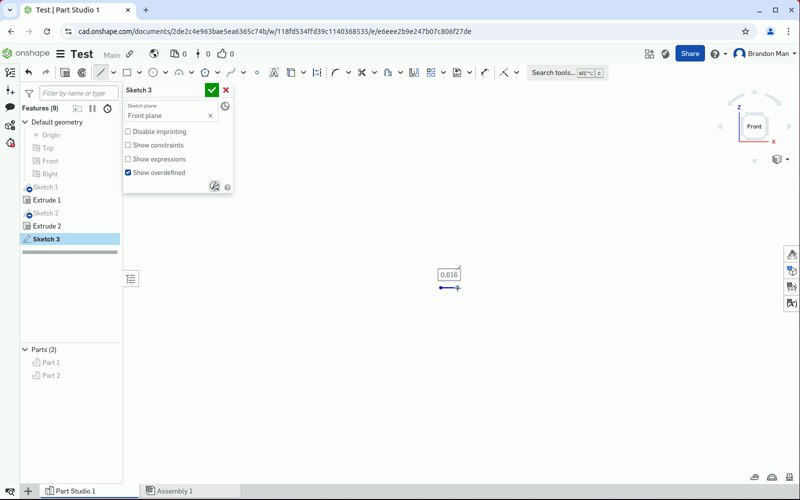
scroll(-6)
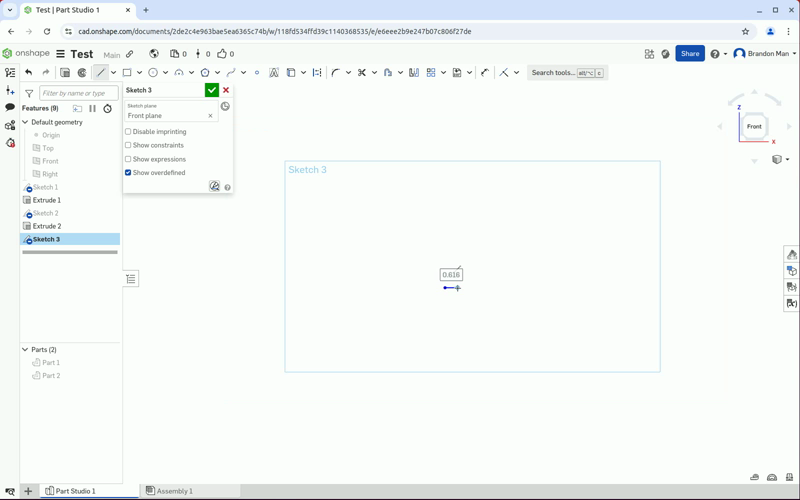
scroll(-6)
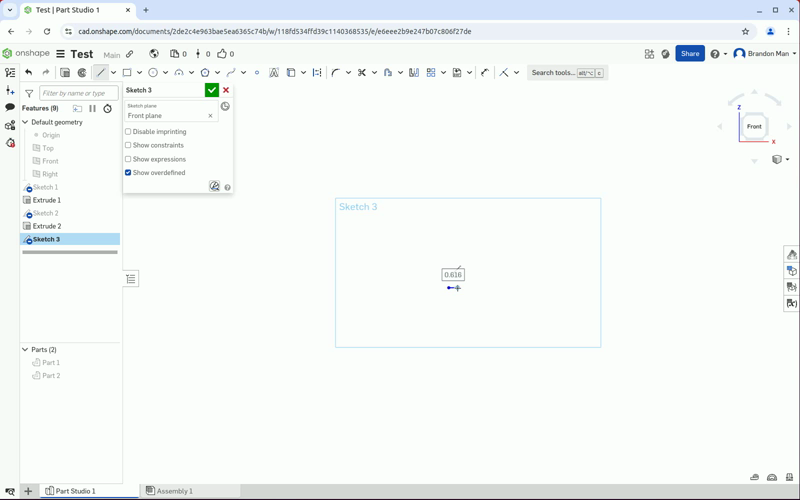
scroll(-6)
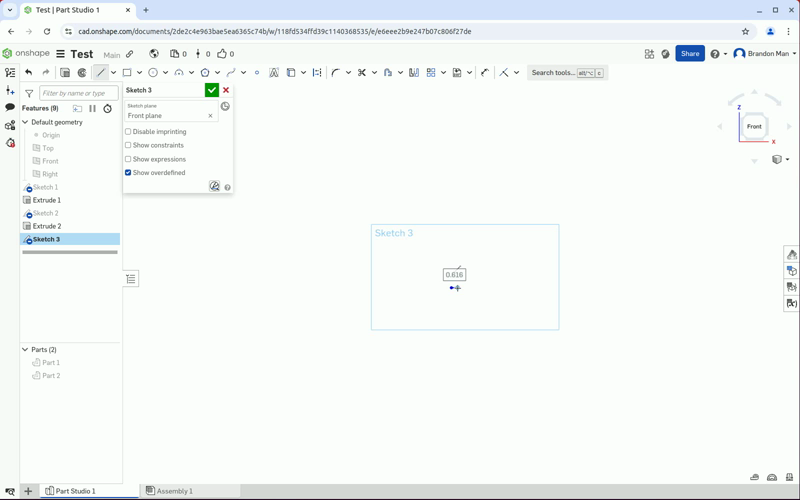
scroll(-6)
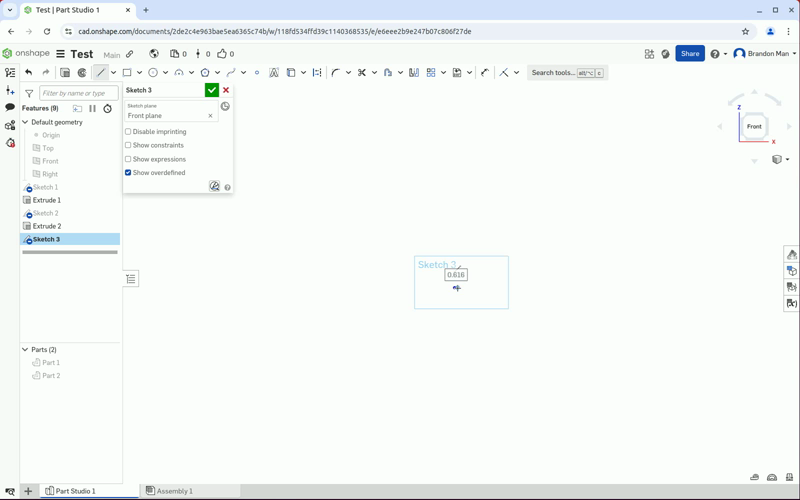
key_up(shift)
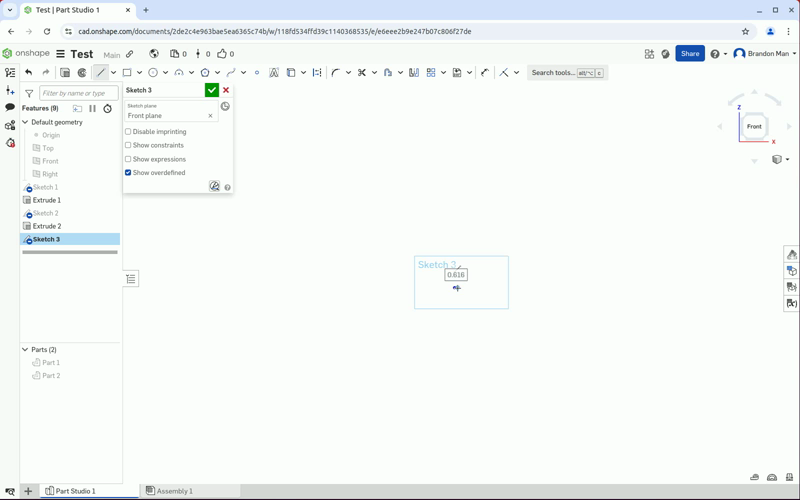
key_down(shift)
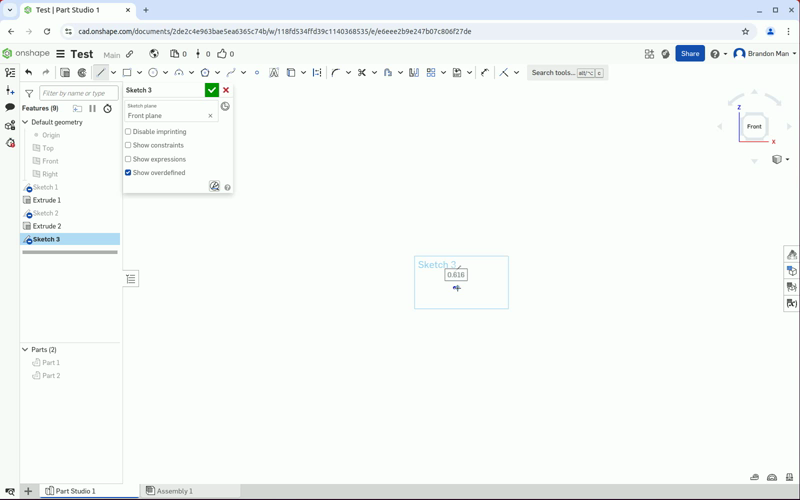
mouse_move(487, 287)
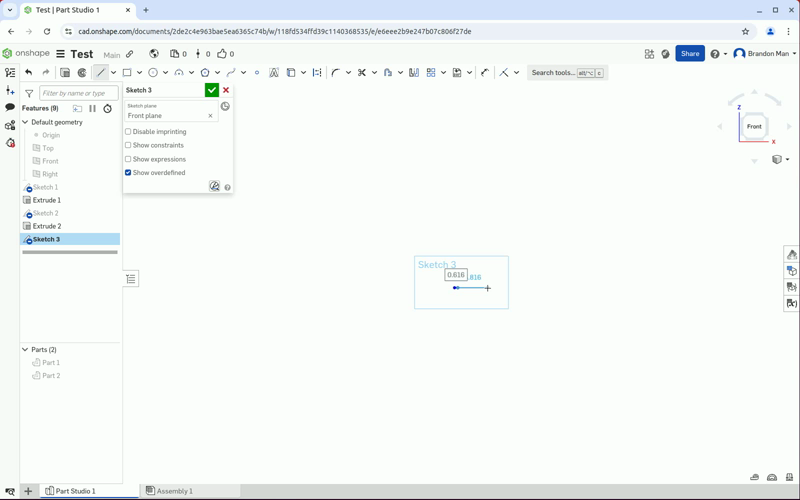
mouse_move(457, 285)
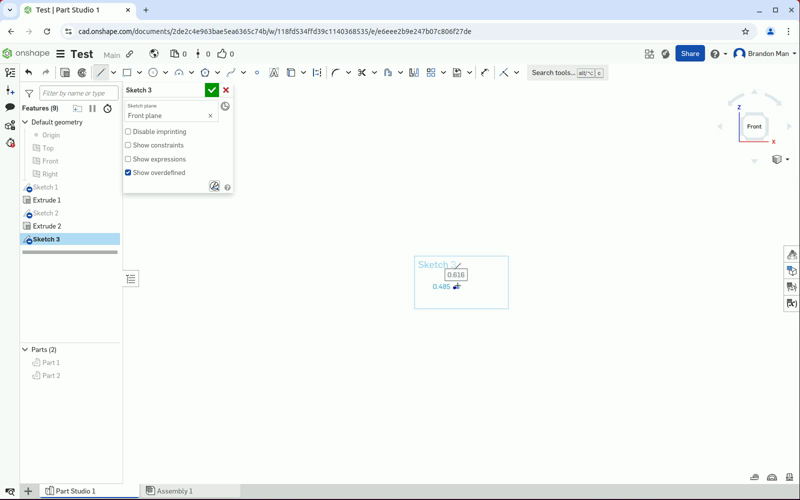
scroll(6)
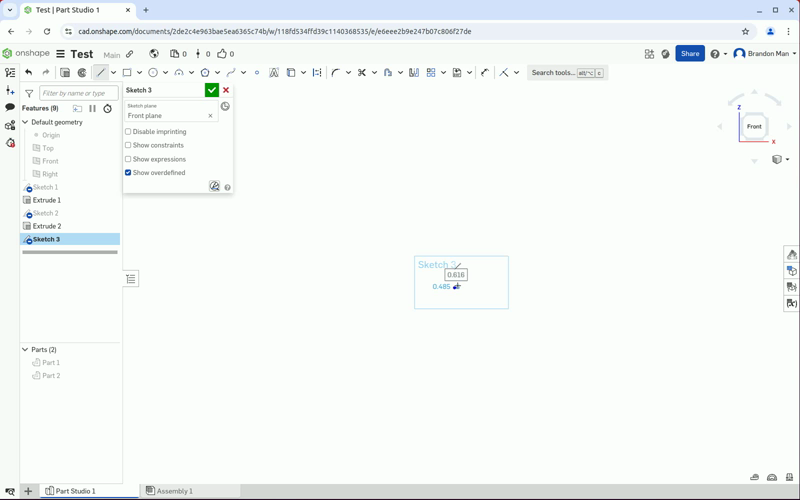
scroll(6)
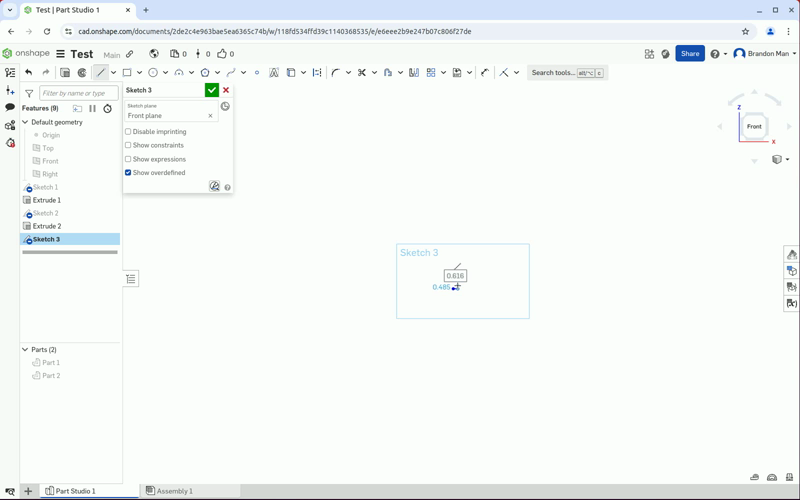
scroll(6)
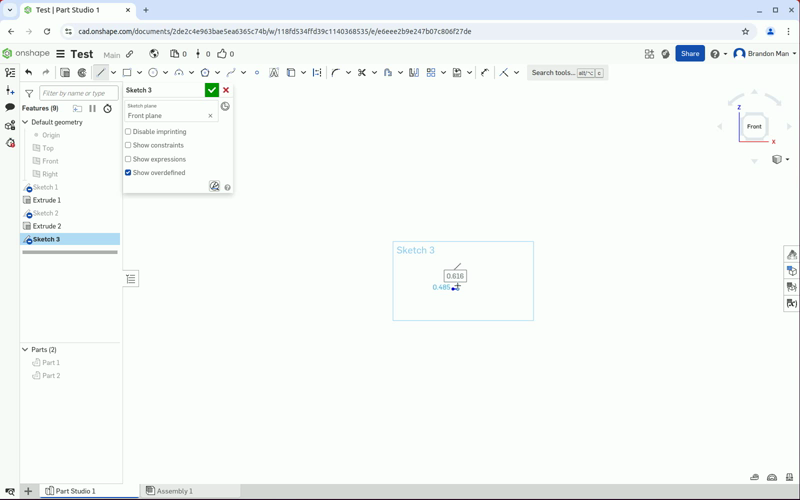
scroll(6)
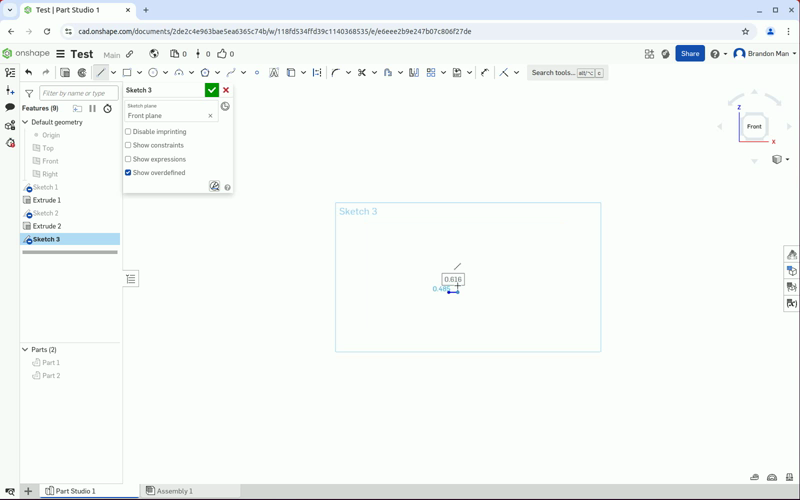
scroll(6)
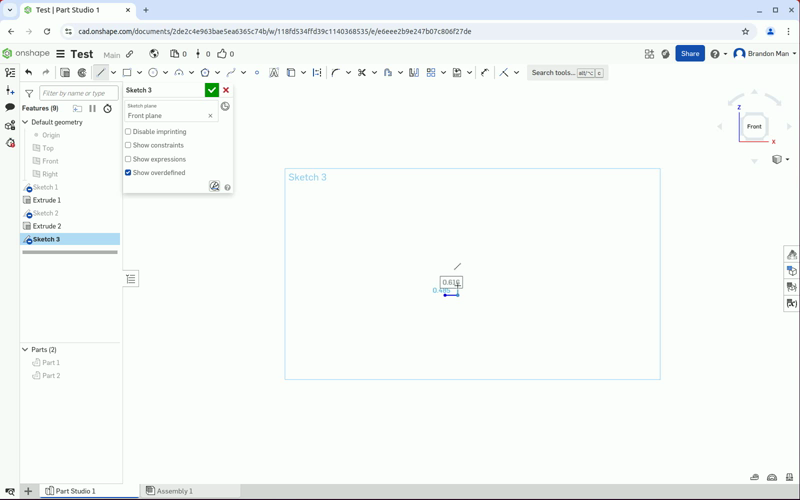
scroll(6)
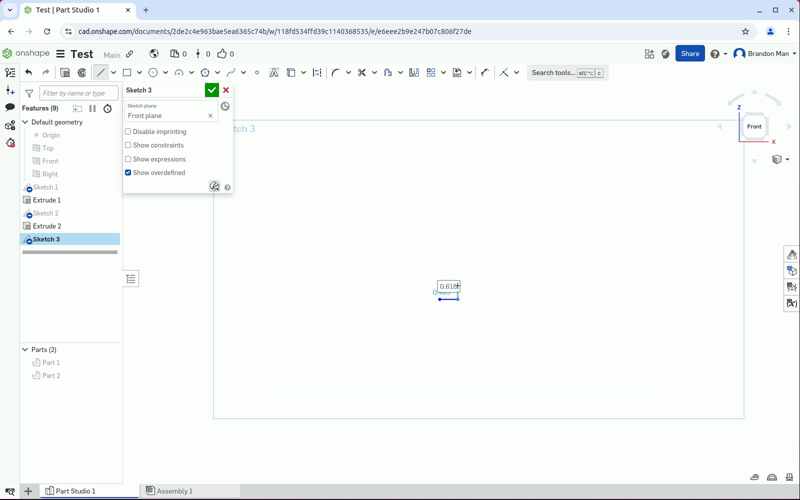
scroll(6)
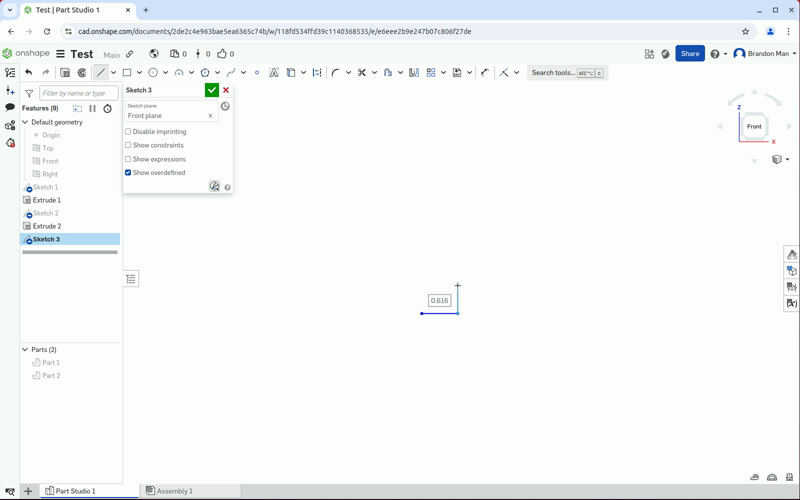
click(457, 285)
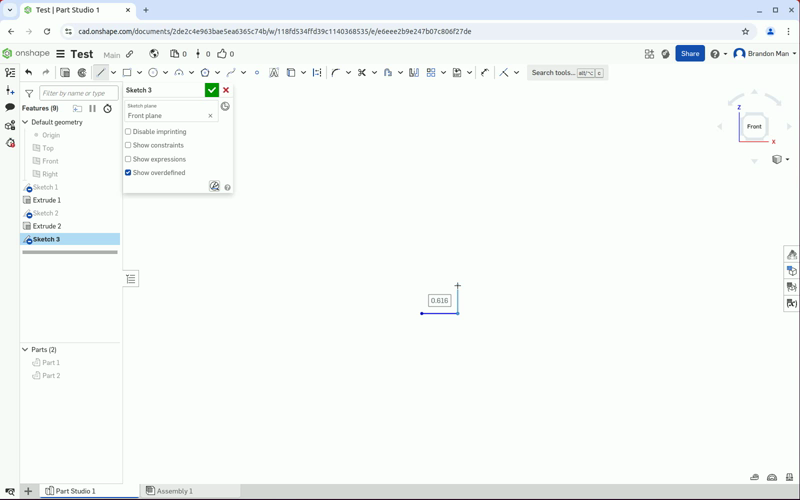
scroll(-6)
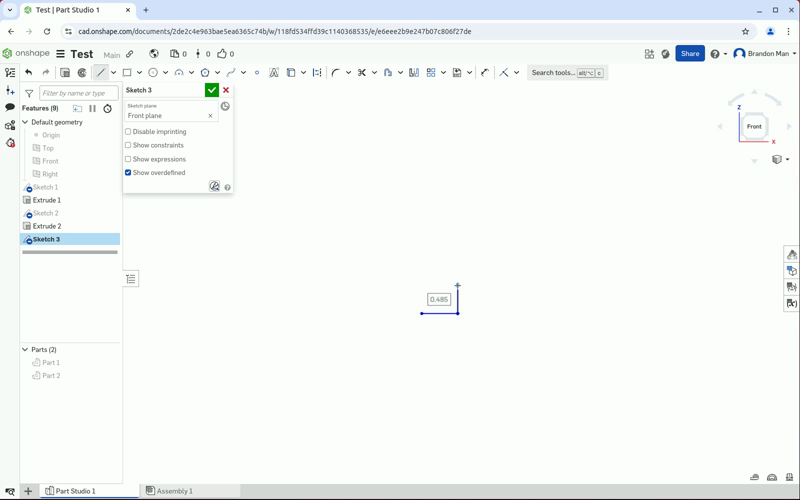
scroll(-6)
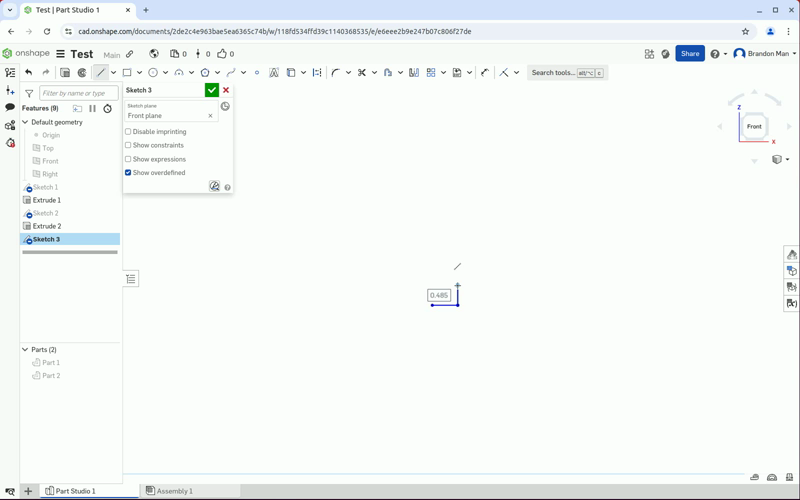
scroll(-6)
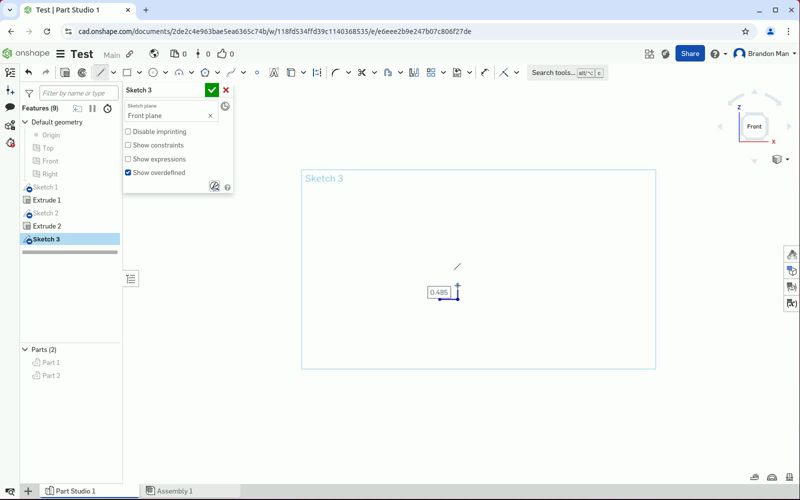
scroll(-6)
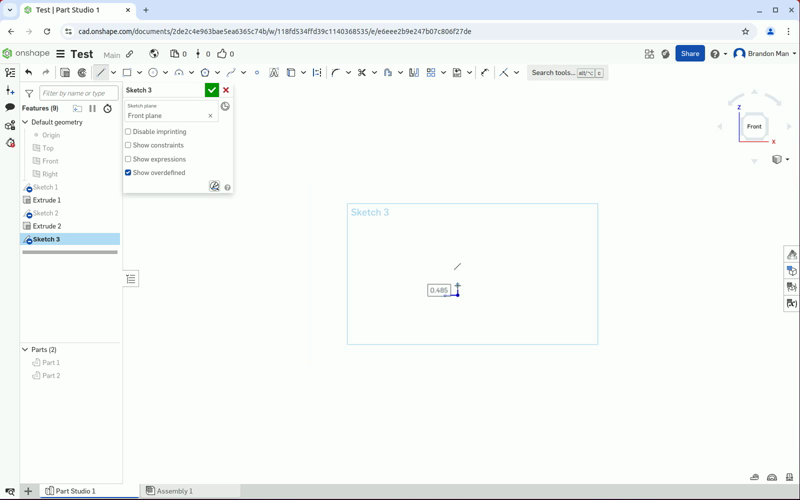
scroll(-6)
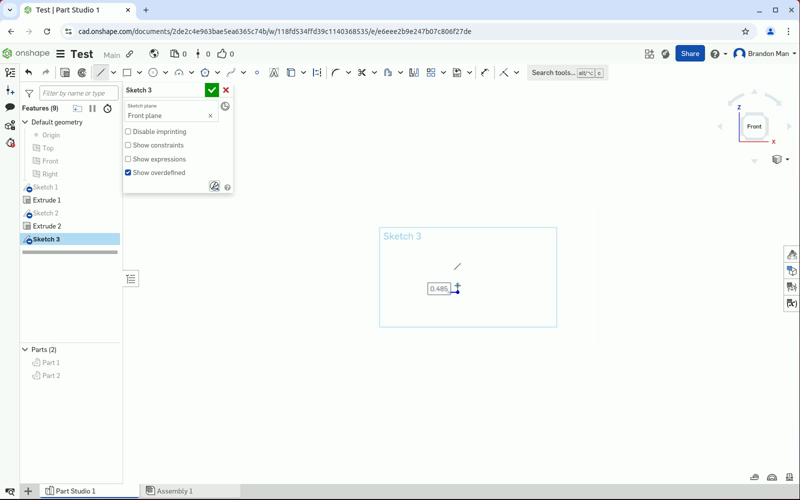
scroll(-6)
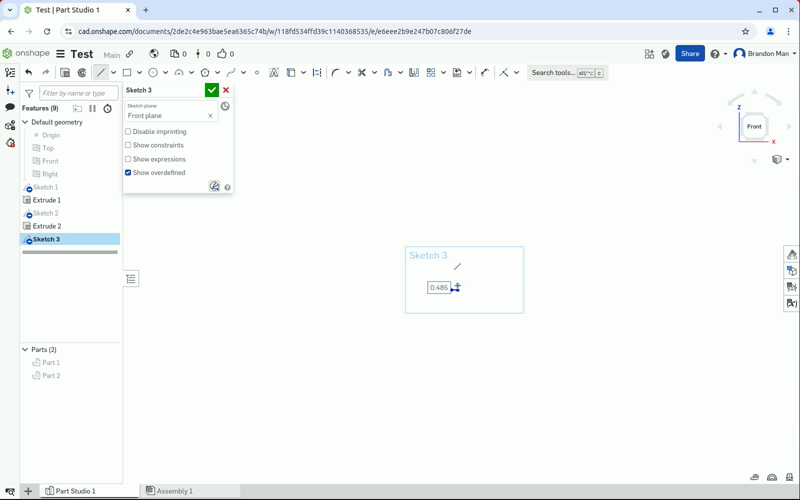
scroll(-6)
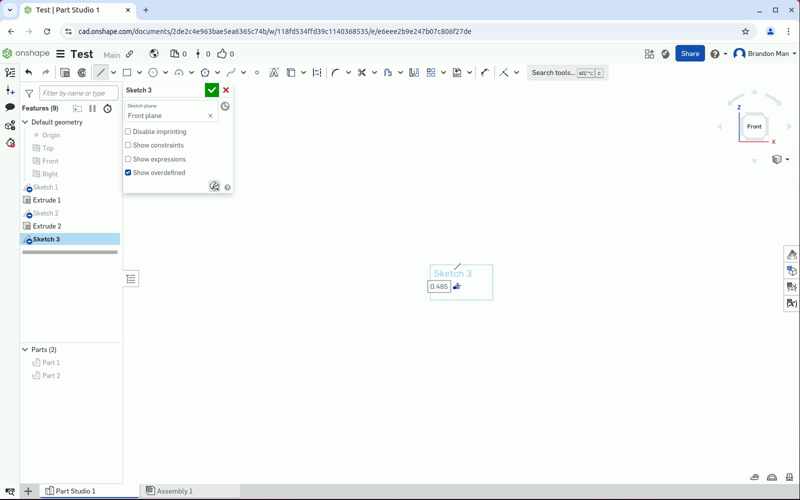
key_up(shift)
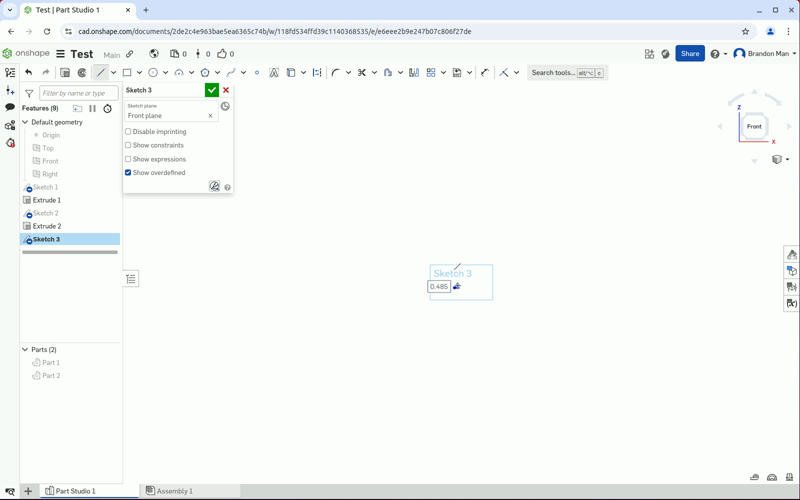
key_down(shift)
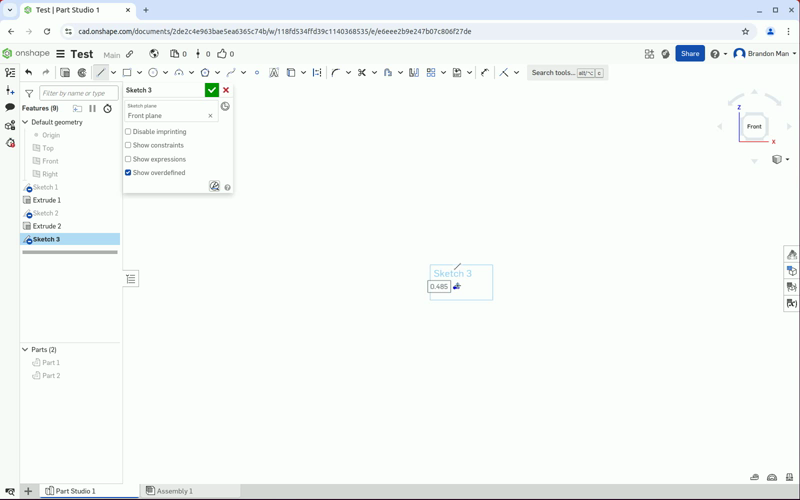
mouse_move(457, 172)
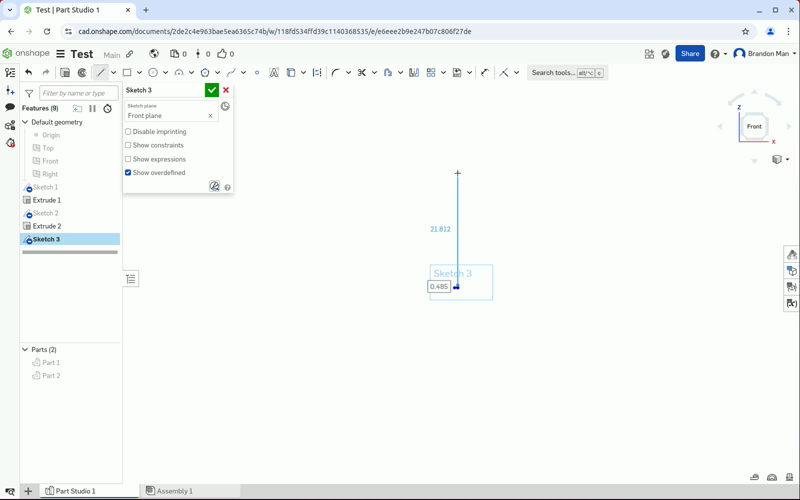
click(457, 172)
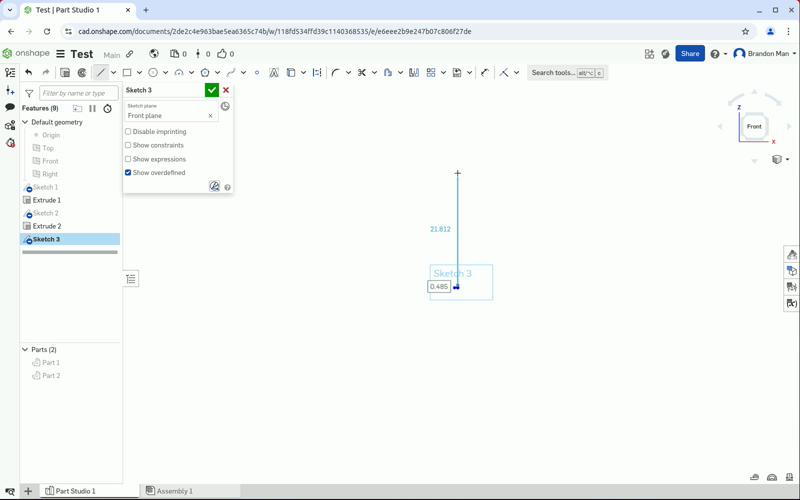
key_up(shift)
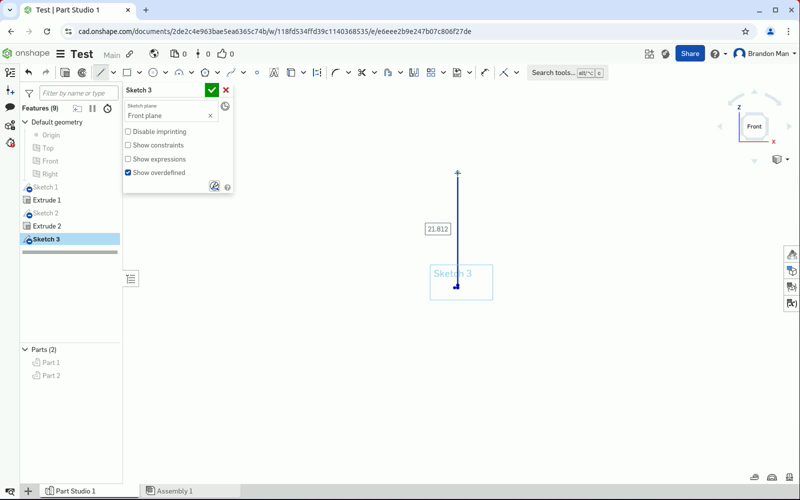
key_down(shift)
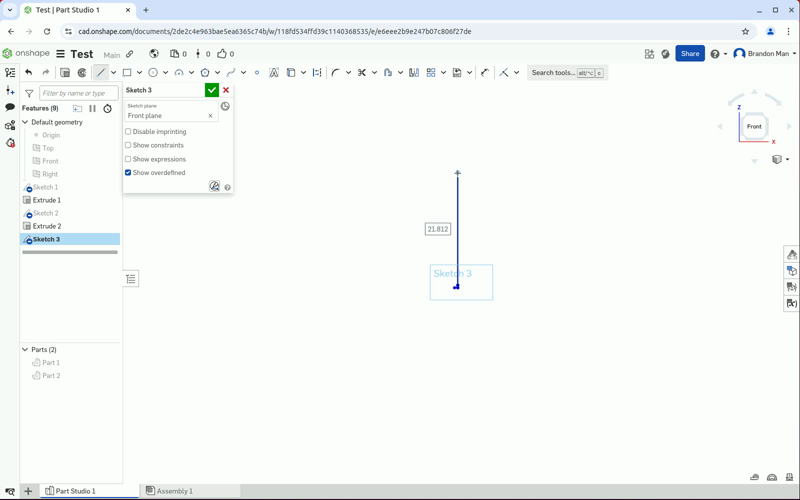
mouse_move(487, 172)
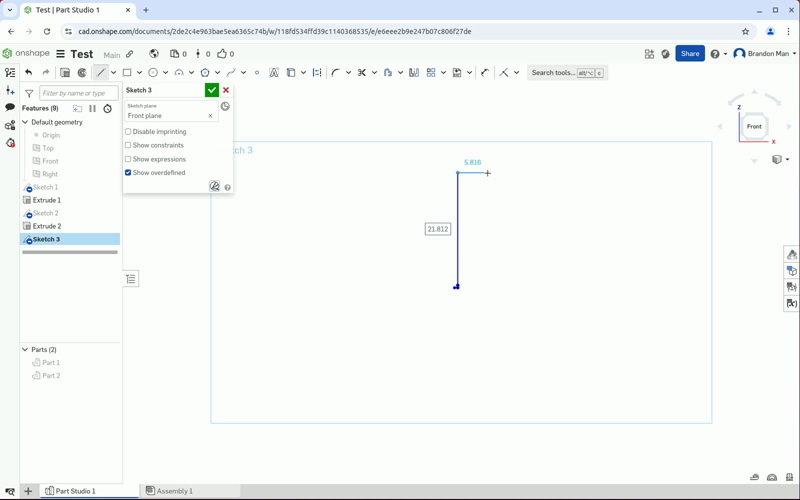
mouse_move(457, 170)
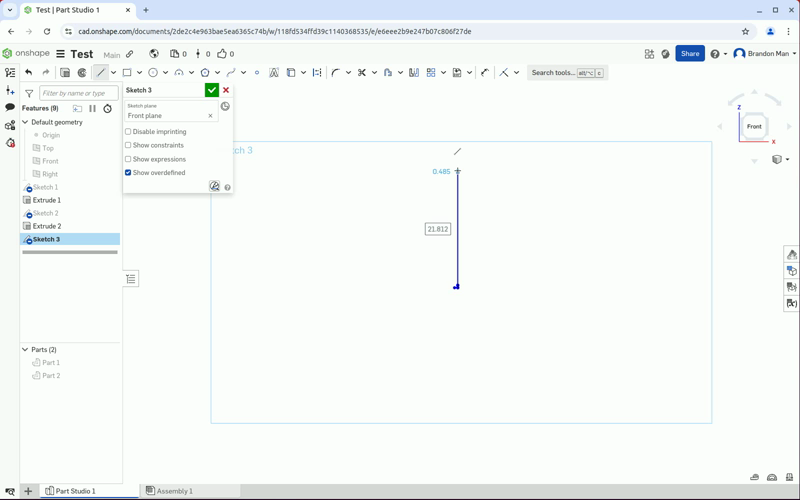
scroll(6)
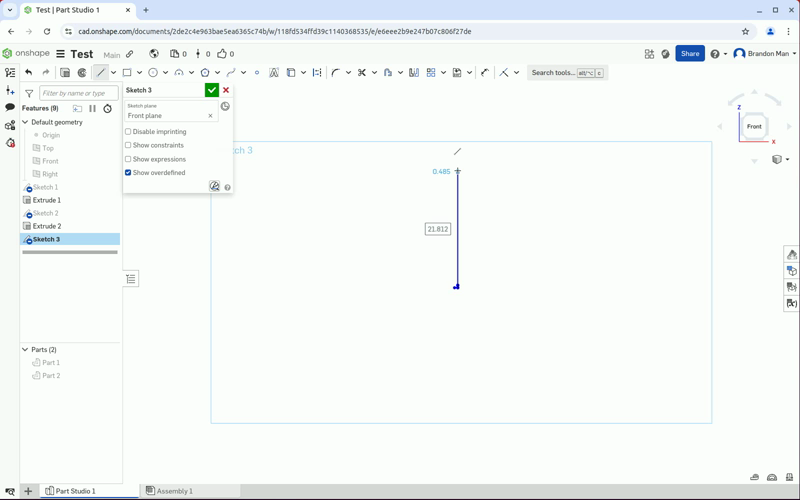
scroll(6)
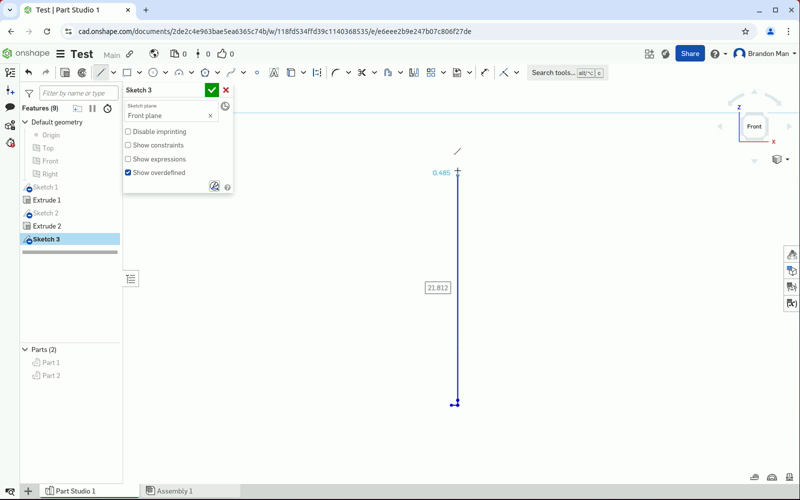
scroll(6)
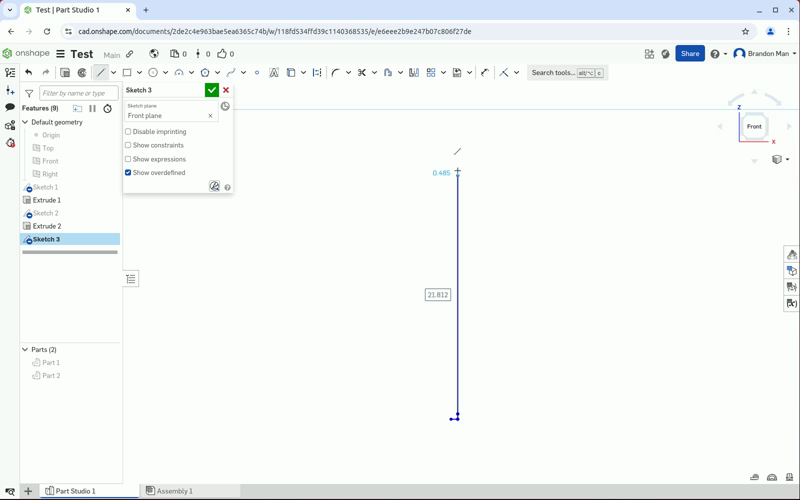
scroll(6)
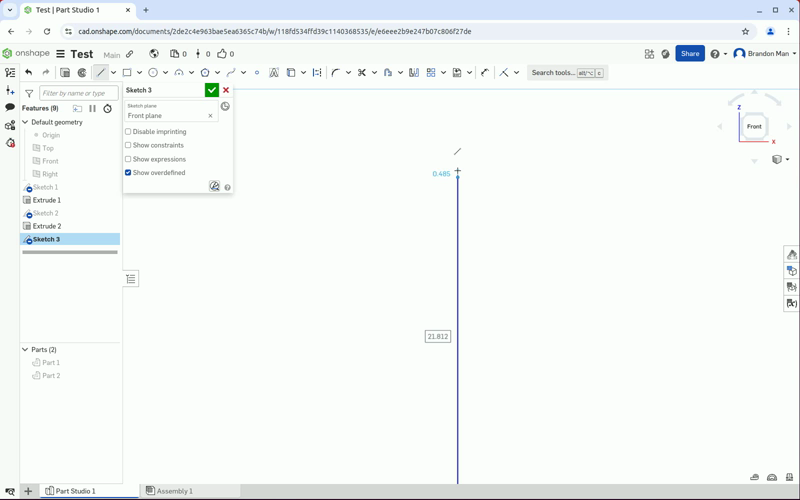
scroll(6)
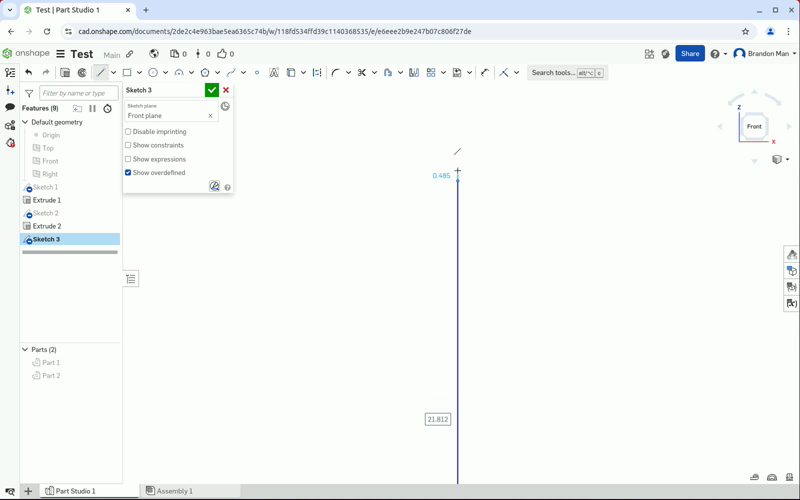
scroll(6)
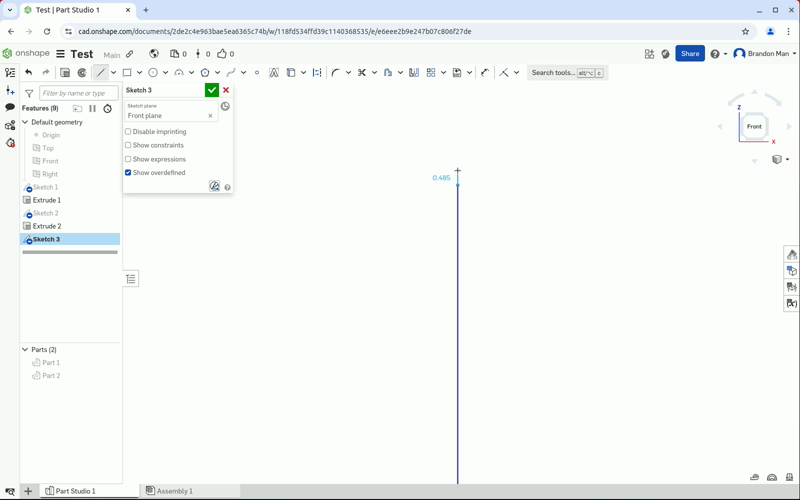
scroll(6)
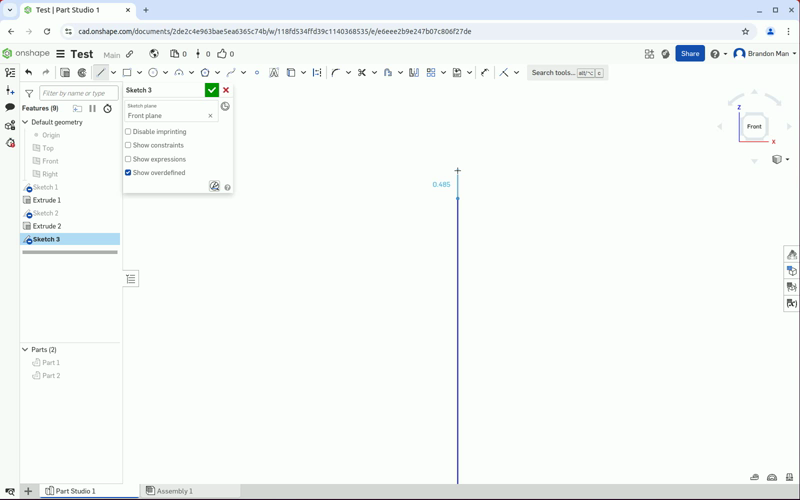
click(457, 170)
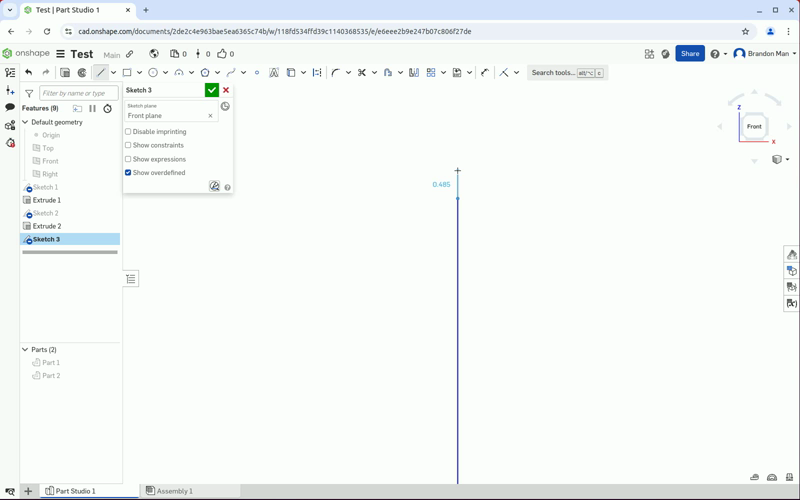
scroll(-6)
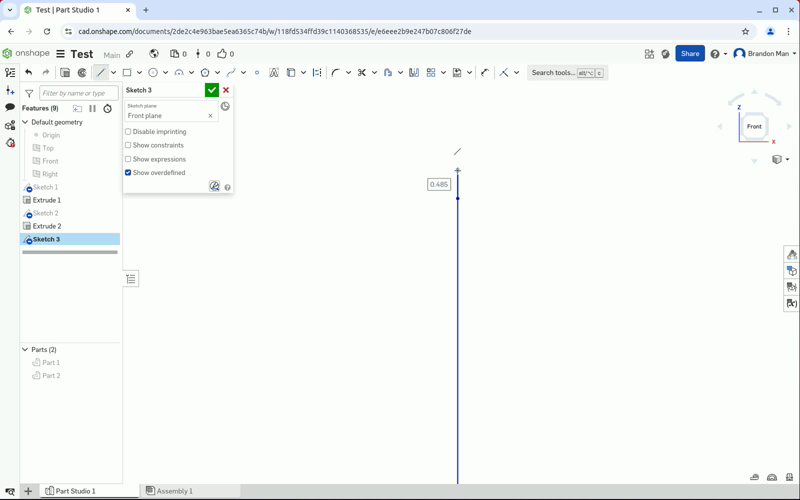
scroll(-6)
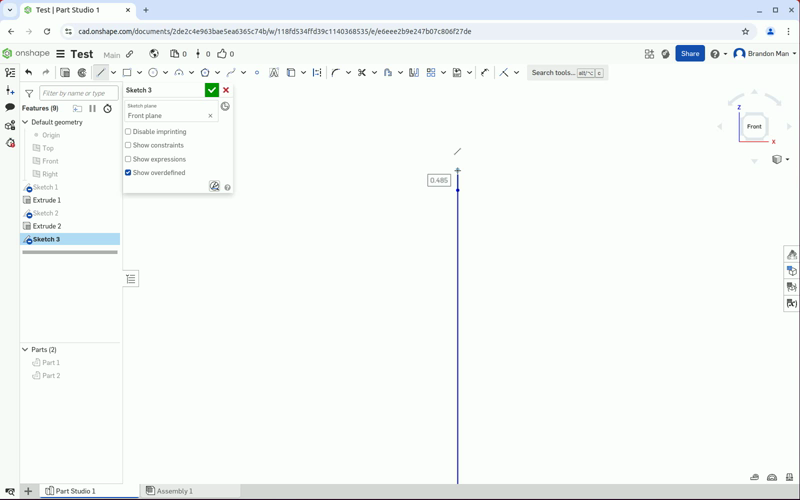
scroll(-6)
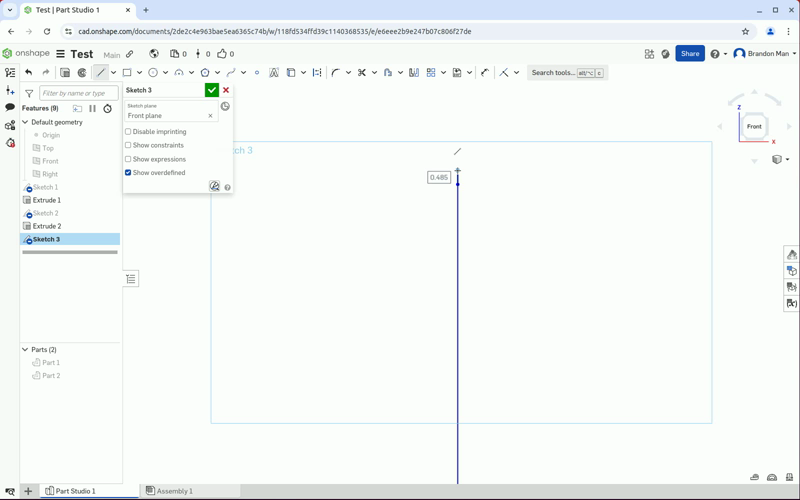
scroll(-6)
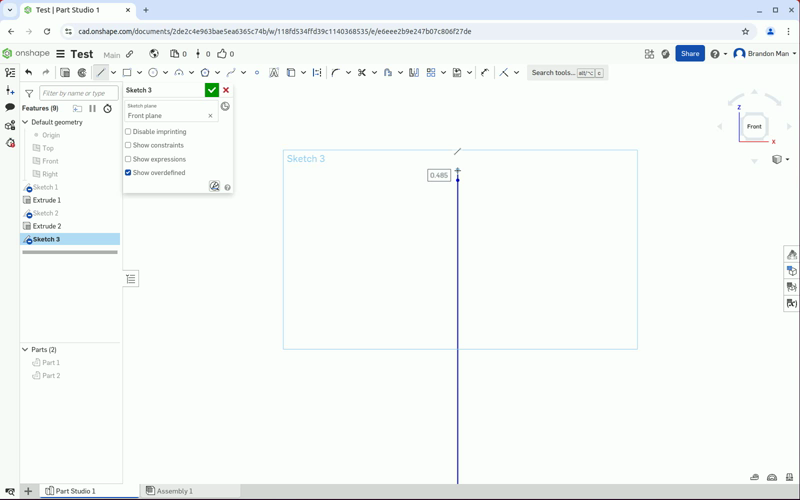
scroll(-6)
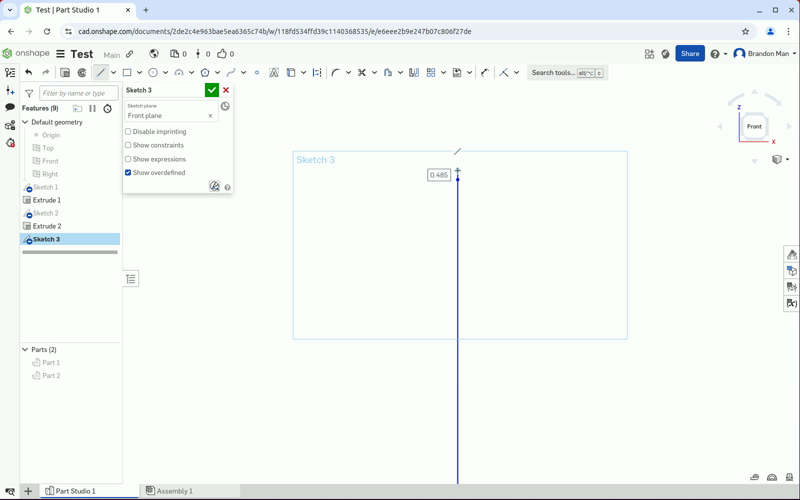
scroll(-6)
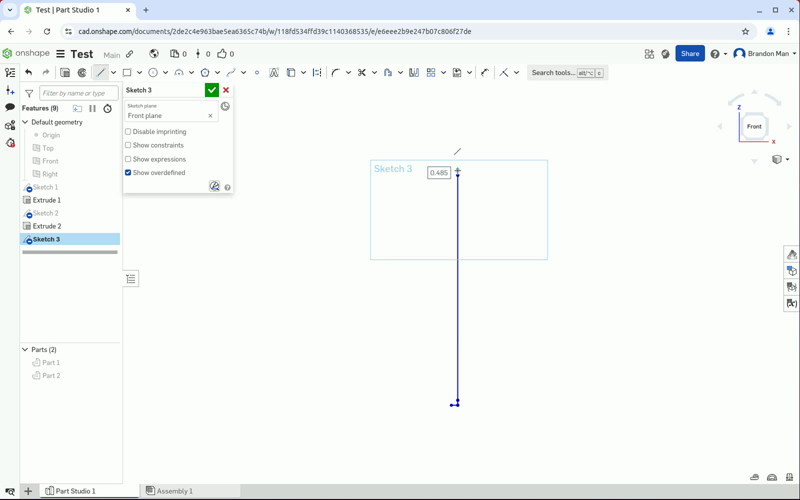
scroll(-6)
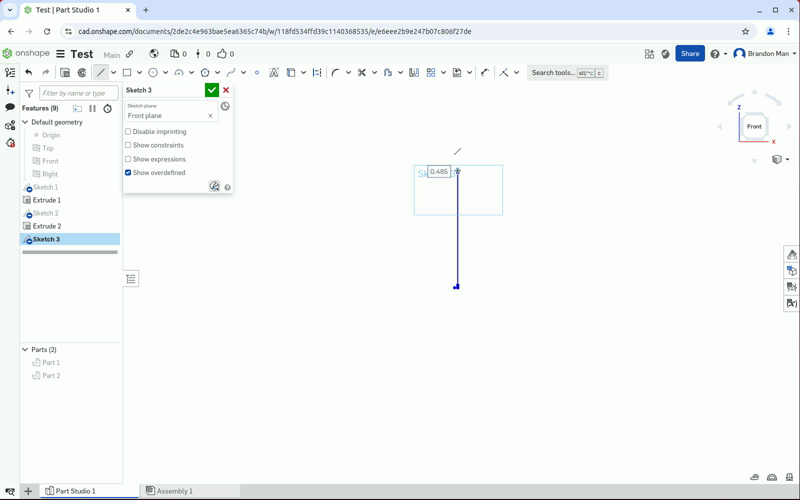
key_up(shift)
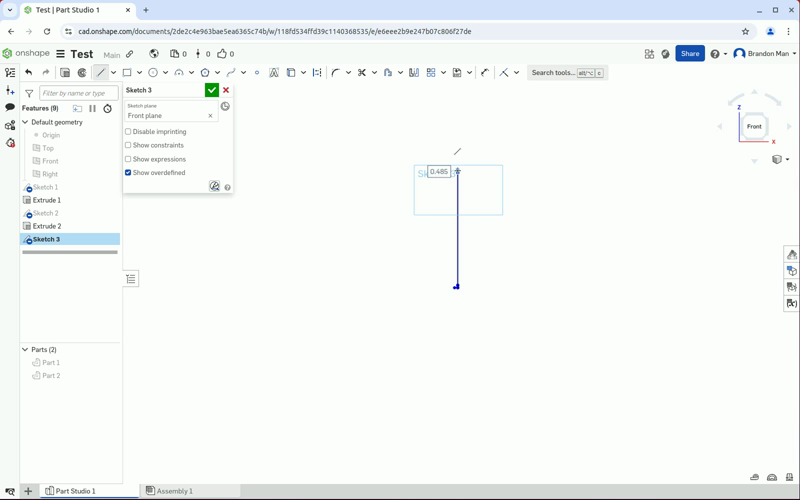
key_down(shift)
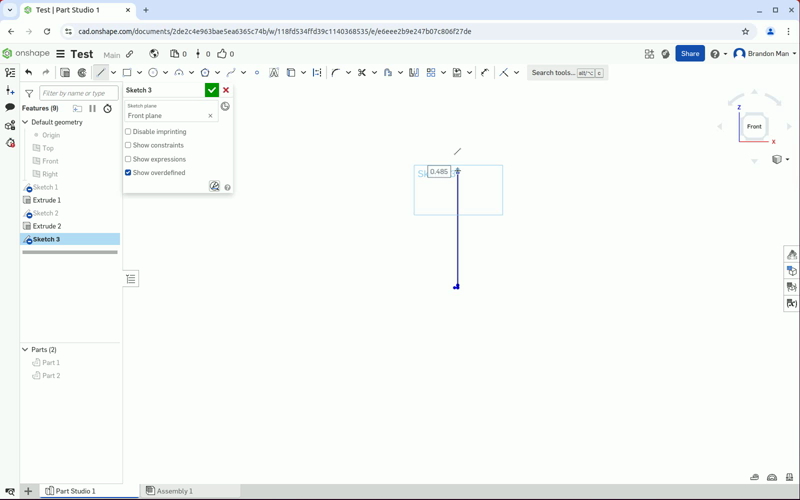
mouse_move(487, 170)
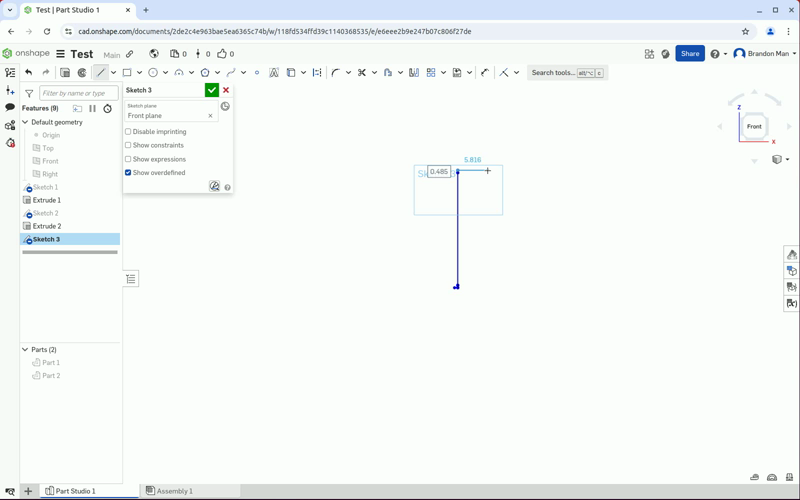
mouse_move(454, 170)
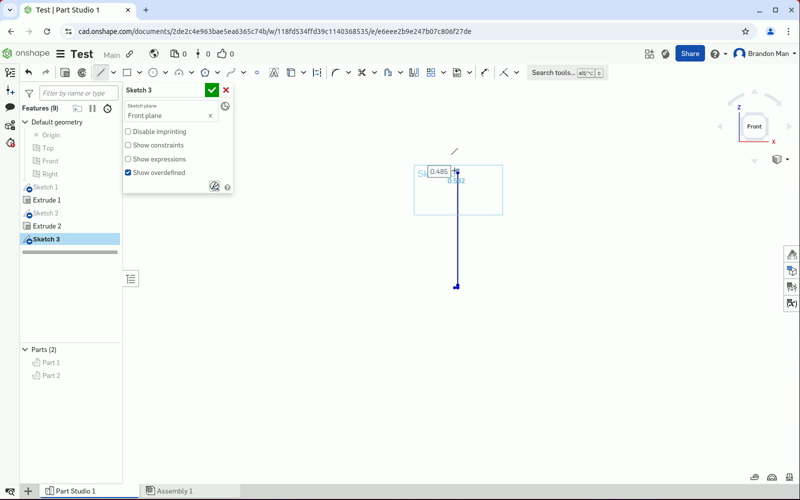
scroll(6)
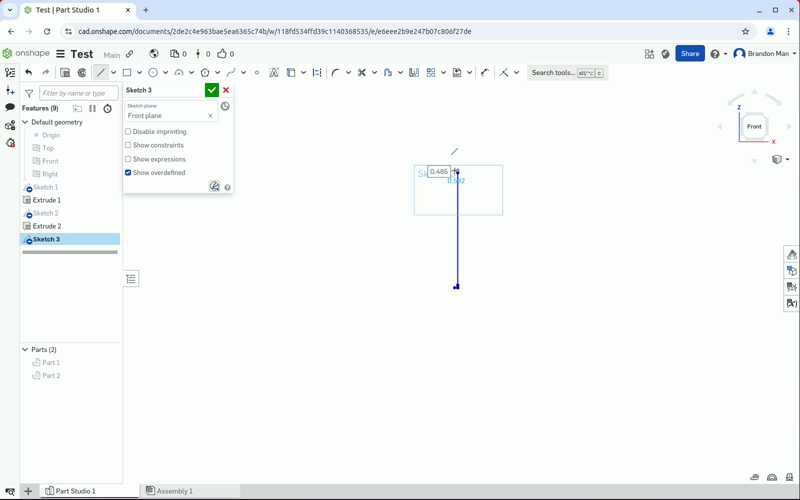
scroll(6)
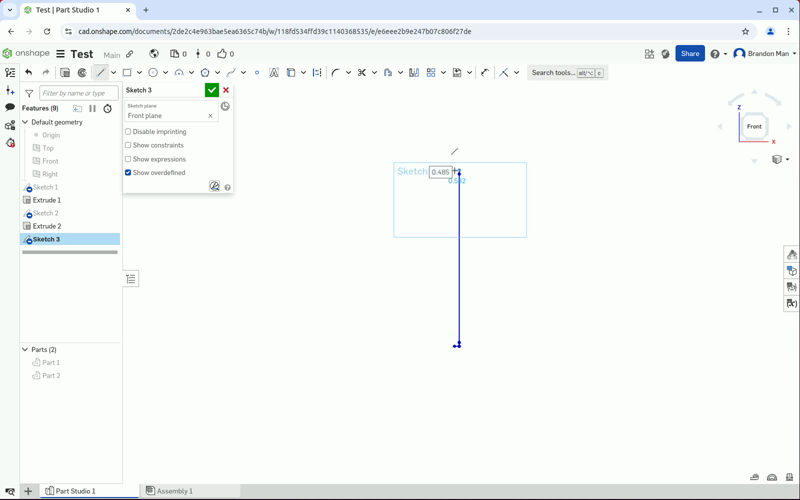
scroll(6)
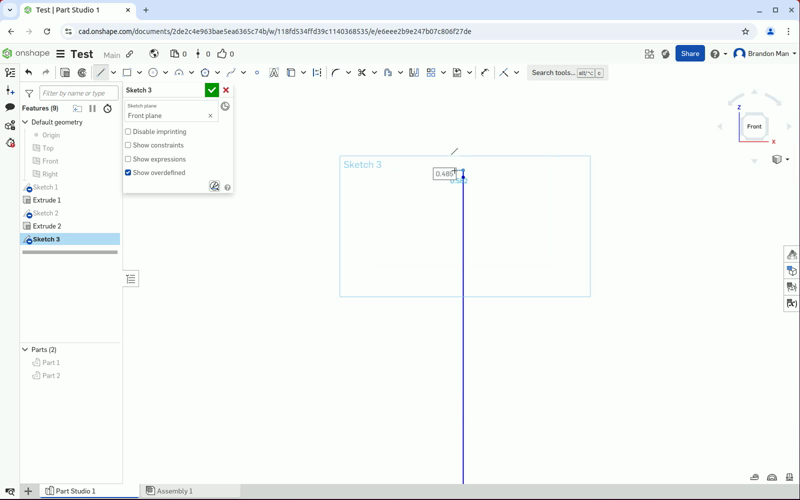
scroll(6)
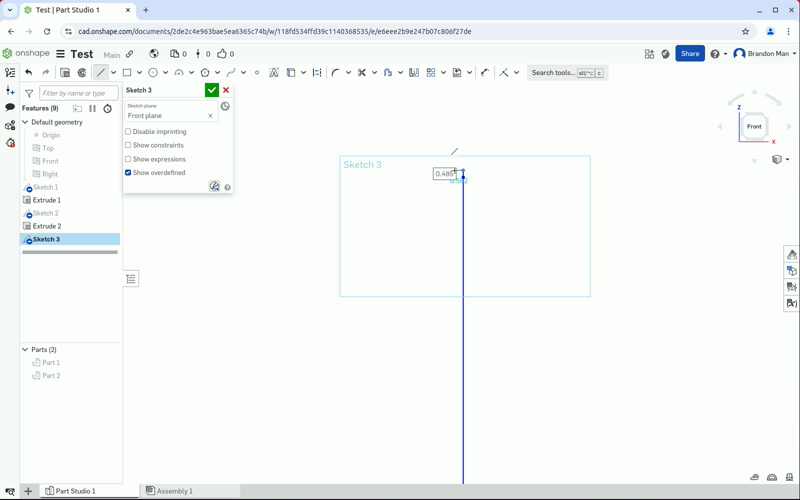
scroll(6)
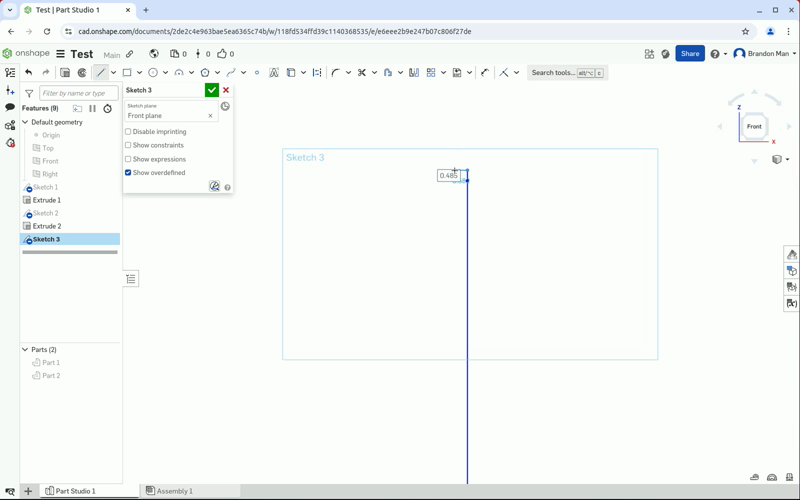
scroll(6)
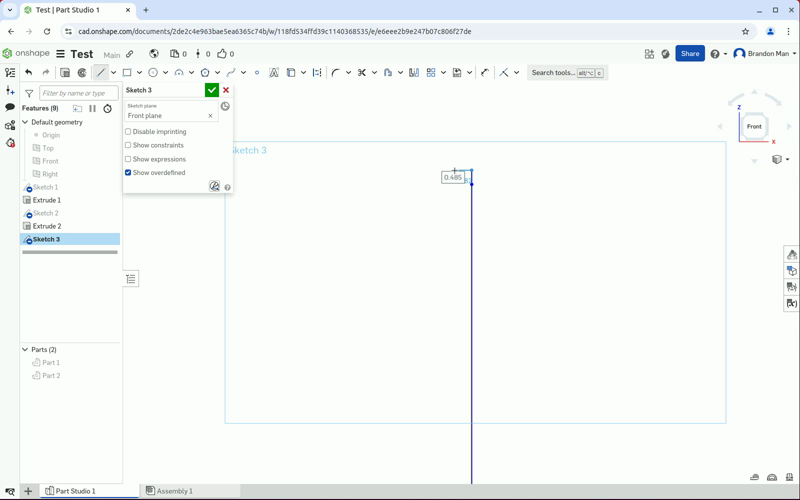
scroll(6)
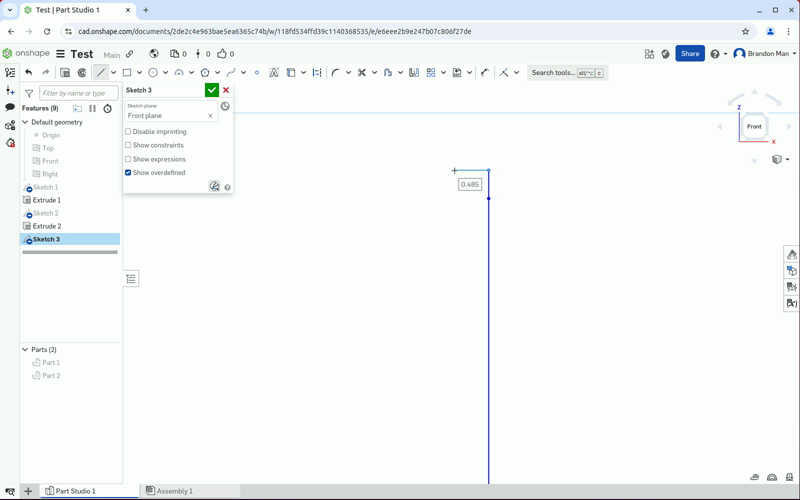
click(454, 170)
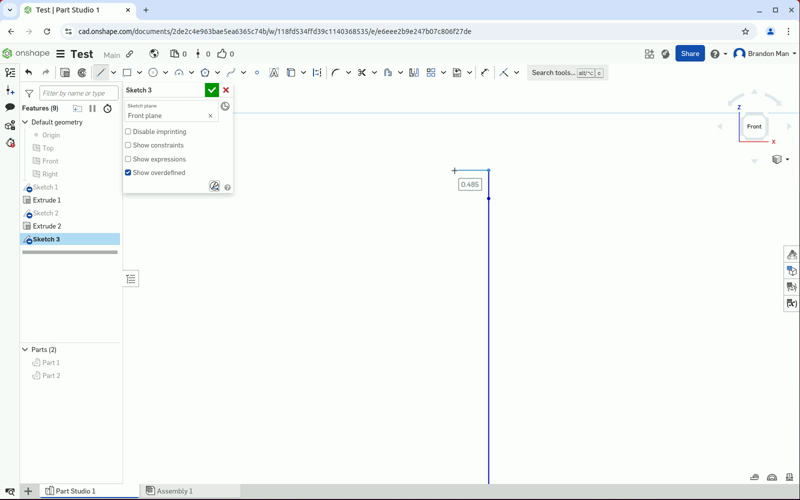
scroll(-6)
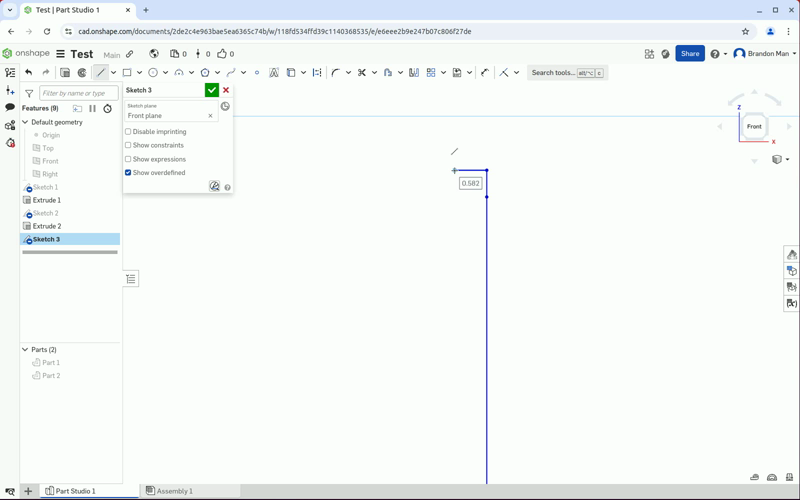
scroll(-6)
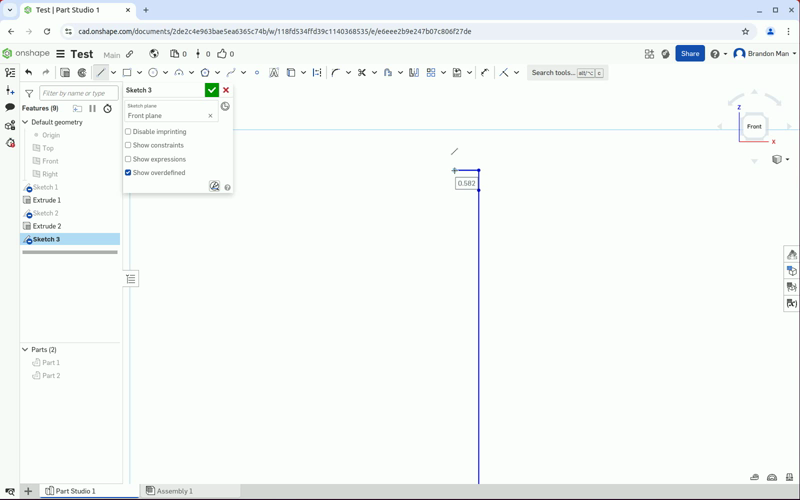
scroll(-6)
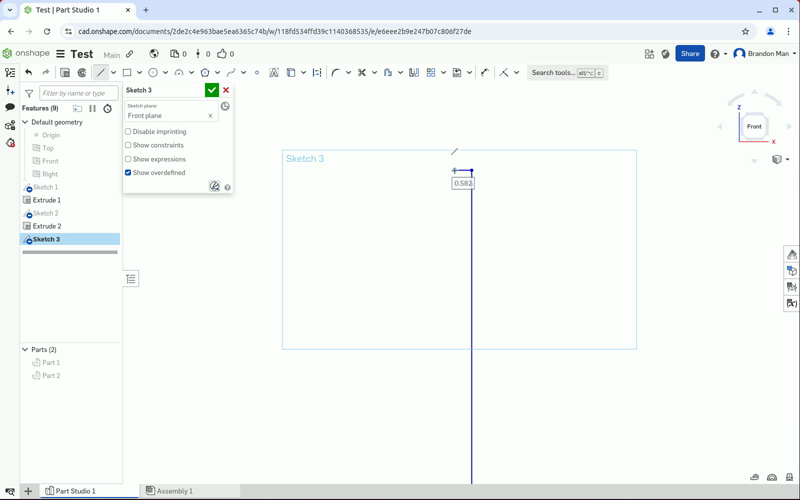
scroll(-6)
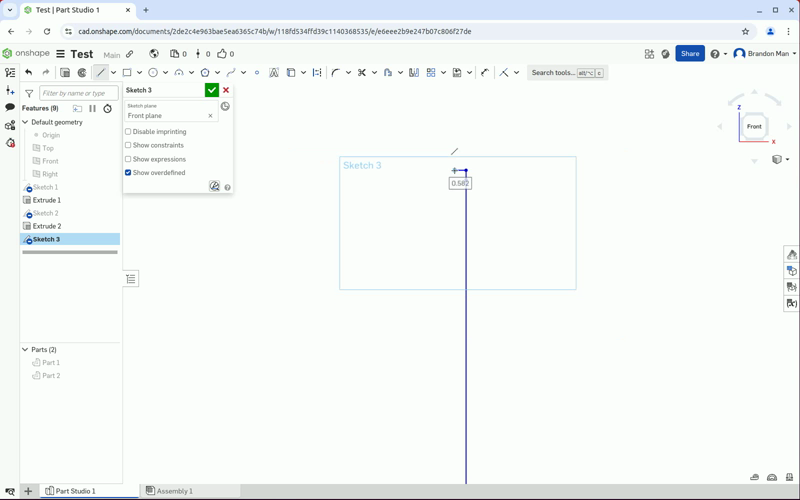
scroll(-6)
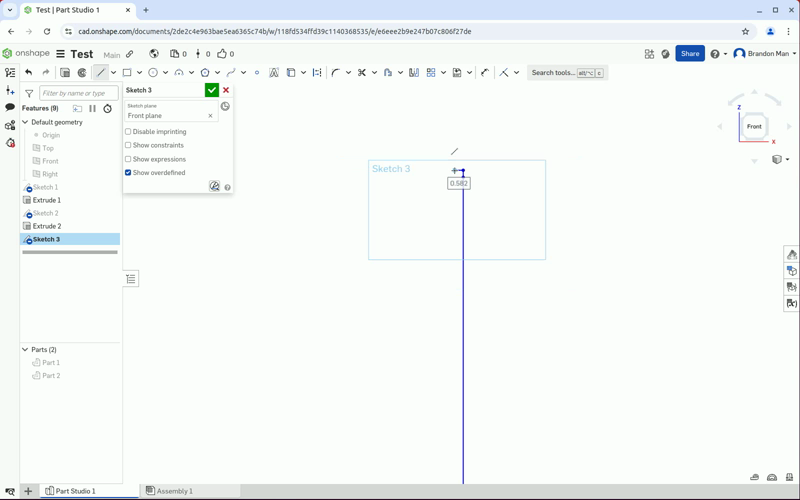
scroll(-6)
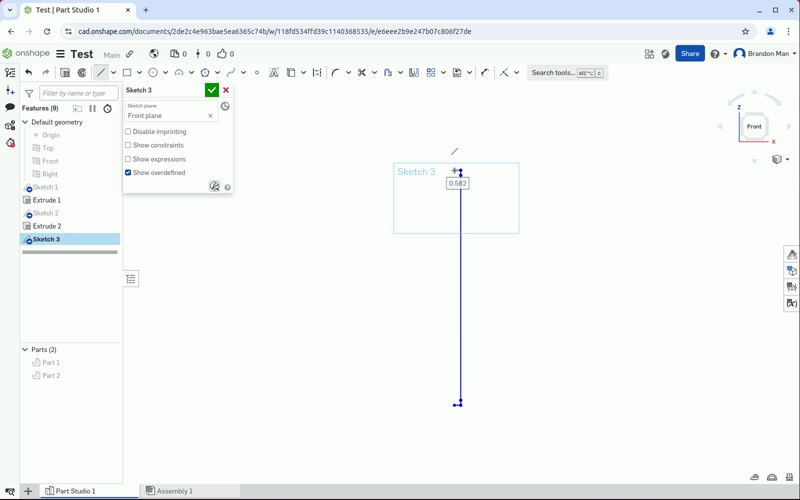
scroll(-6)
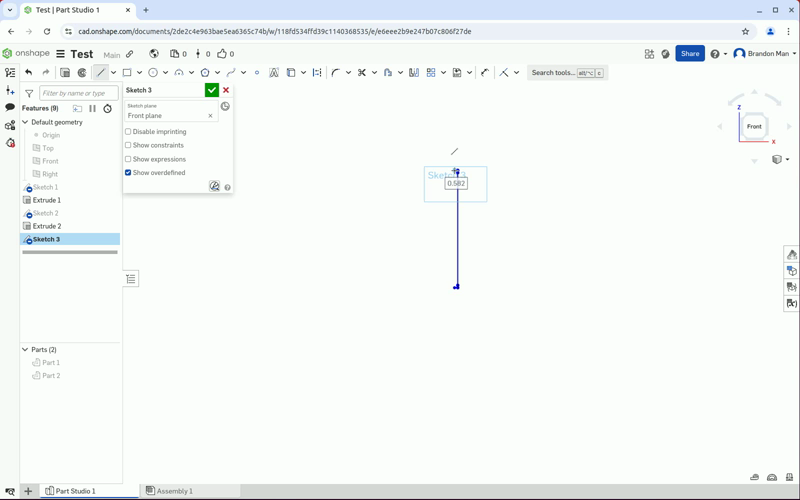
key_up(shift)
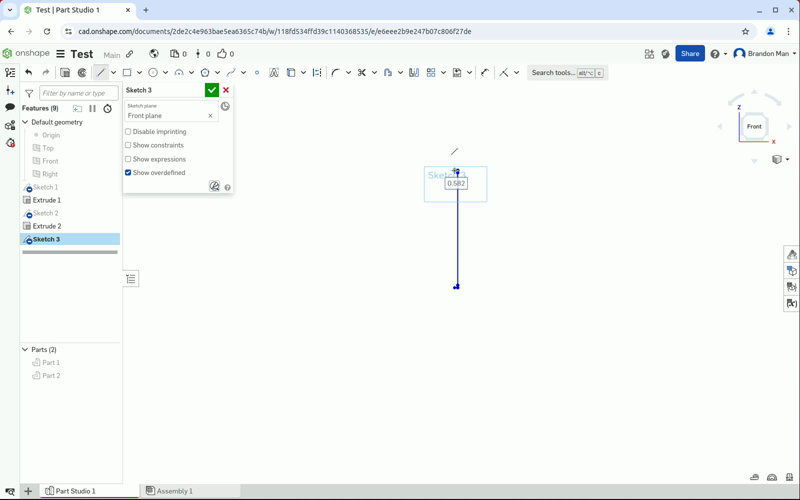
key_down(shift)
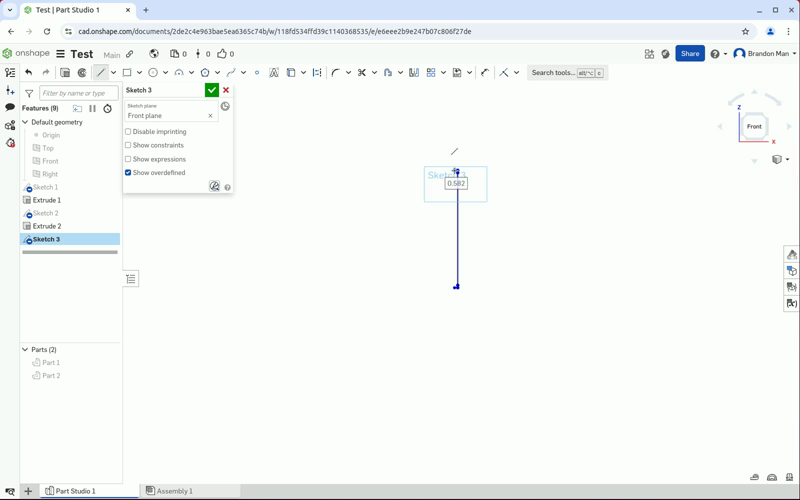
mouse_move(454, 287)
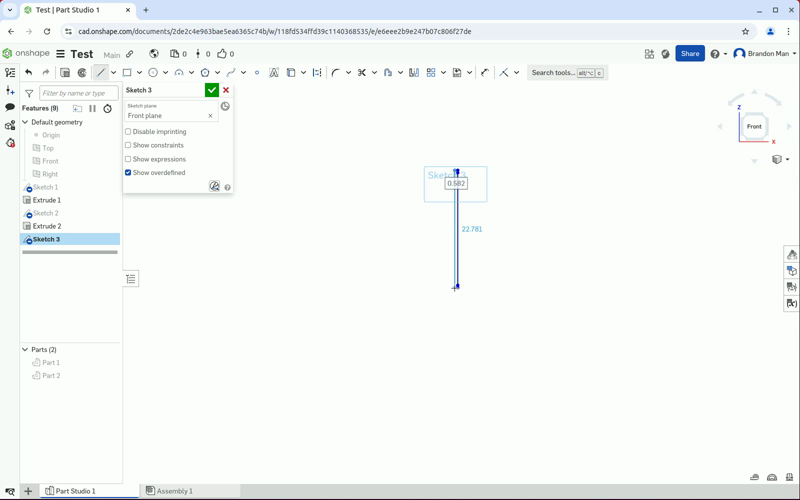
scroll(6)
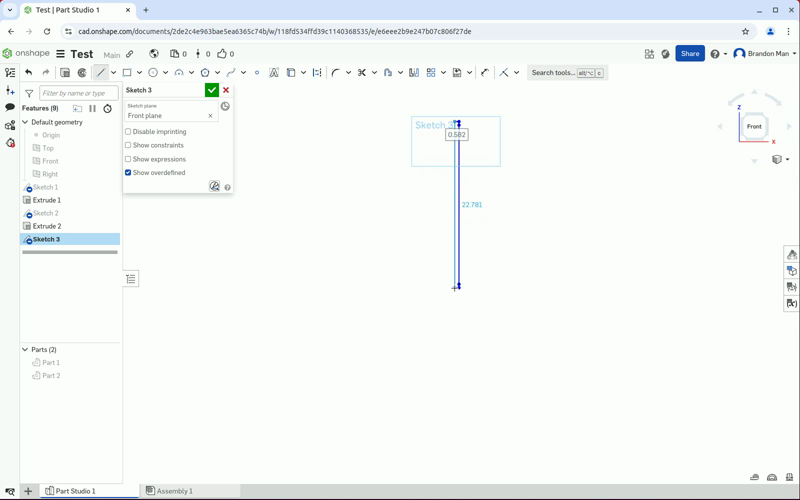
scroll(6)
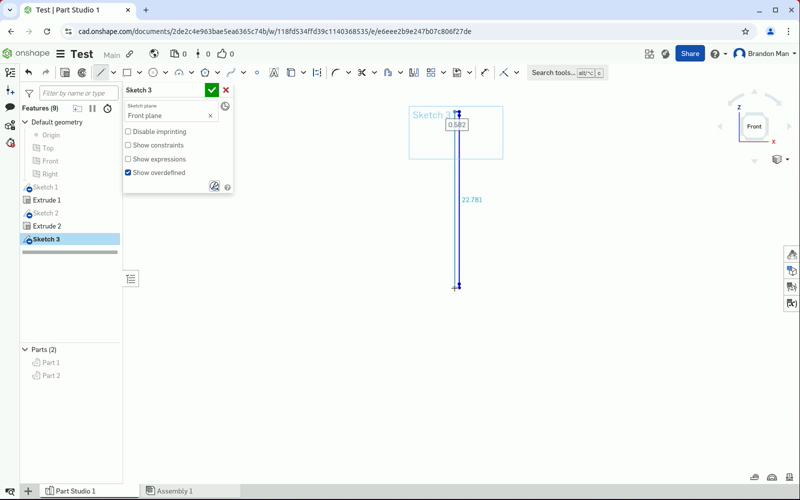
scroll(6)
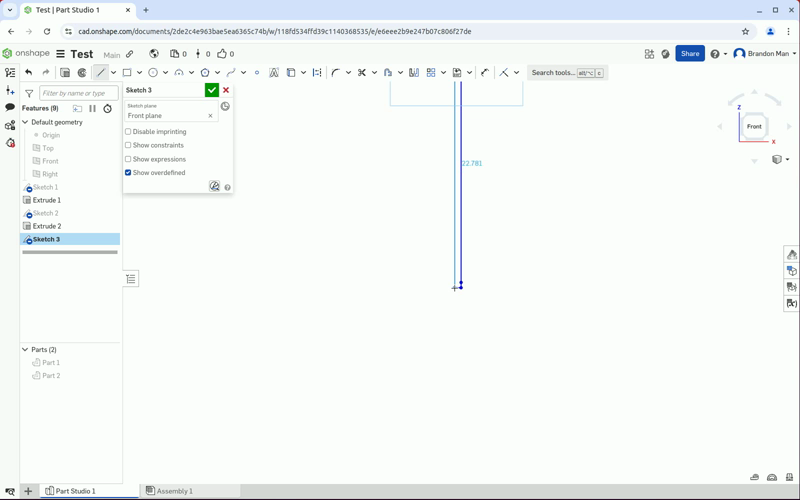
scroll(6)
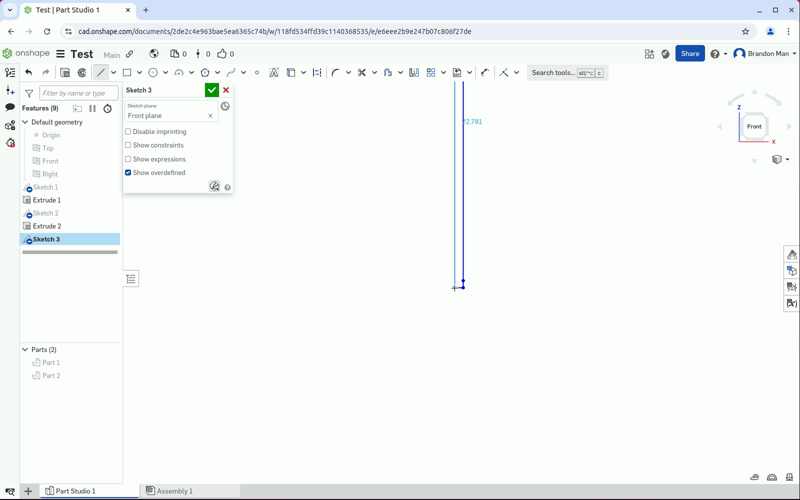
scroll(6)
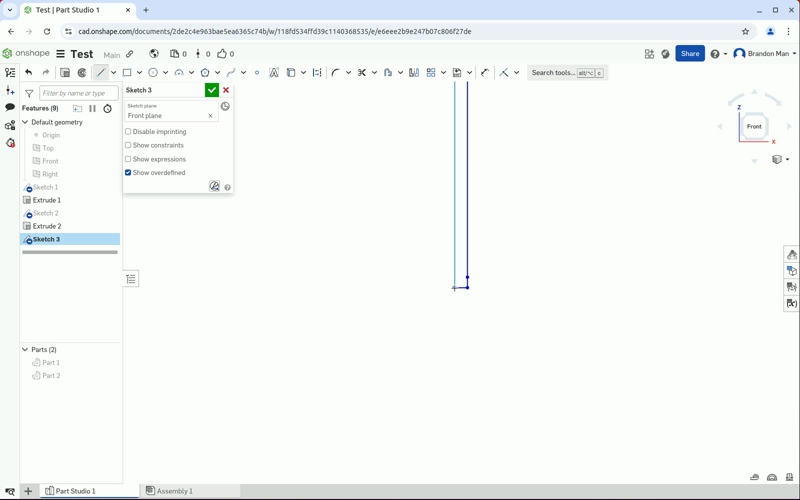
scroll(6)
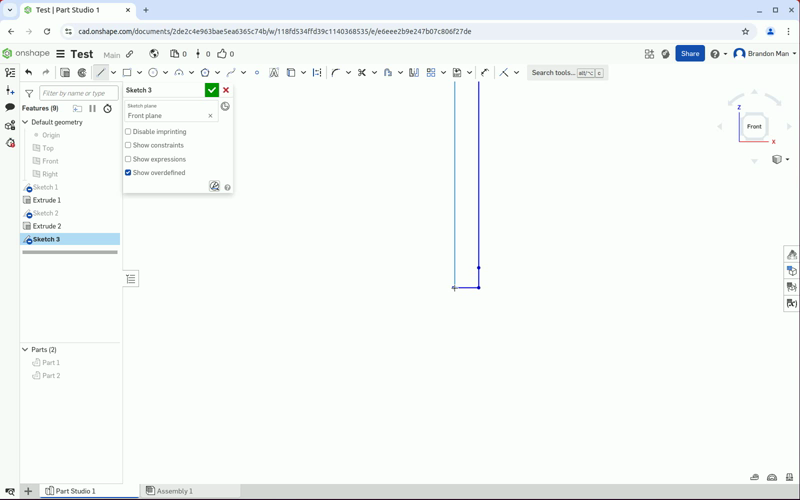
scroll(6)
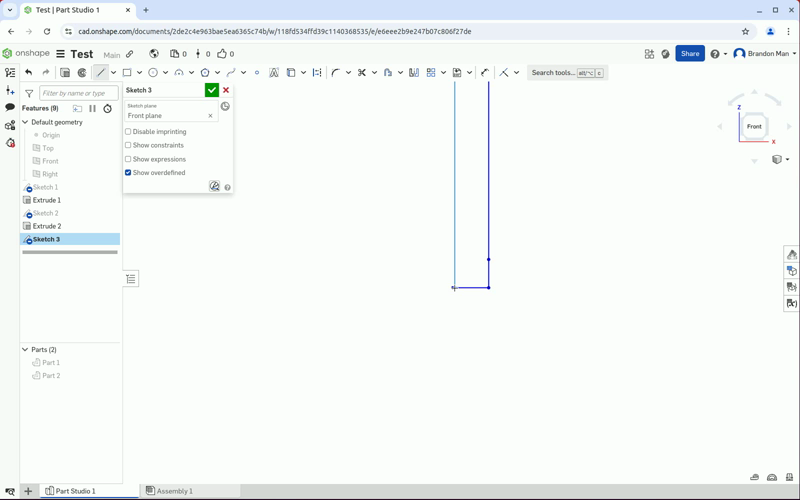
key_up(shift)
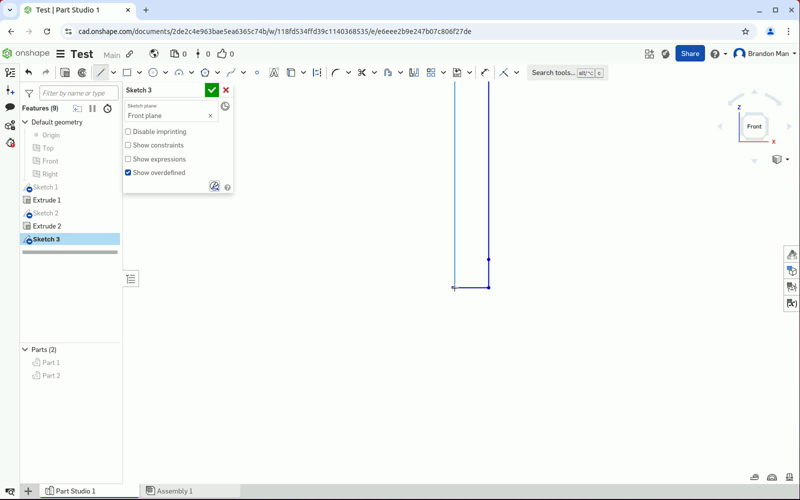
click(454, 287)
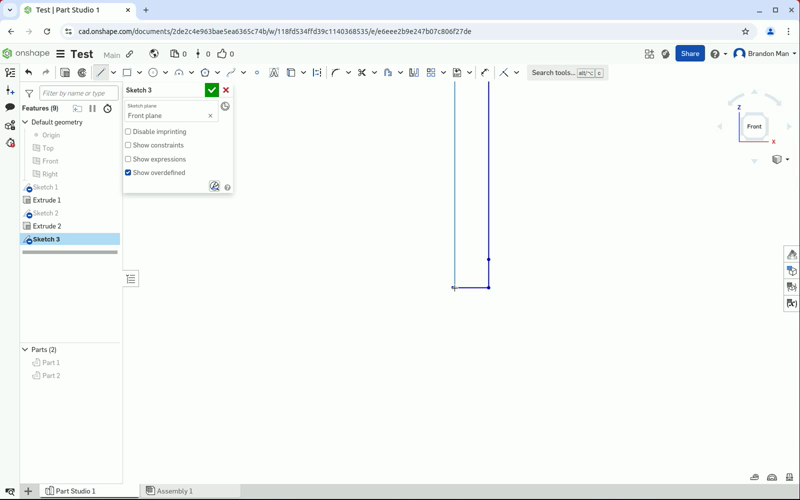
scroll(-6)
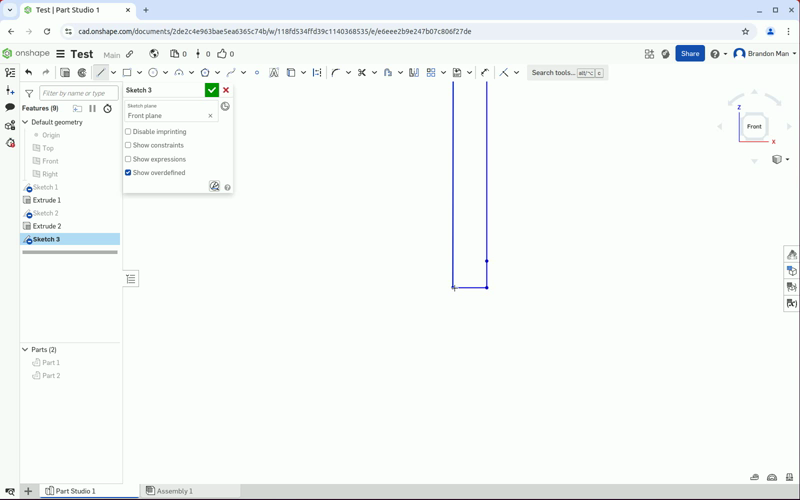
scroll(-6)
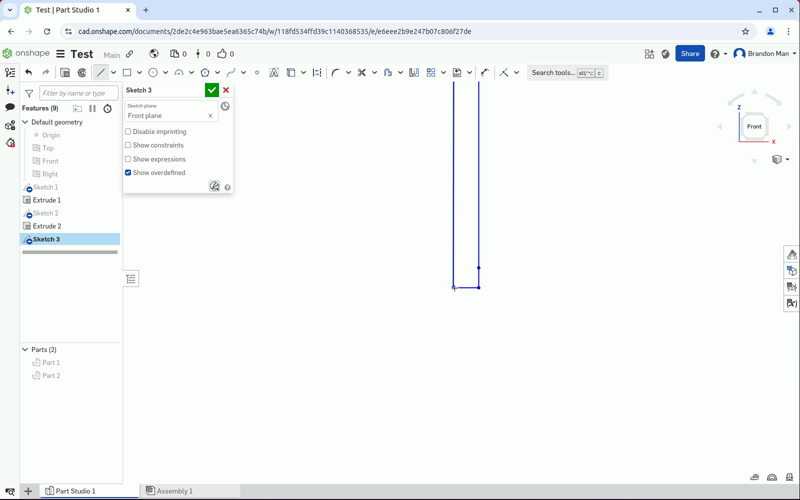
scroll(-6)
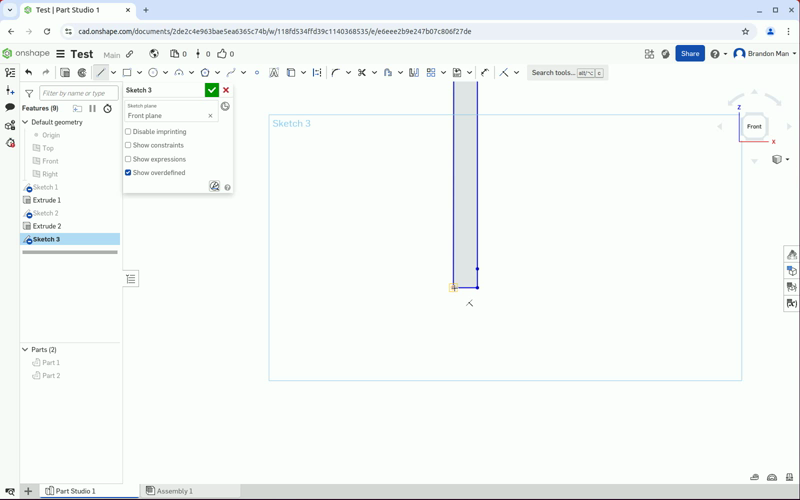
scroll(-6)
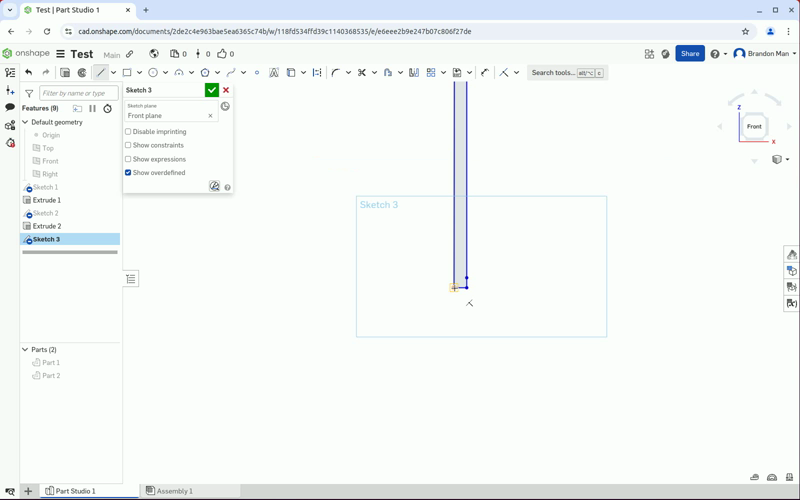
scroll(-6)
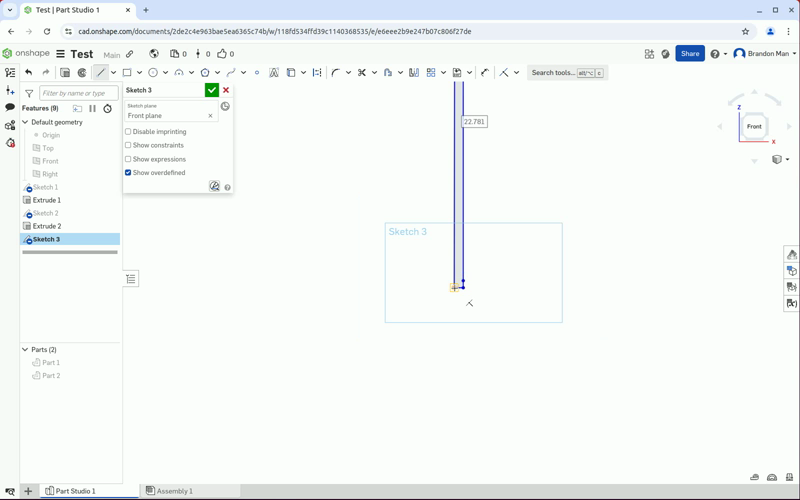
scroll(-6)
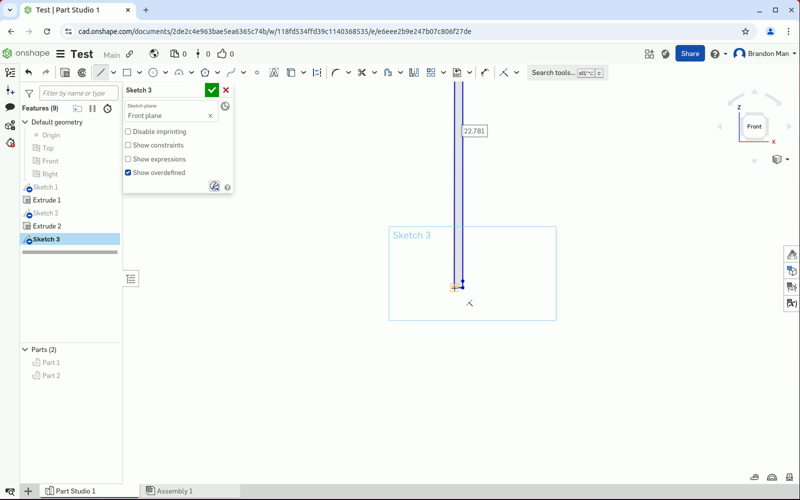
scroll(-6)
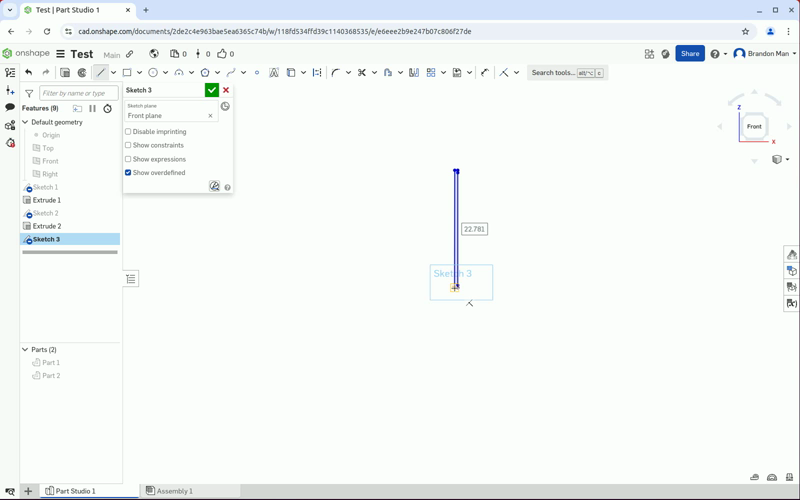
key(esc)
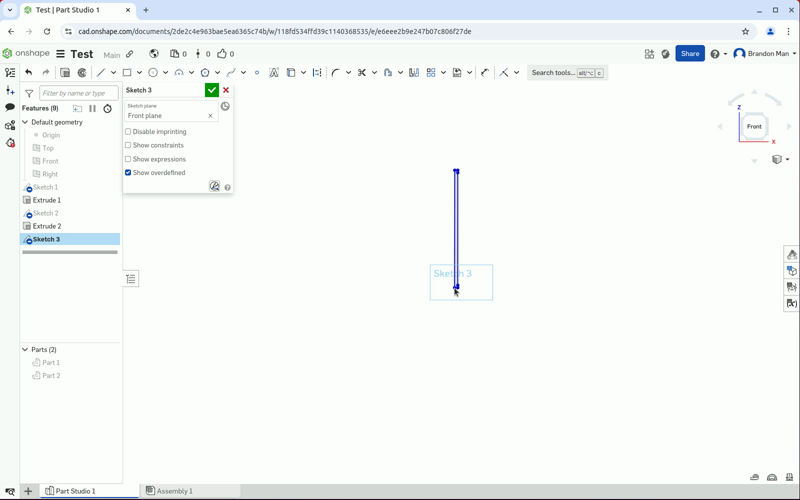
mouse_move(455, 232)
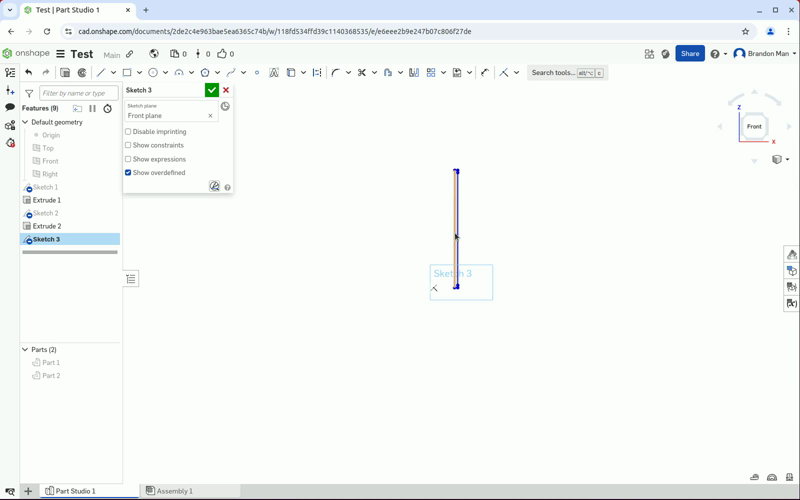
scroll(6)
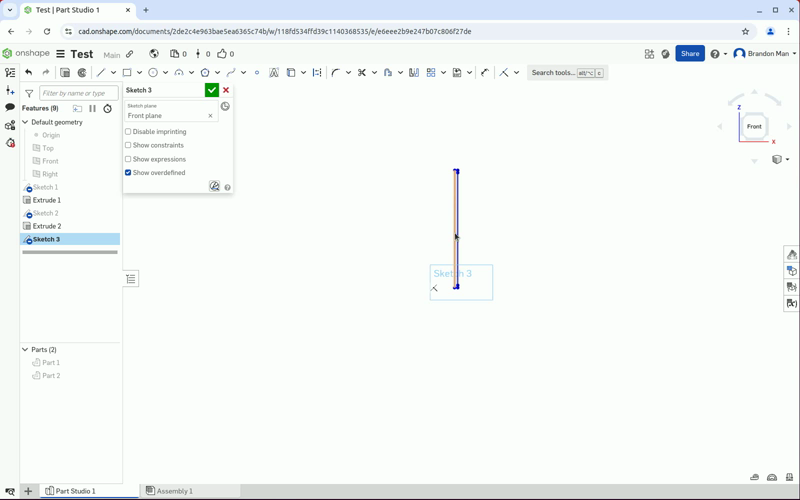
scroll(6)
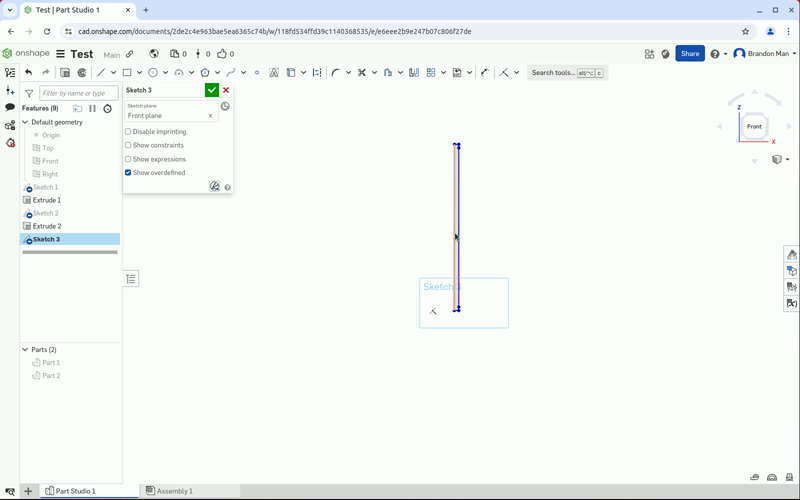
scroll(6)
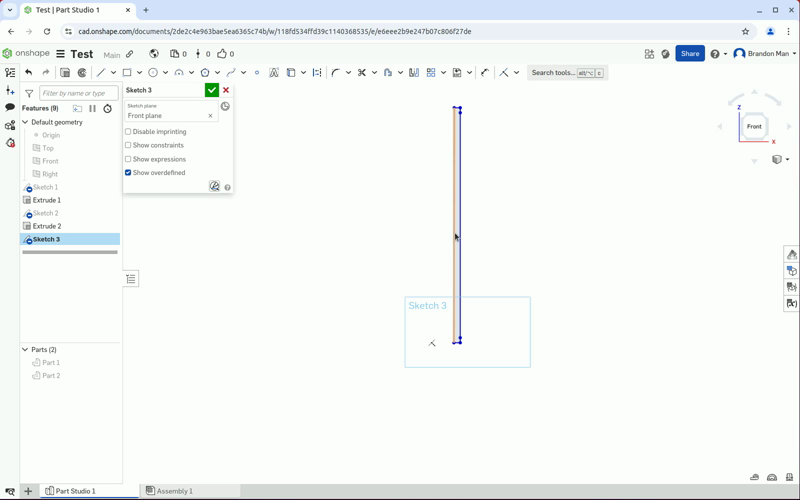
scroll(6)
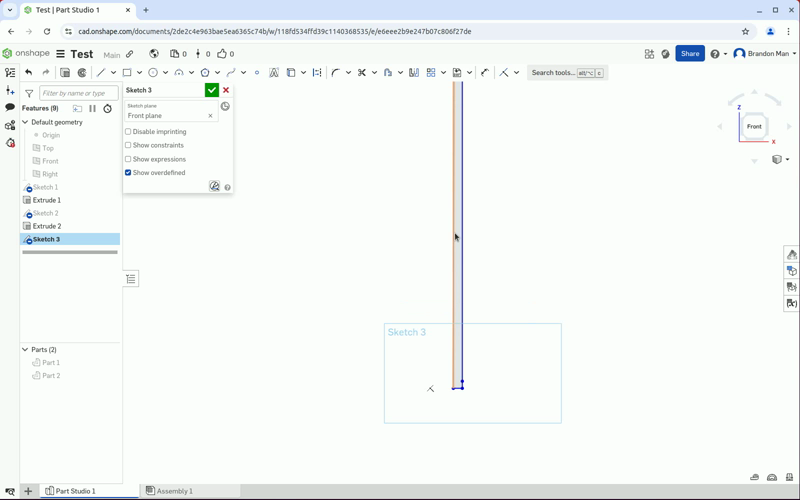
scroll(6)
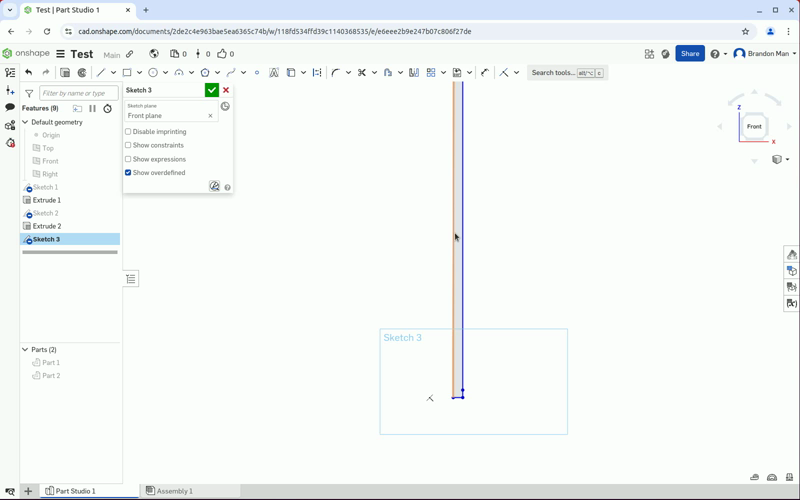
scroll(6)
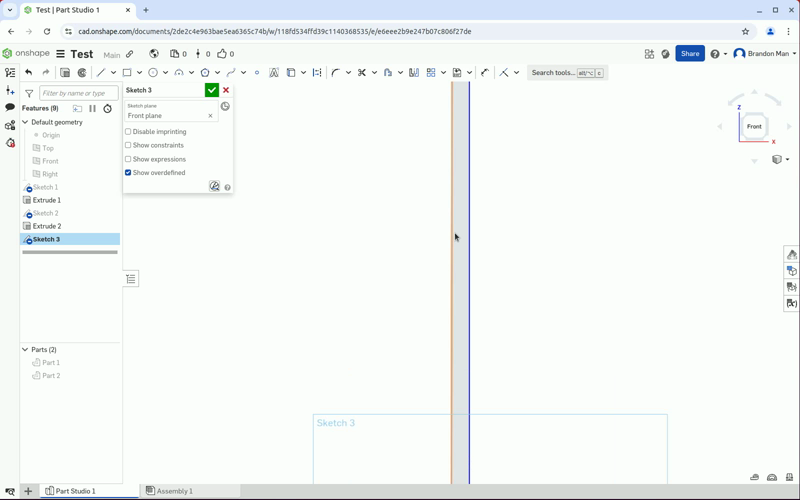
scroll(6)
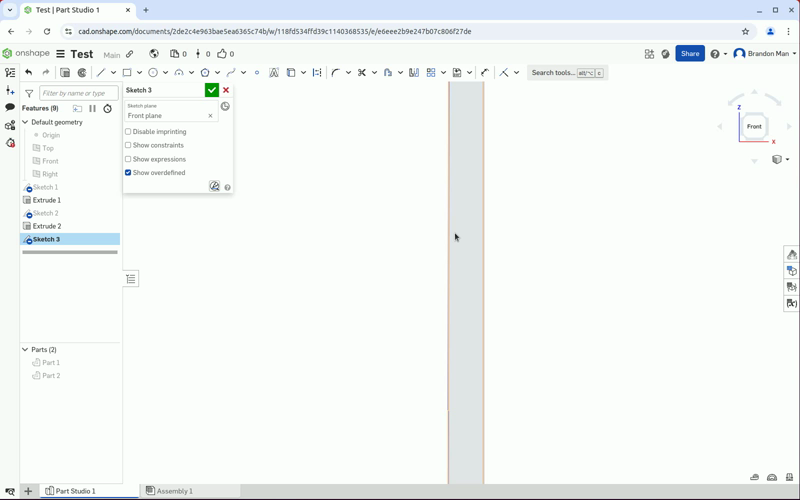
click(455, 232)
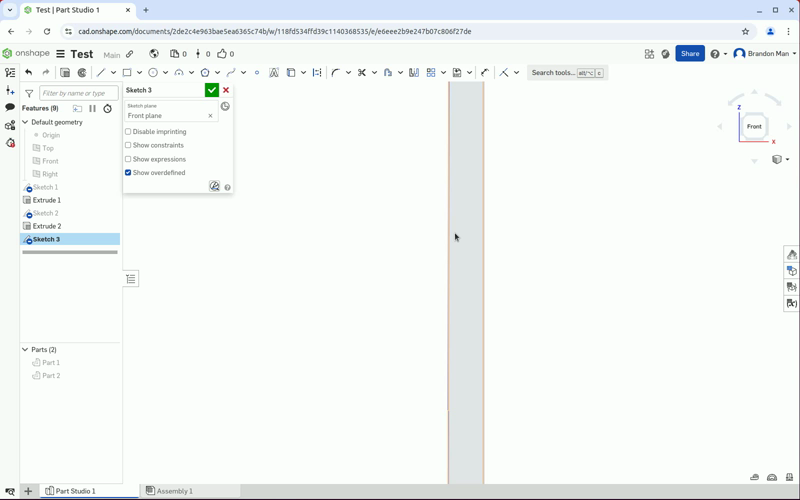
scroll(-6)
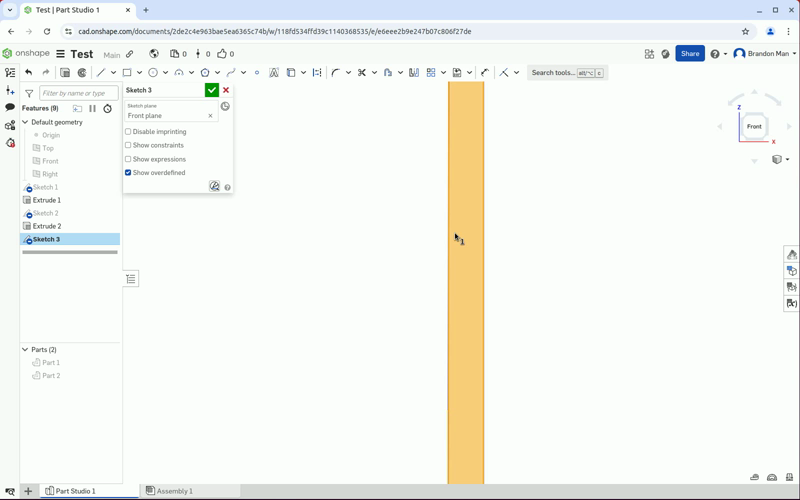
scroll(-6)
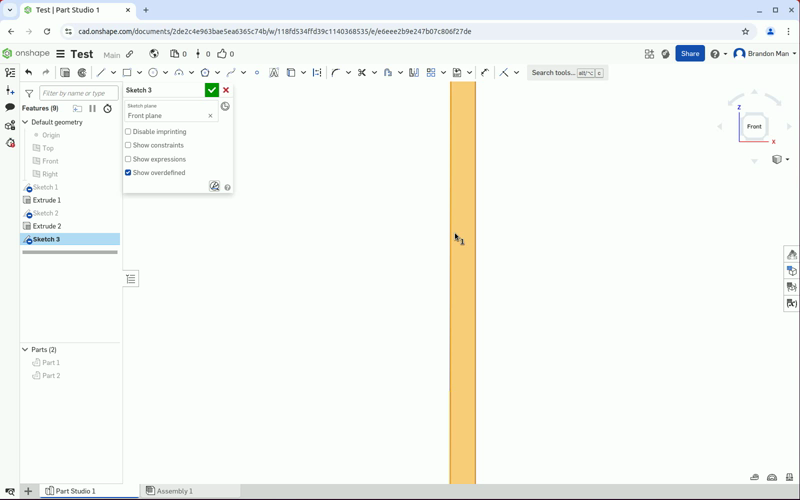
scroll(-6)
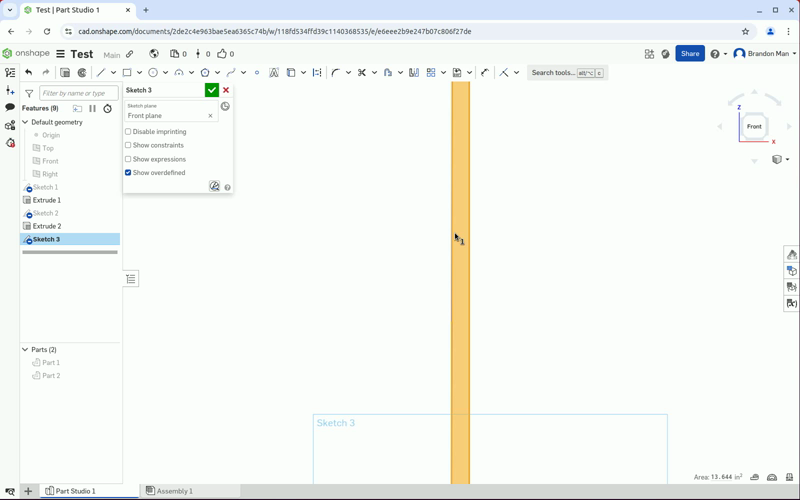
scroll(-6)
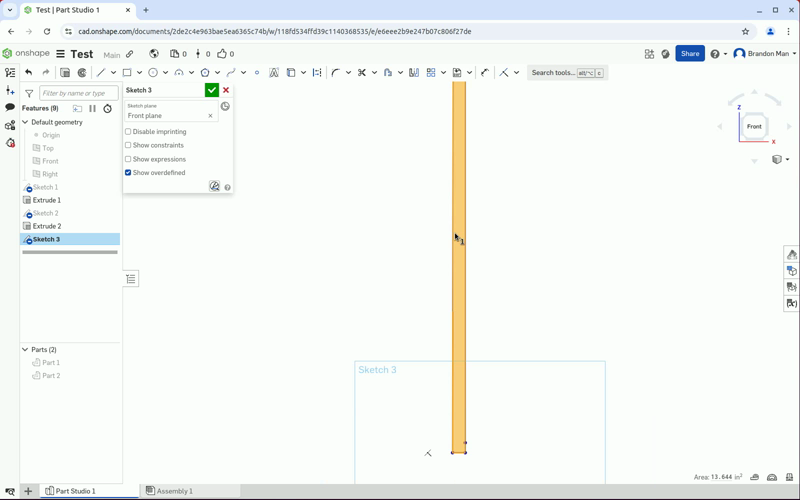
scroll(-6)
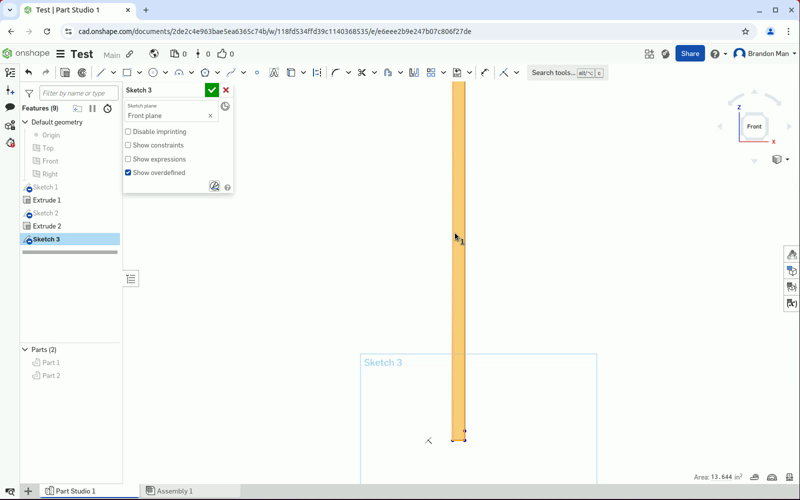
scroll(-6)
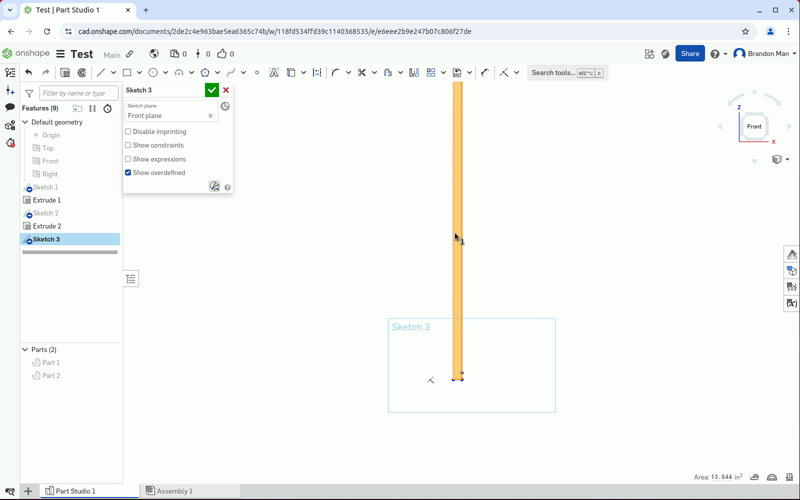
scroll(-6)
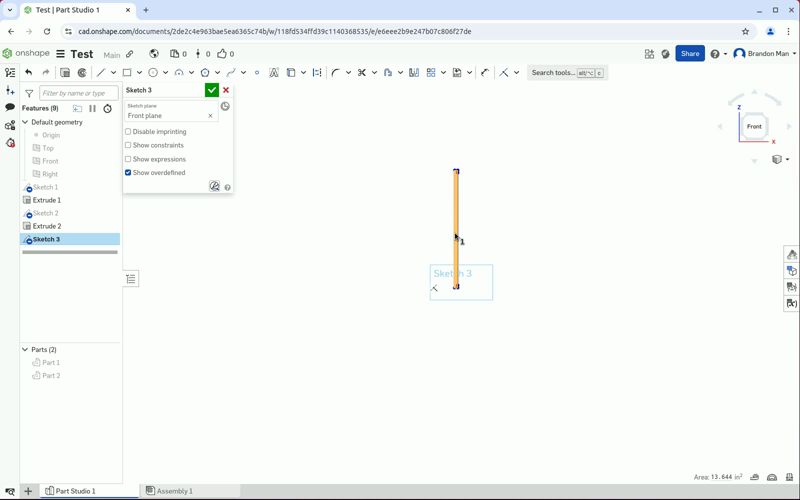
mouse_move(73, 352)
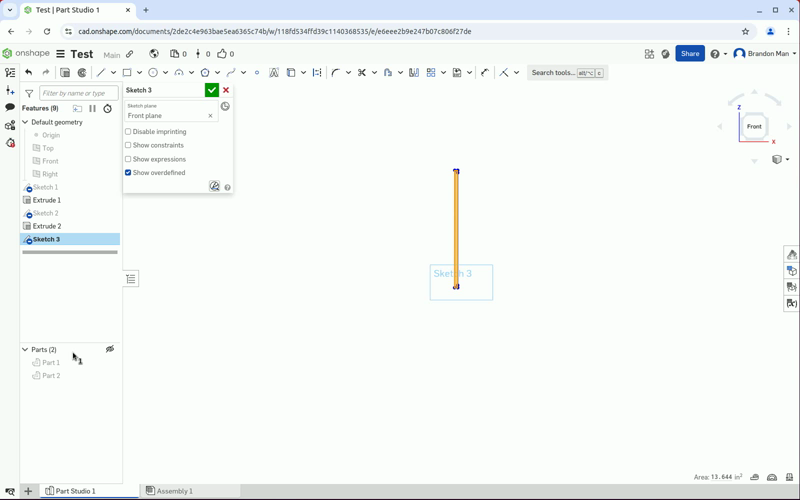
key(shift+y)
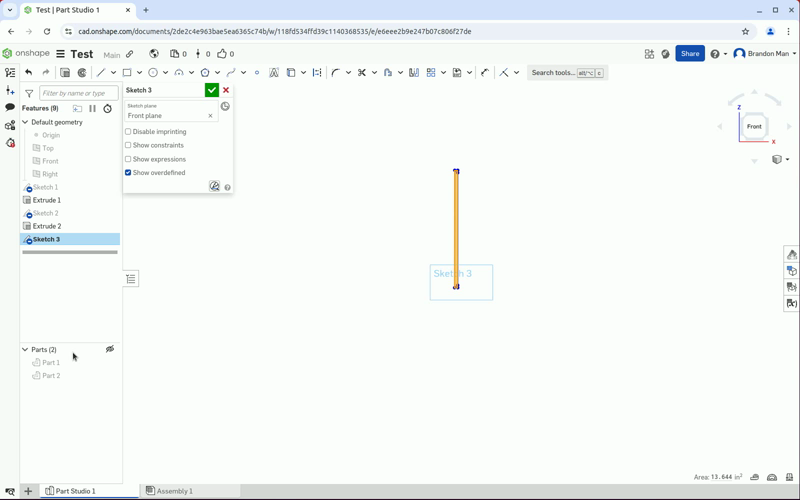
key(shift+e)
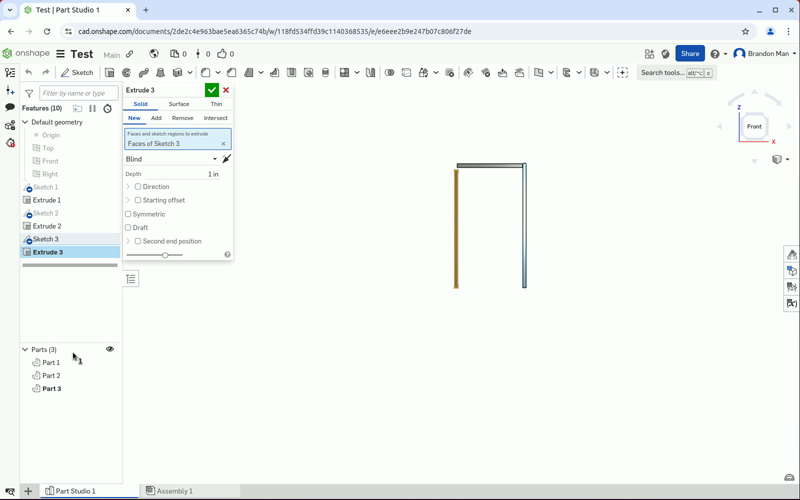
mouse_move(143, 106)
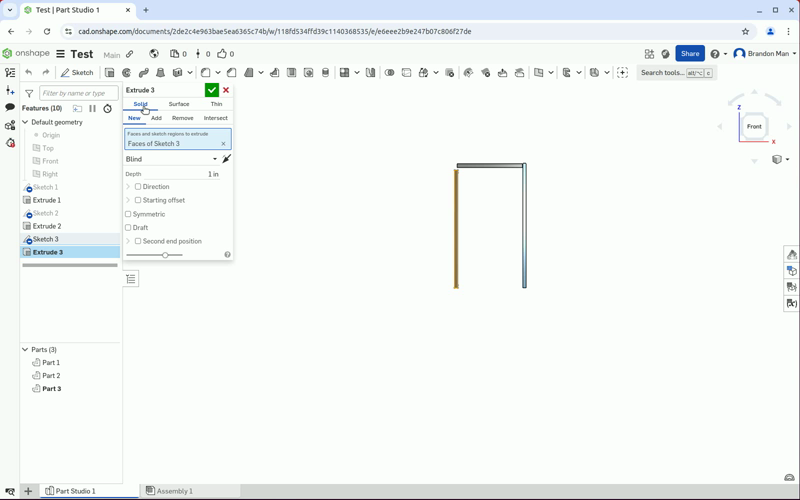
click(143, 106)
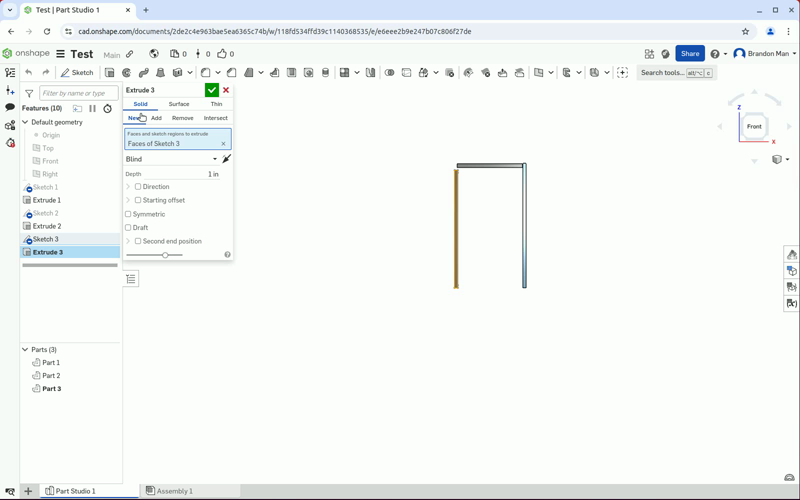
mouse_move(137, 120)
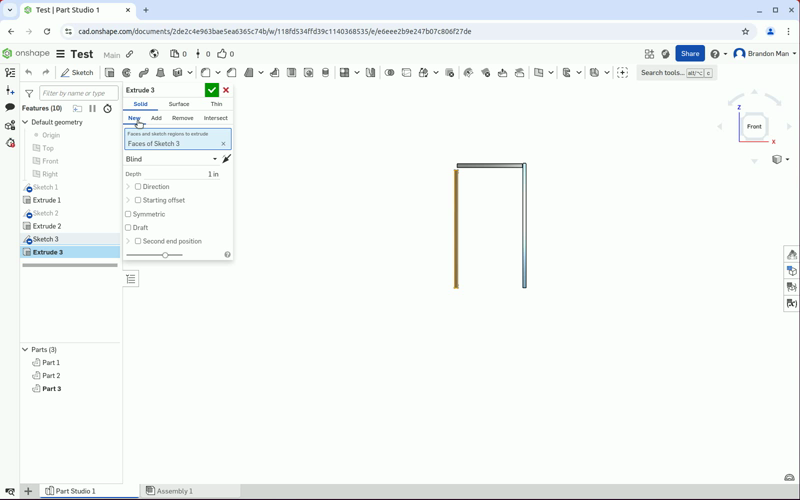
click(137, 120)
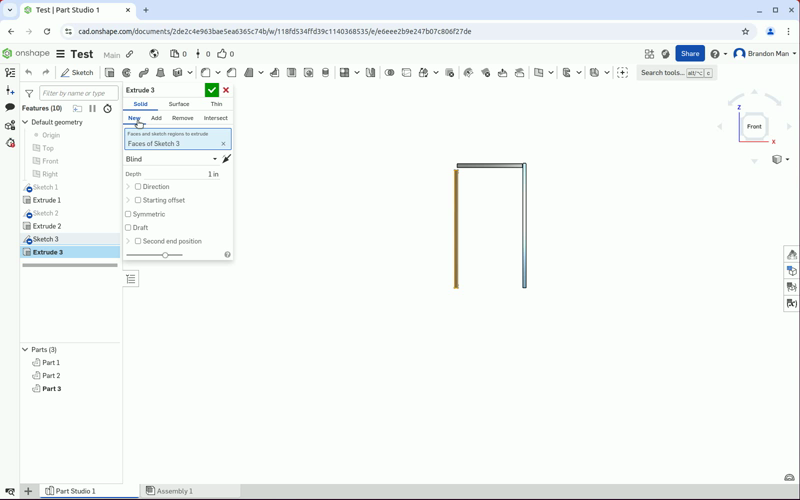
key(tab, 4)
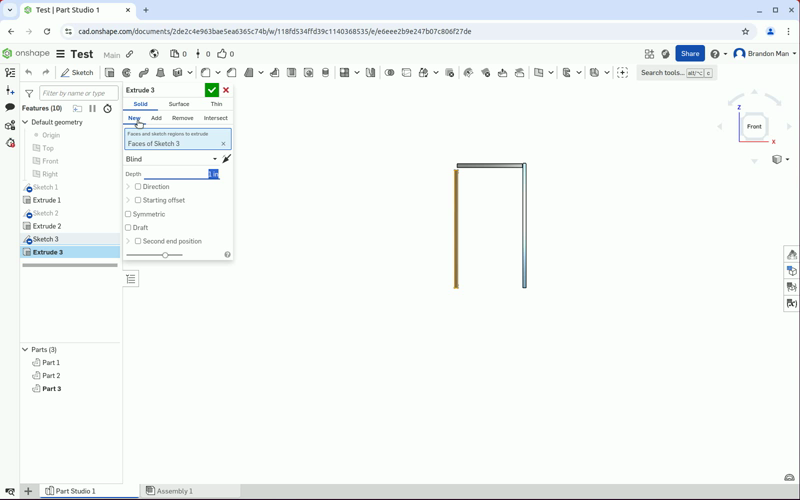
text(0.481)
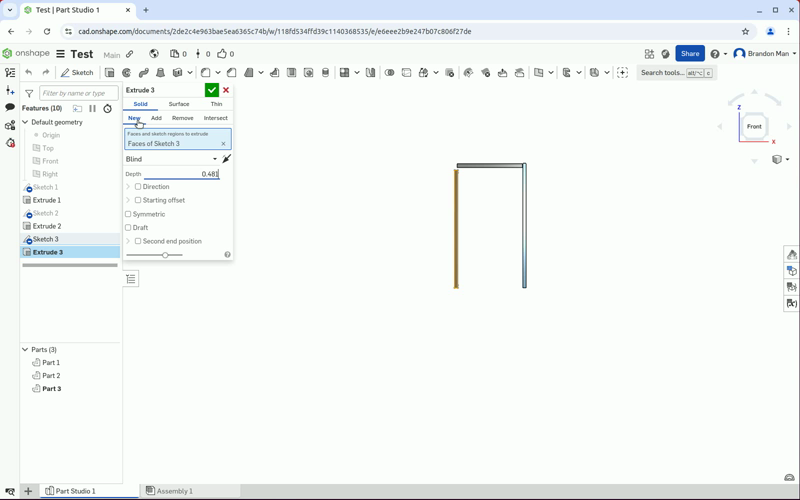
key(enter)
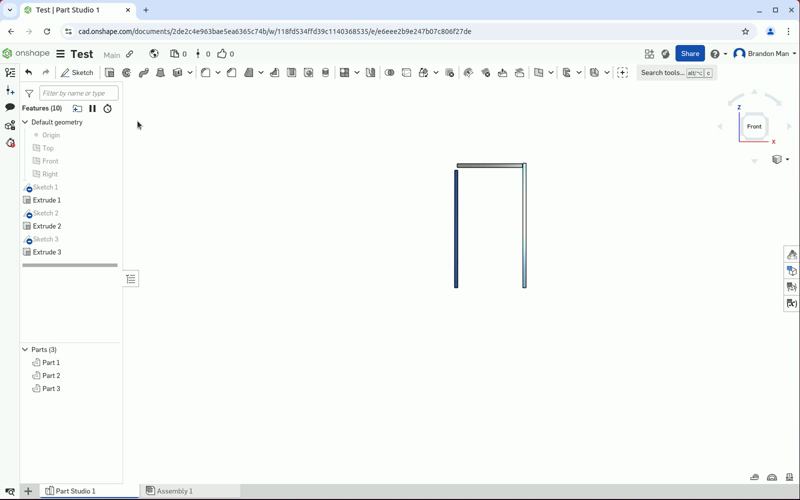
key(shift+h)
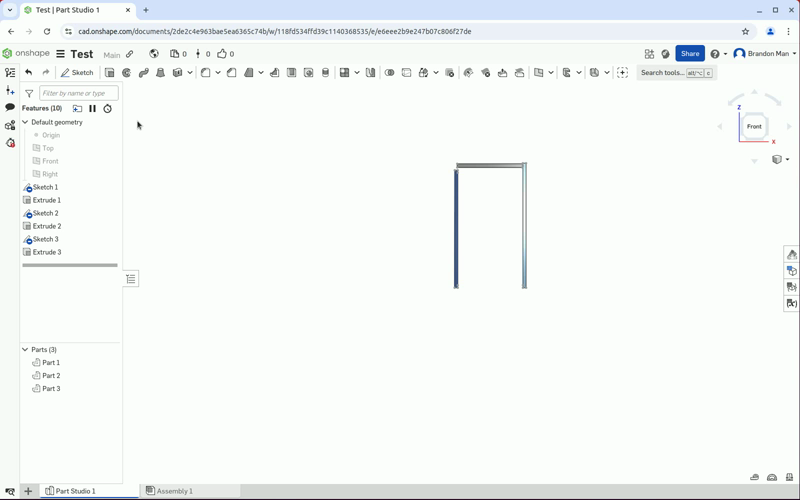
key(shift+h)
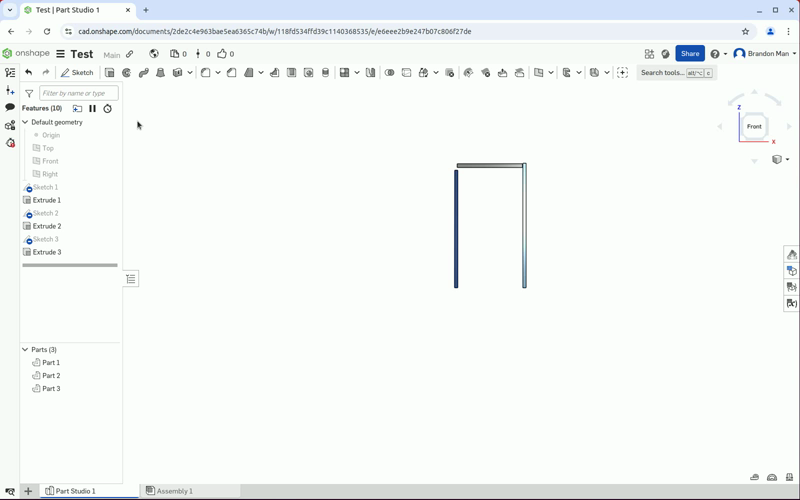
mouse_move(73, 189)
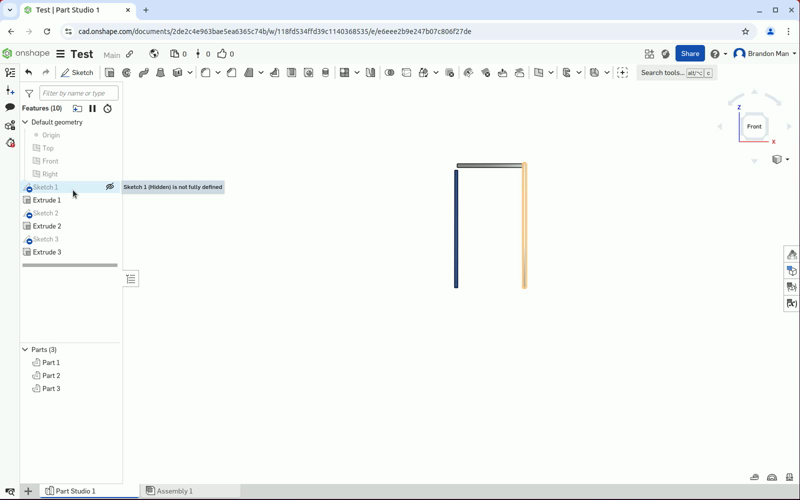
click(73, 189)
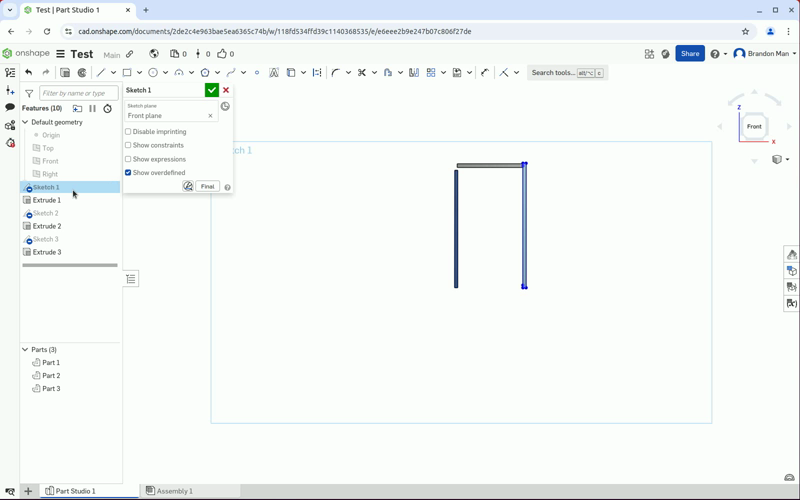
mouse_move(229, 92)
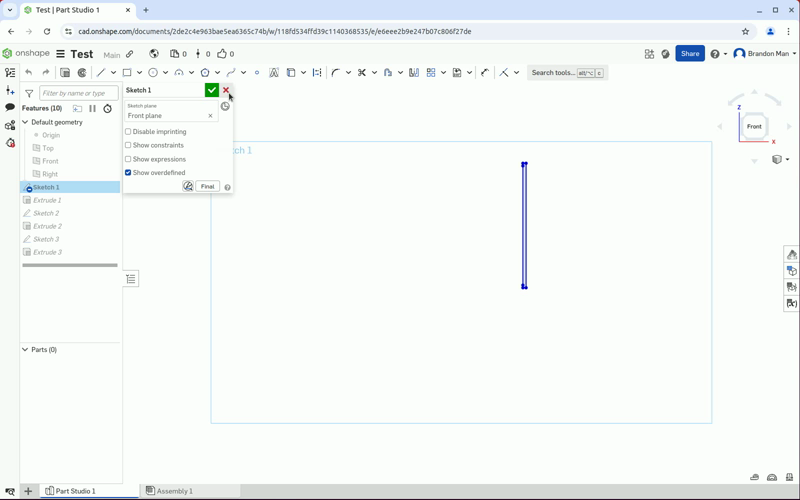
click(229, 92)
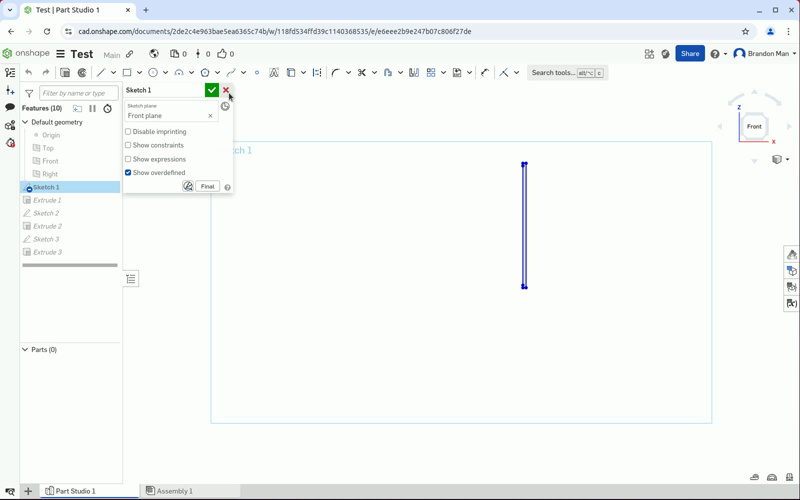
key(shift+s)
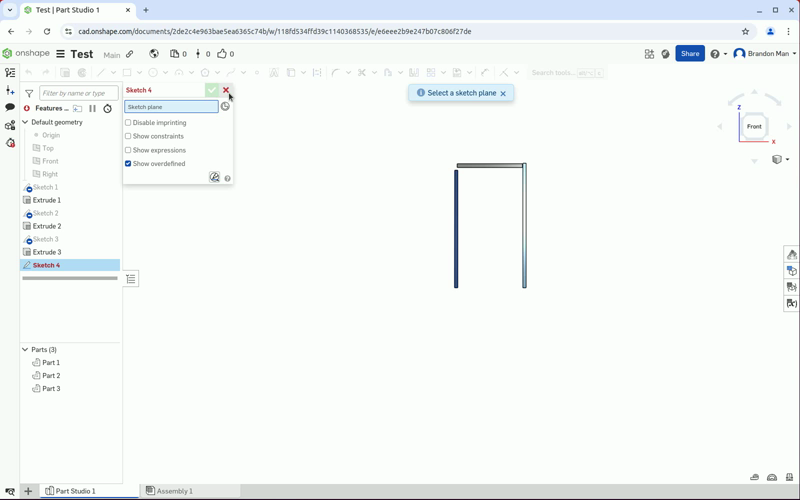
mouse_move(73, 163)
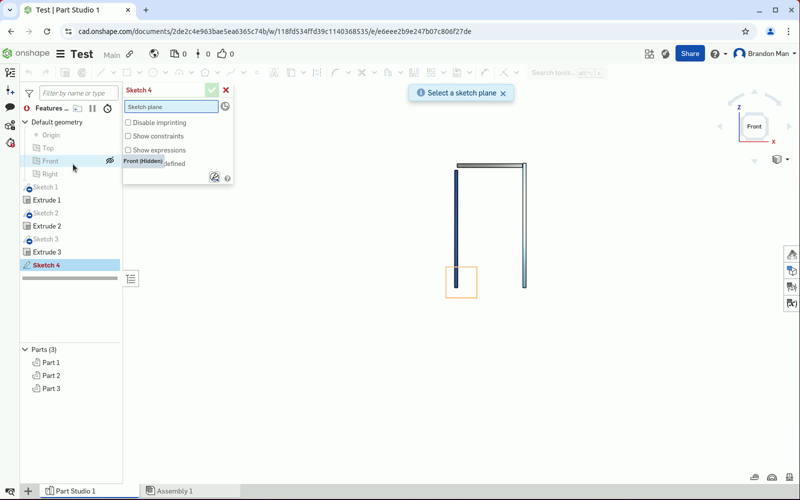
click(73, 163)
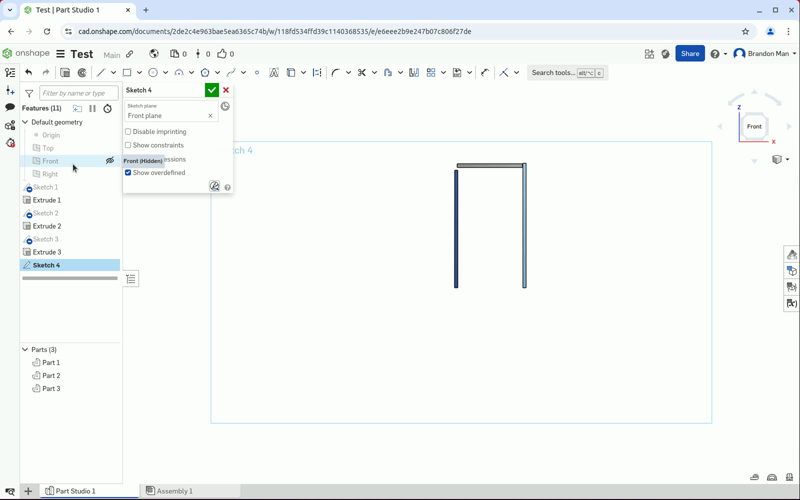
mouse_move(73, 352)
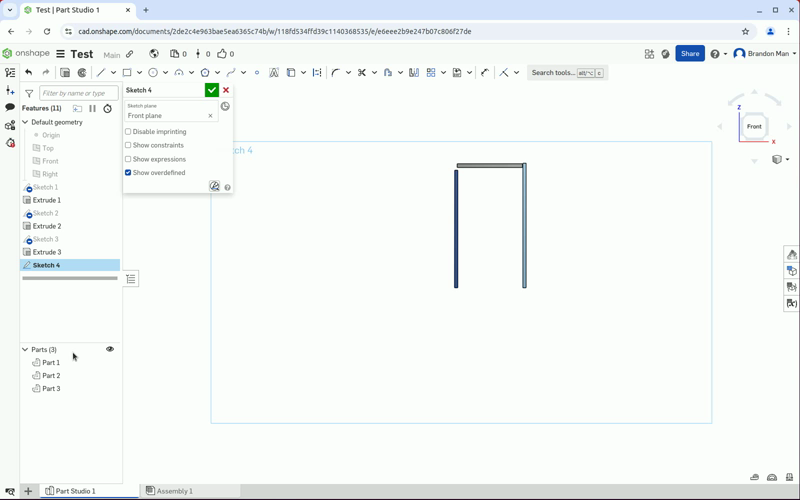
key(y)
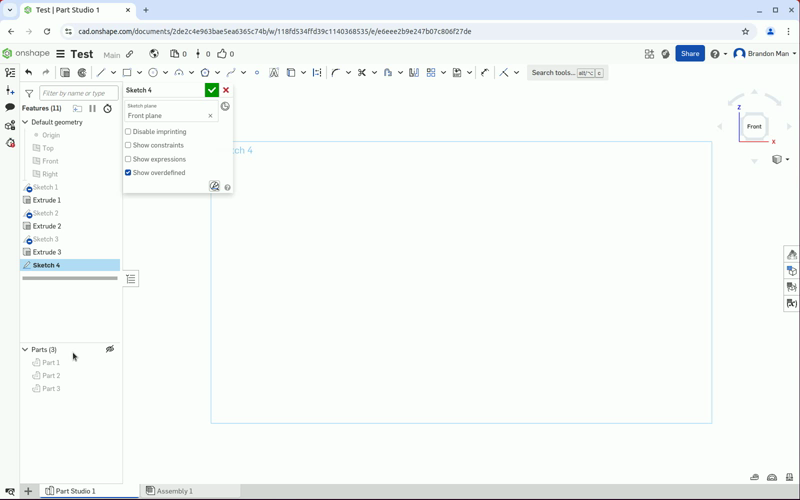
key(l)
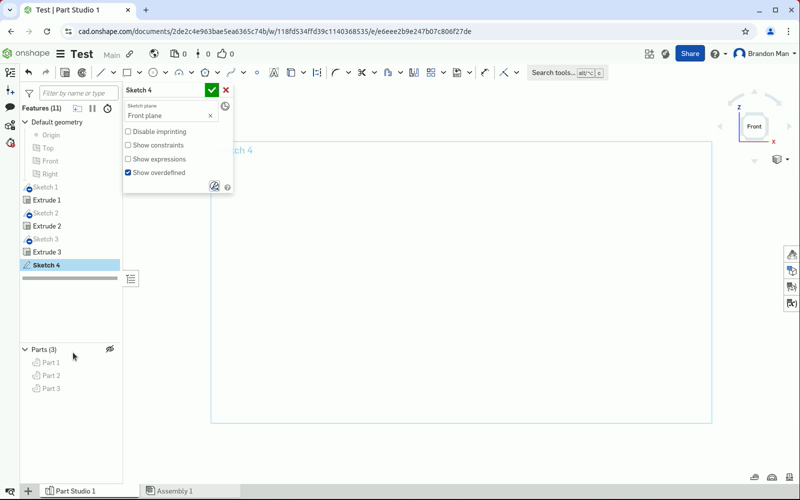
key_down(shift)
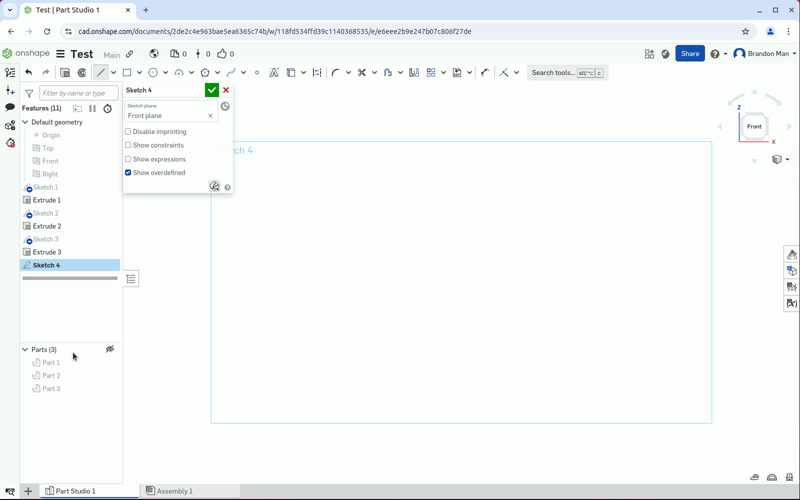
mouse_move(457, 287)
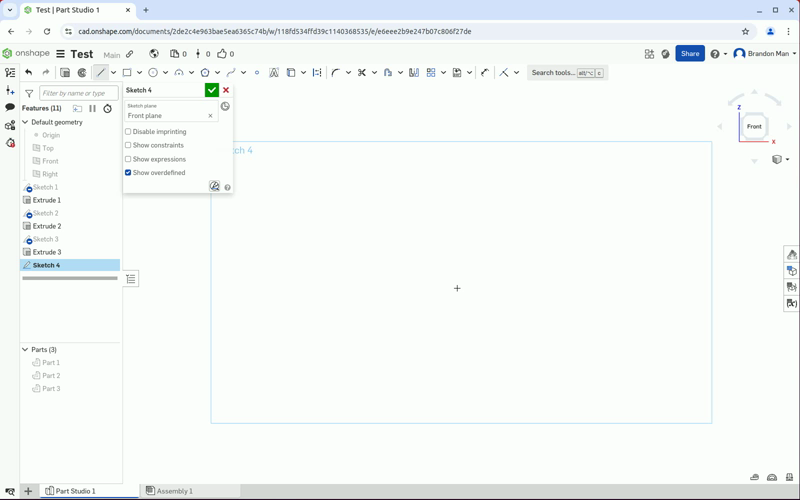
click(457, 287)
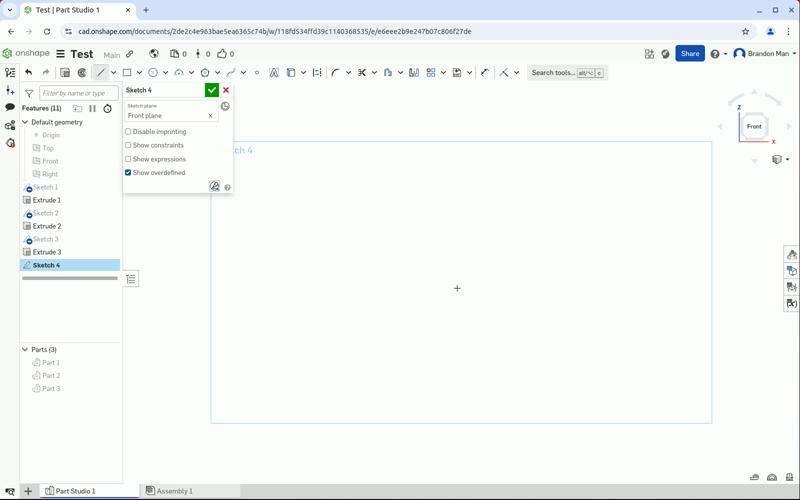
key_up(shift)
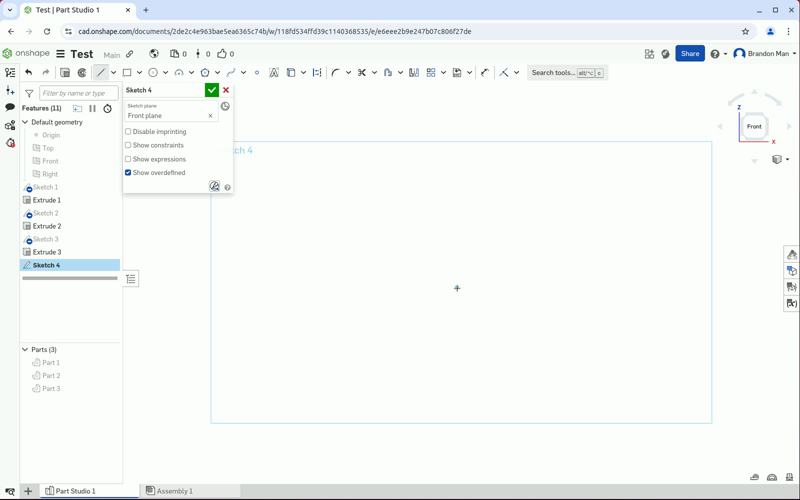
key_down(shift)
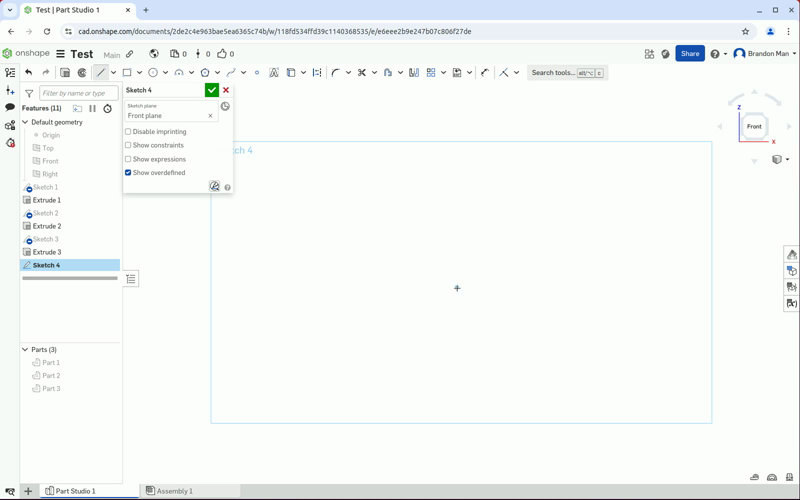
mouse_move(518, 287)
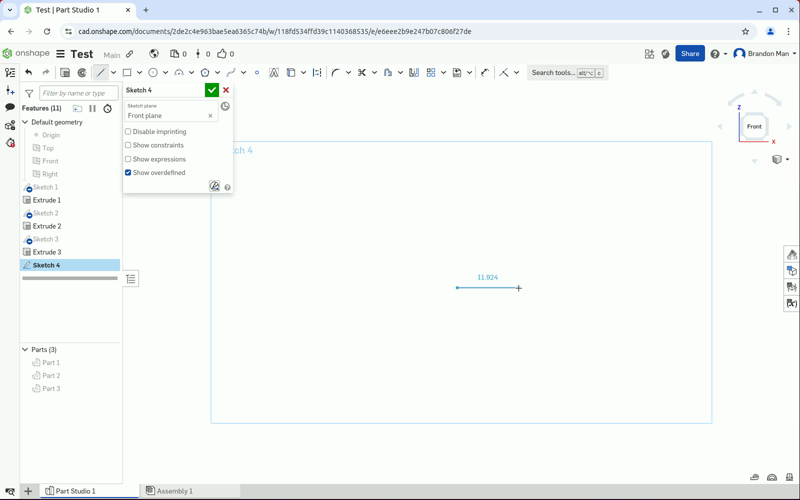
click(518, 287)
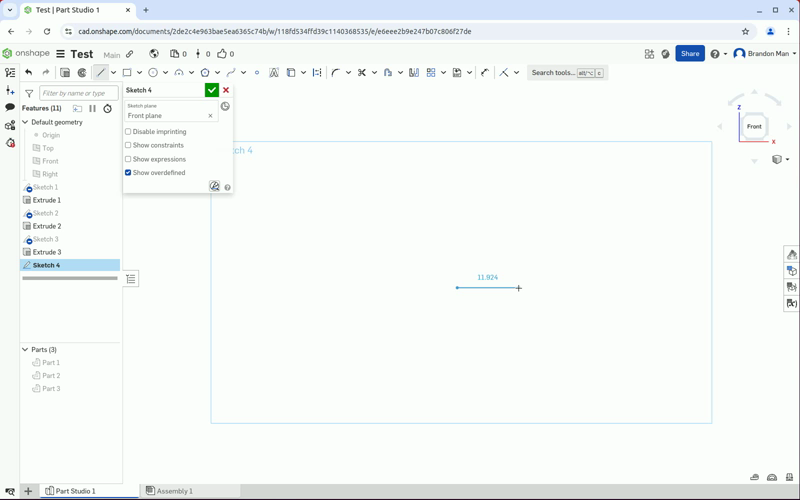
key_up(shift)
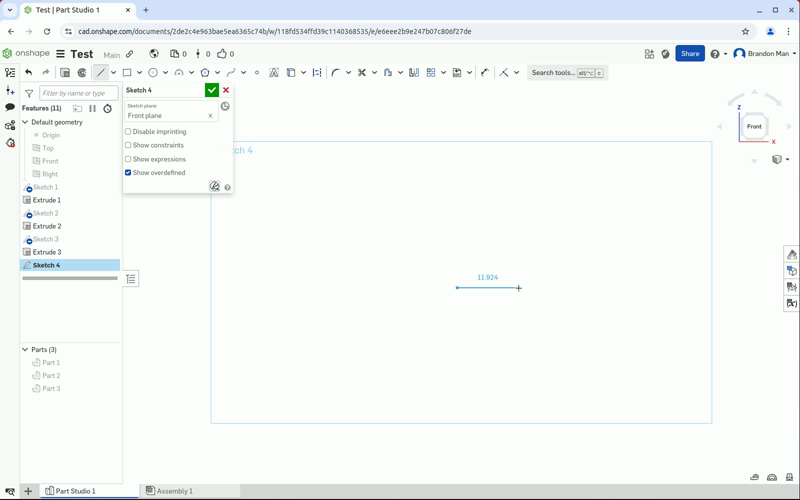
key_down(shift)
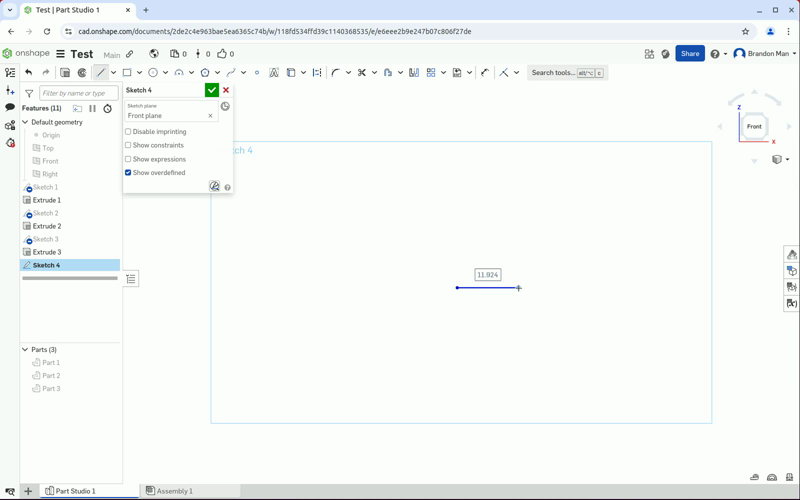
mouse_move(548, 287)
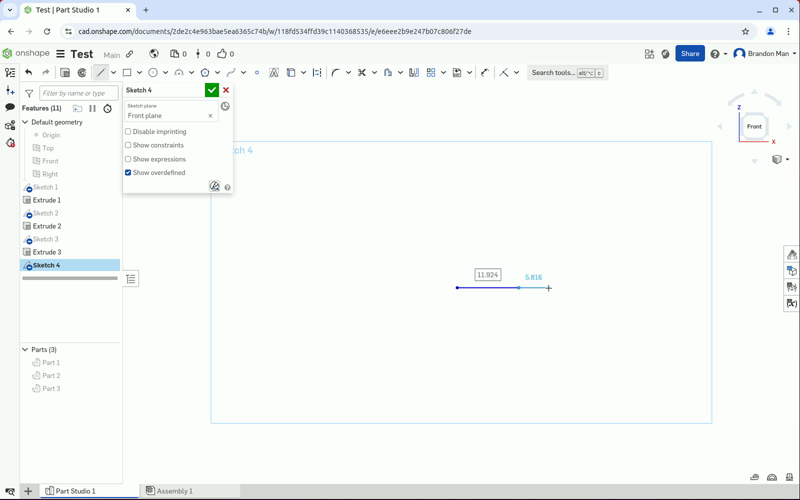
mouse_move(518, 285)
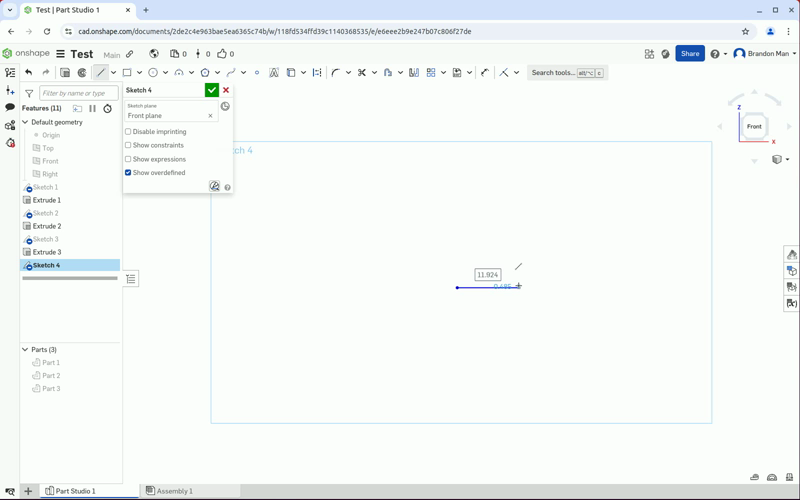
scroll(6)
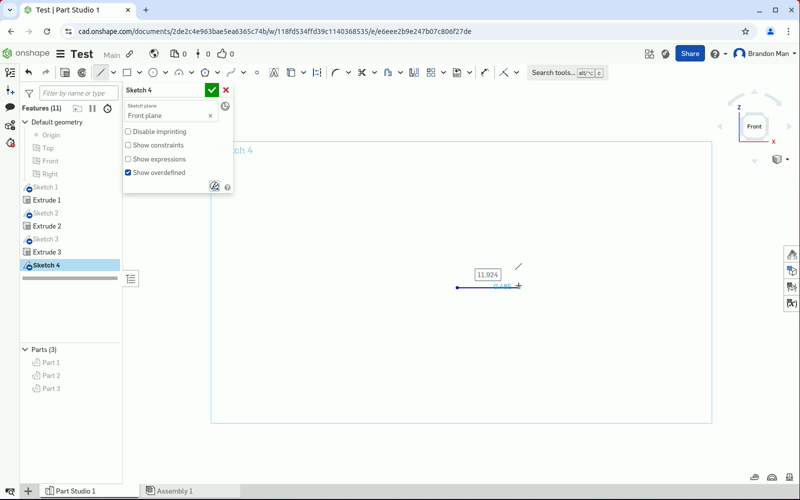
scroll(6)
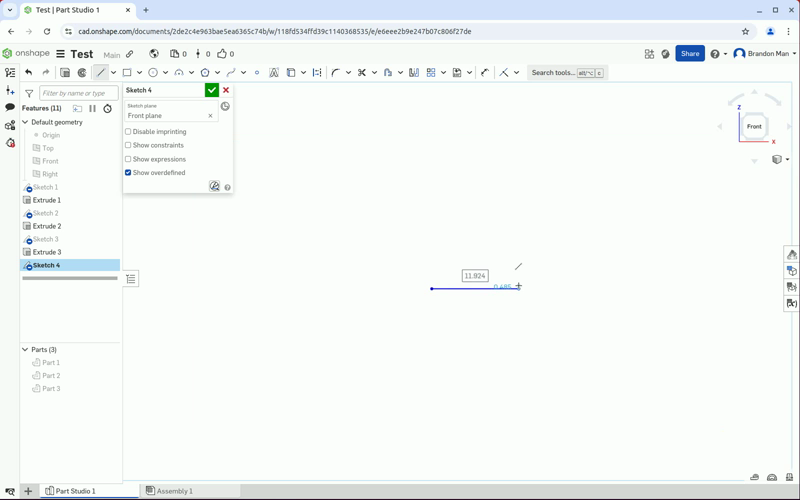
scroll(6)
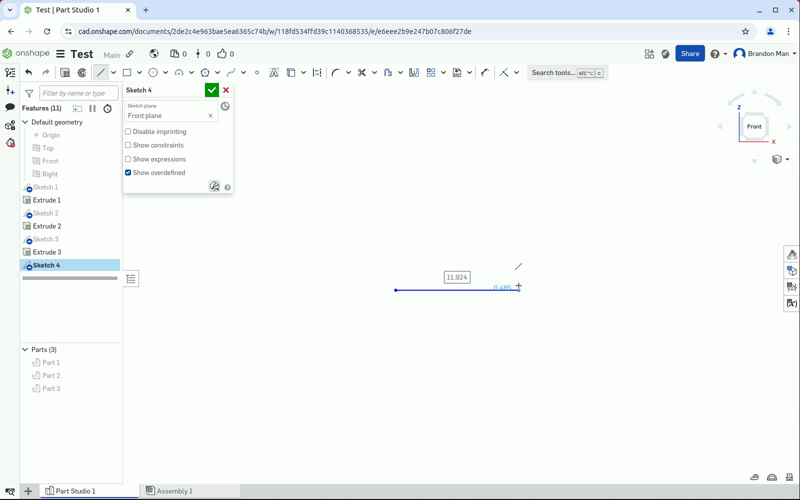
scroll(6)
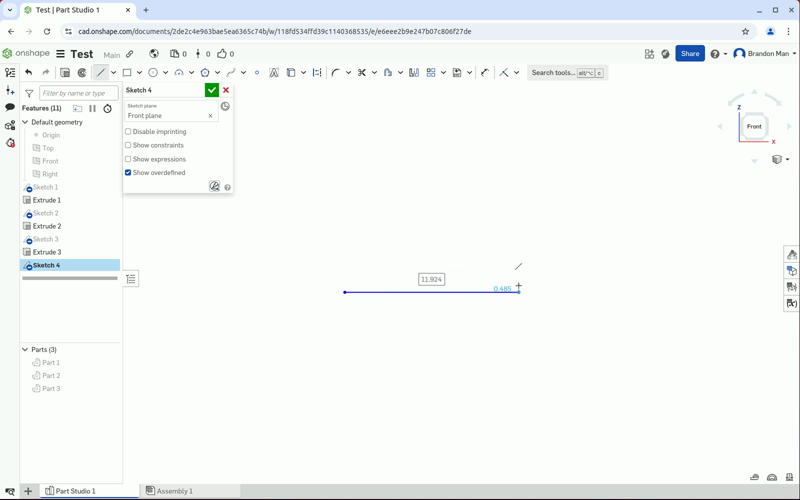
scroll(6)
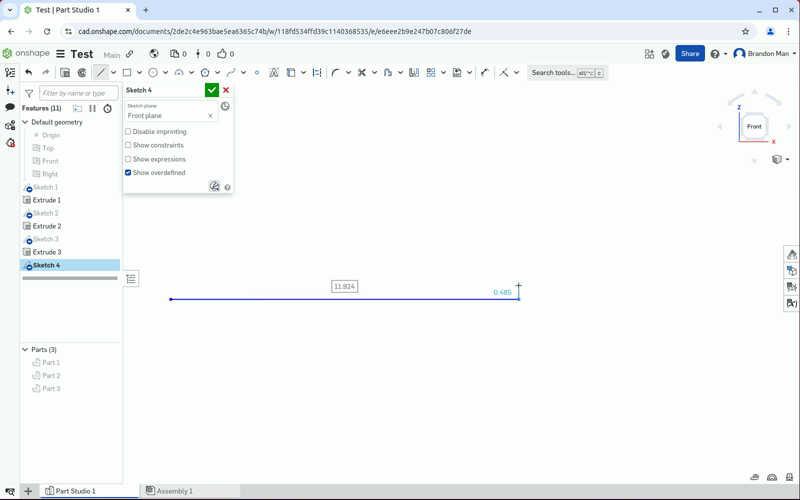
scroll(6)
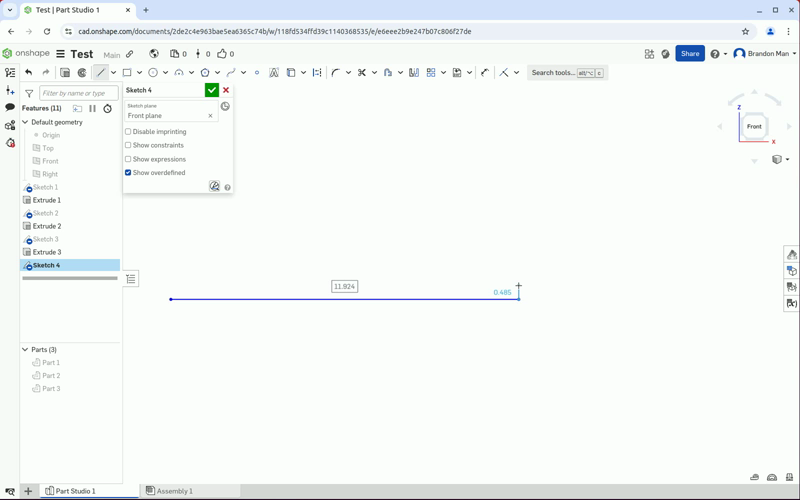
scroll(6)
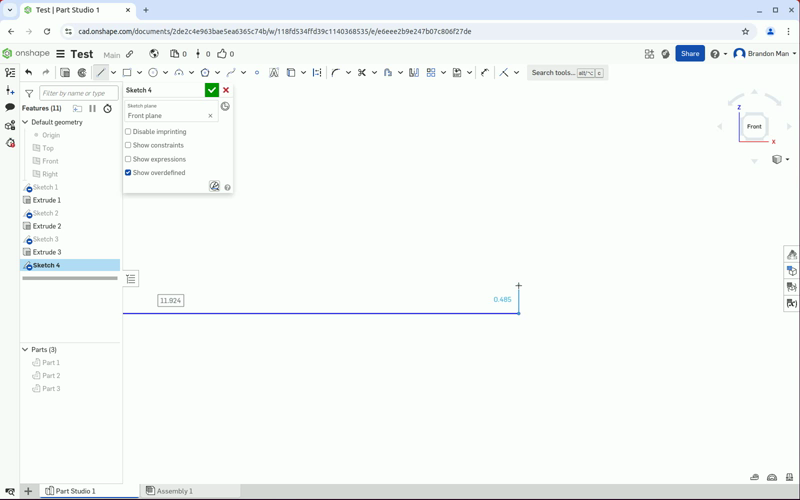
click(518, 285)
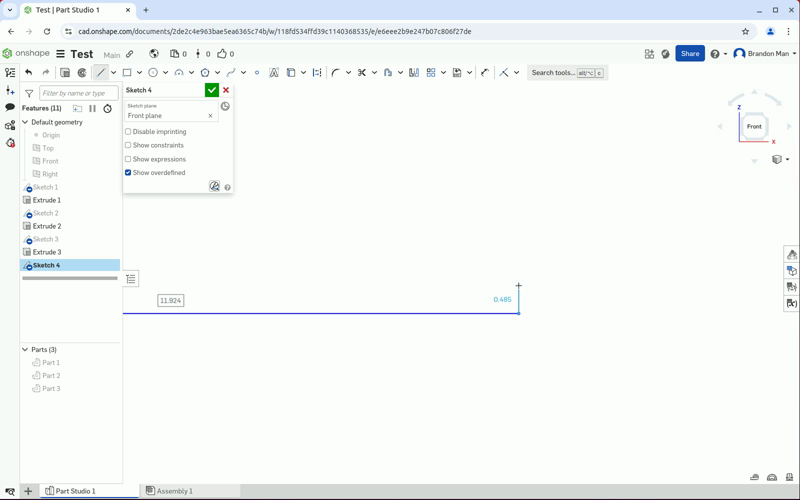
scroll(-6)
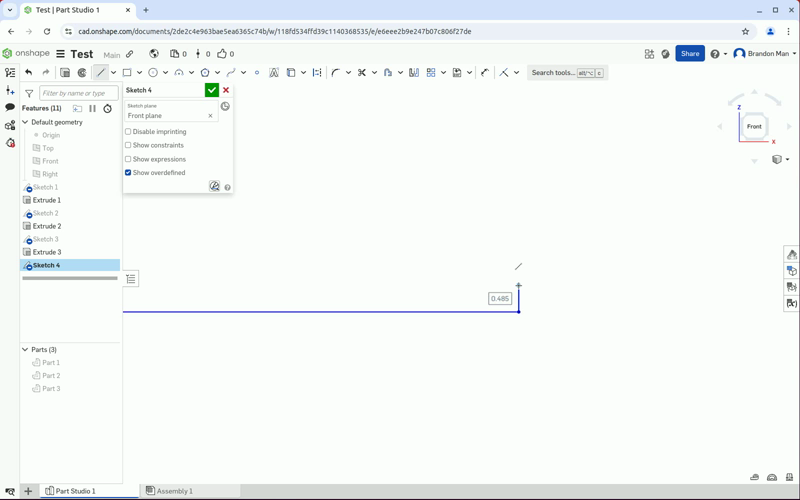
scroll(-6)
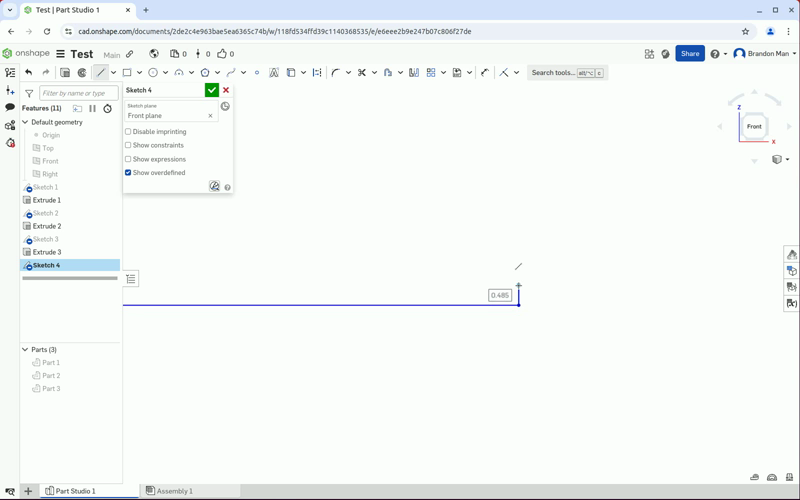
scroll(-6)
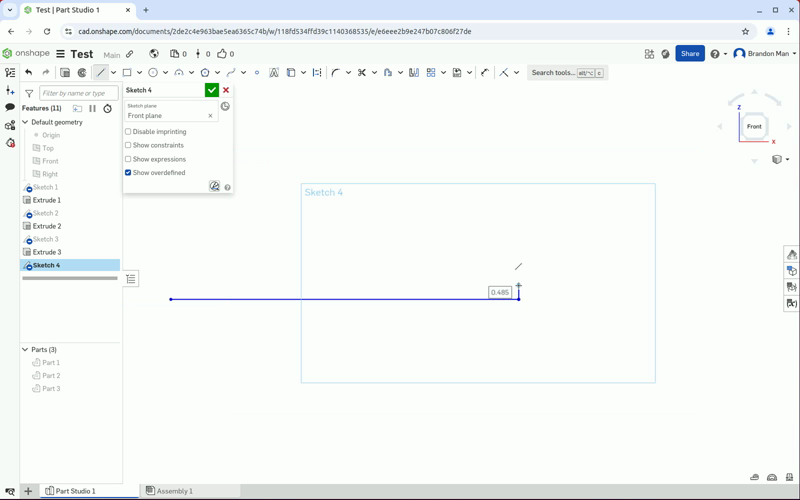
scroll(-6)
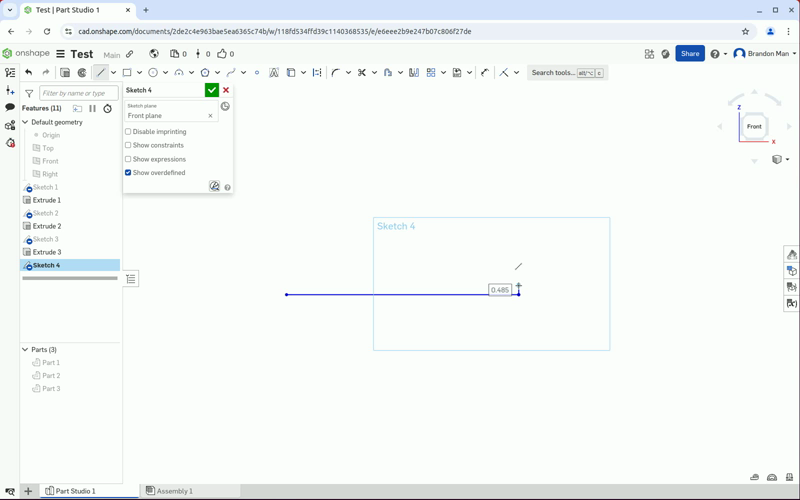
scroll(-6)
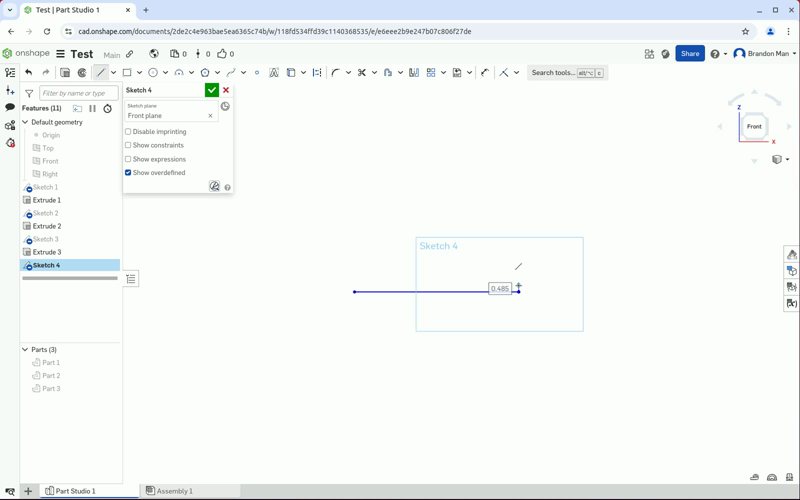
scroll(-6)
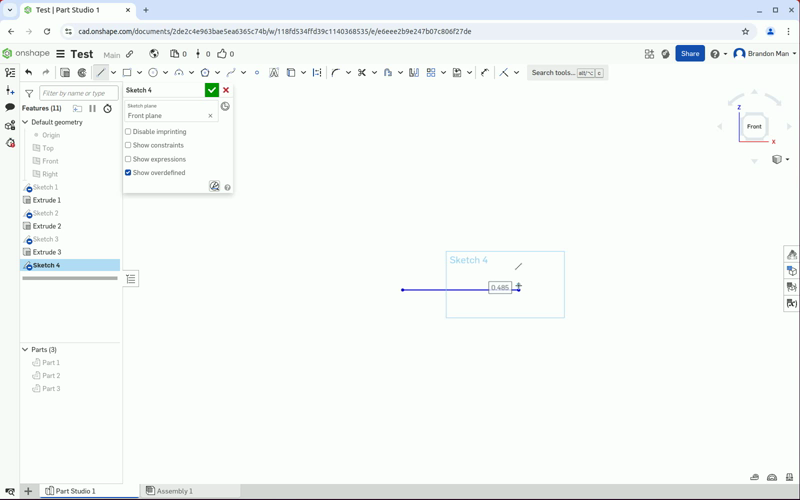
scroll(-6)
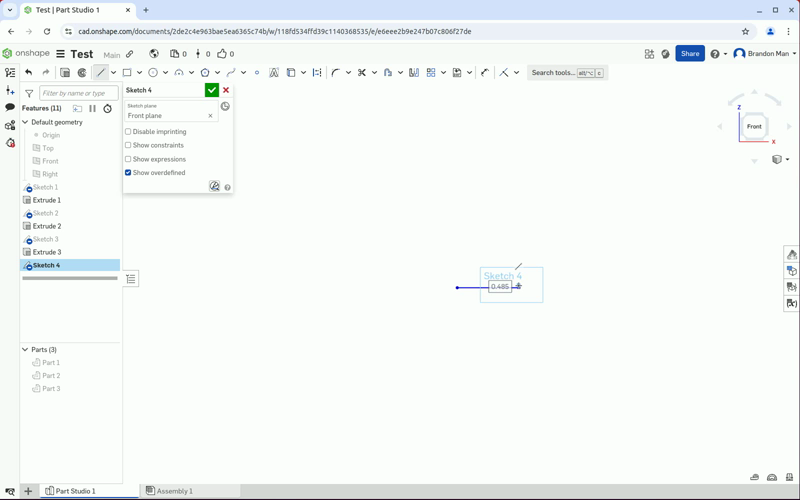
key_up(shift)
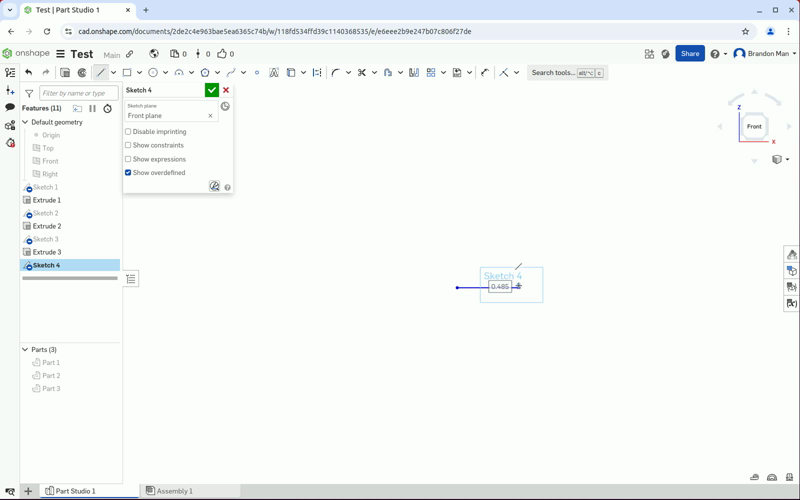
key_down(shift)
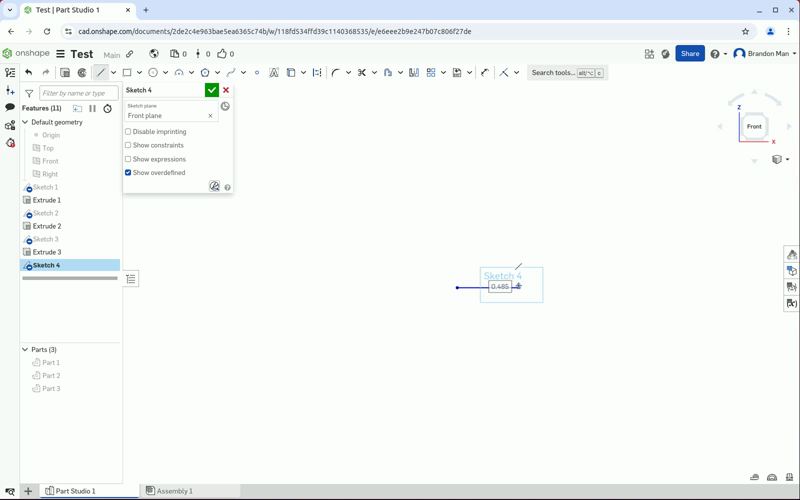
mouse_move(457, 285)
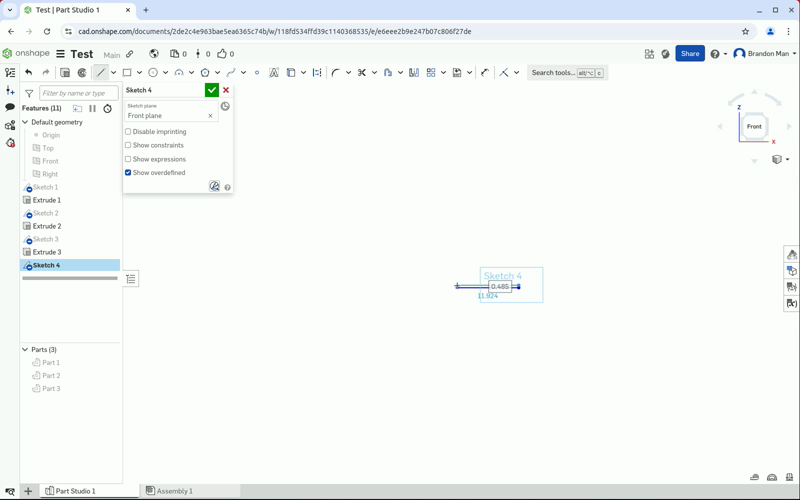
scroll(6)
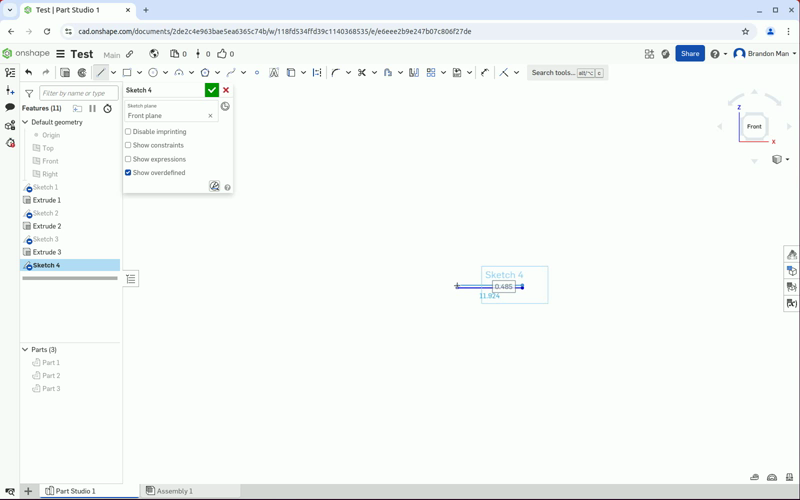
scroll(6)
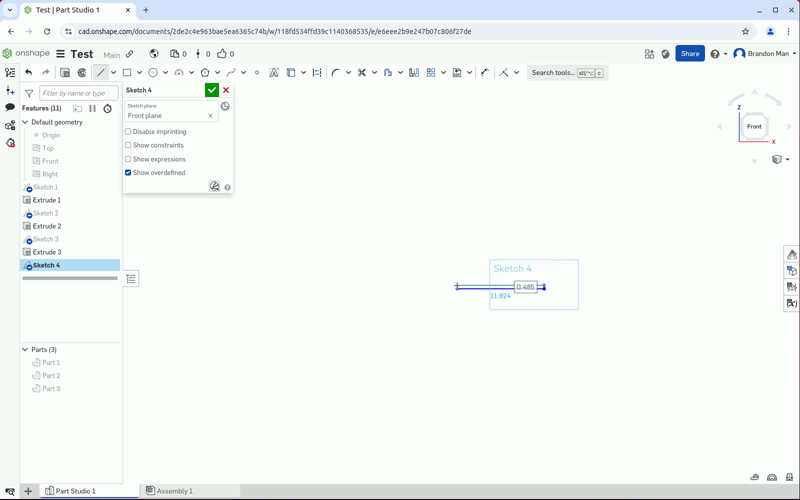
scroll(6)
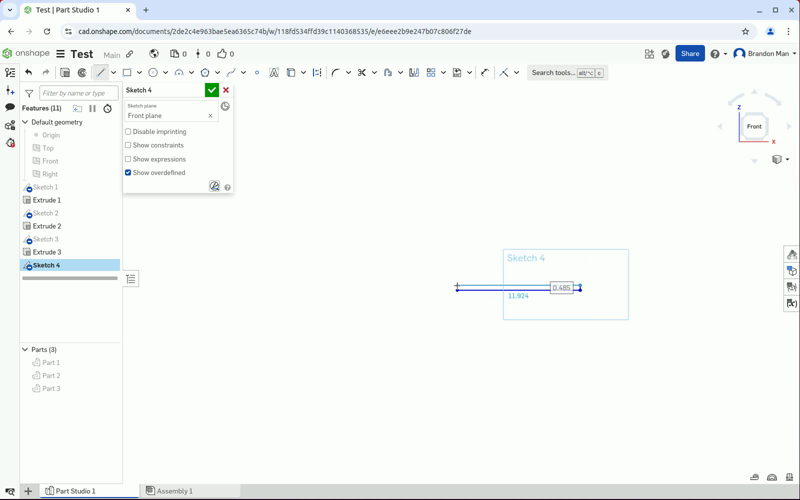
scroll(6)
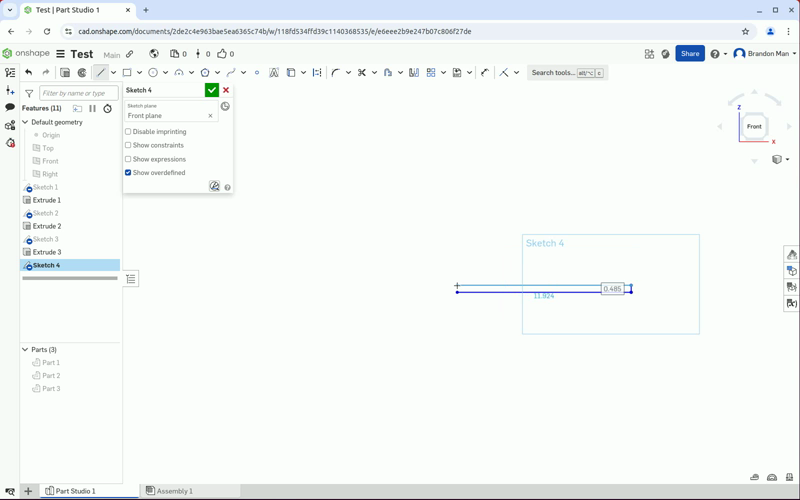
scroll(6)
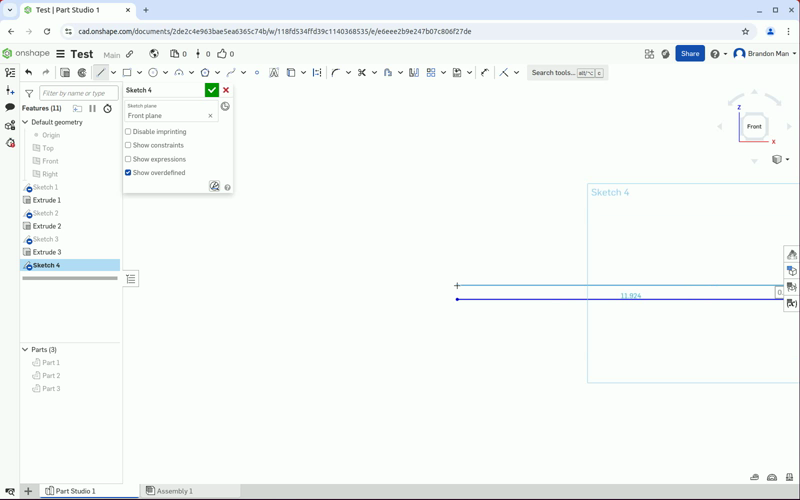
scroll(6)
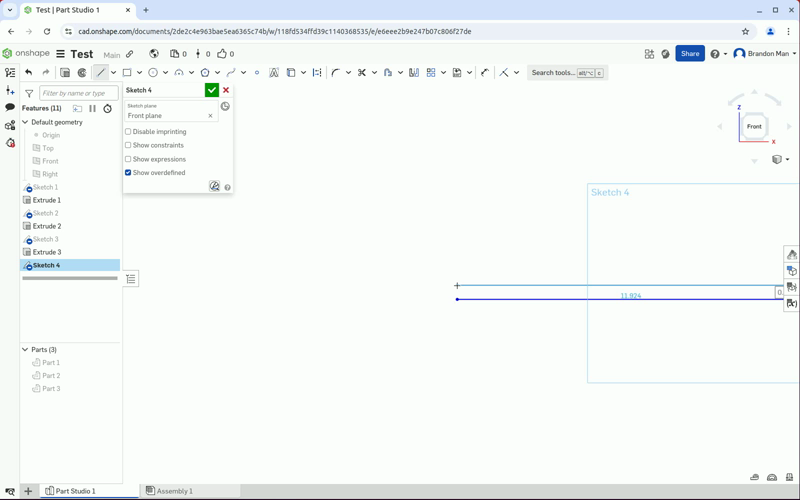
scroll(6)
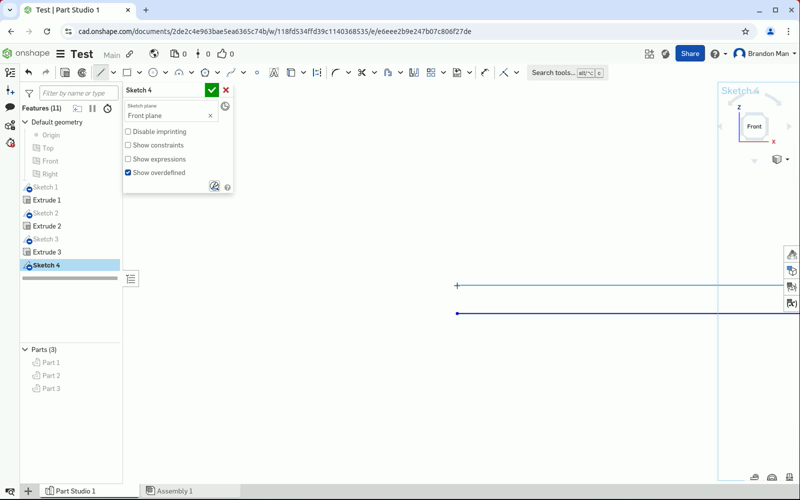
click(457, 285)
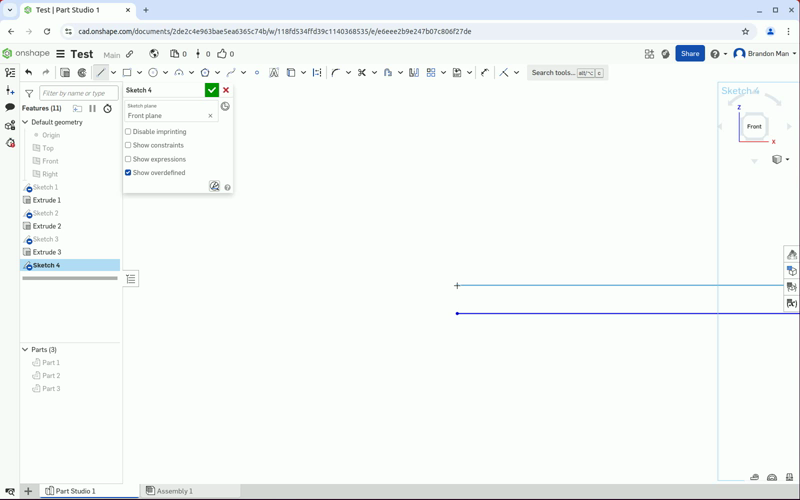
scroll(-6)
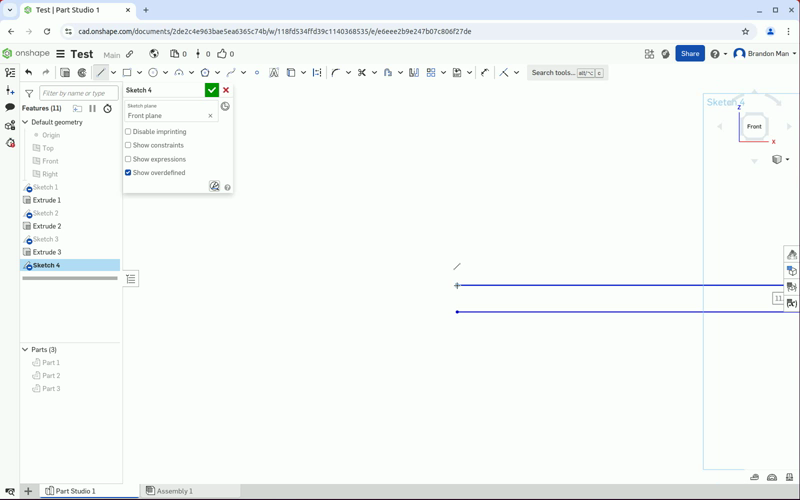
scroll(-6)
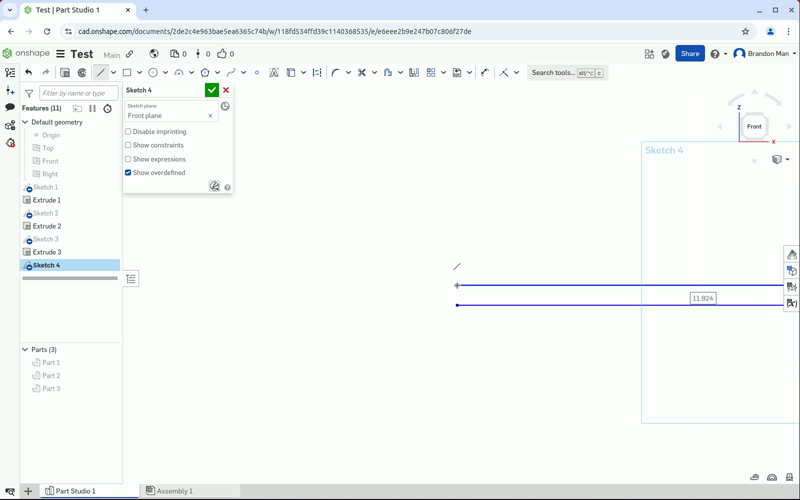
scroll(-6)
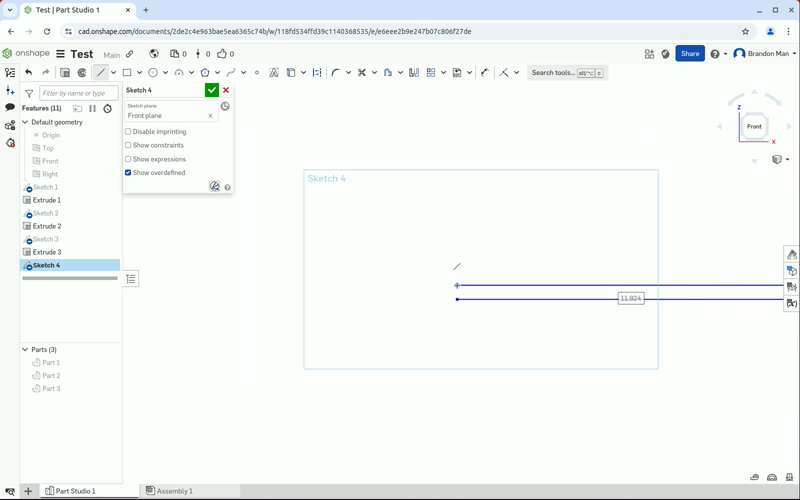
scroll(-6)
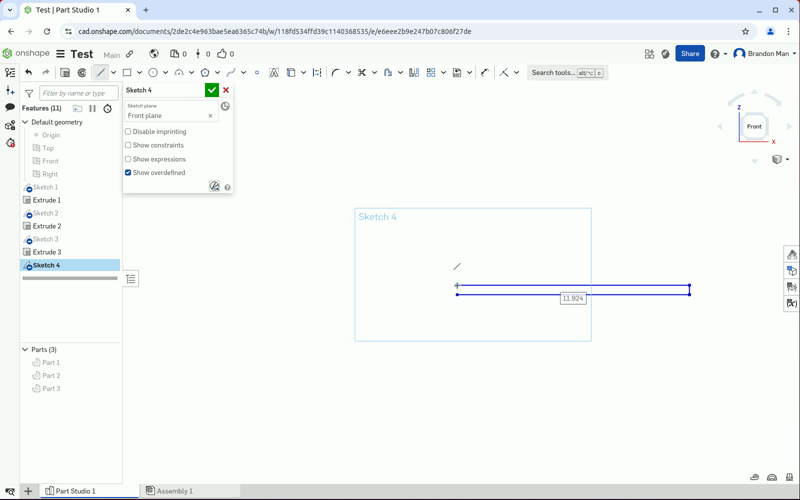
scroll(-6)
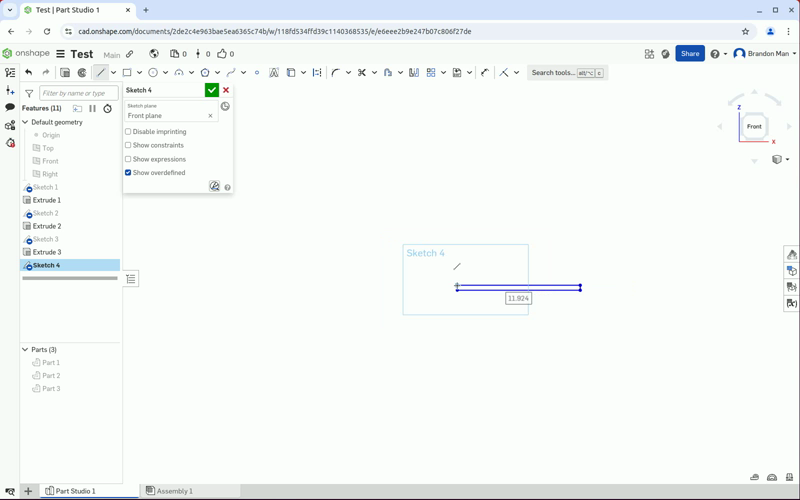
scroll(-6)
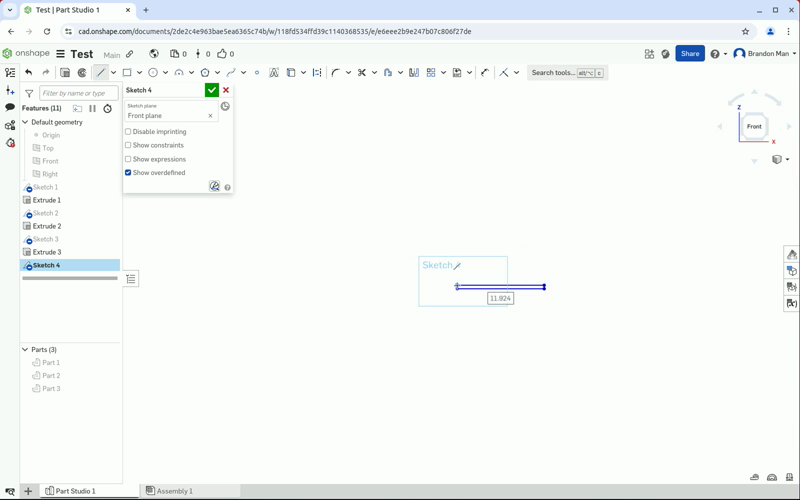
scroll(-6)
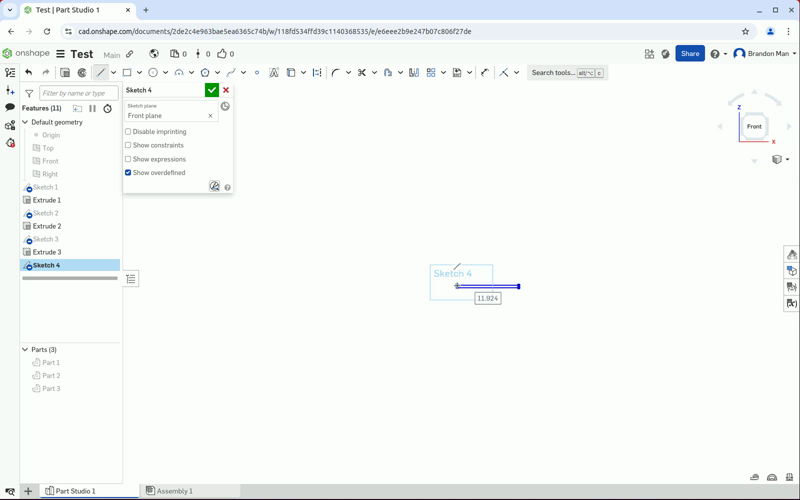
key_up(shift)
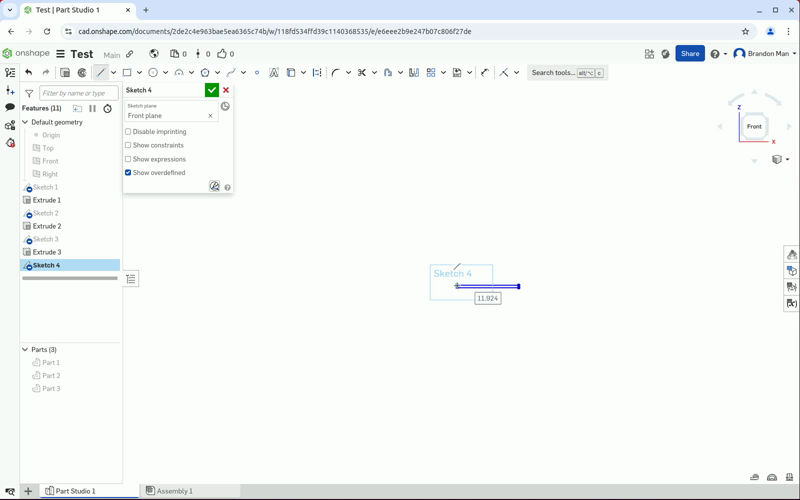
mouse_move(487, 285)
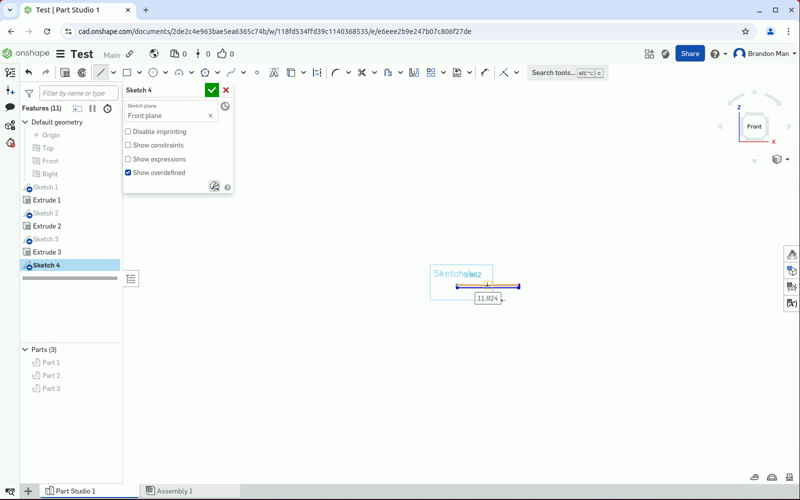
key_down(shift)
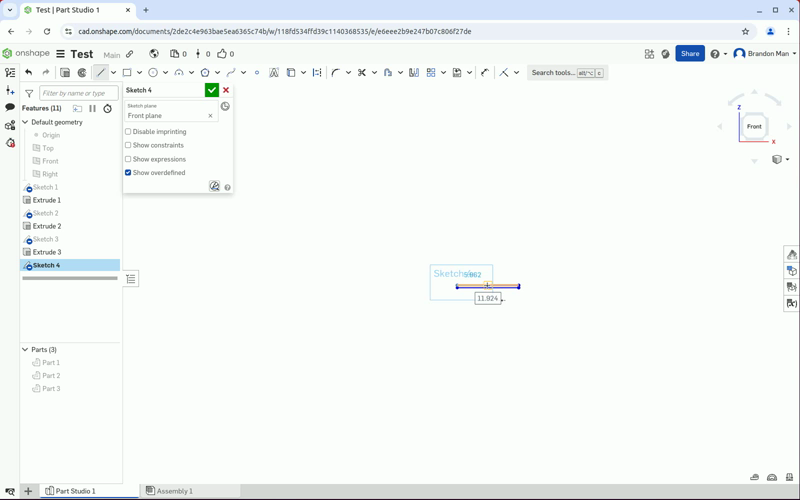
mouse_move(457, 287)
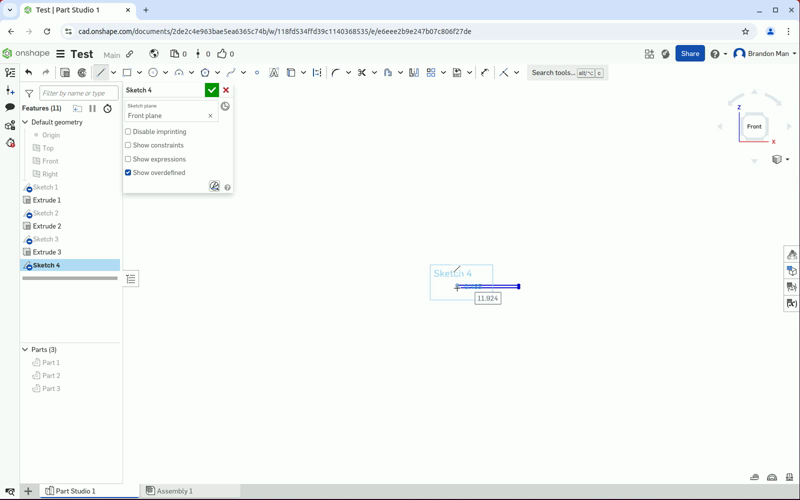
scroll(6)
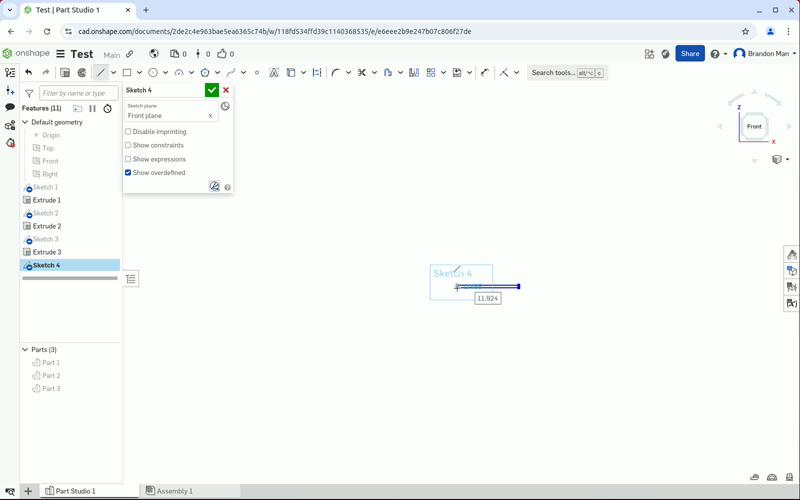
scroll(6)
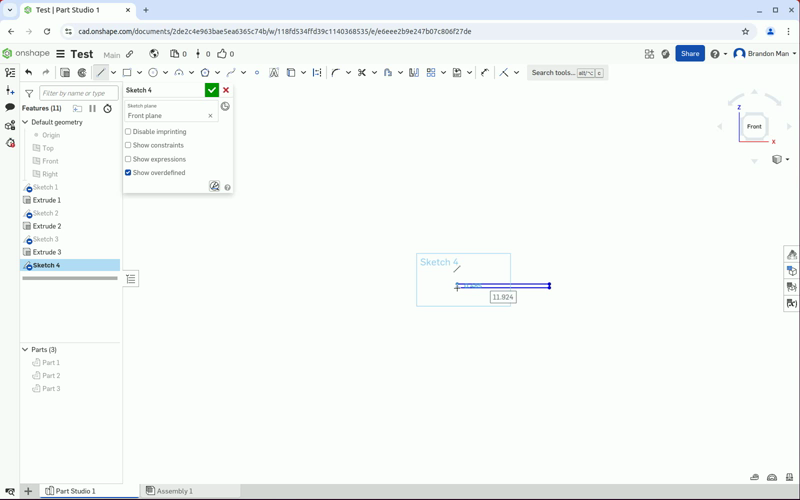
scroll(6)
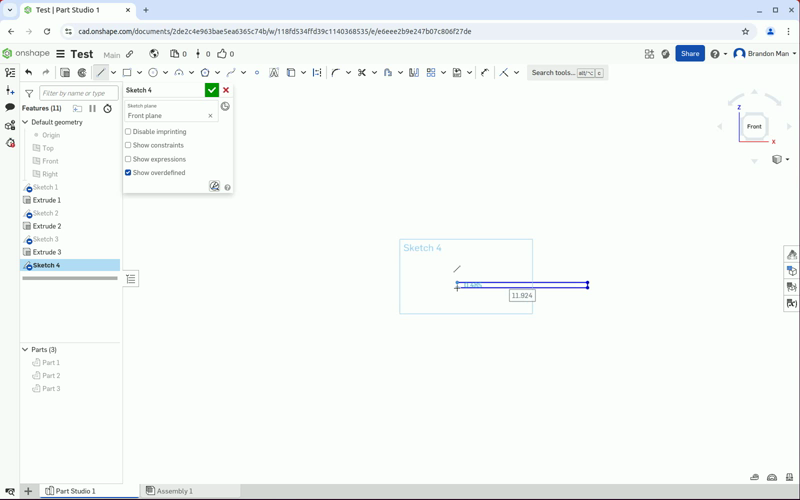
scroll(6)
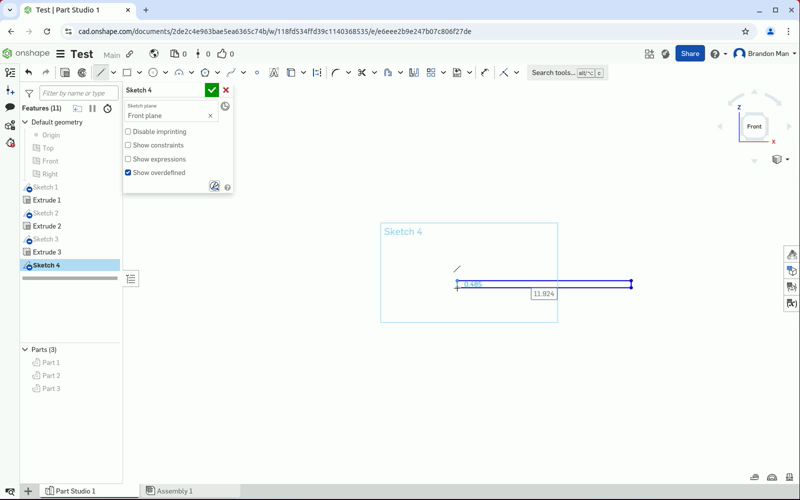
scroll(6)
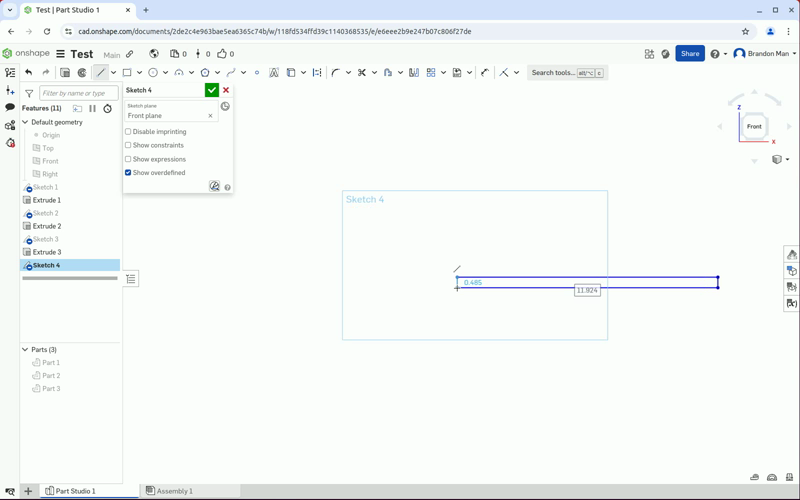
scroll(6)
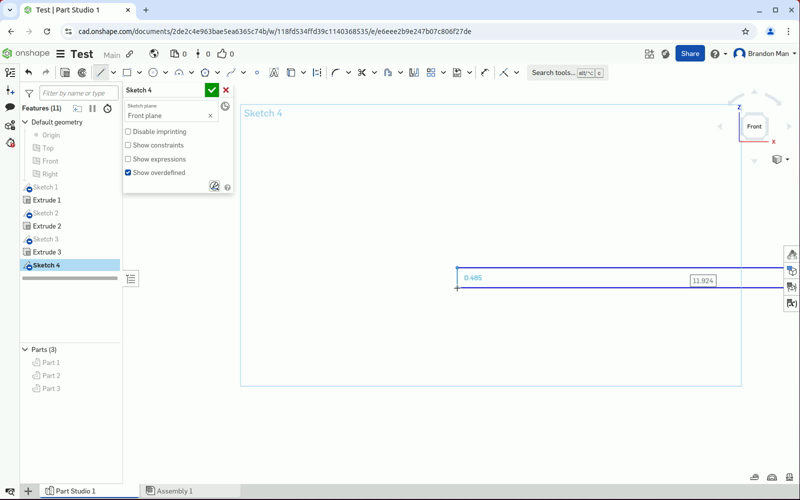
scroll(6)
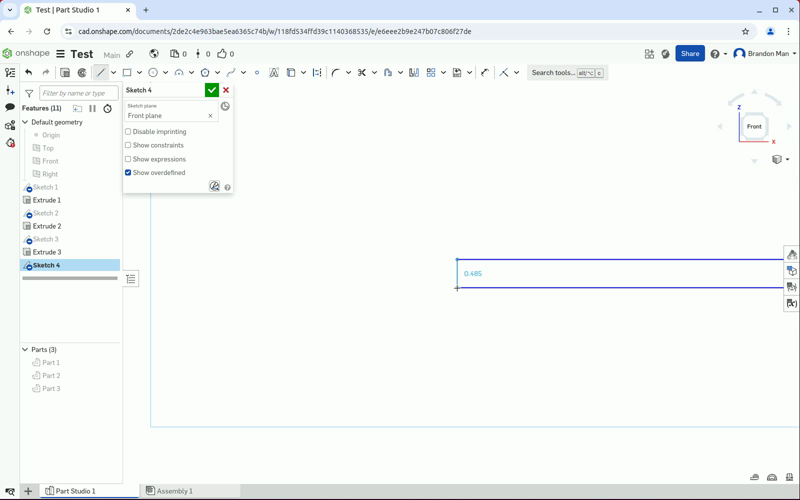
key_up(shift)
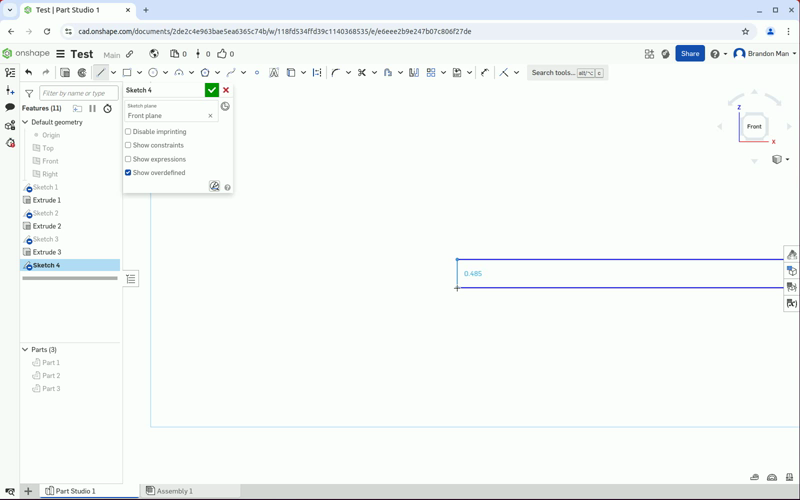
click(457, 287)
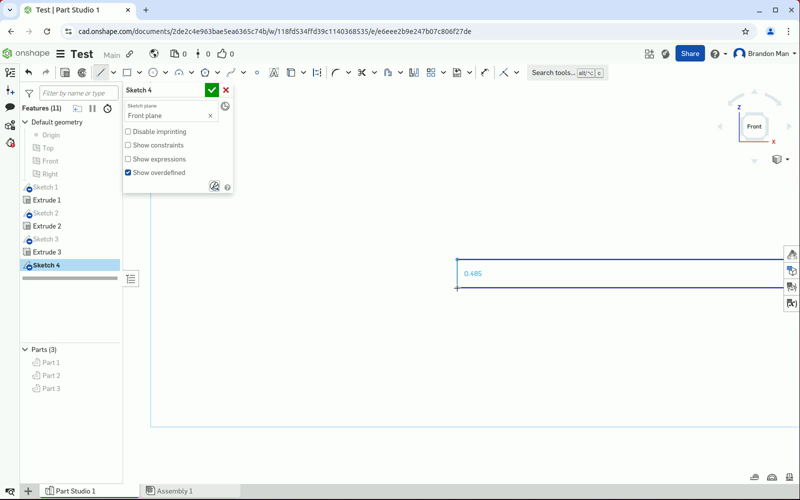
scroll(-6)
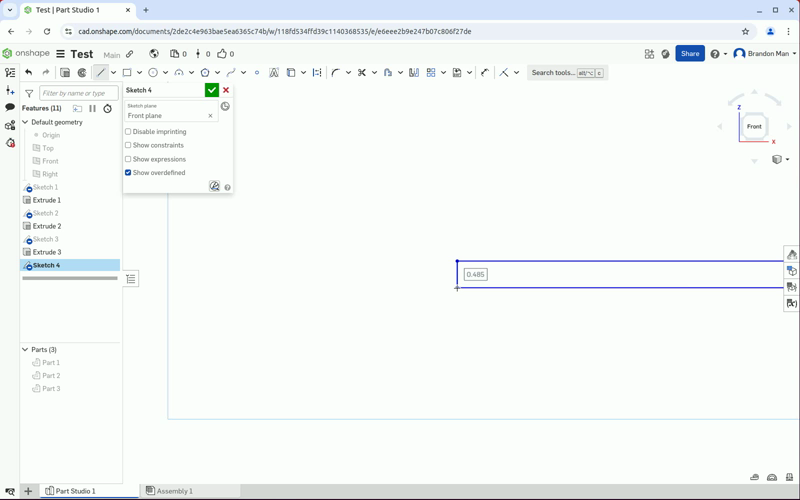
scroll(-6)
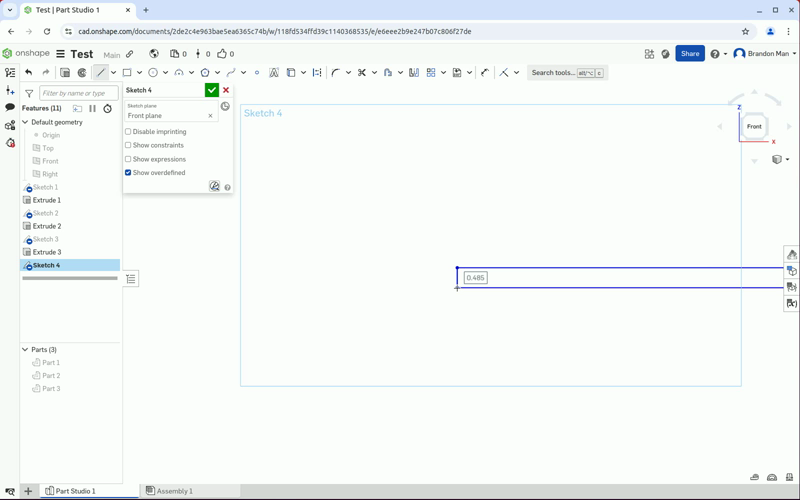
scroll(-6)
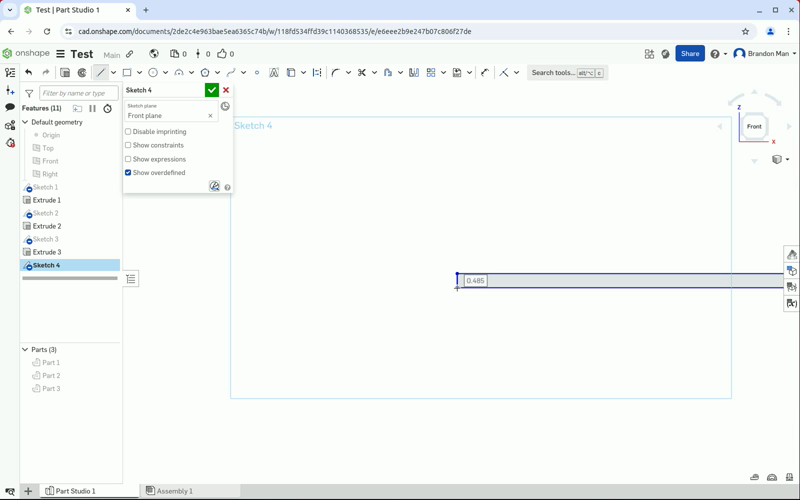
scroll(-6)
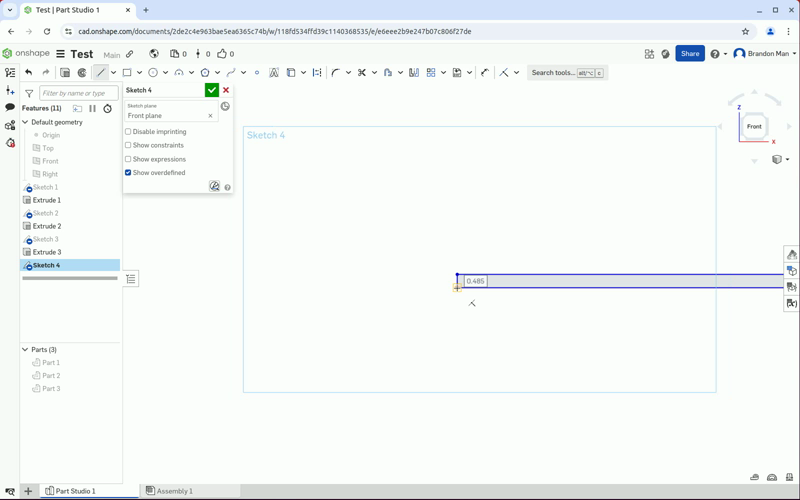
scroll(-6)
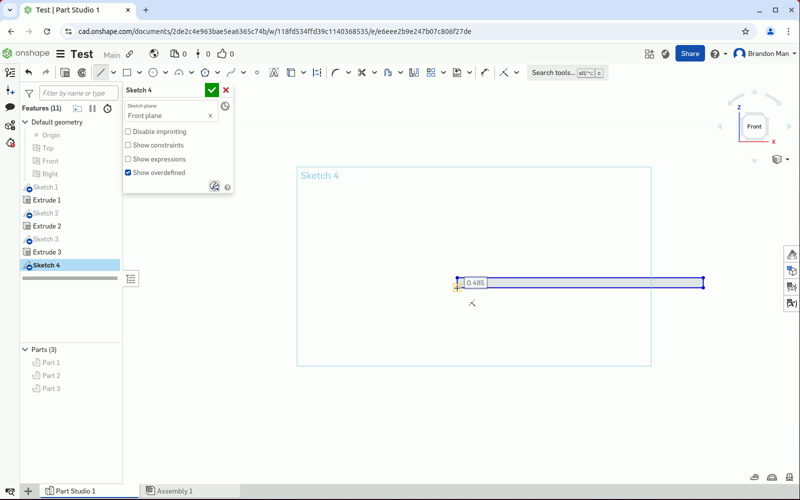
scroll(-6)
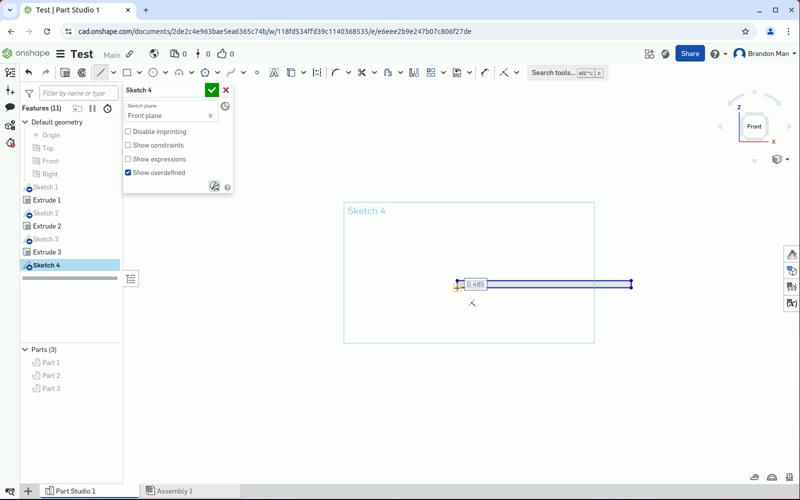
scroll(-6)
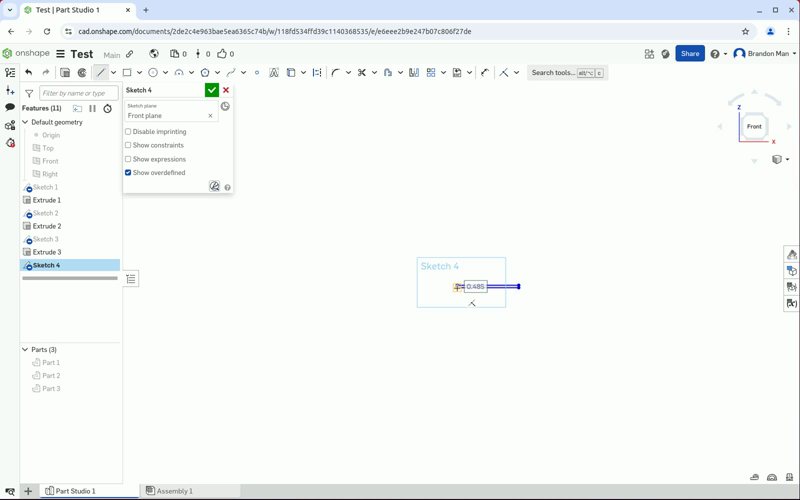
key(esc)
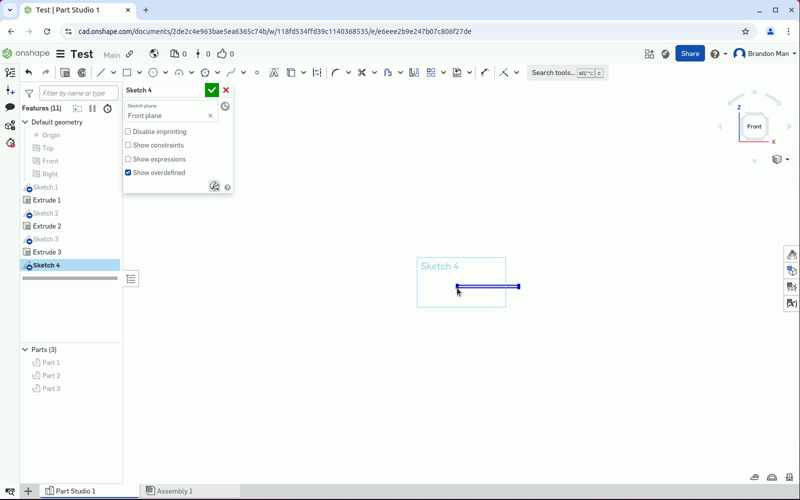
mouse_move(492, 286)
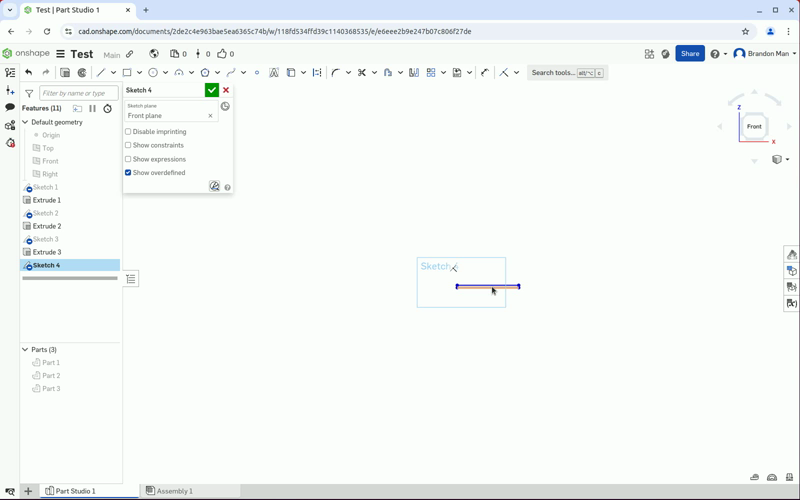
scroll(6)
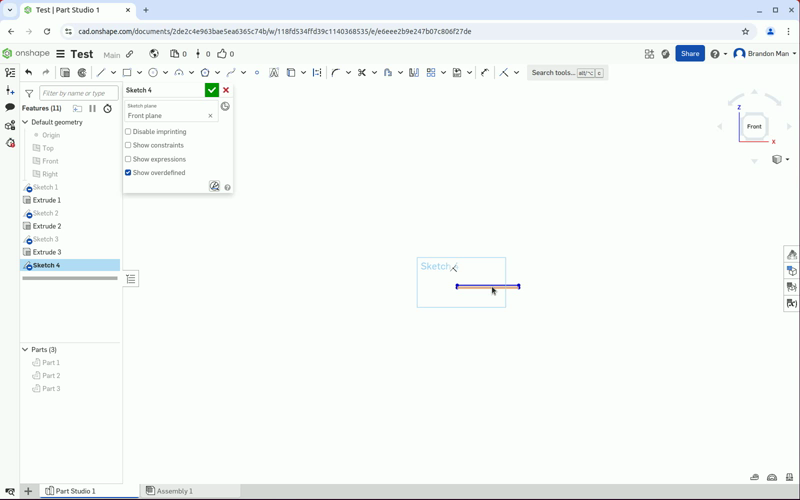
scroll(6)
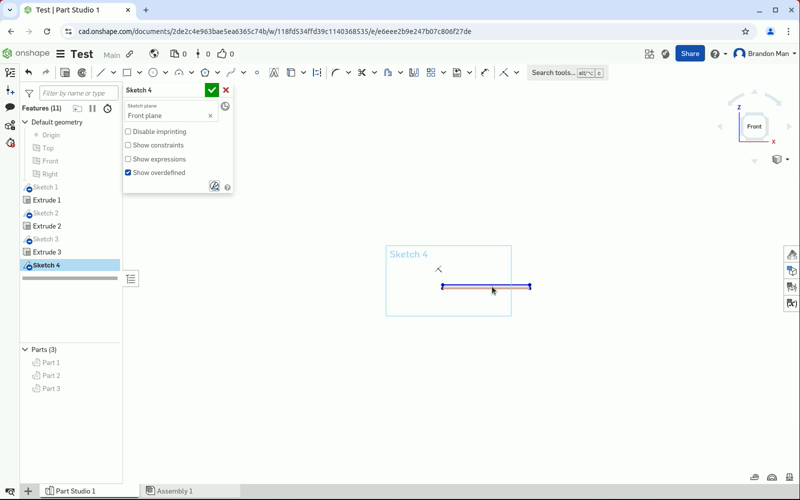
scroll(6)
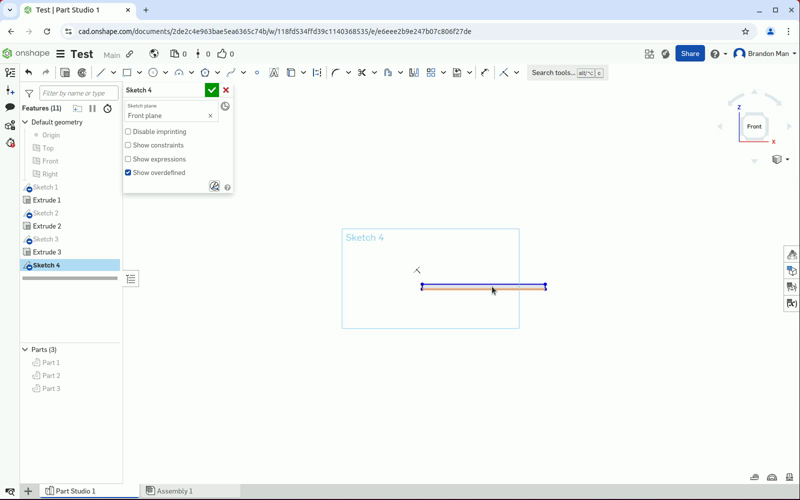
scroll(6)
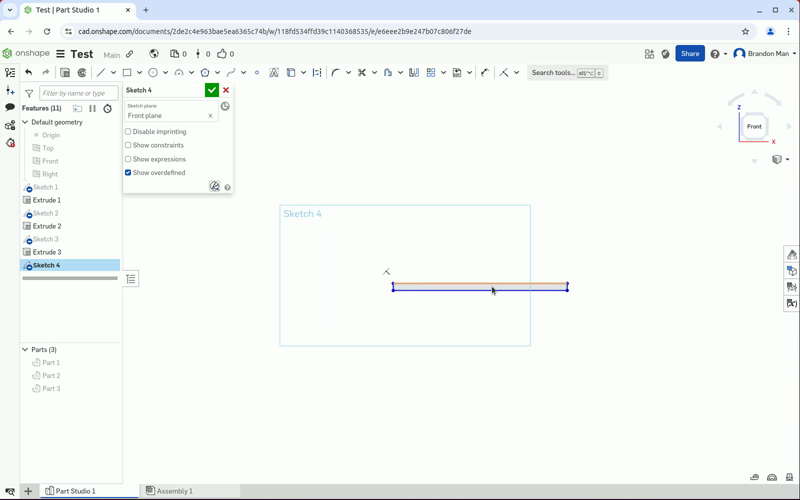
scroll(6)
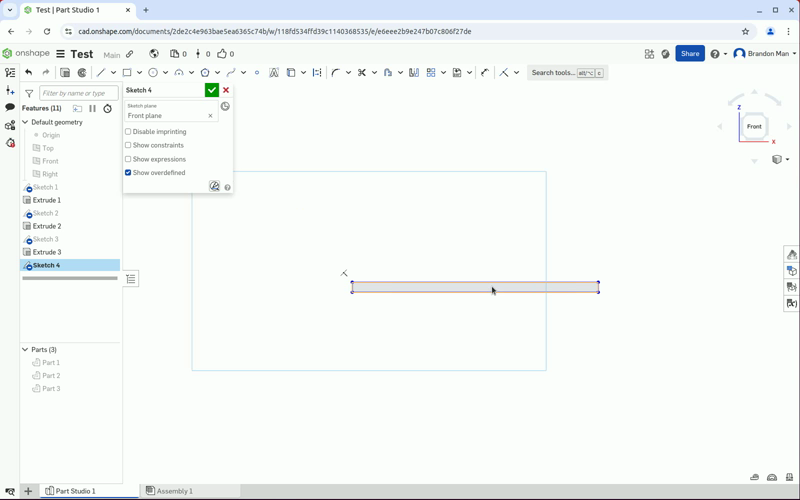
scroll(6)
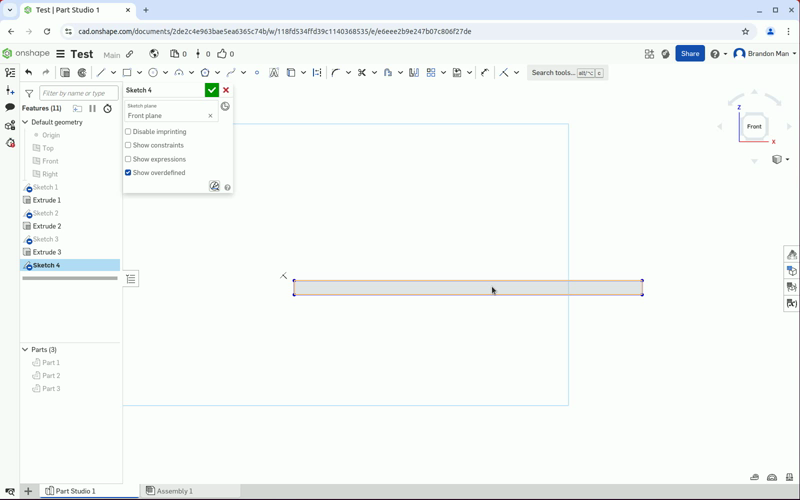
scroll(6)
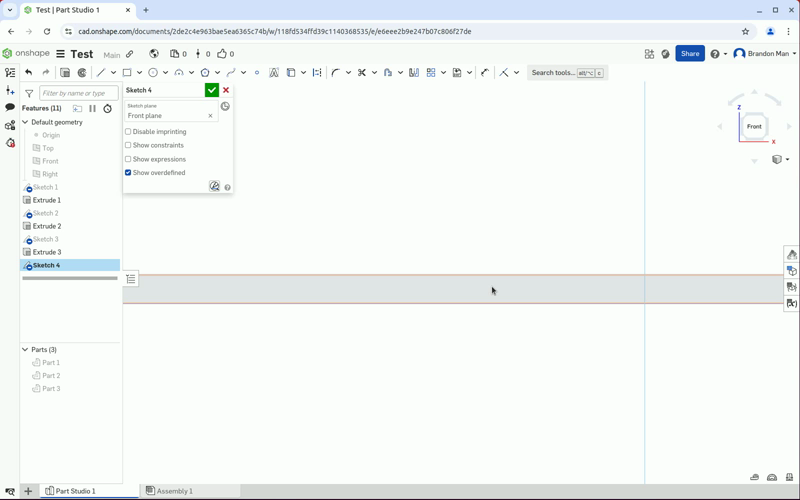
click(492, 286)
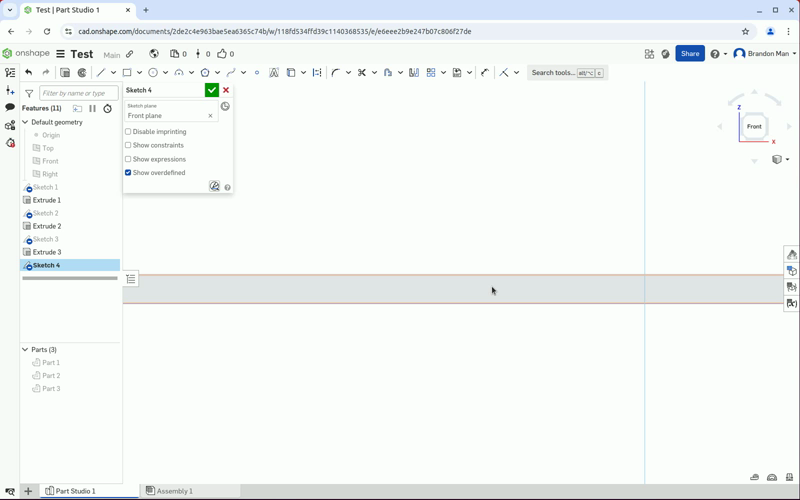
scroll(-6)
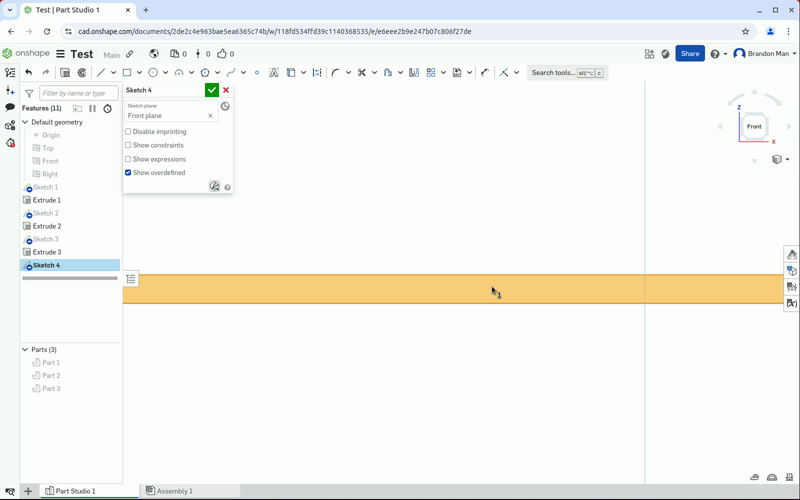
scroll(-6)
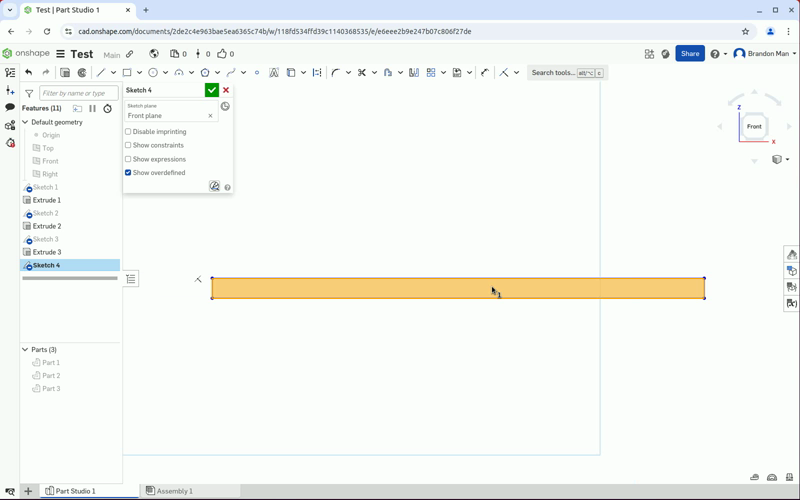
scroll(-6)
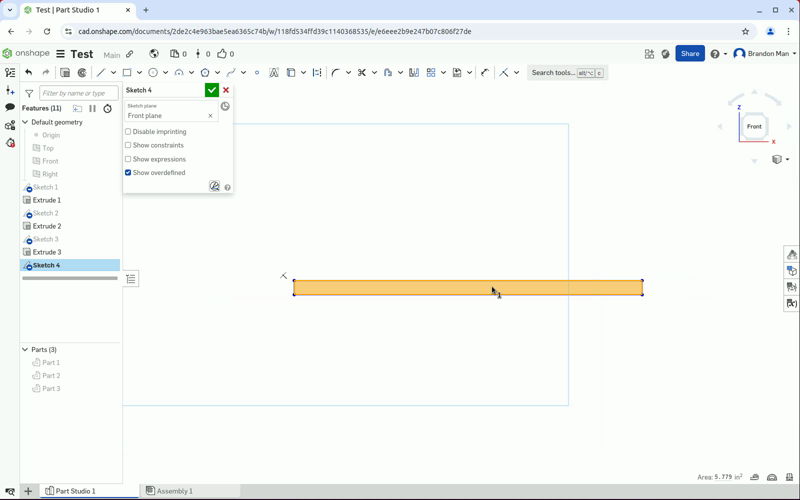
scroll(-6)
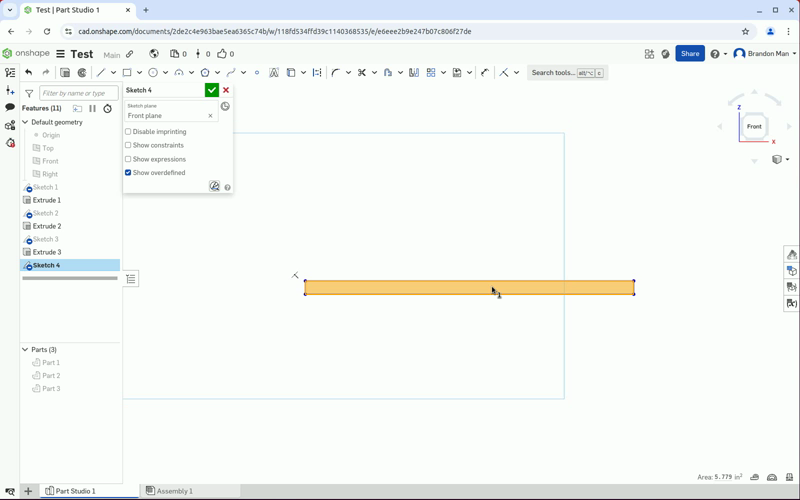
scroll(-6)
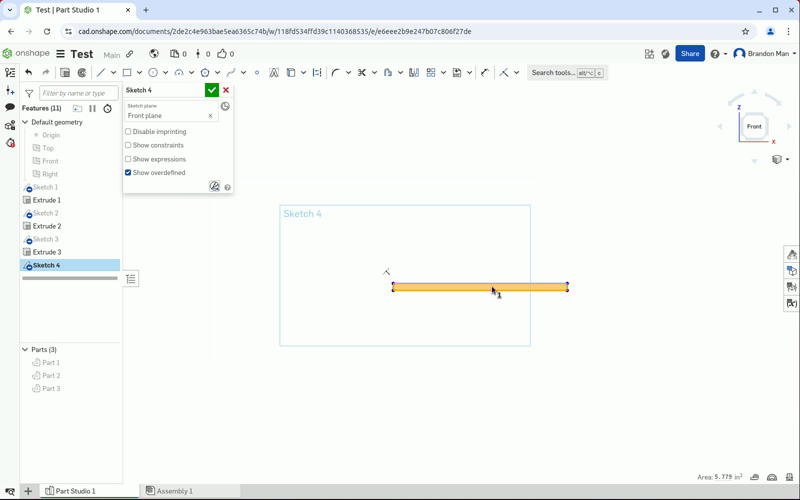
scroll(-6)
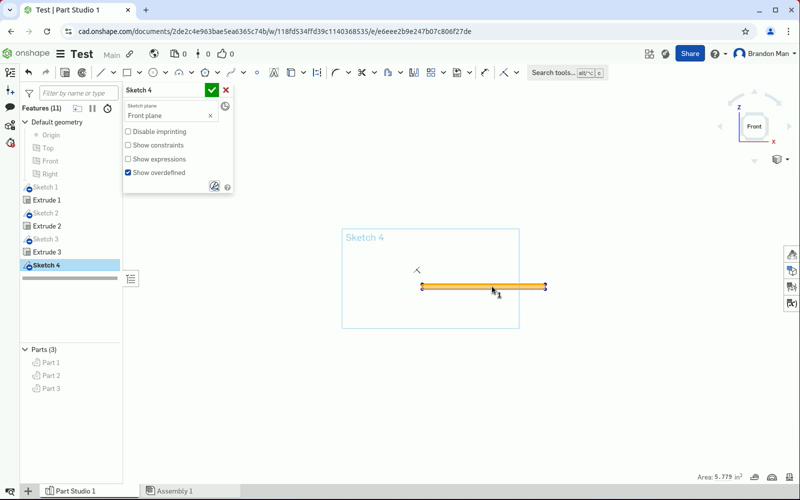
scroll(-6)
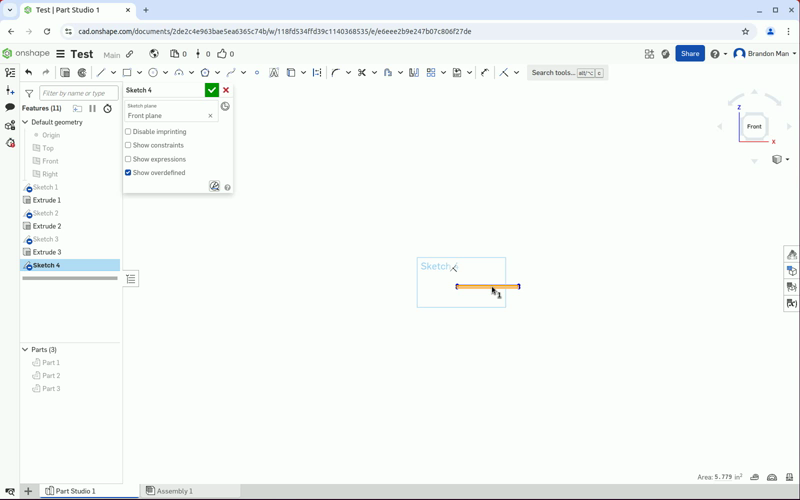
mouse_move(73, 352)
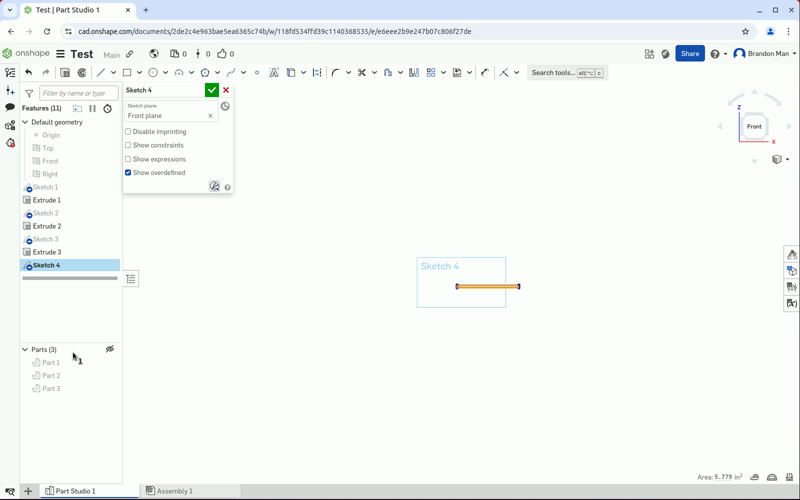
key(shift+y)
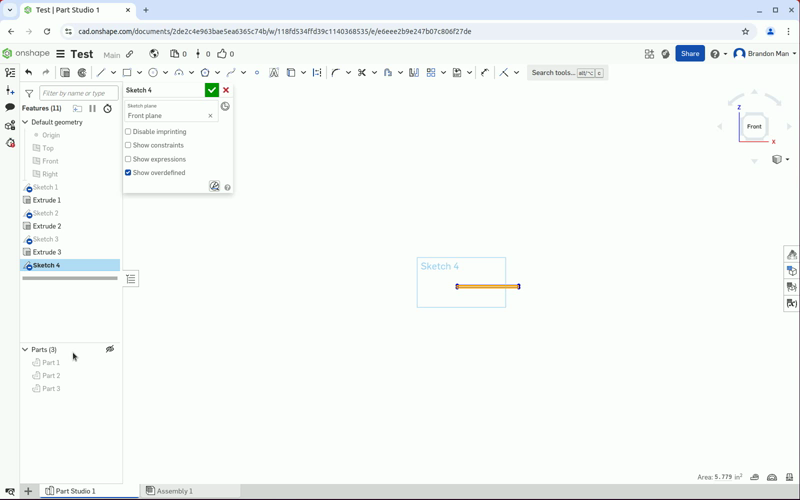
key(shift+e)
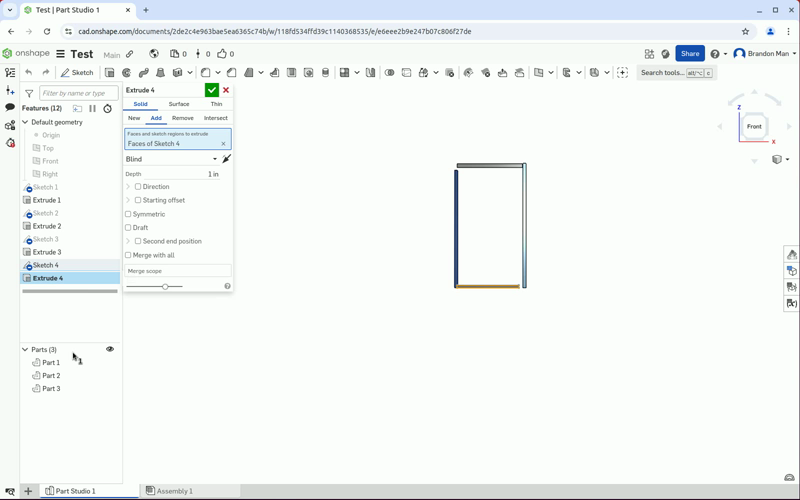
mouse_move(143, 106)
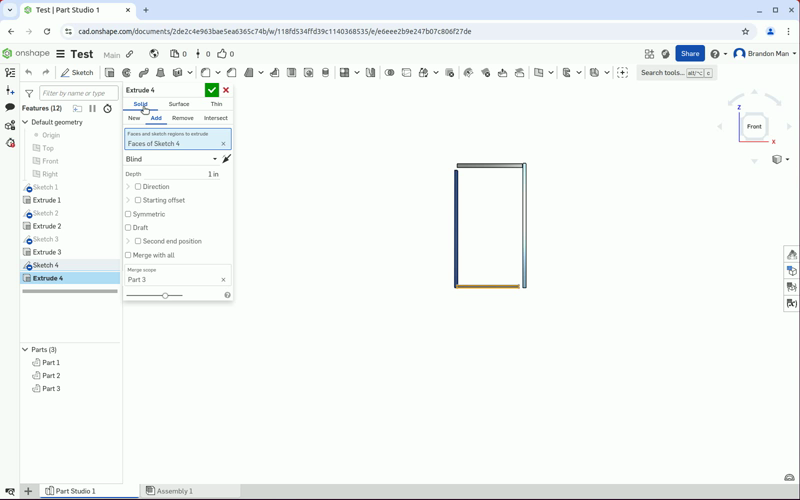
click(143, 106)
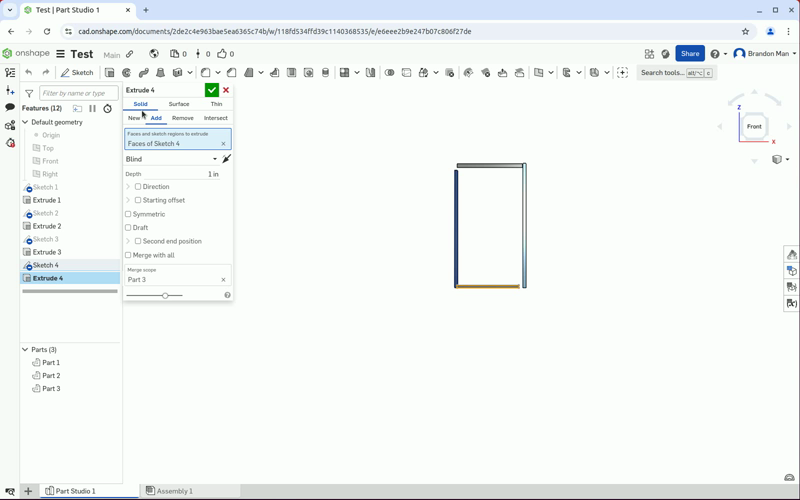
mouse_move(137, 120)
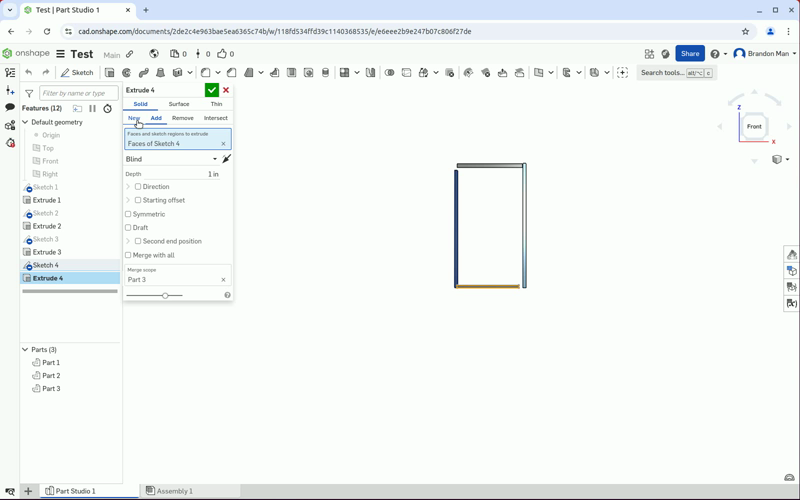
click(137, 120)
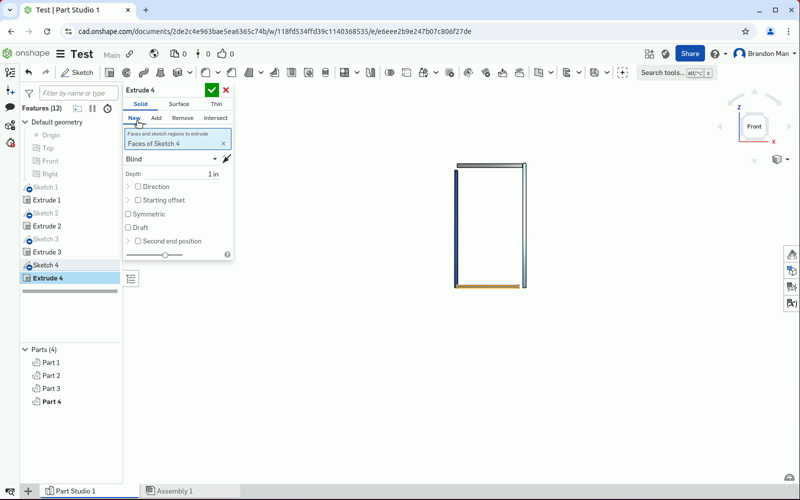
key(tab, 4)
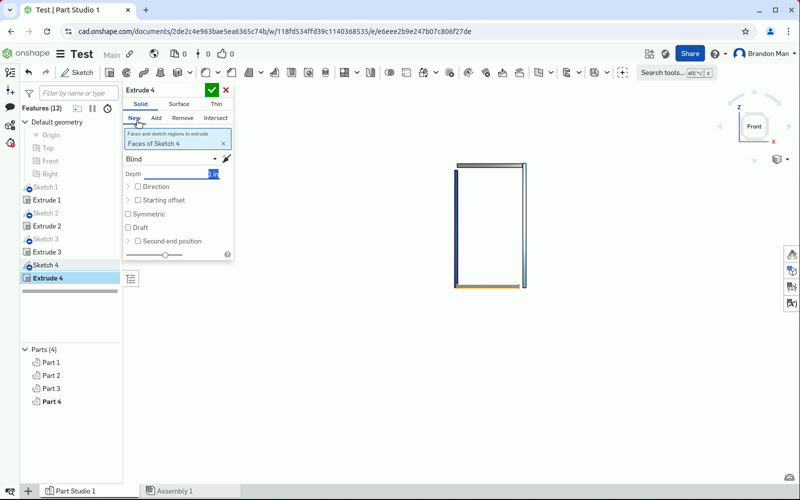
text(0.481)
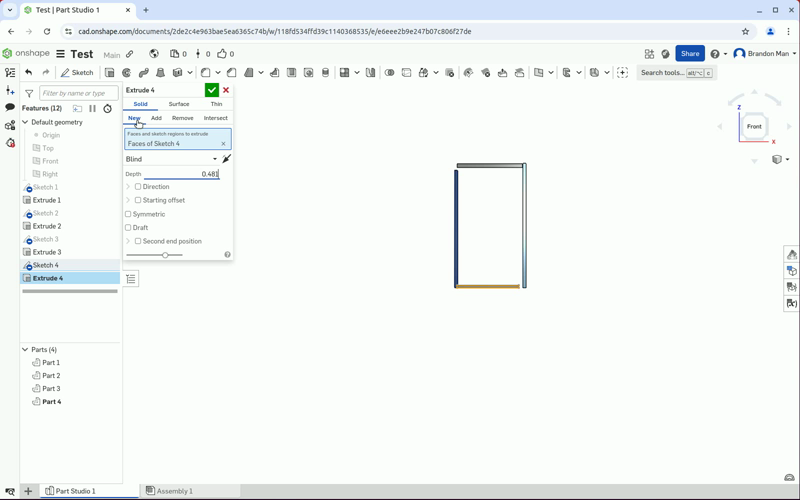
key(enter)
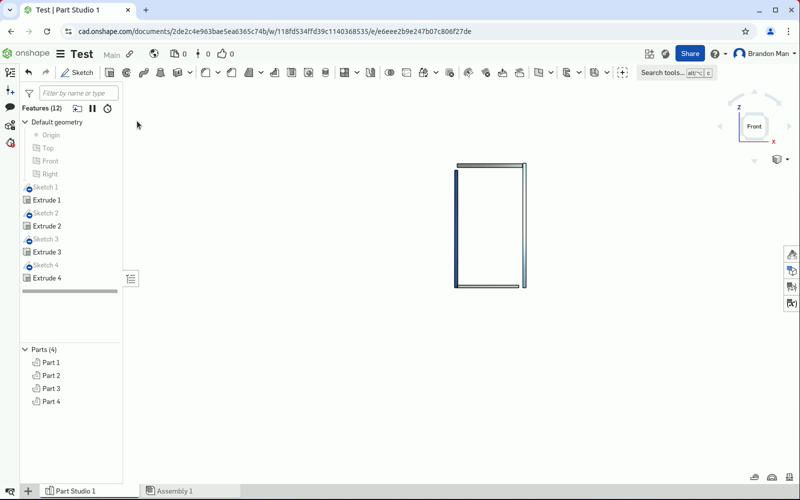
key(shift+h)
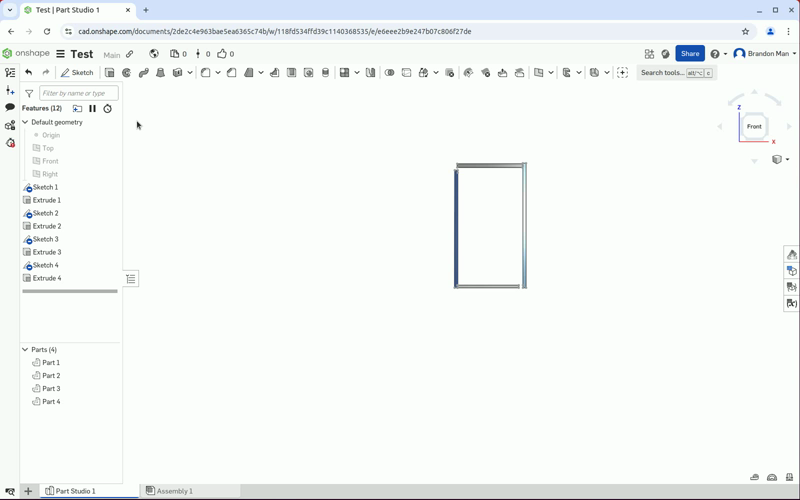
key(shift+h)
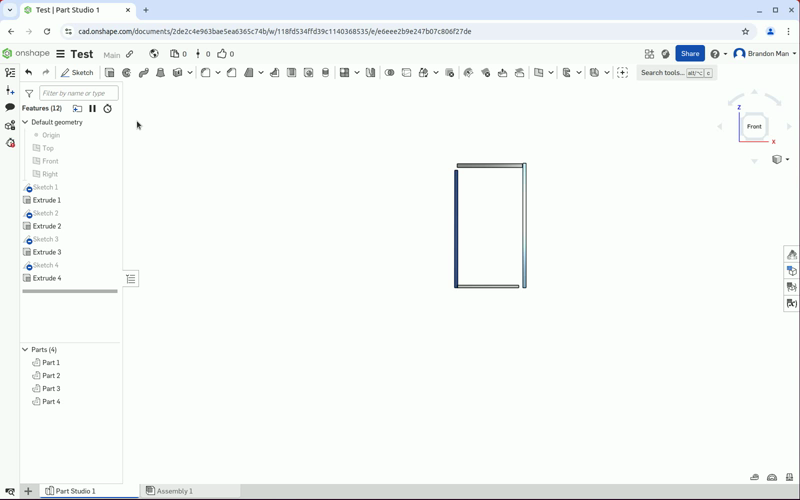
mouse_move(73, 189)
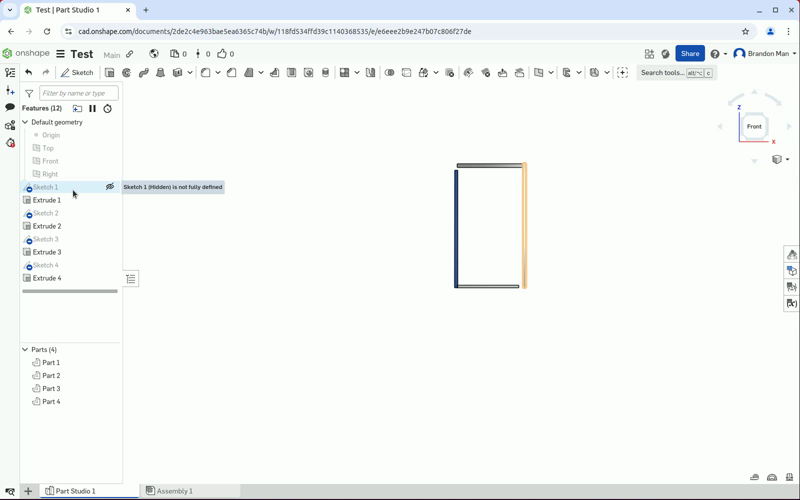
click(73, 189)
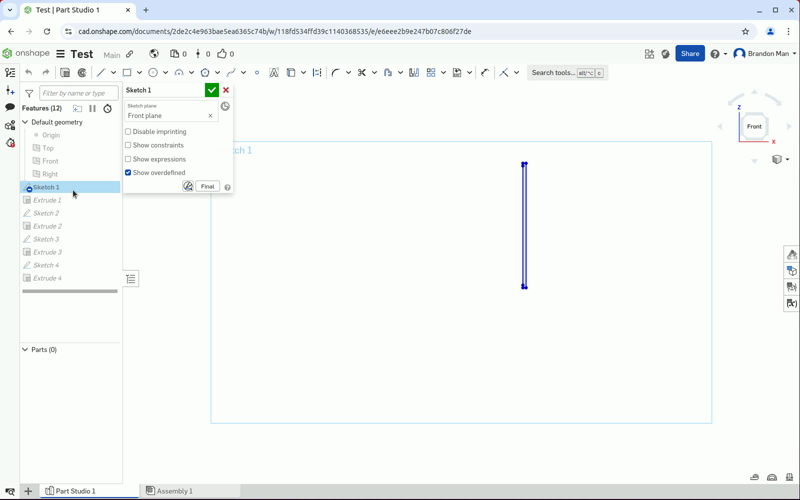
mouse_move(229, 92)
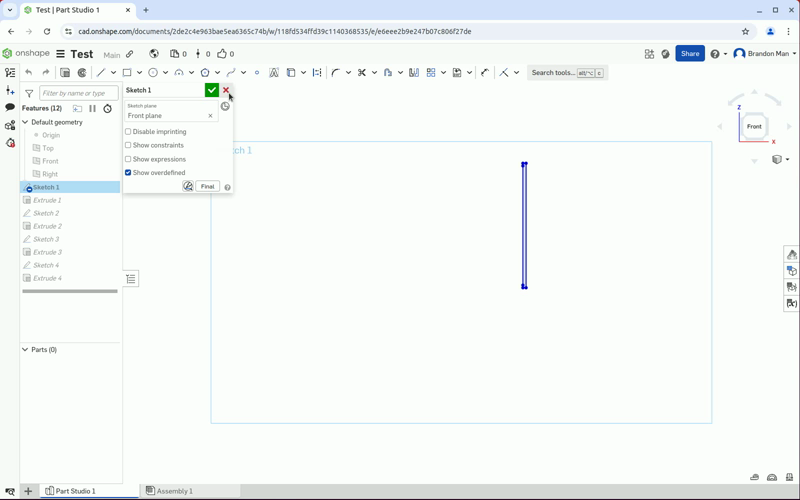
click(229, 92)
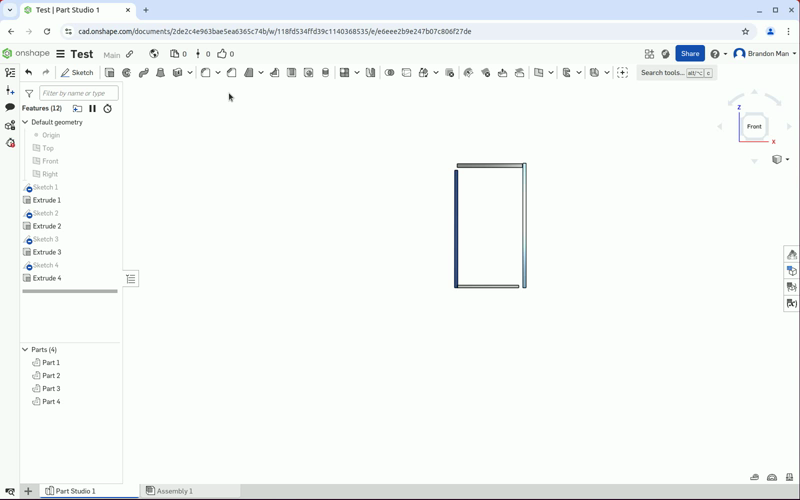
mouse_move(73, 352)
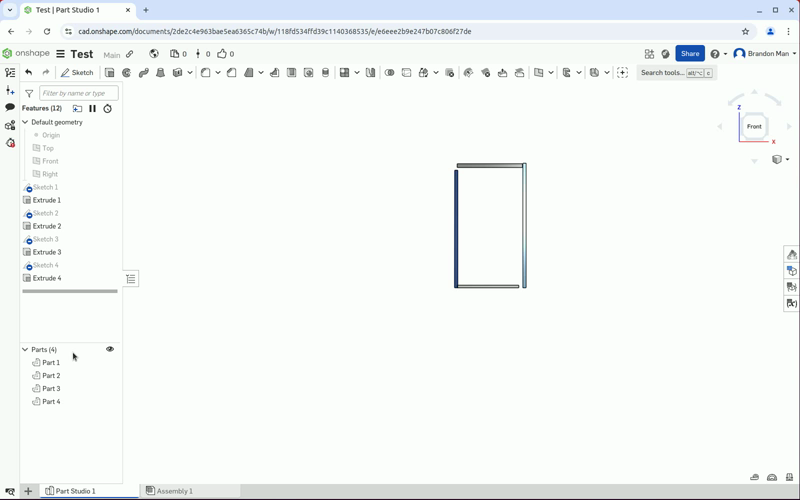
key(y)
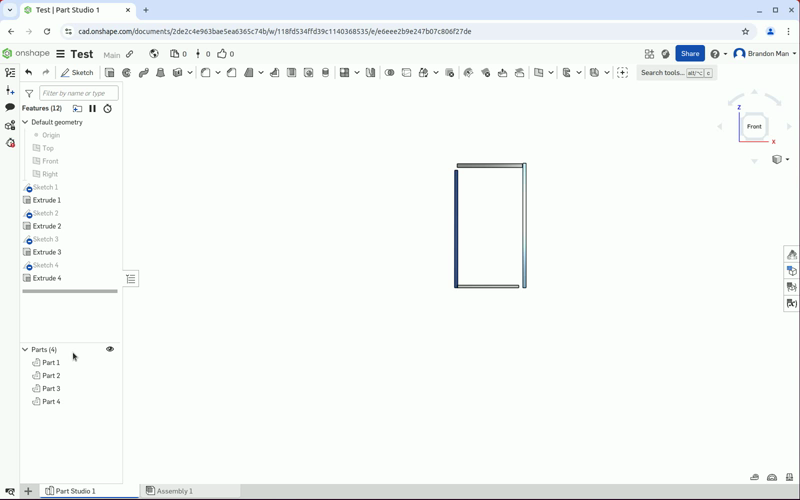
key(shift+p)
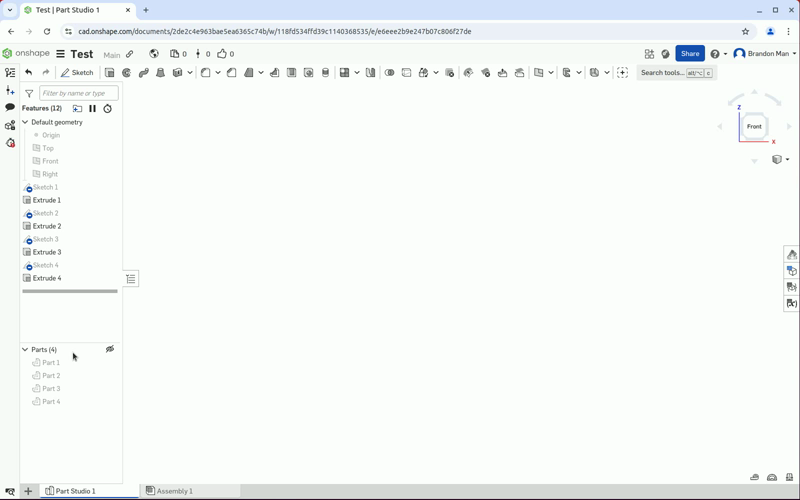
key(space)
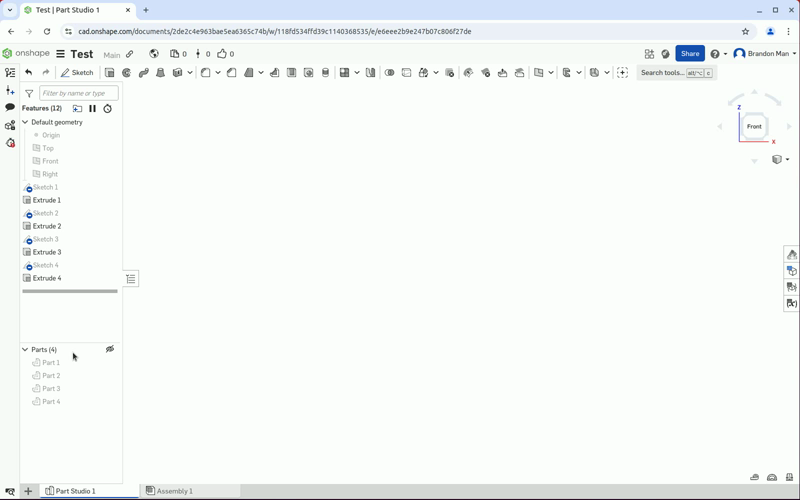
key_down(shift)
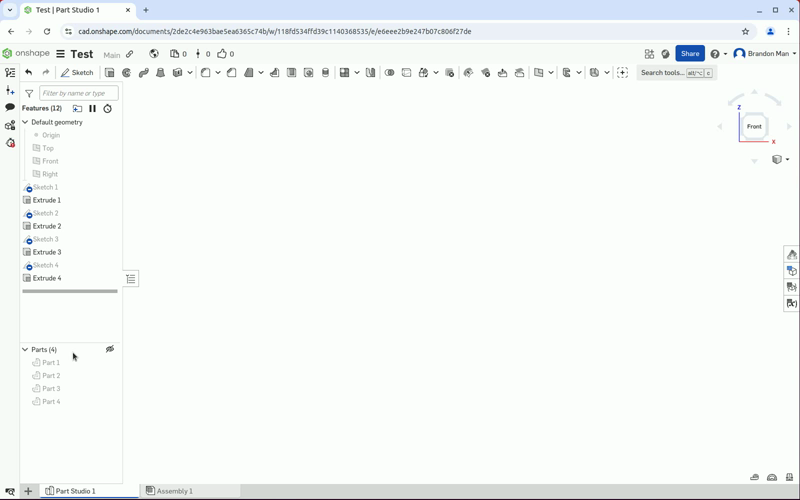
key(left)
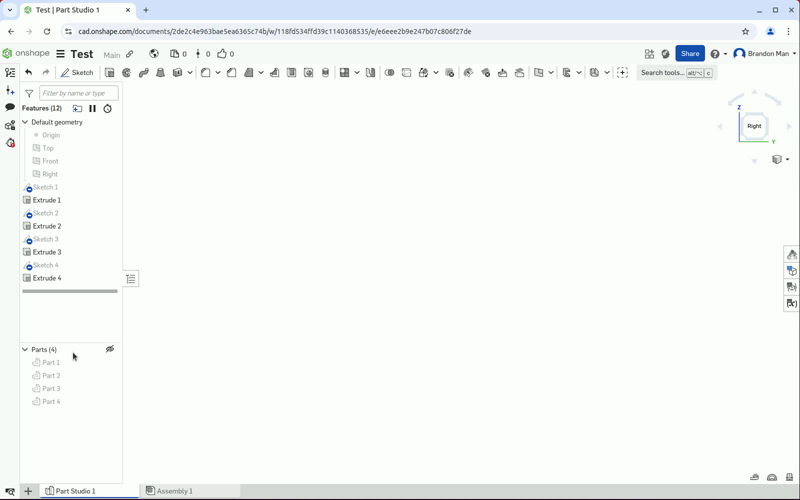
key_up(shift)
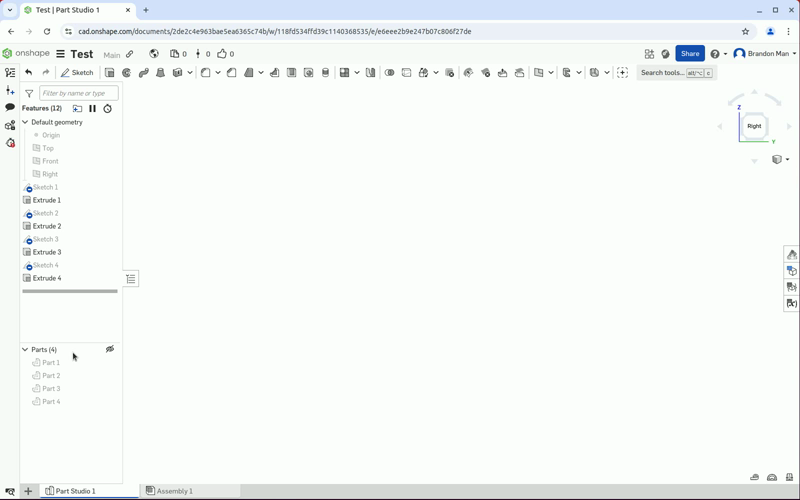
mouse_move(73, 352)
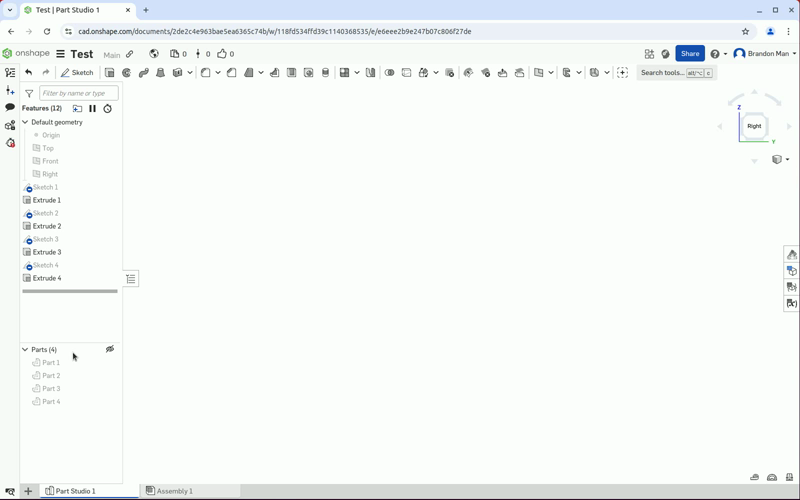
key(shift+y)
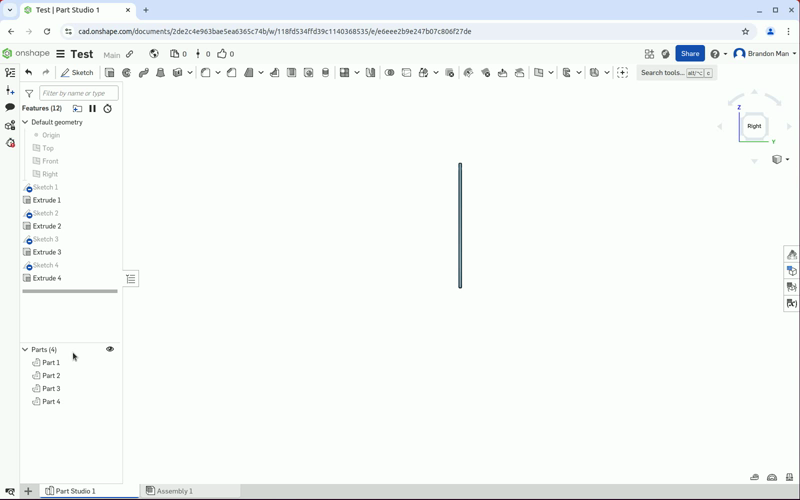
mouse_move(541, 75)
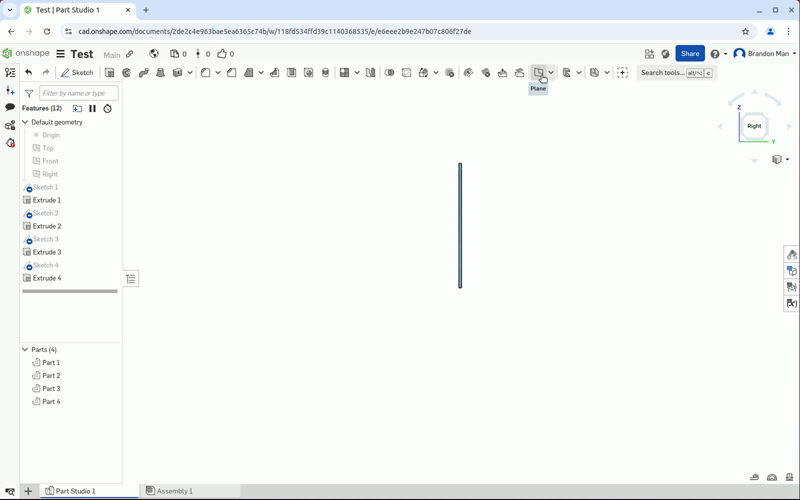
click(541, 75)
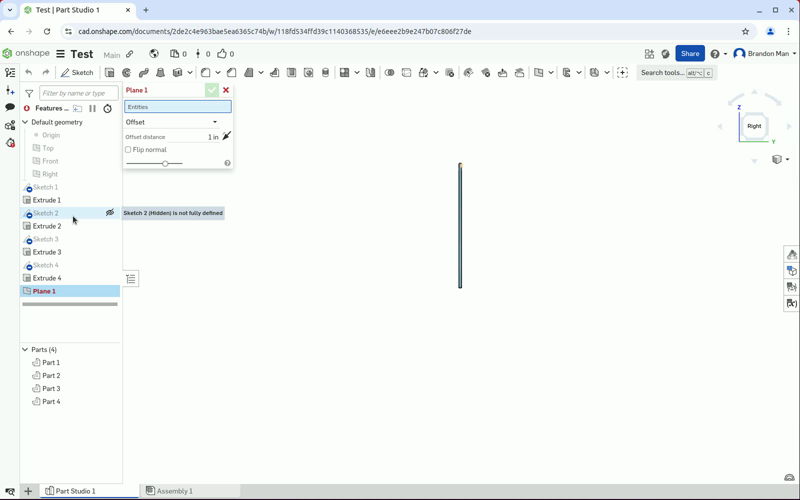
scroll(3)
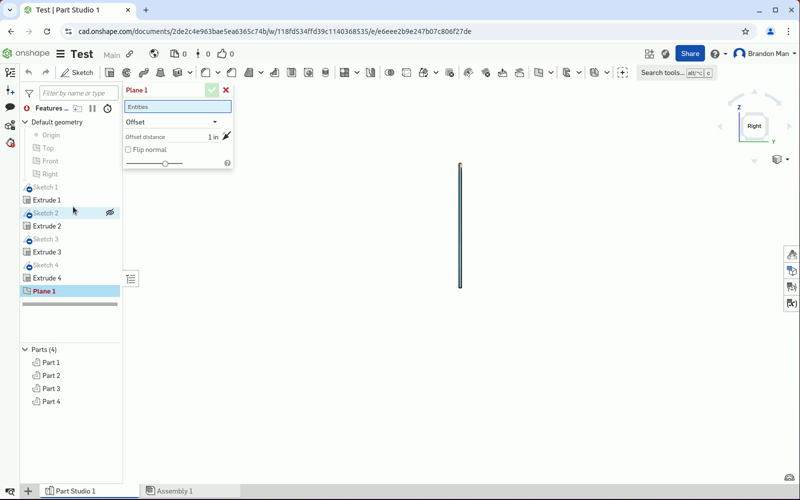
mouse_move(73, 176)
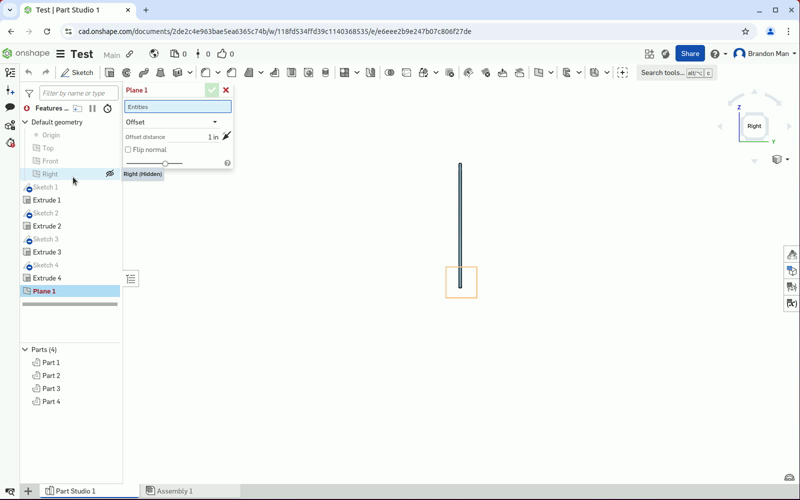
click(73, 176)
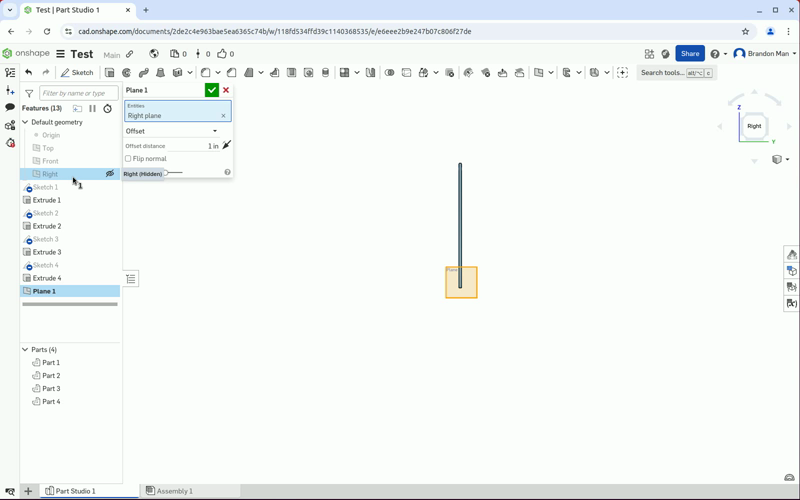
key(tab, 2)
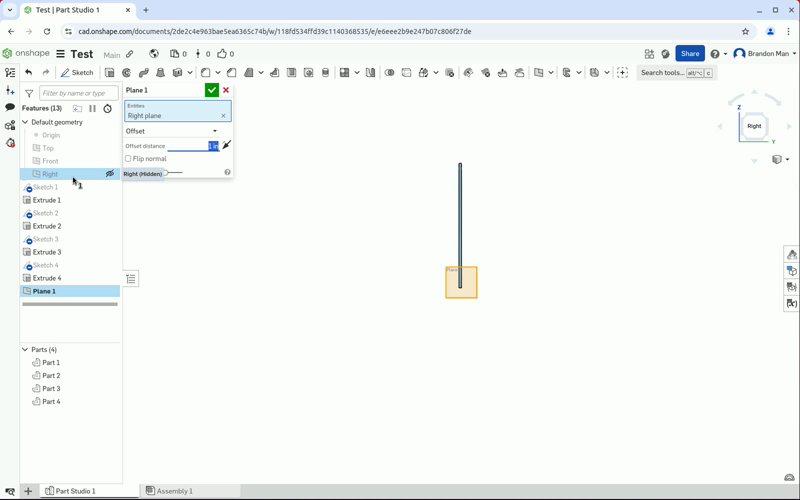
text(12.509)
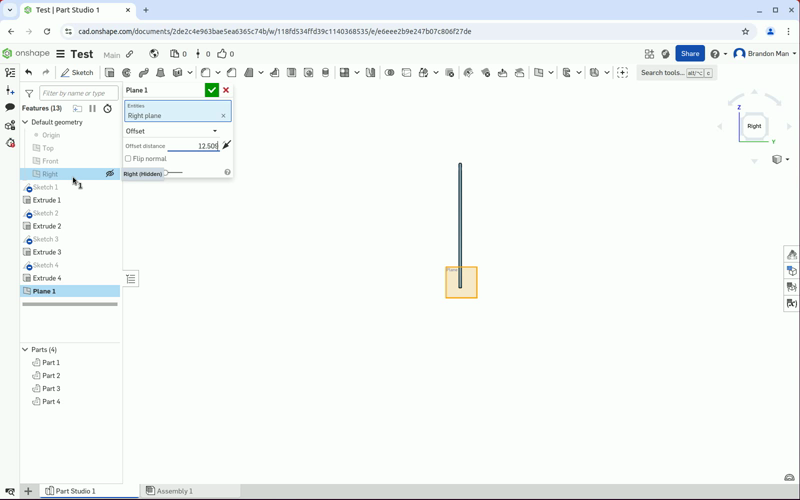
key(enter, 2)
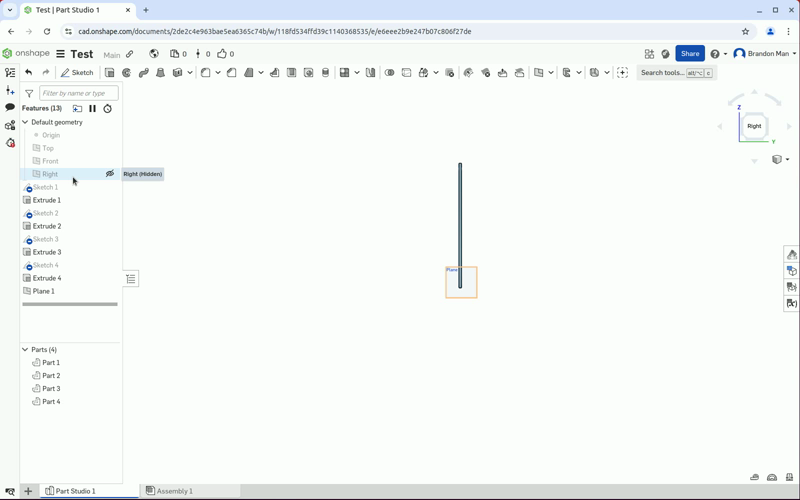
key(shift+s)
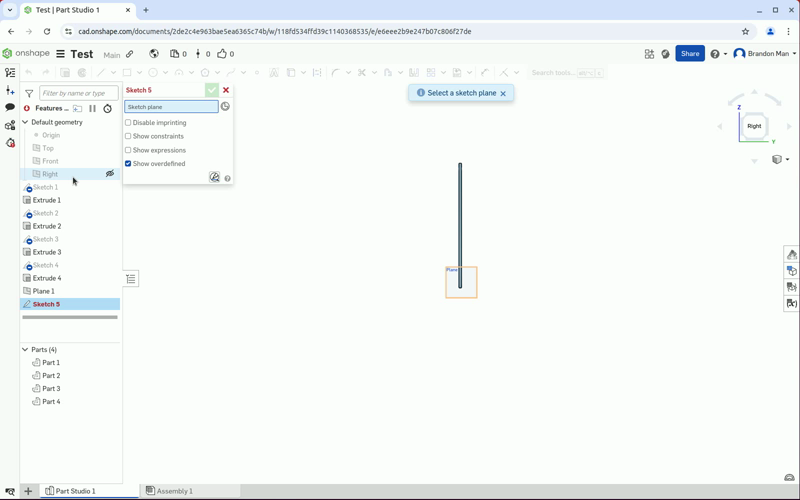
mouse_move(73, 293)
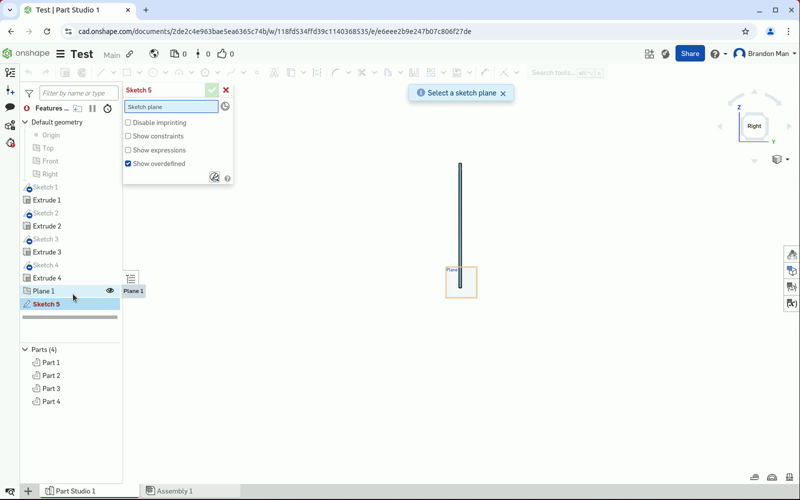
click(73, 293)
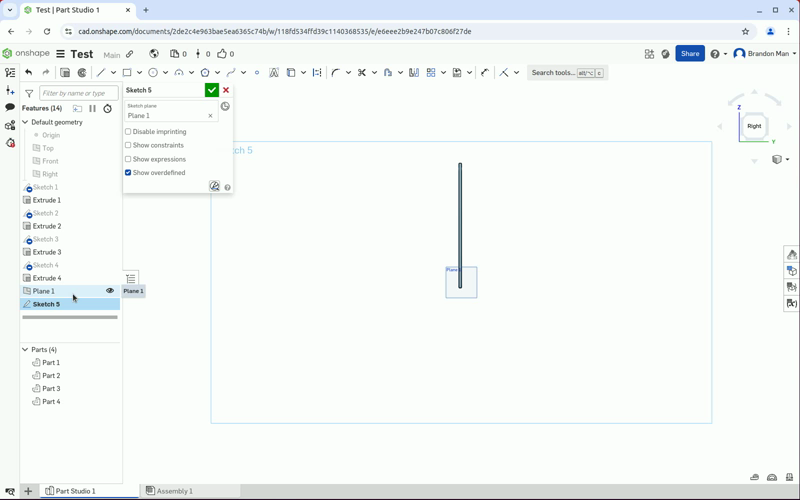
mouse_move(73, 352)
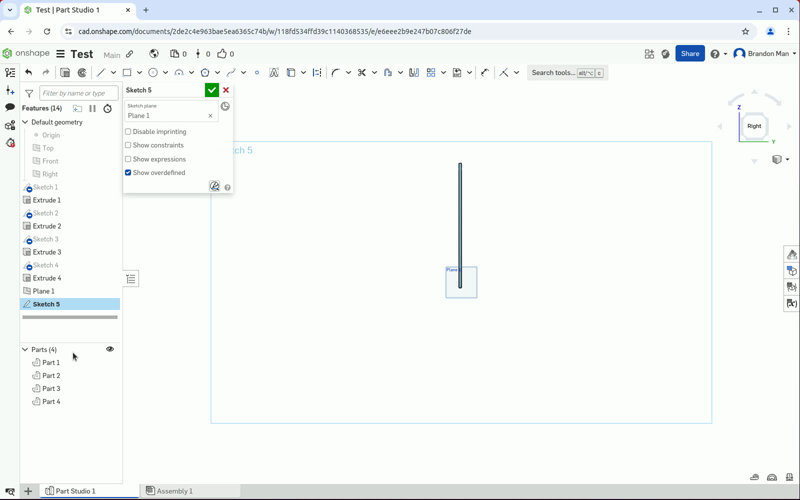
key(y)
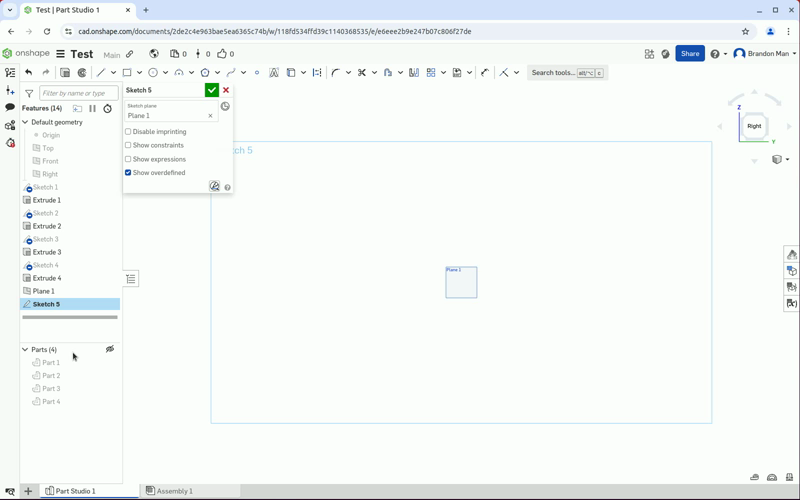
key(c)
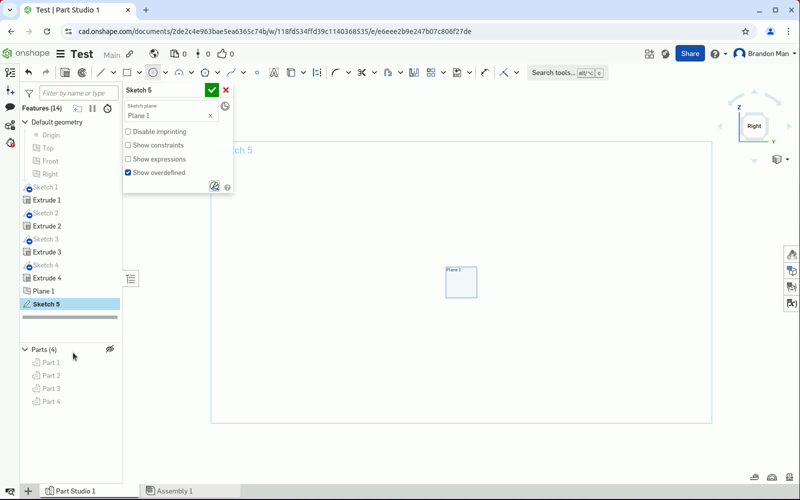
key_down(shift)
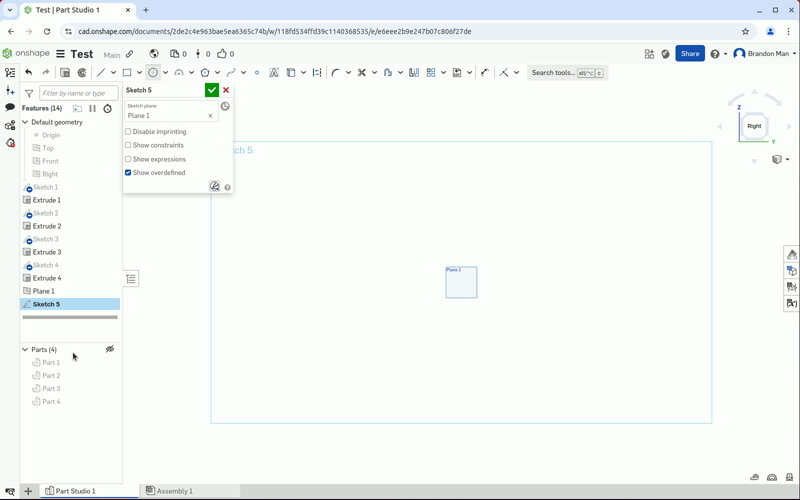
mouse_move(458, 175)
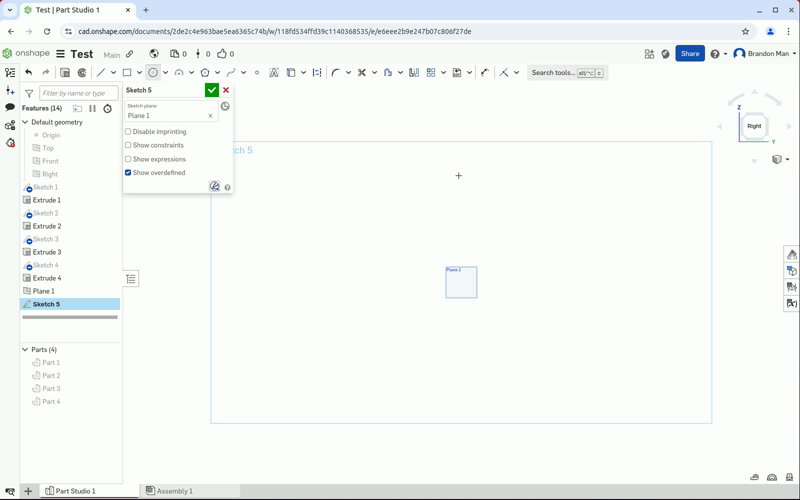
click(458, 175)
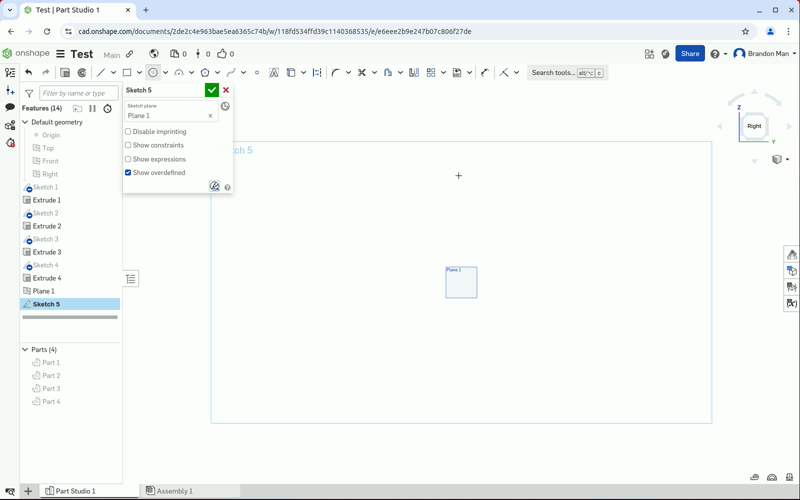
key_up(shift)
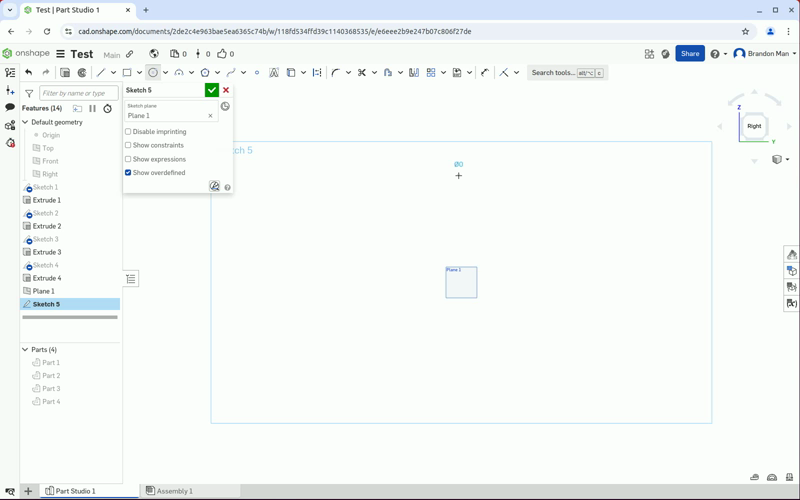
mouse_move(459, 175)
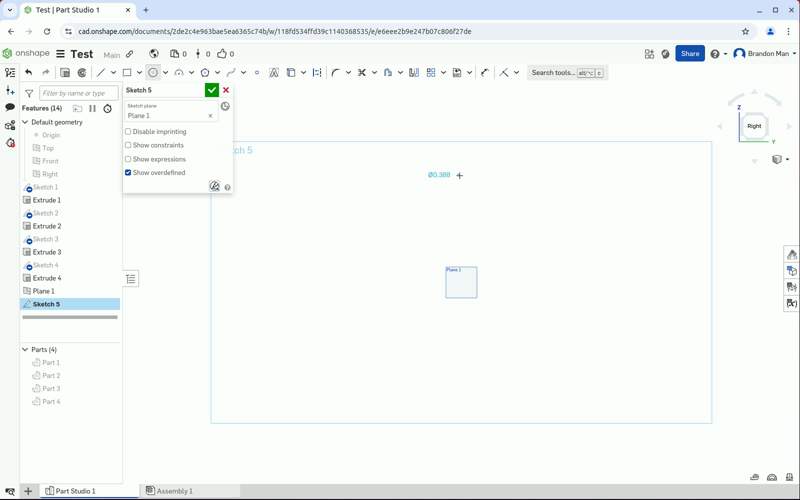
scroll(6)
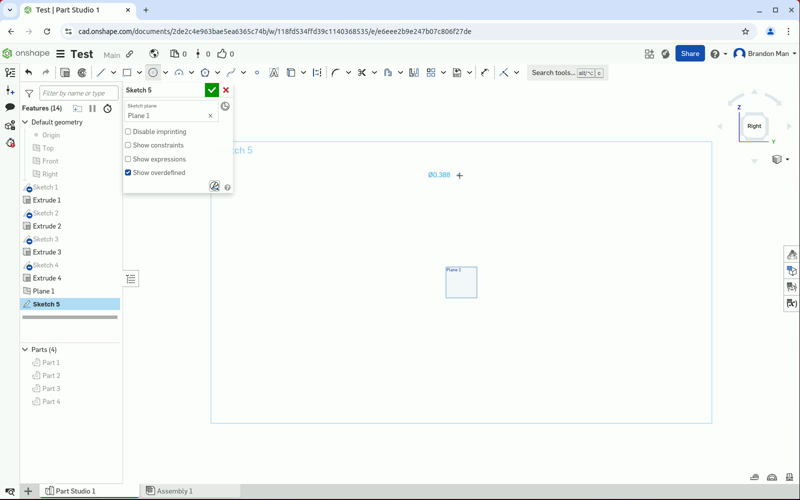
scroll(6)
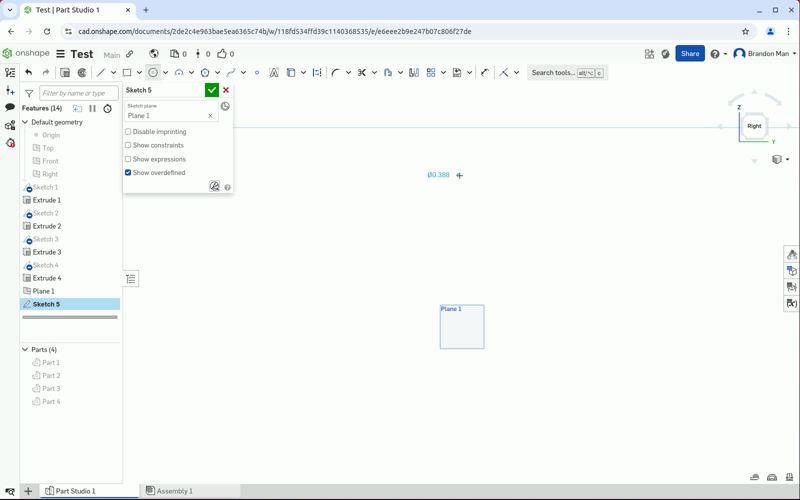
scroll(6)
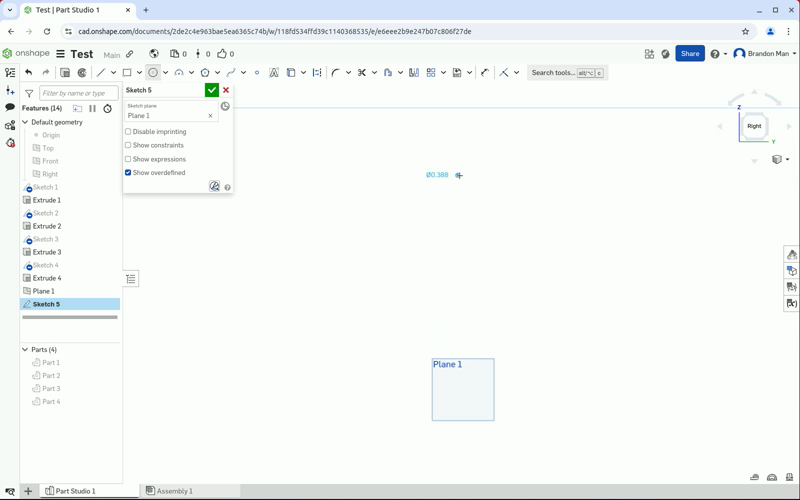
scroll(6)
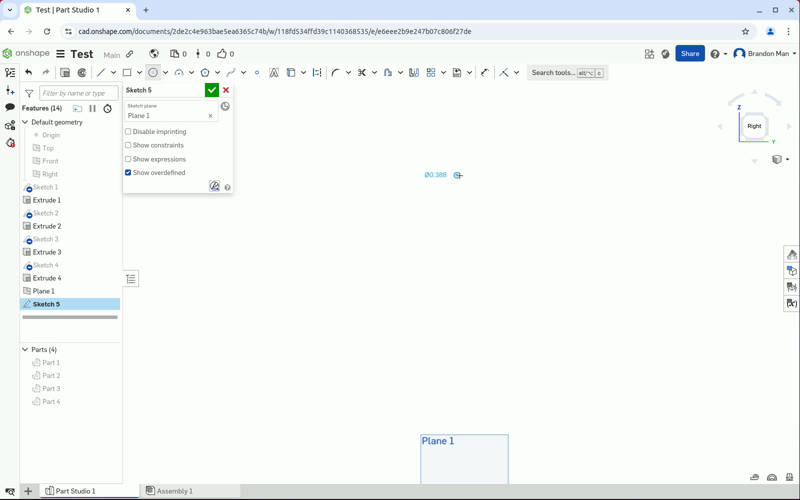
scroll(6)
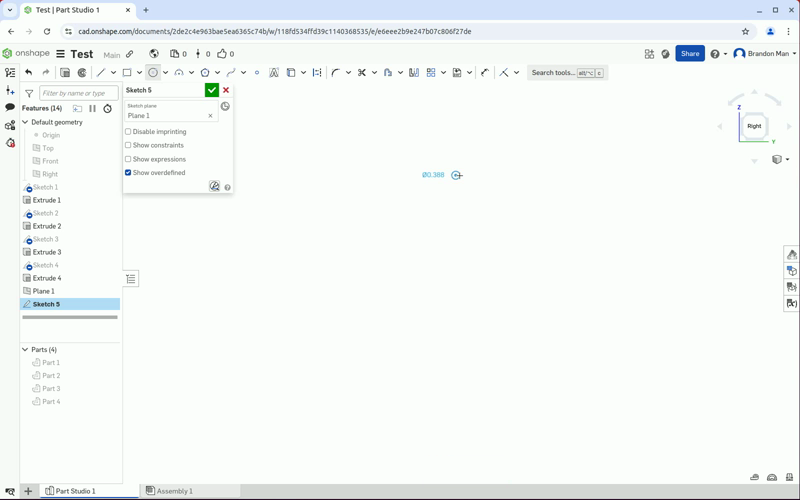
scroll(6)
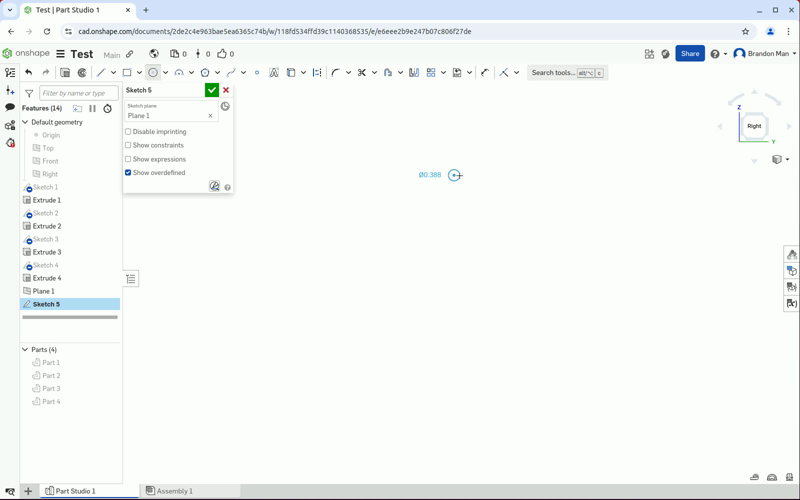
scroll(6)
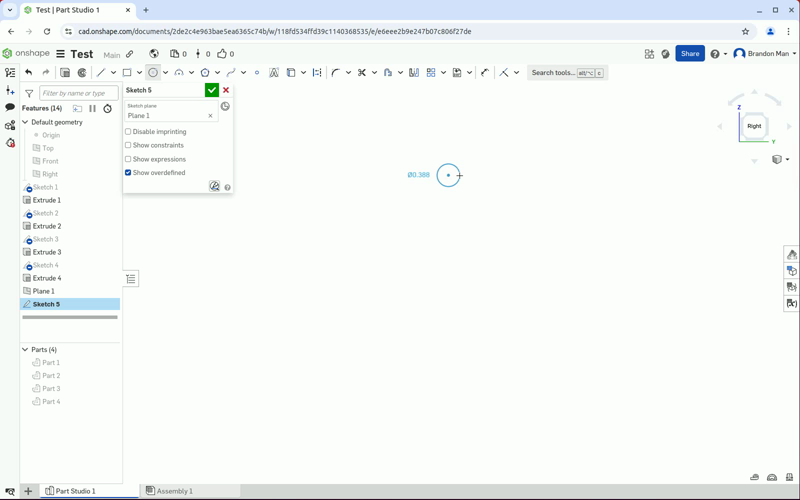
click(459, 175)
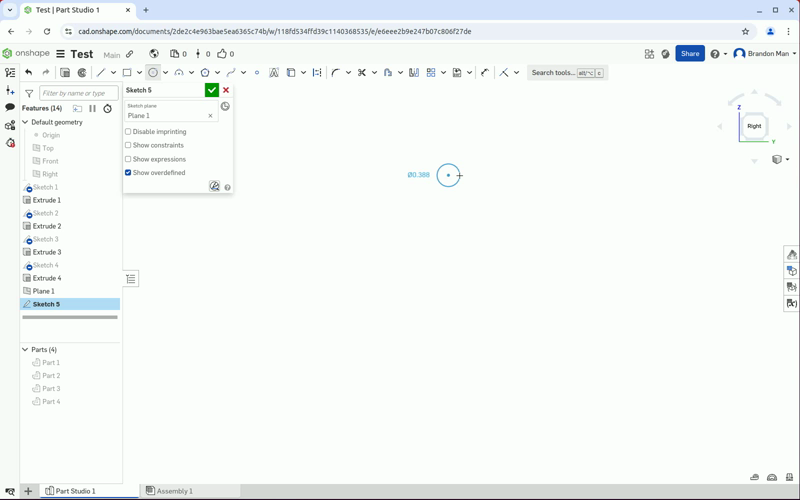
scroll(-6)
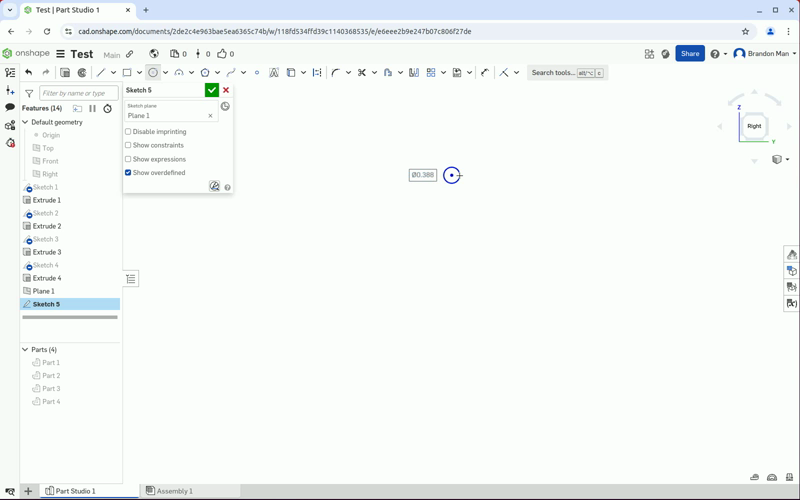
scroll(-6)
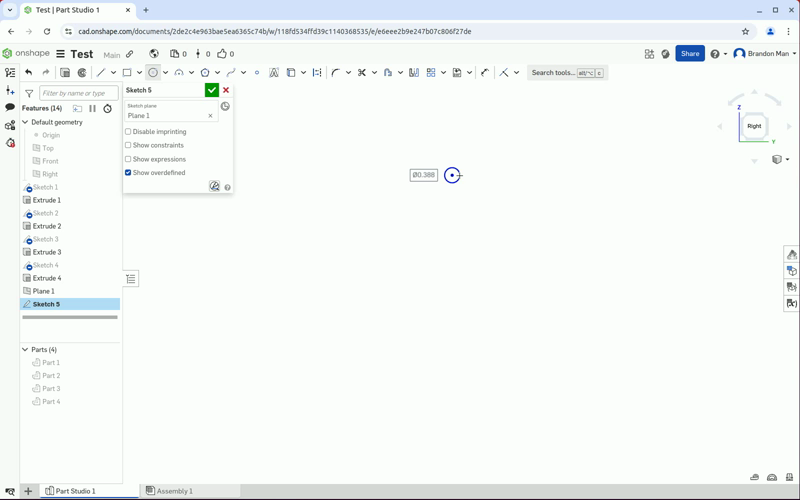
scroll(-6)
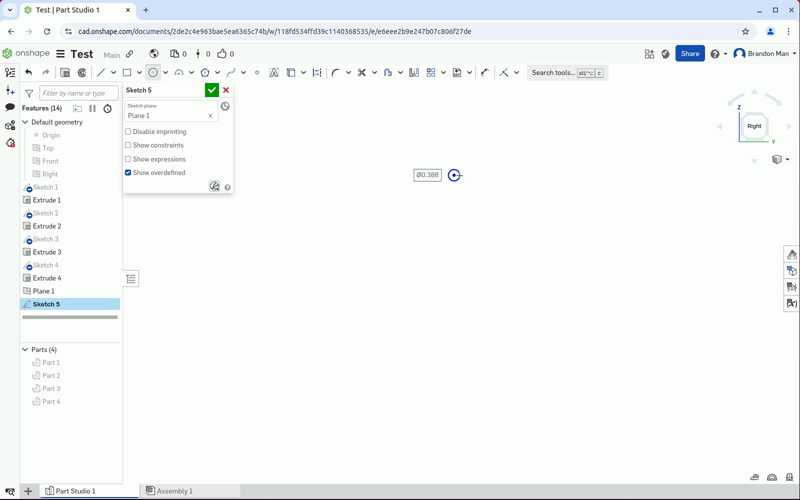
scroll(-6)
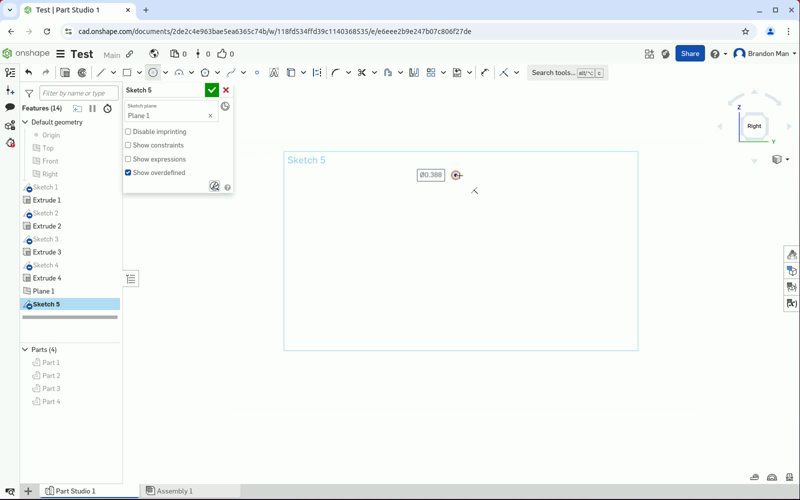
scroll(-6)
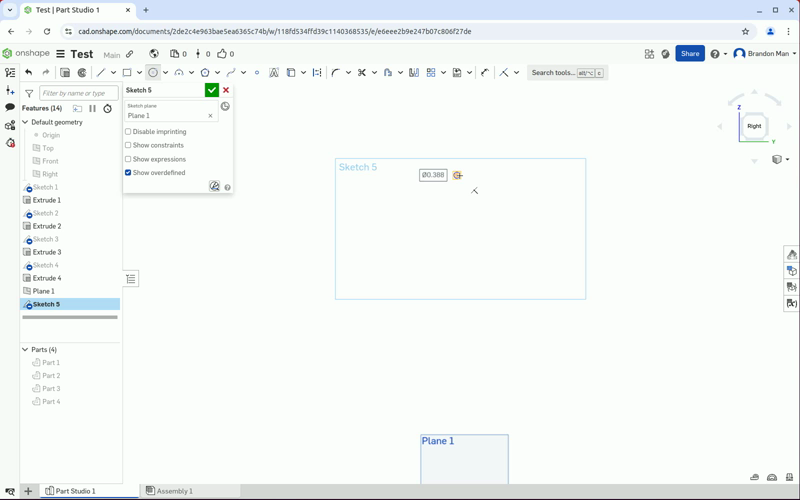
scroll(-6)
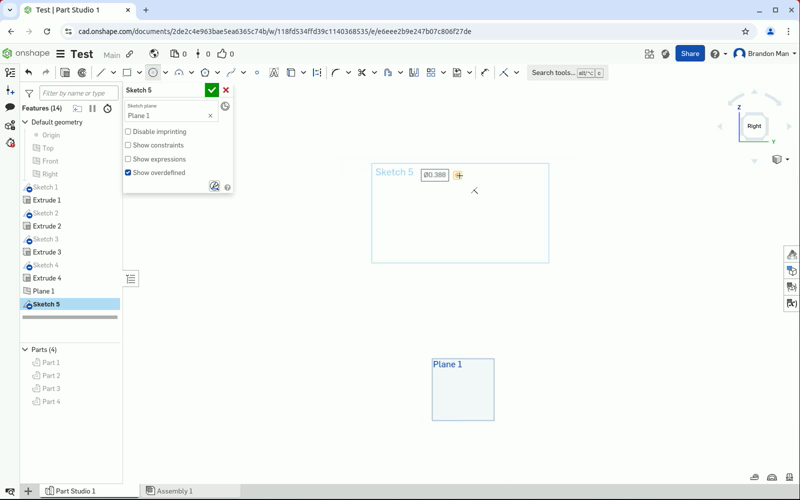
scroll(-6)
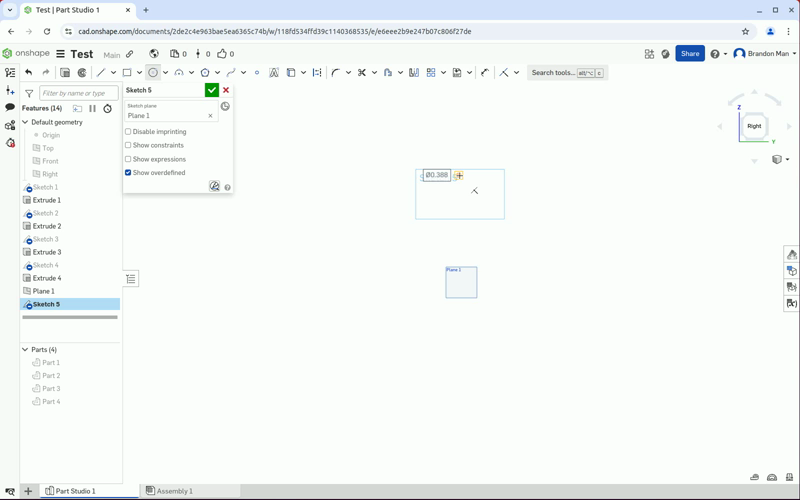
key(esc)
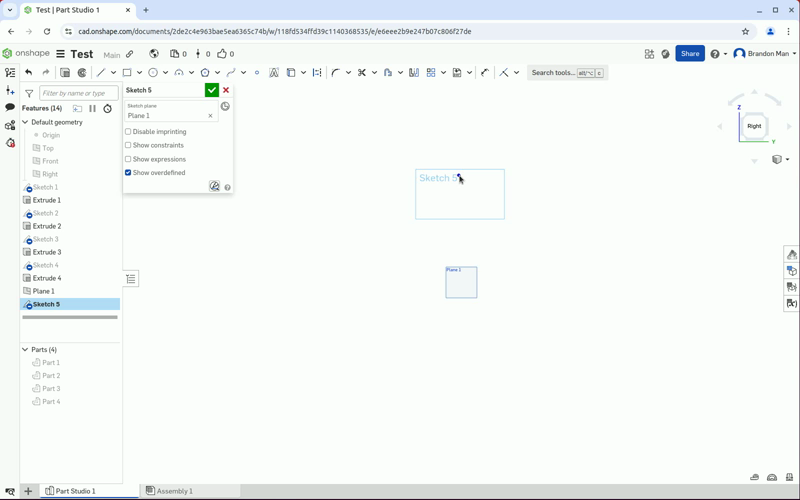
mouse_move(458, 175)
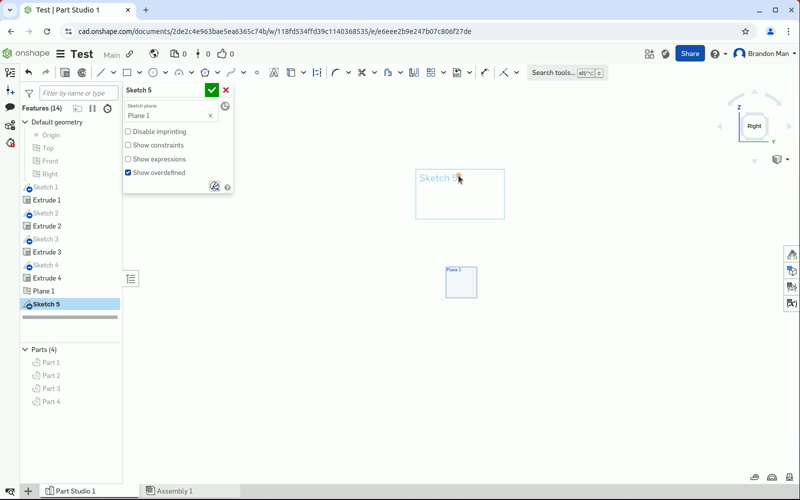
scroll(6)
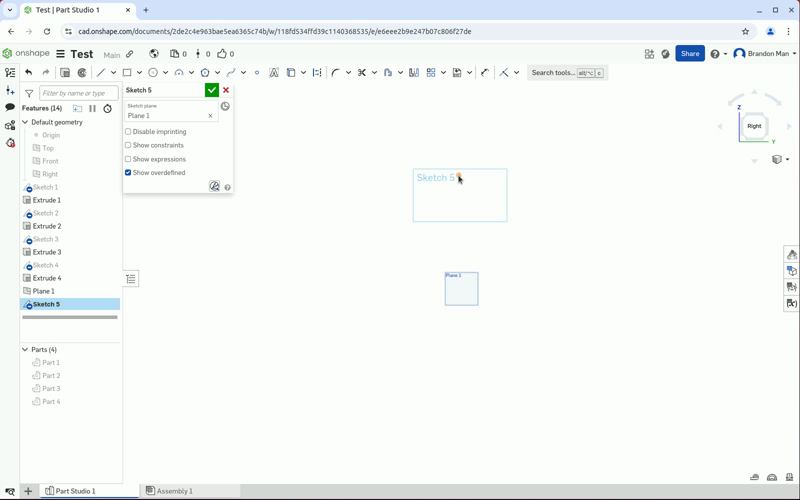
scroll(6)
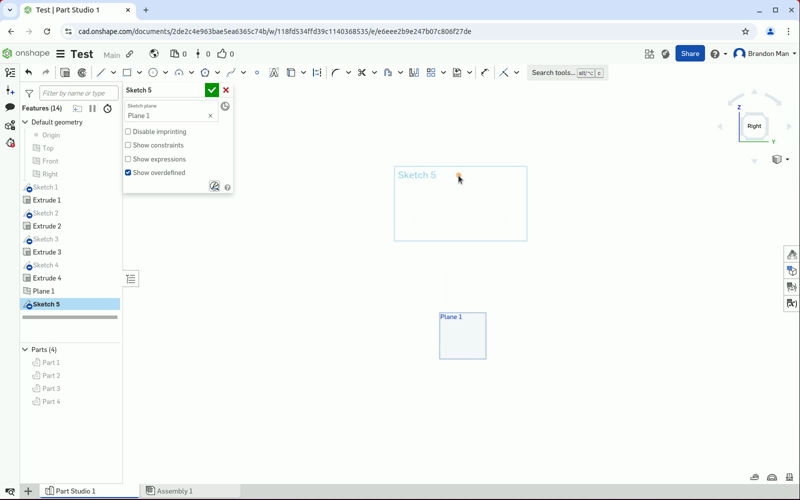
scroll(6)
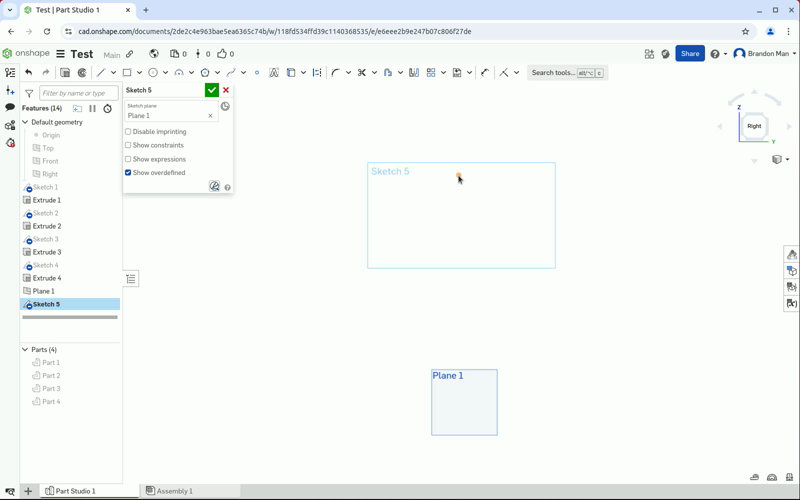
scroll(6)
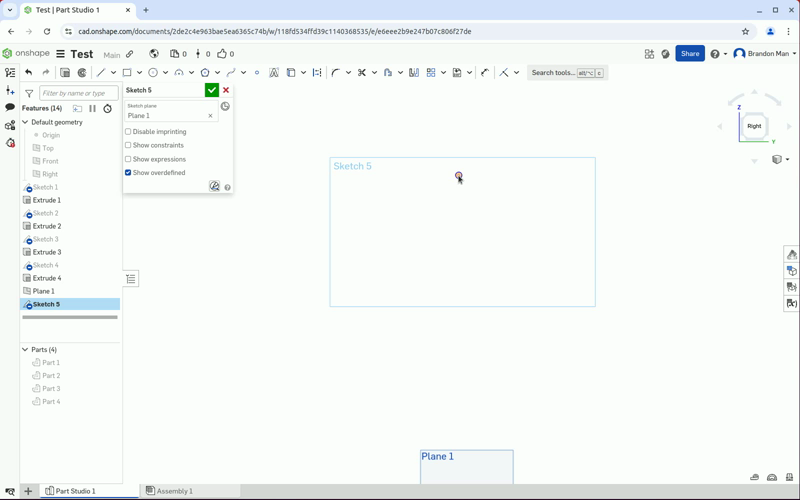
scroll(6)
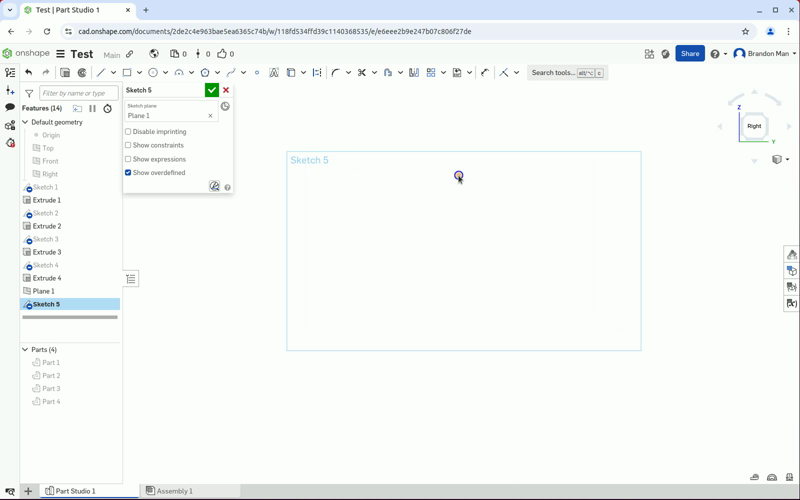
scroll(6)
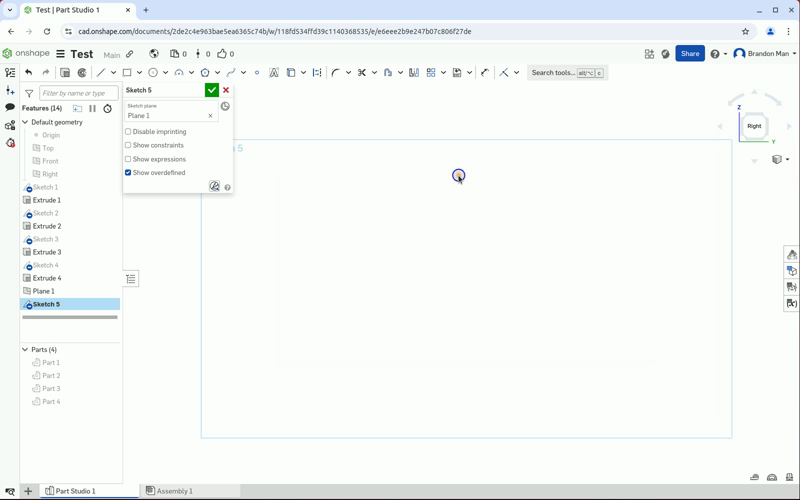
scroll(6)
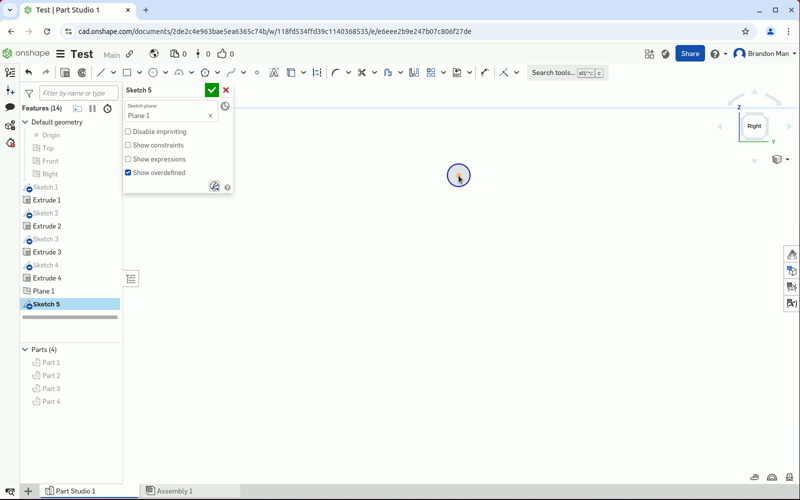
click(458, 175)
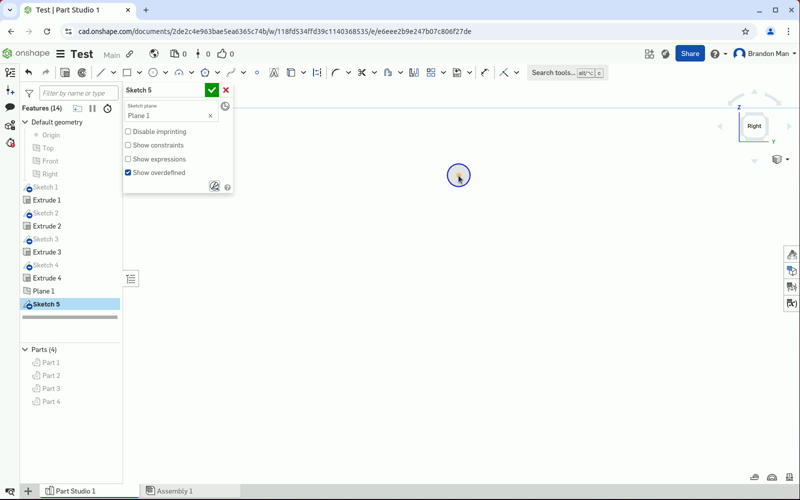
scroll(-6)
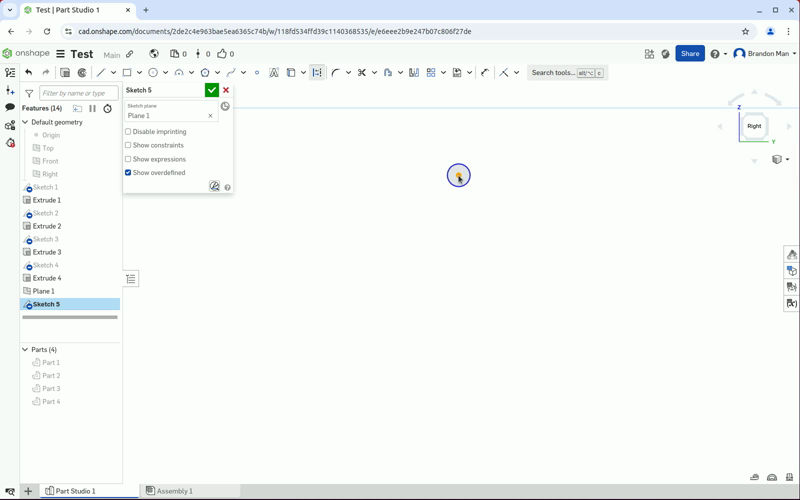
scroll(-6)
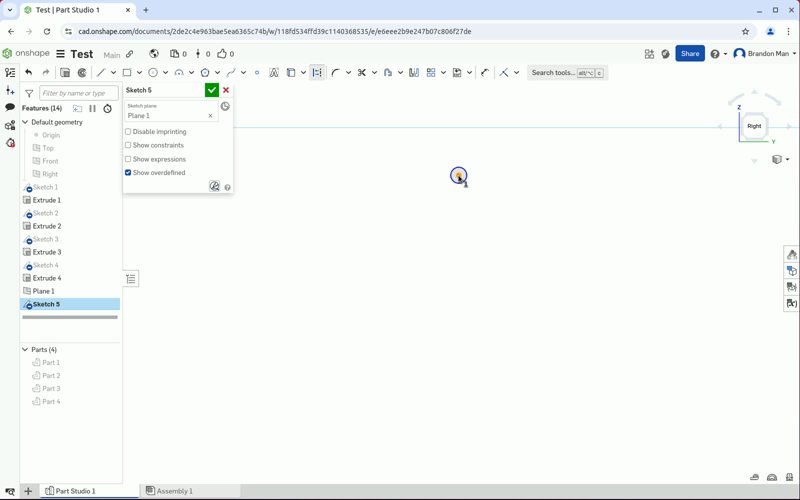
scroll(-6)
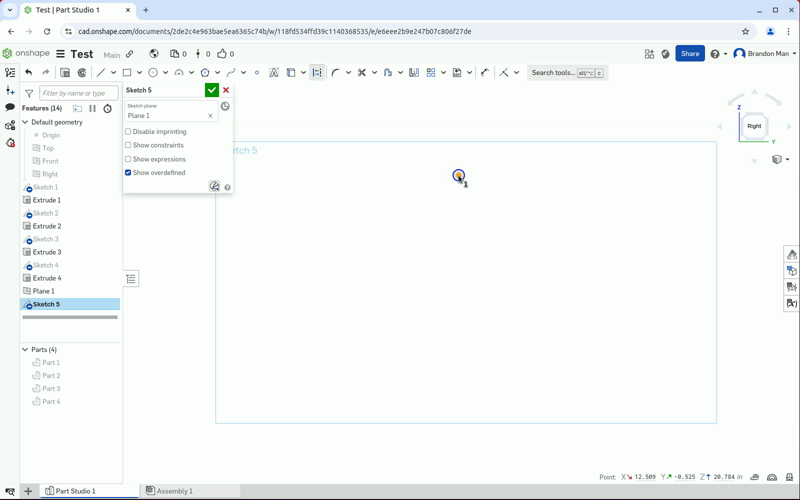
scroll(-6)
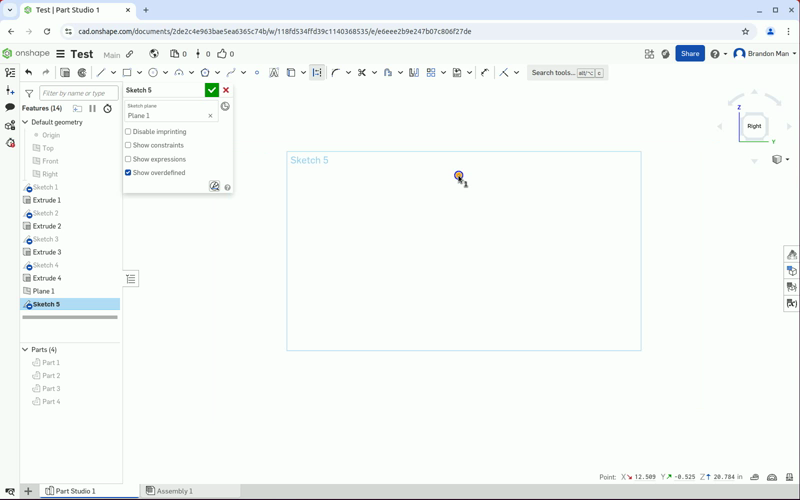
scroll(-6)
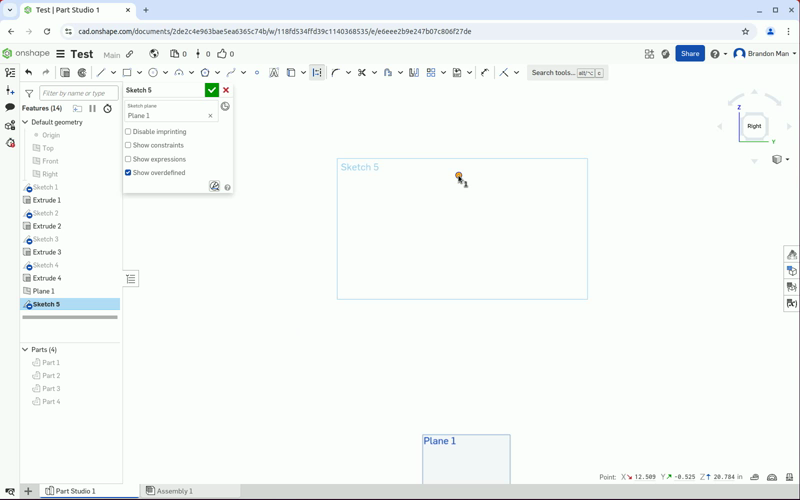
scroll(-6)
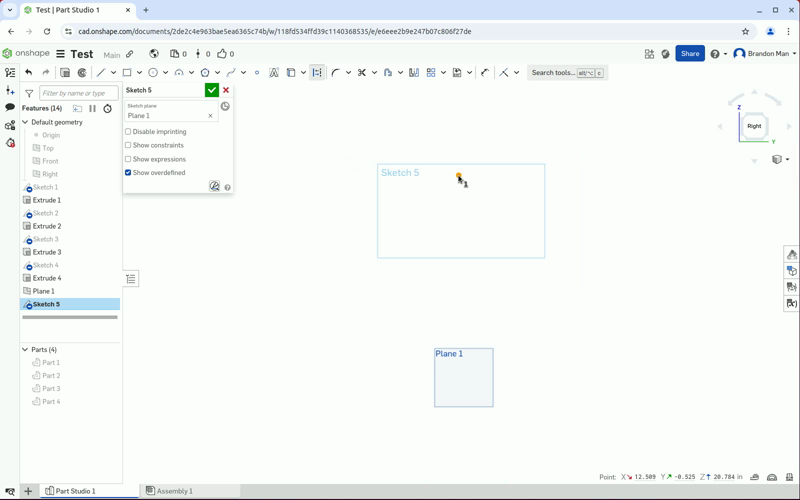
scroll(-6)
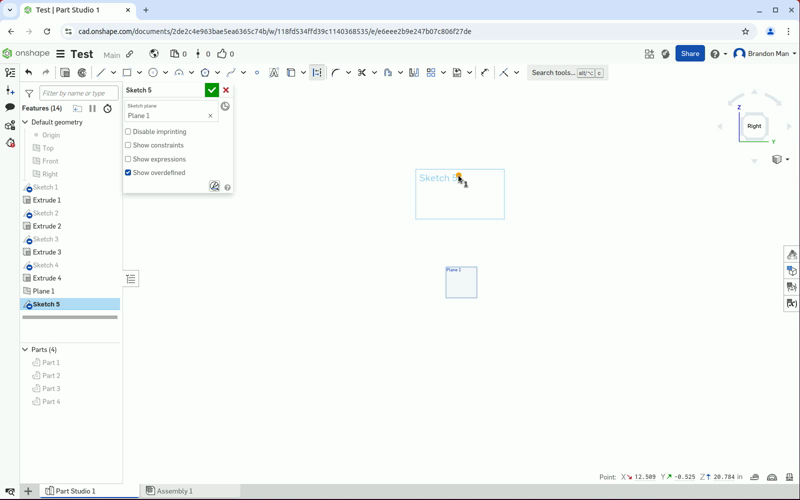
mouse_move(73, 352)
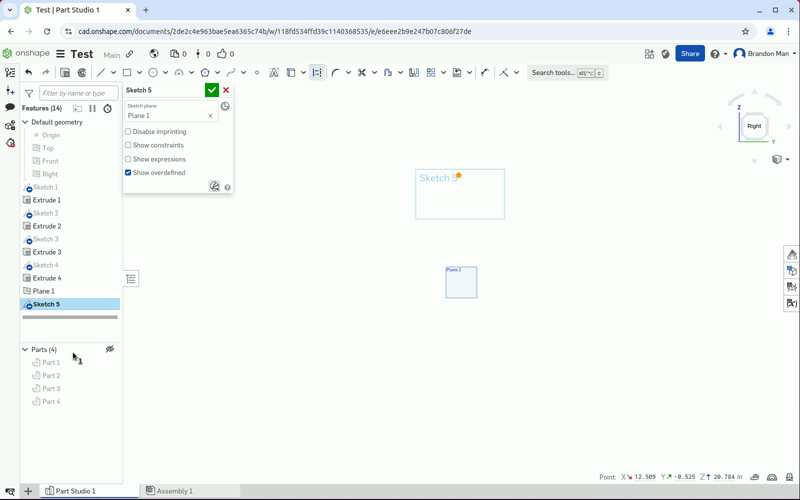
key(shift+y)
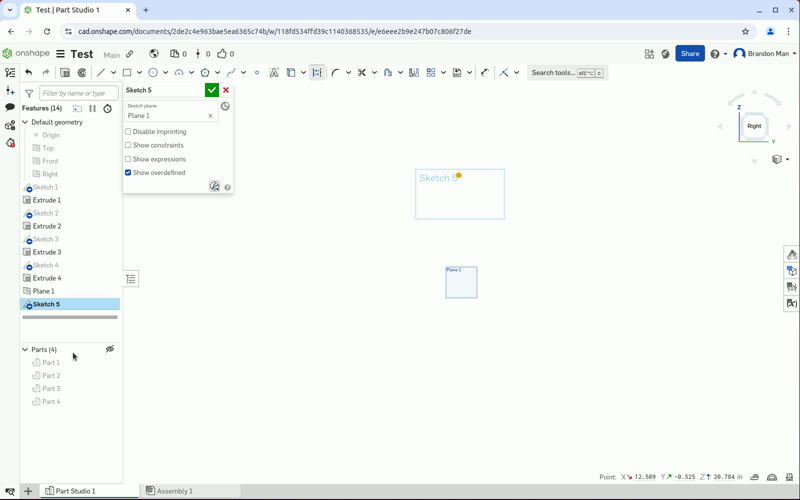
key(shift+e)
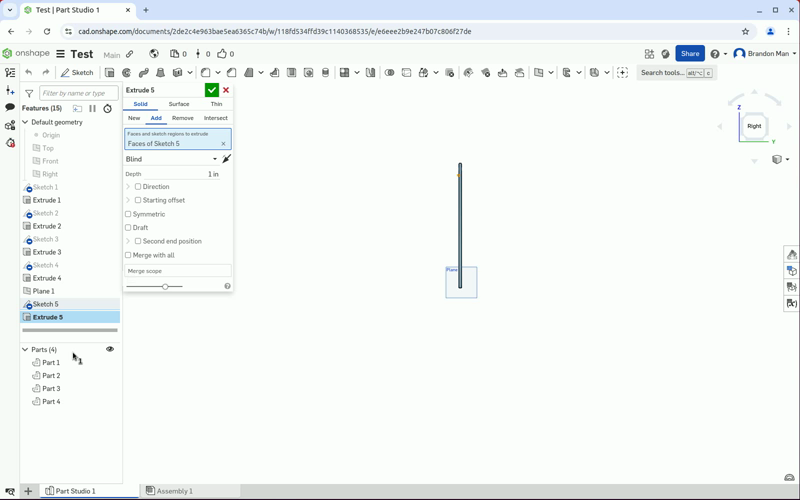
mouse_move(143, 106)
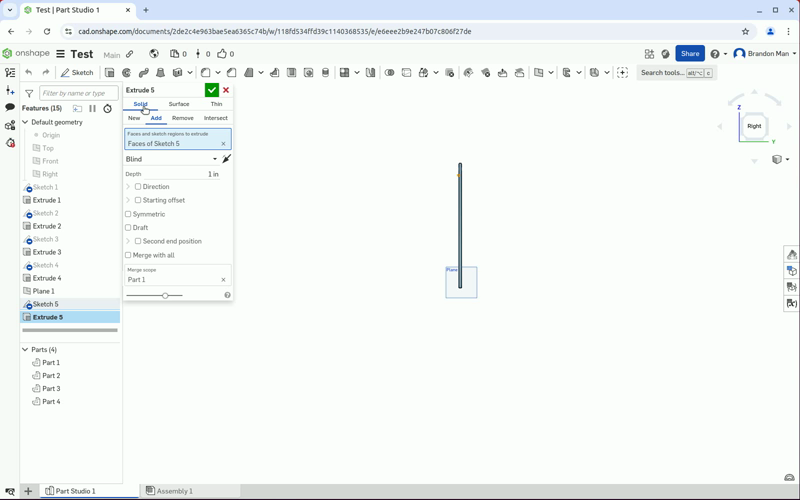
click(143, 106)
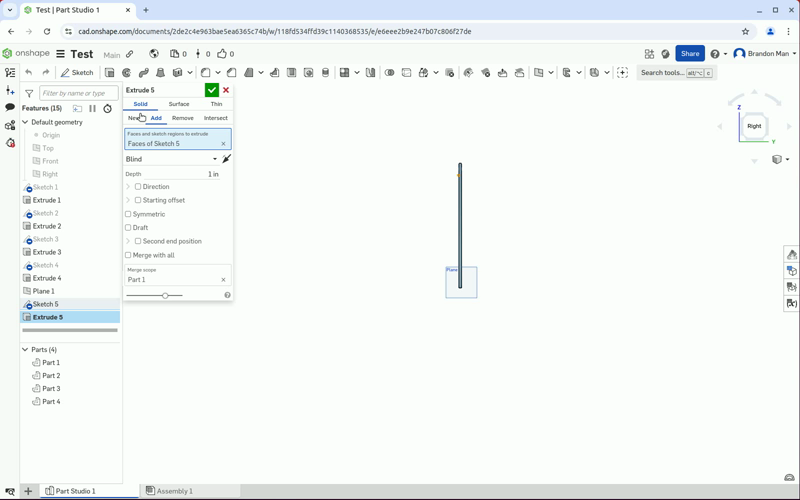
mouse_move(137, 120)
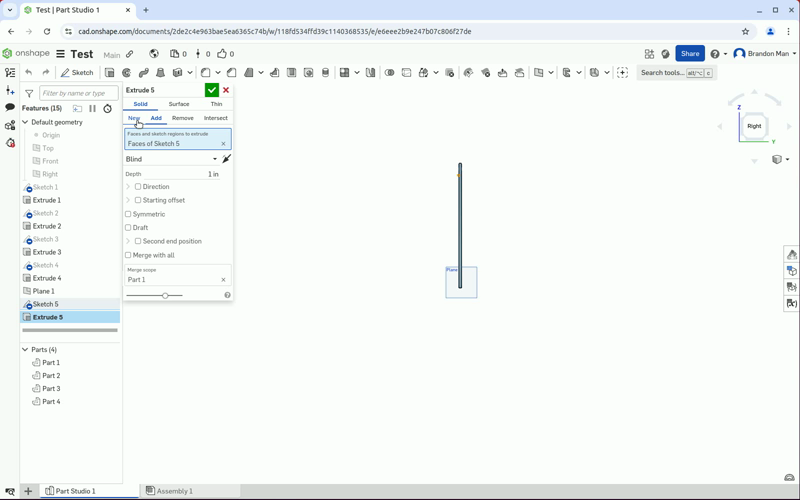
click(137, 120)
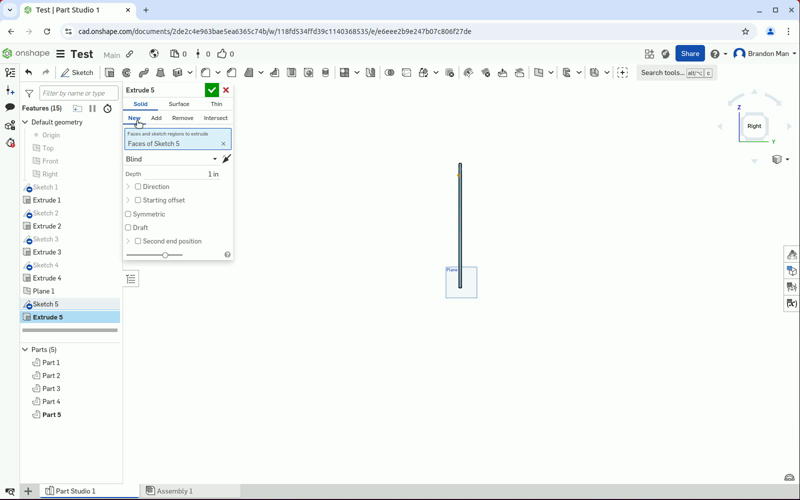
key(tab, 4)
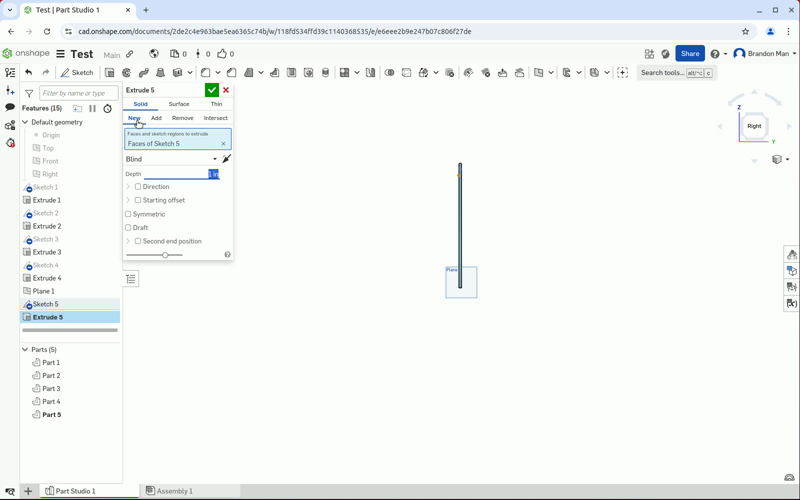
text(0.241)
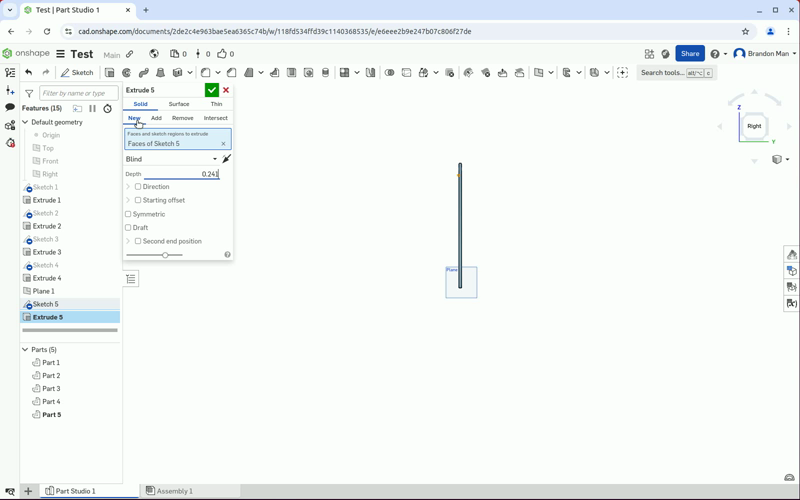
key(enter)
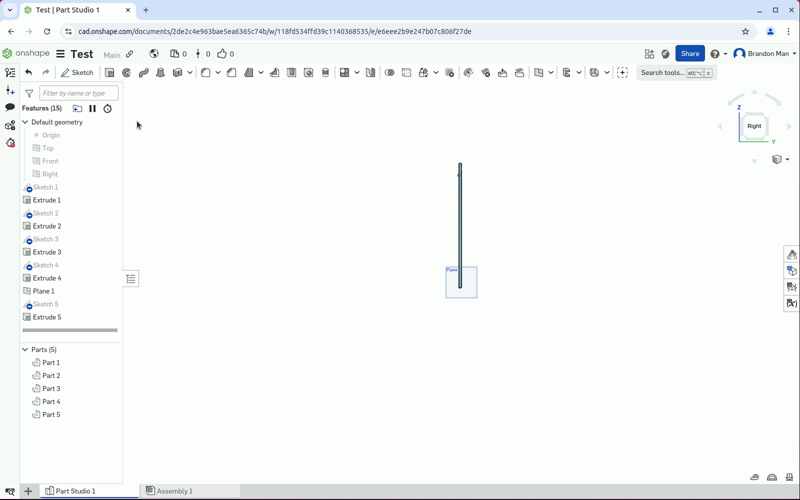
key(shift+h)
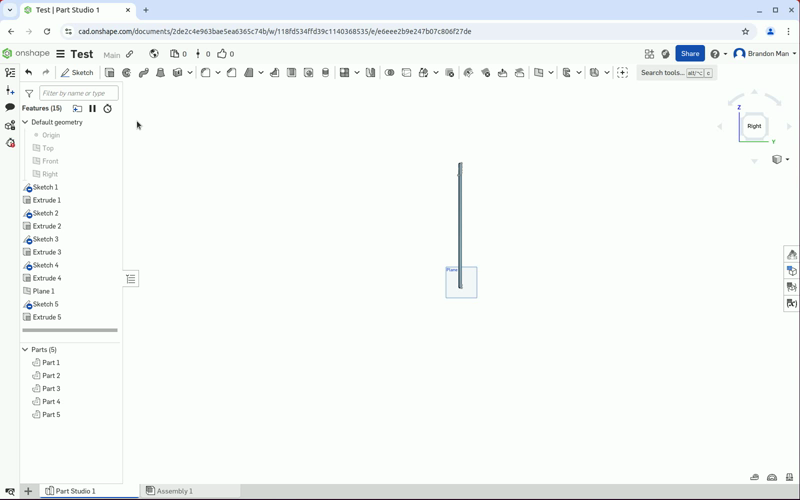
key(shift+h)
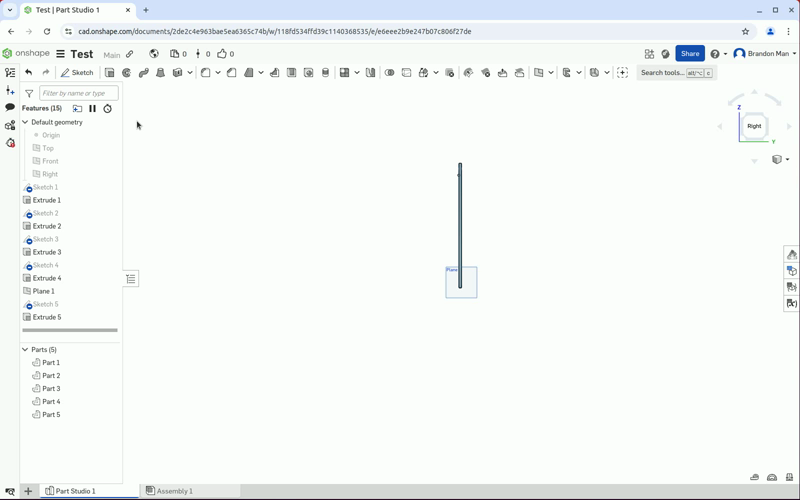
mouse_move(73, 189)
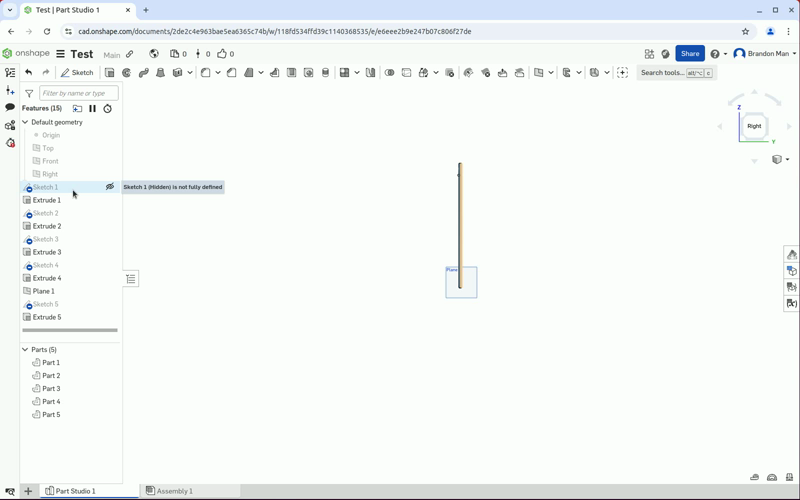
click(73, 189)
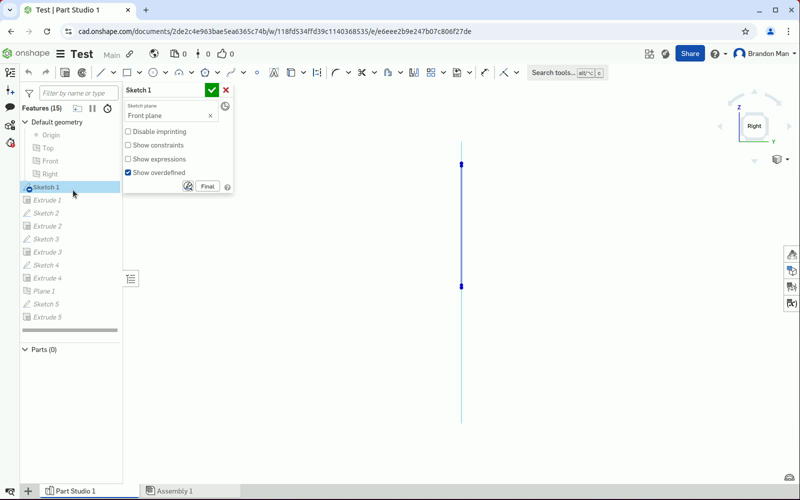
mouse_move(229, 92)
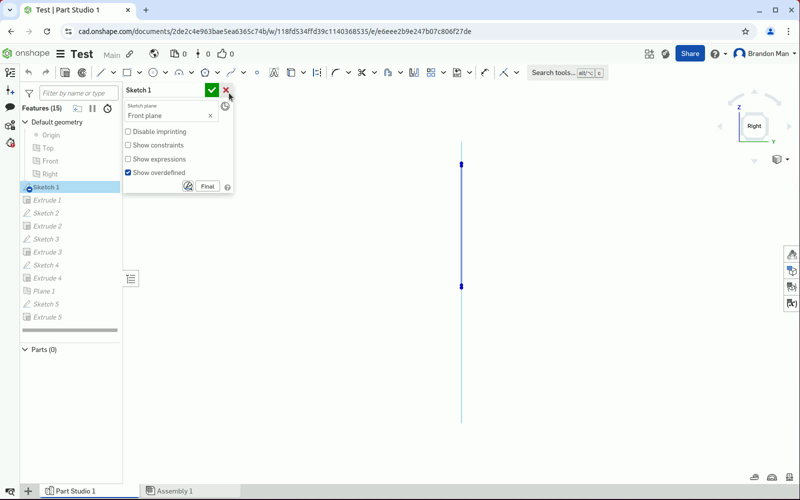
click(229, 92)
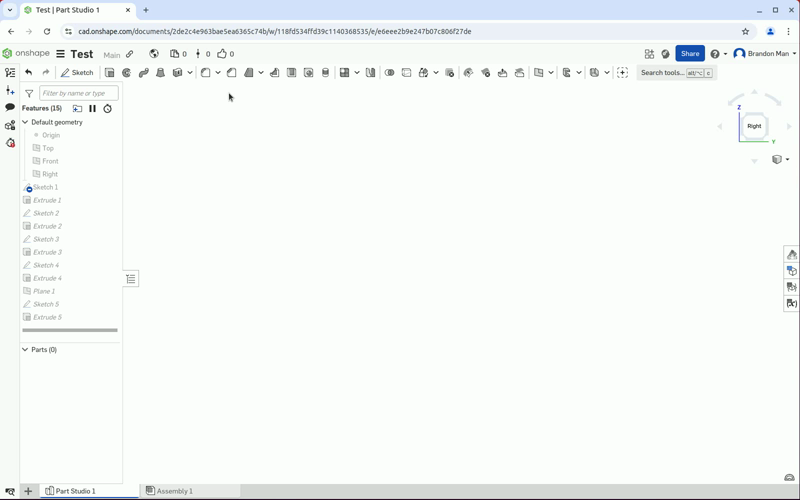
key(shift+s)
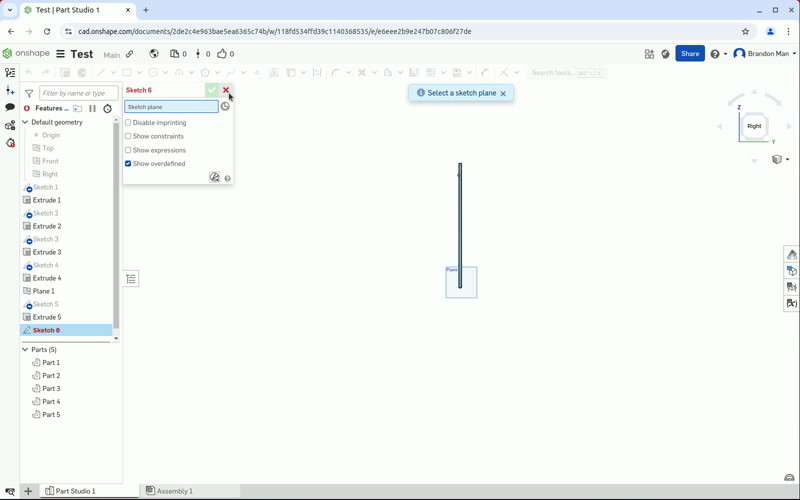
mouse_move(69, 293)
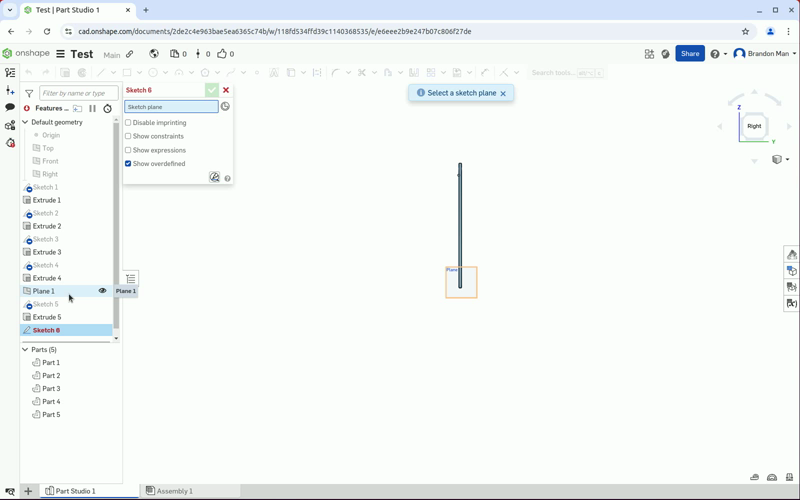
click(69, 293)
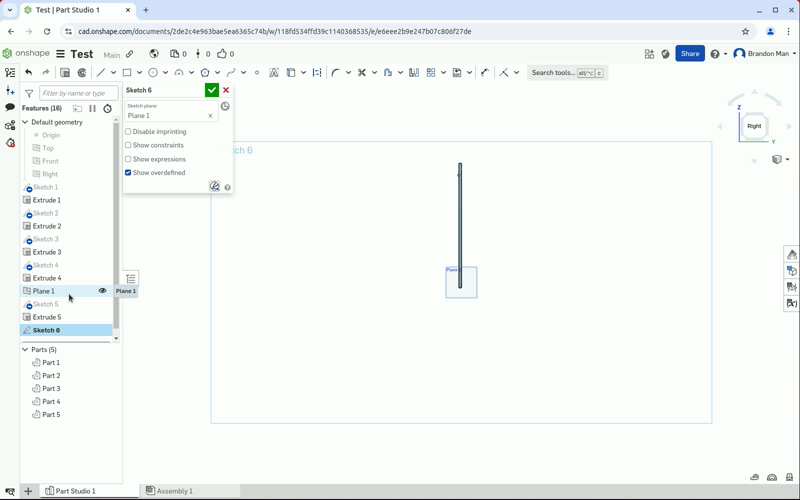
mouse_move(73, 352)
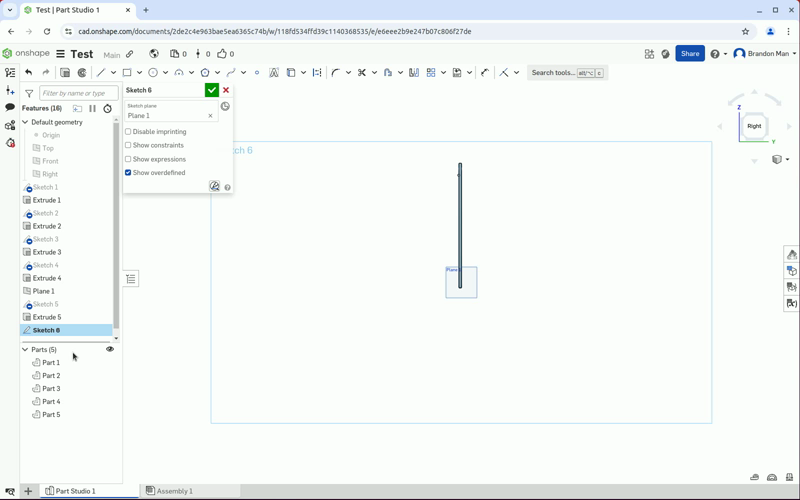
key(y)
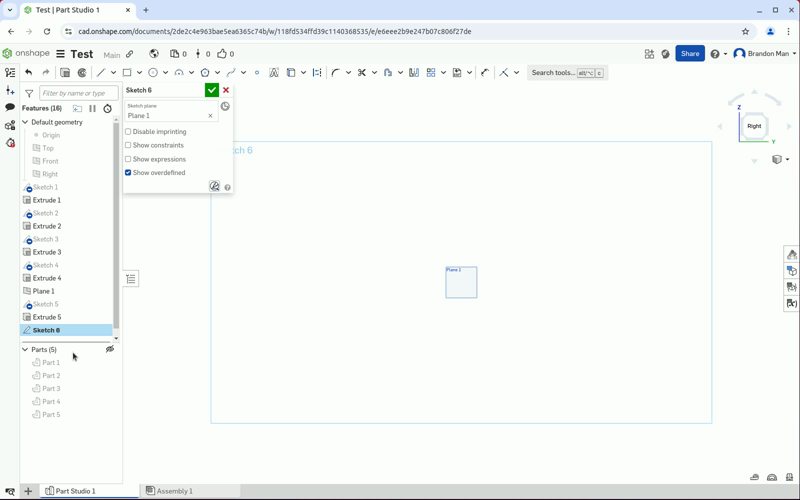
key(c)
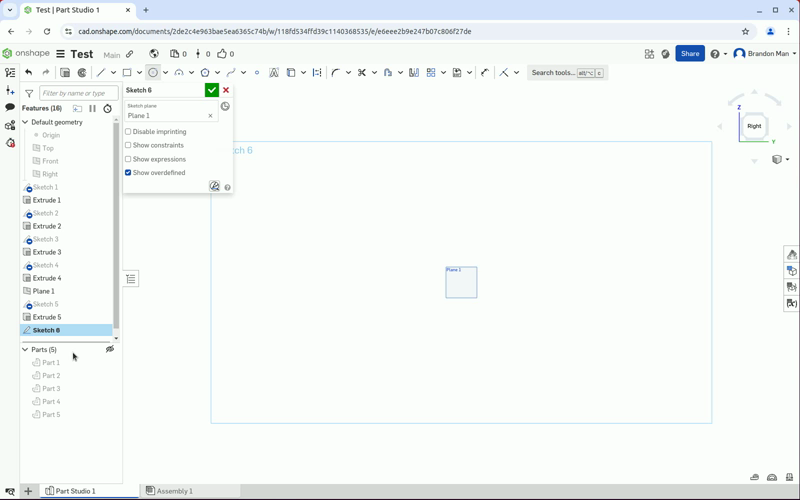
key_down(shift)
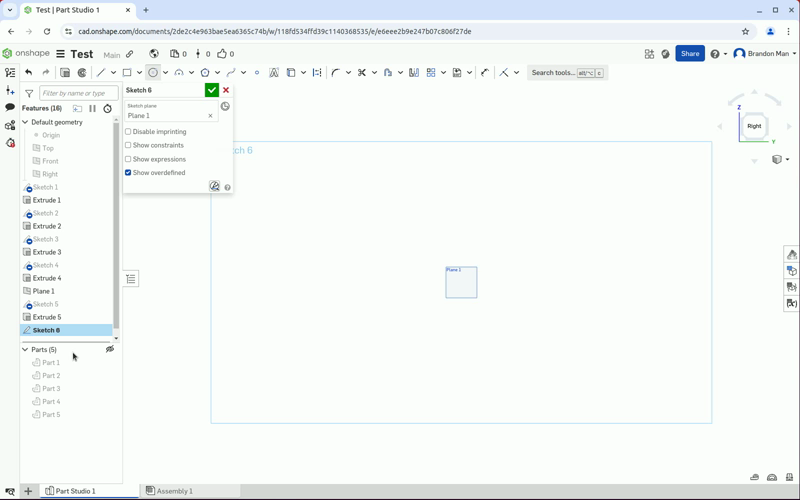
mouse_move(458, 268)
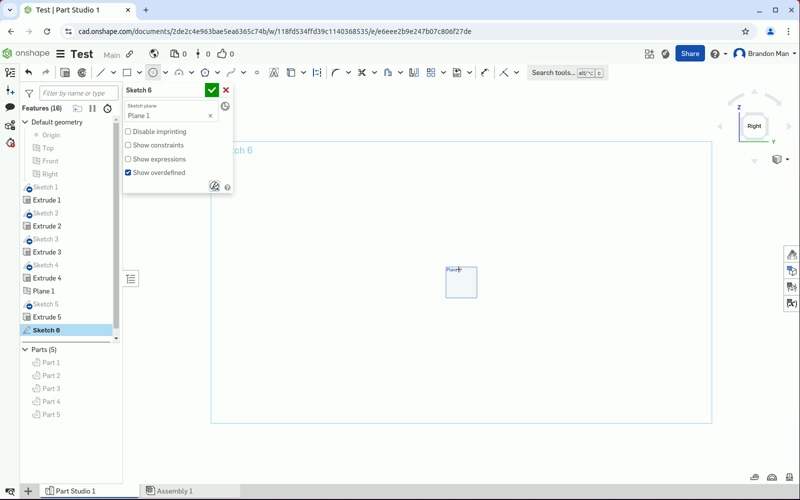
click(458, 268)
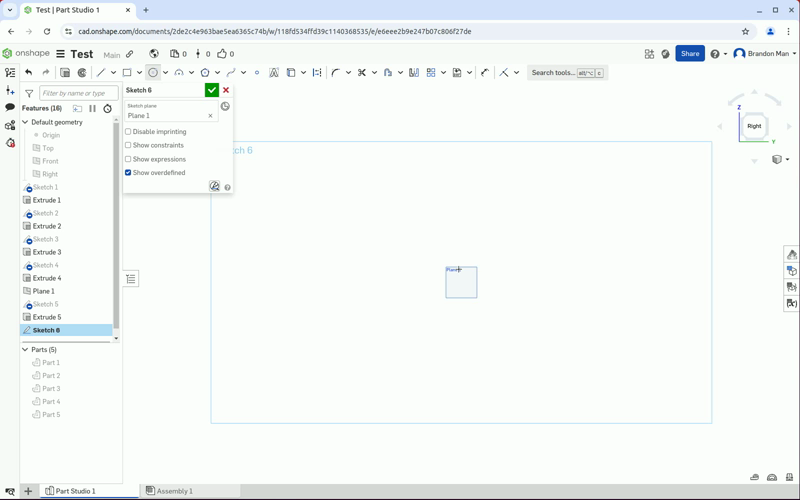
key_up(shift)
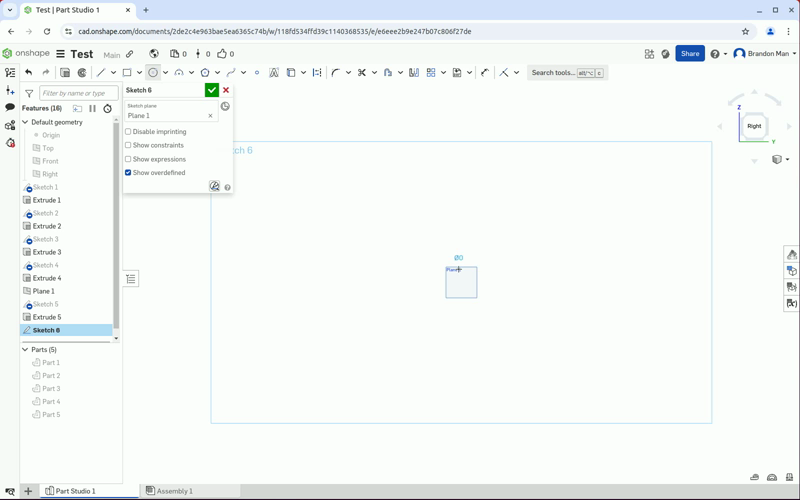
mouse_move(459, 268)
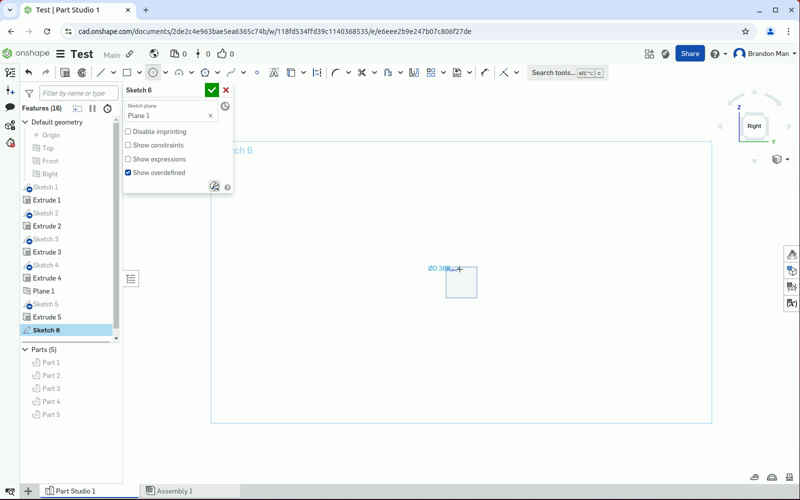
scroll(6)
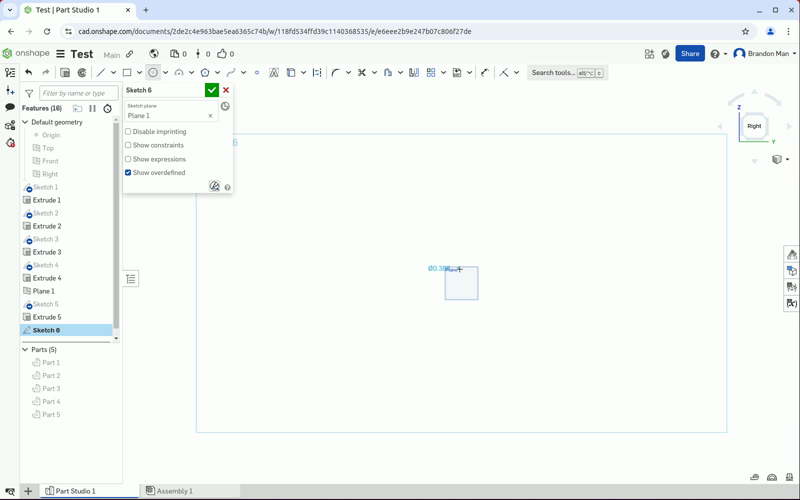
scroll(6)
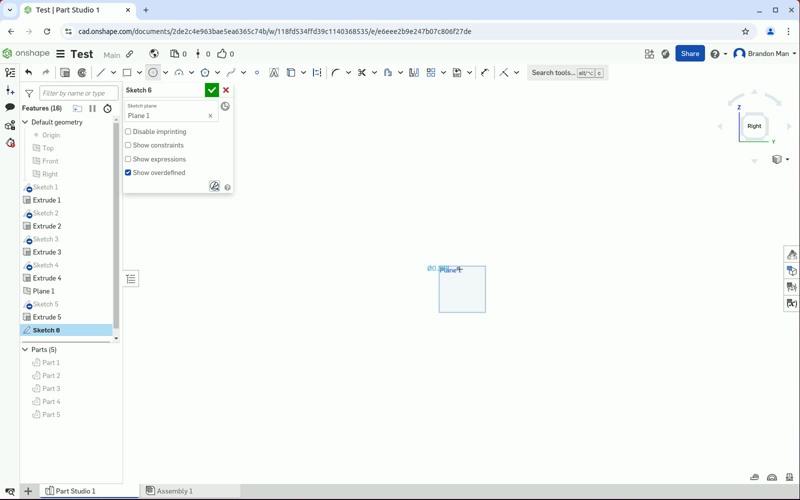
scroll(6)
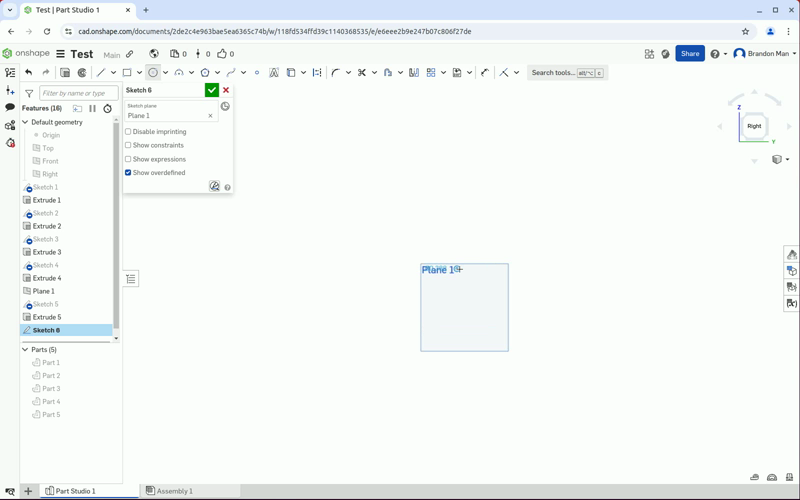
scroll(6)
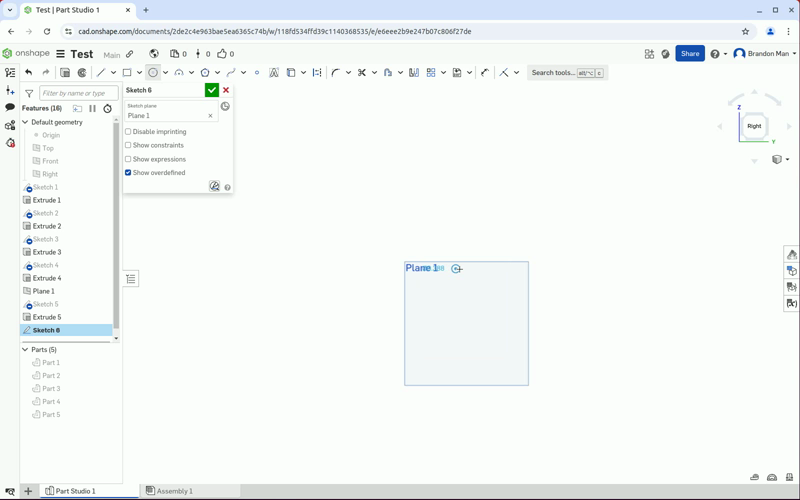
scroll(6)
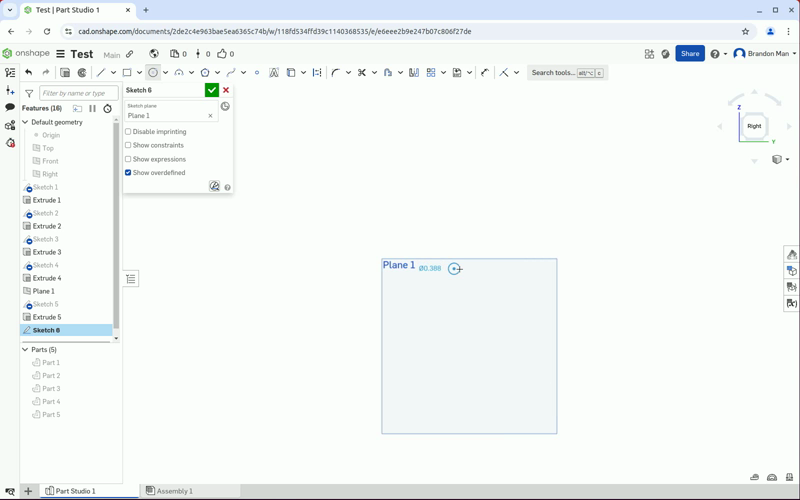
scroll(6)
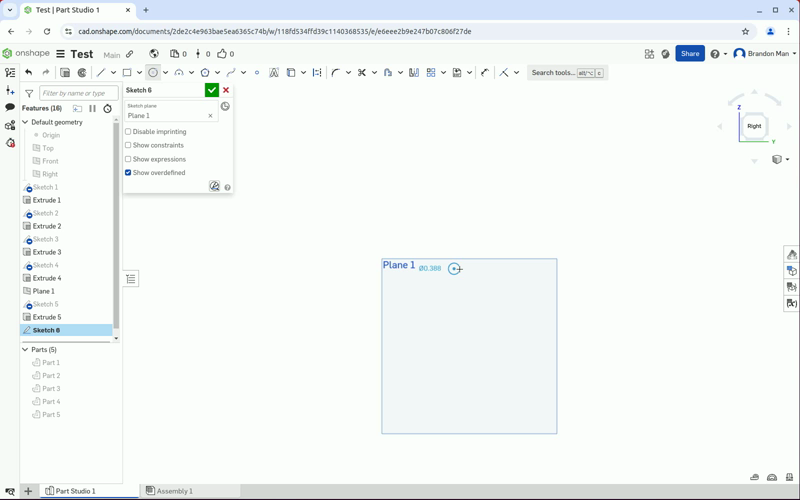
scroll(6)
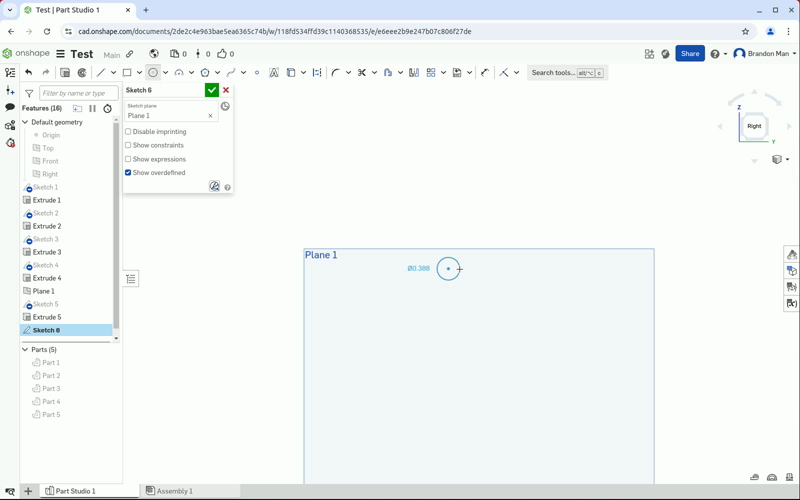
click(459, 268)
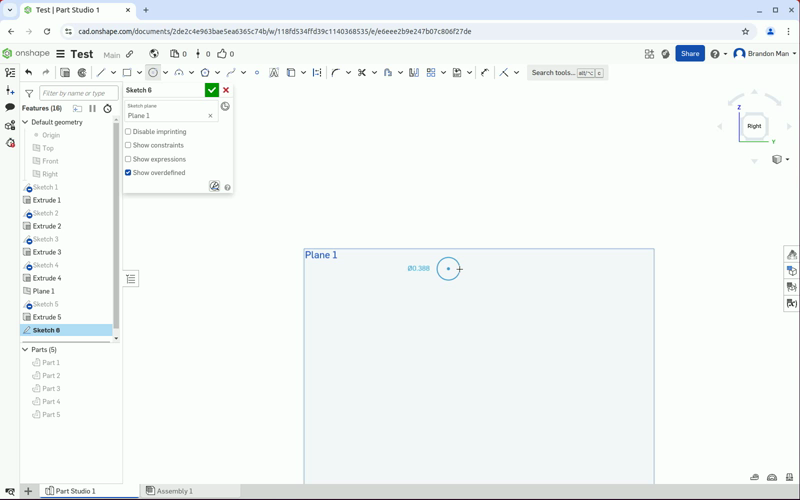
scroll(-6)
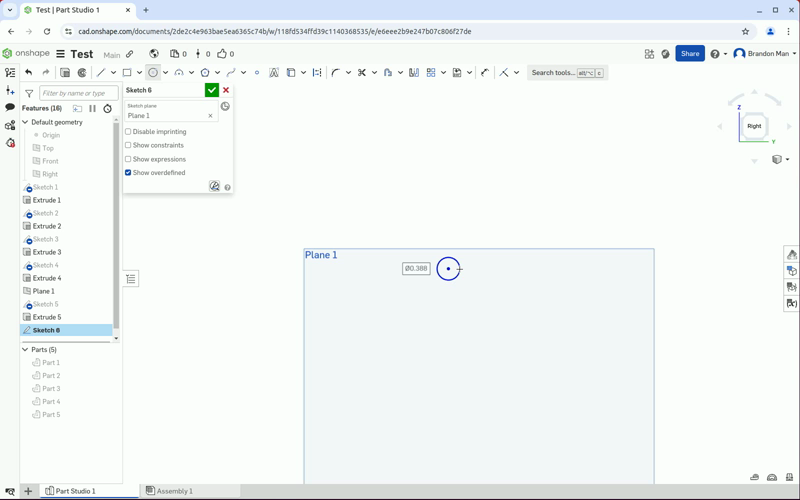
scroll(-6)
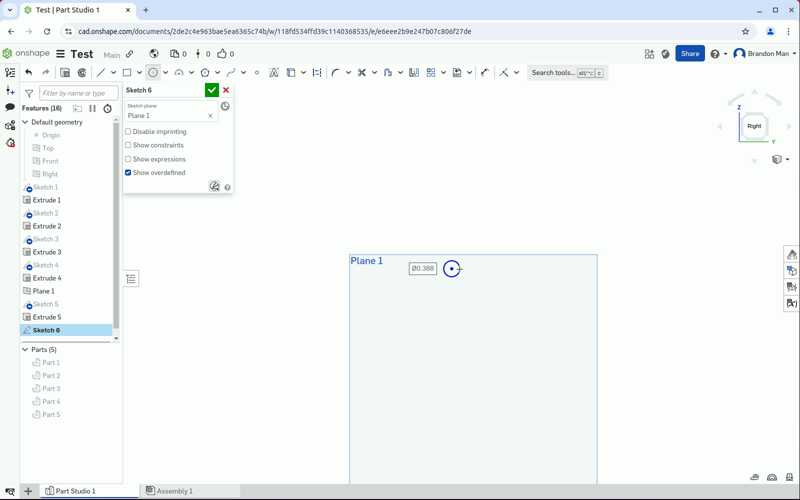
scroll(-6)
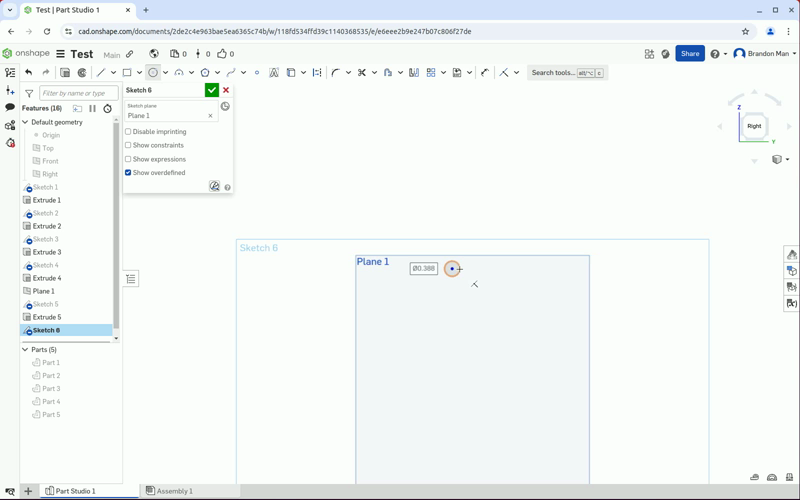
scroll(-6)
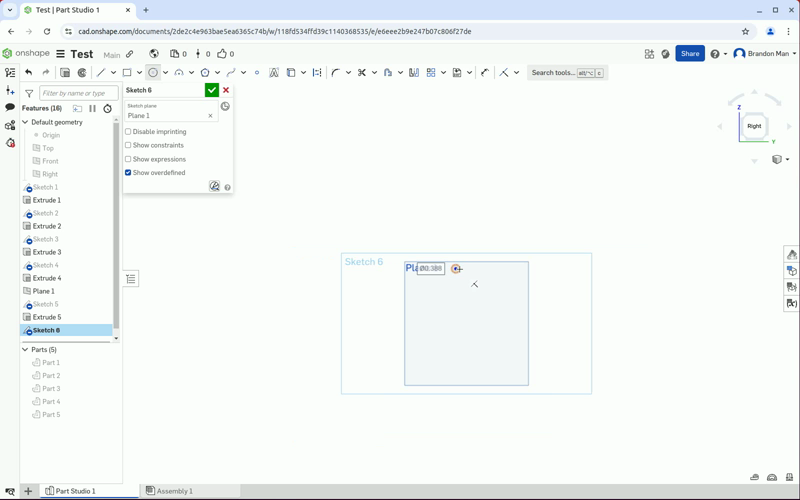
scroll(-6)
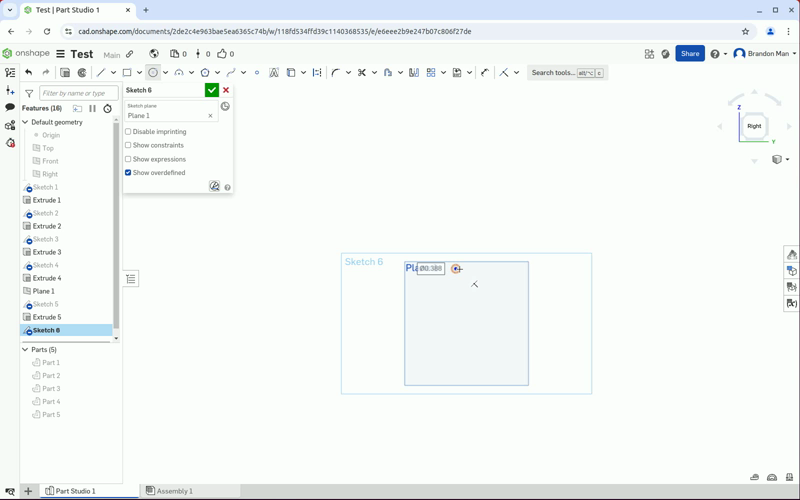
scroll(-6)
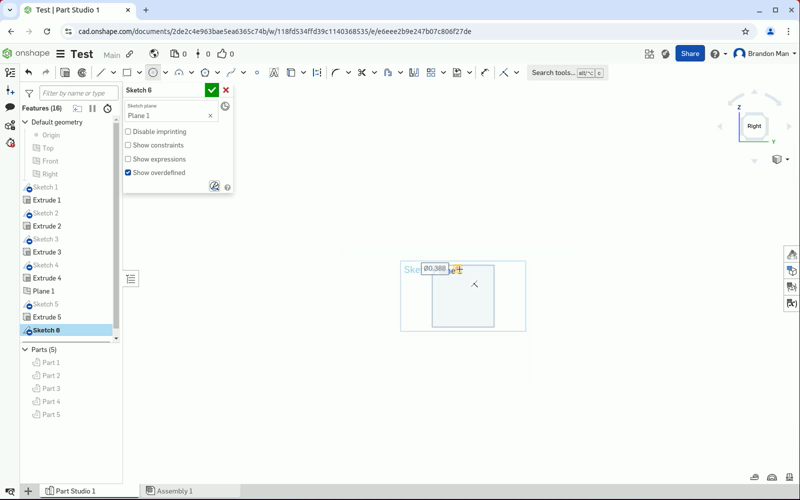
scroll(-6)
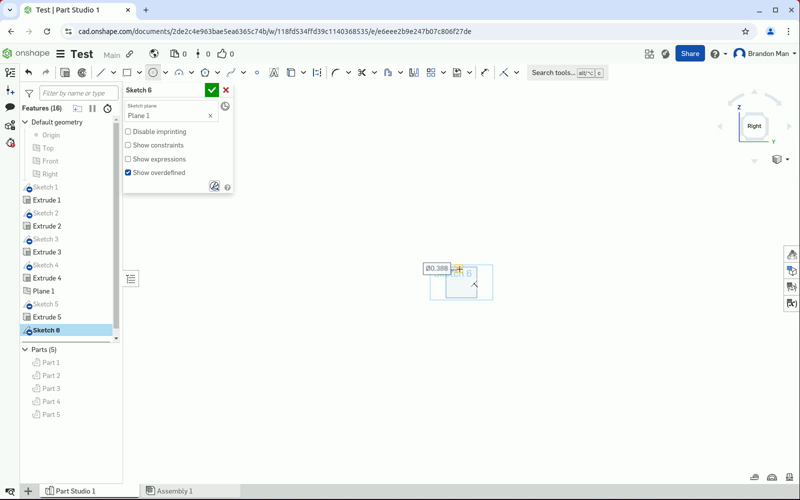
key(esc)
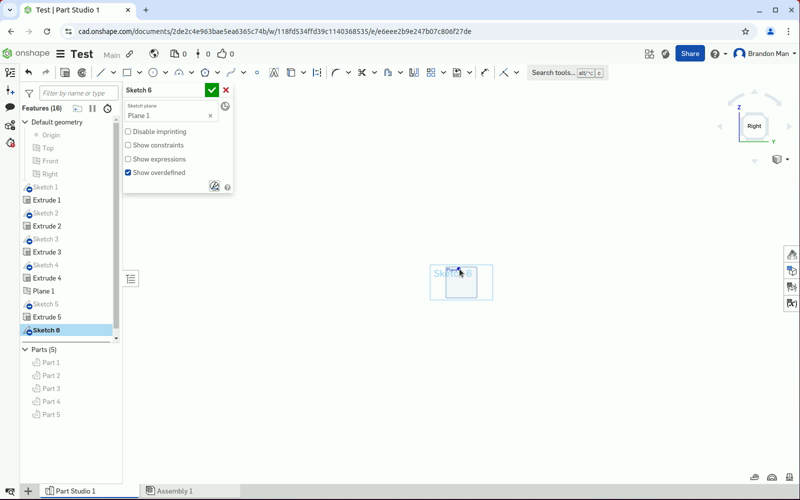
mouse_move(458, 268)
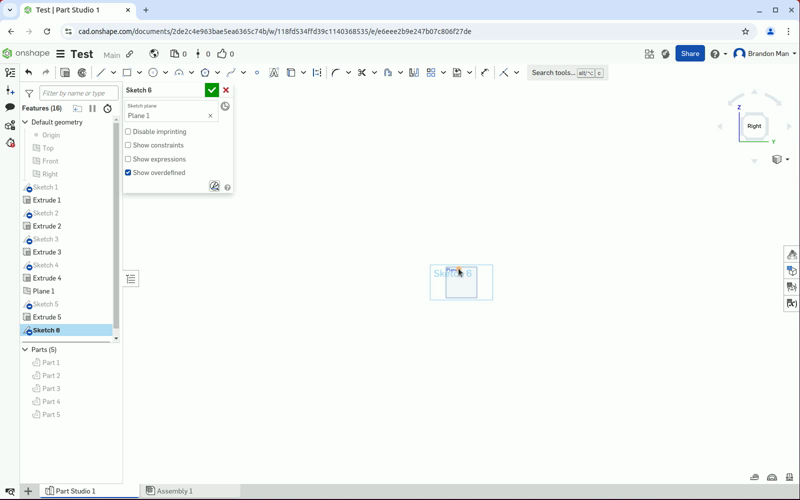
scroll(6)
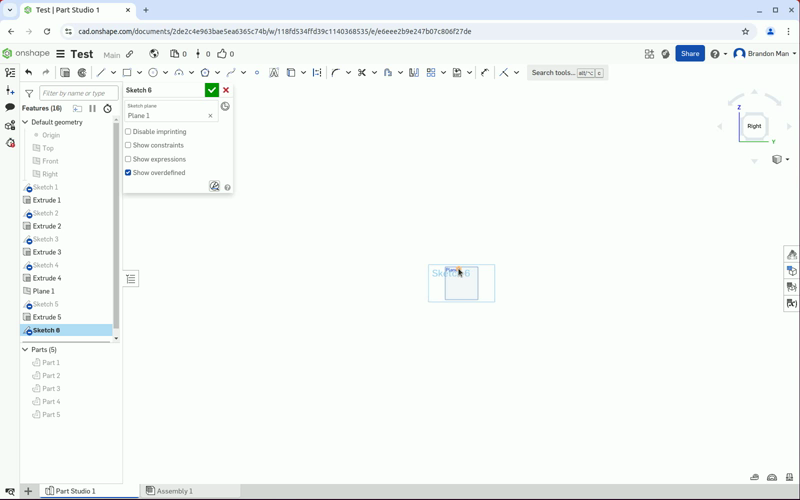
scroll(6)
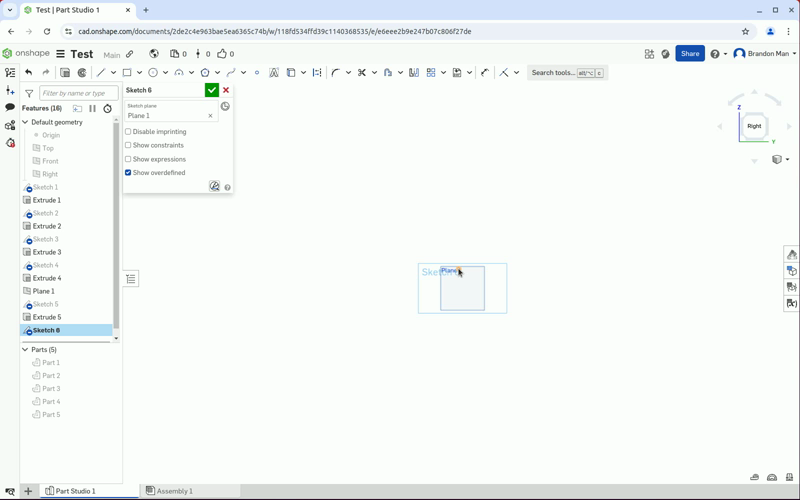
scroll(6)
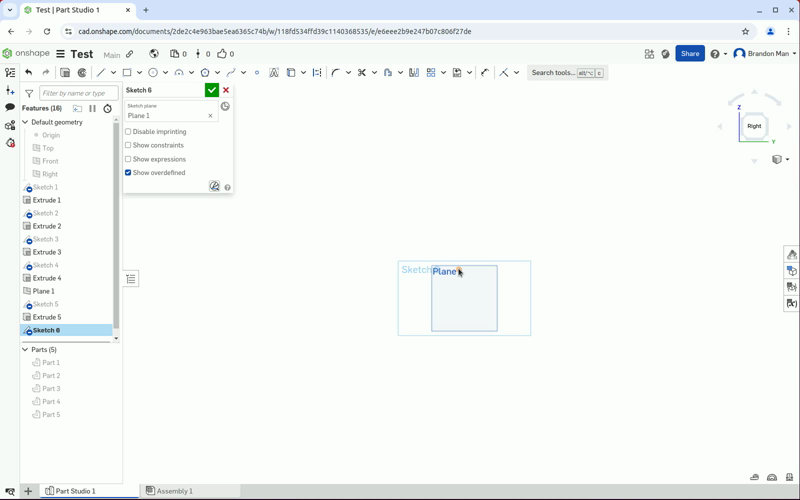
scroll(6)
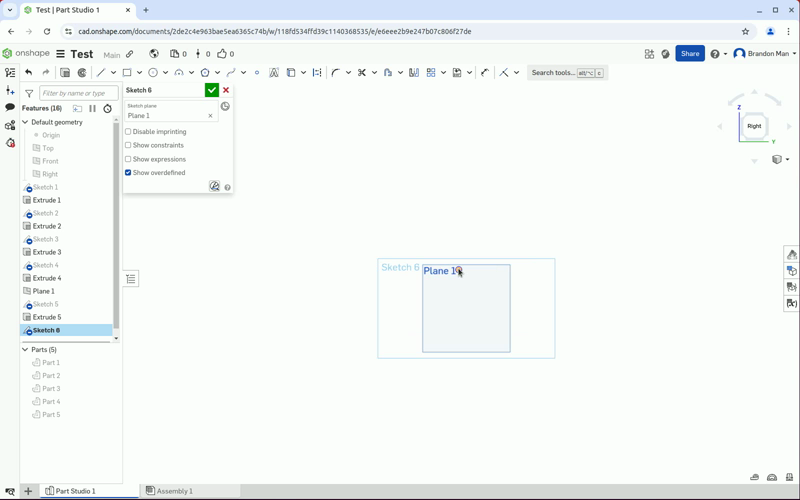
scroll(6)
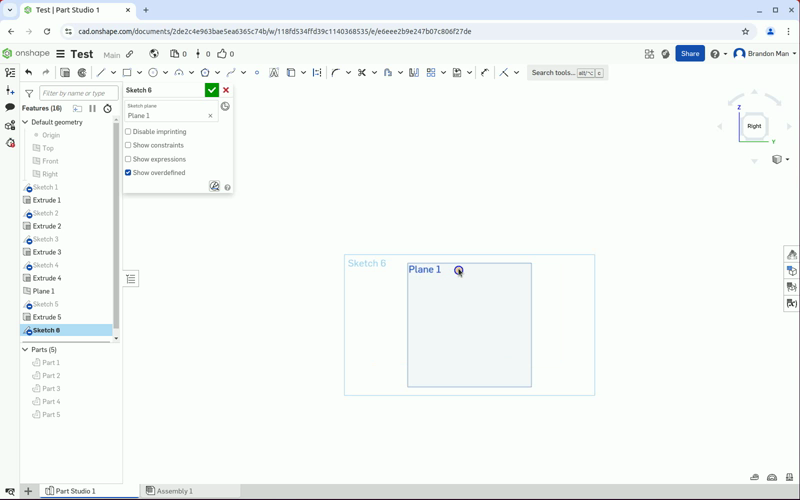
scroll(6)
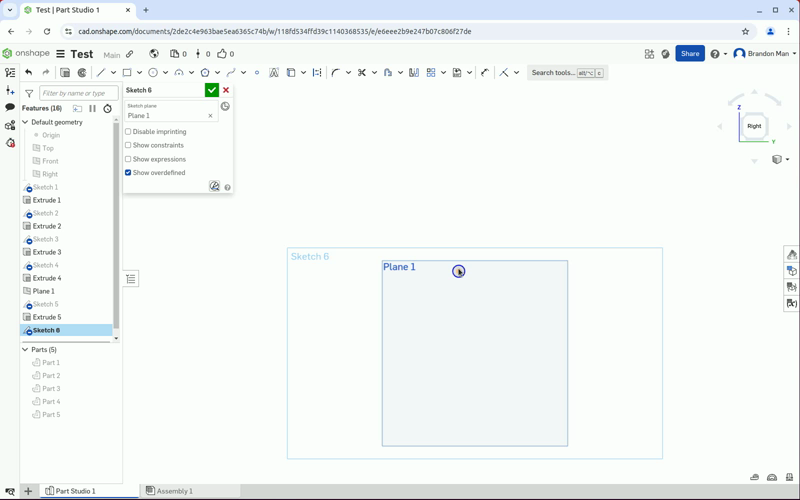
scroll(6)
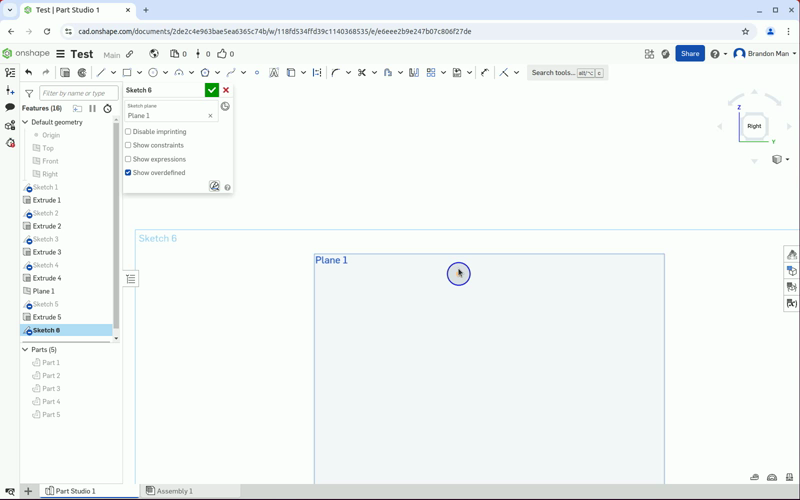
click(458, 268)
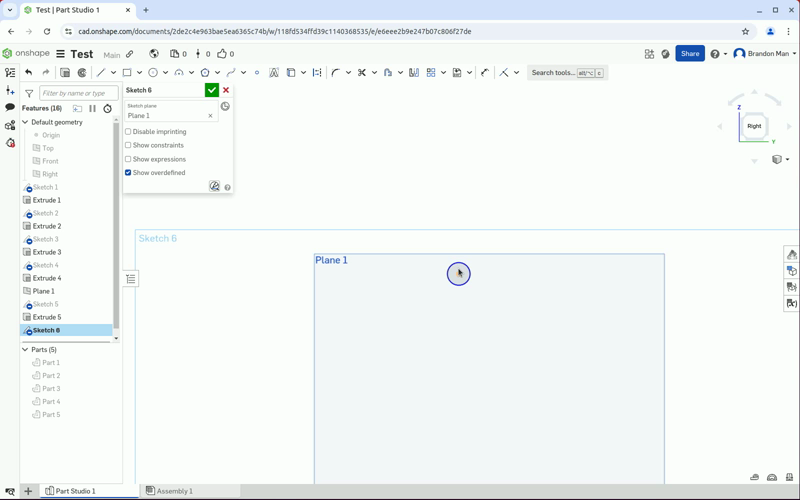
scroll(-6)
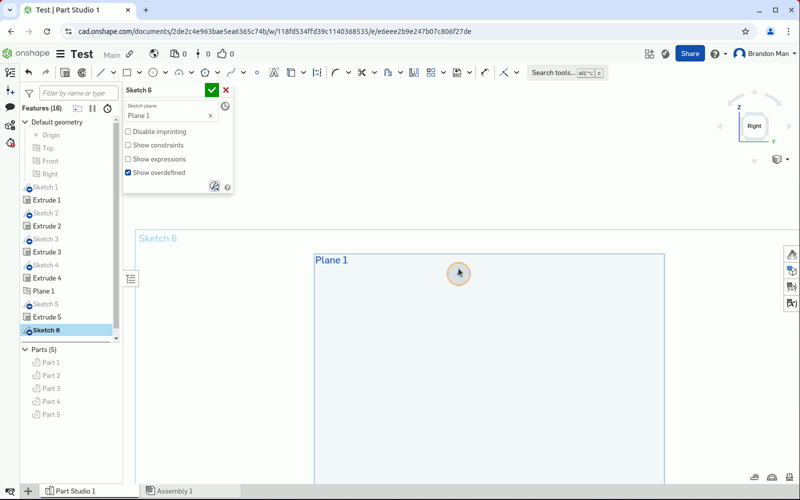
scroll(-6)
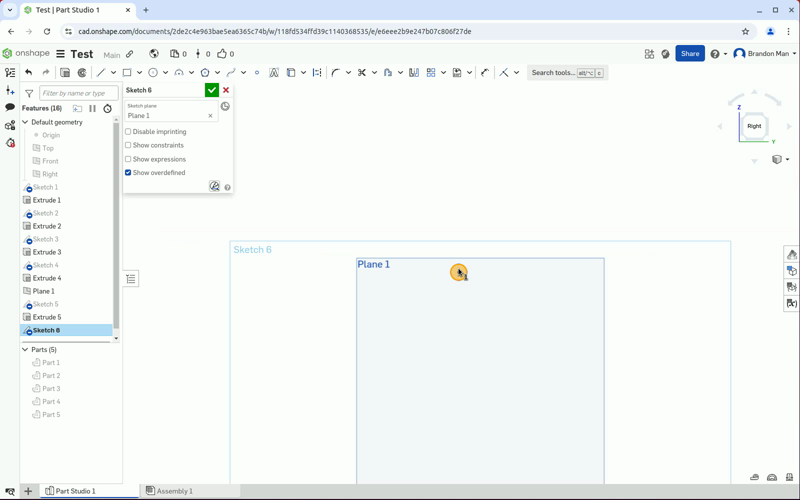
scroll(-6)
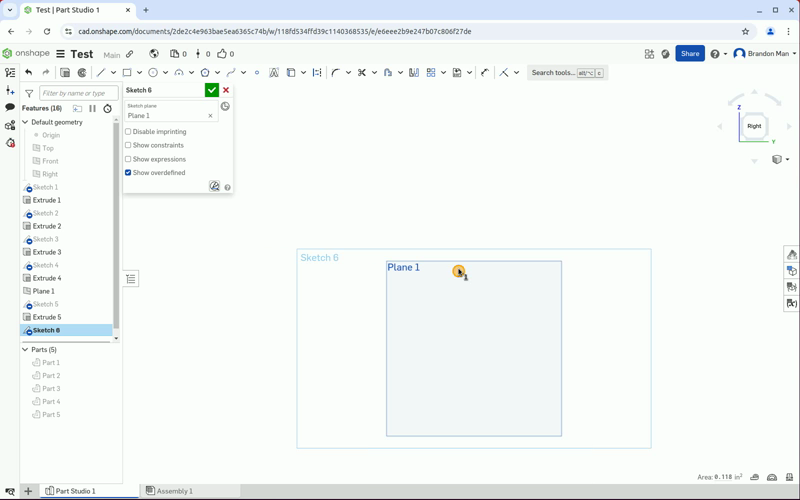
scroll(-6)
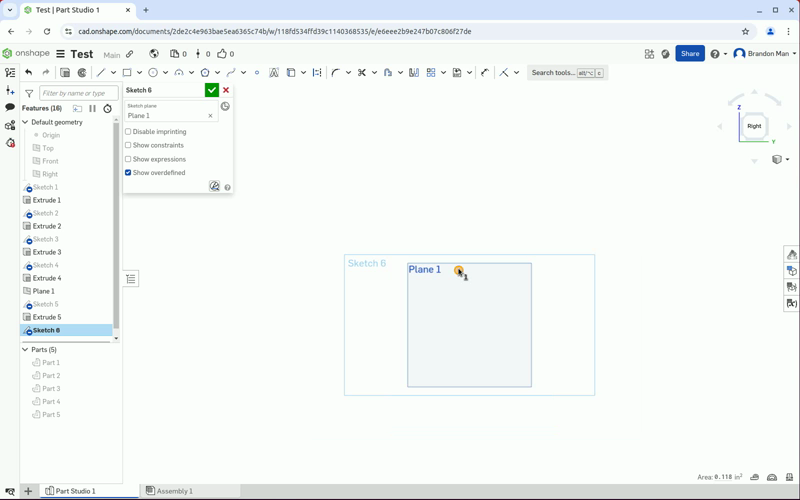
scroll(-6)
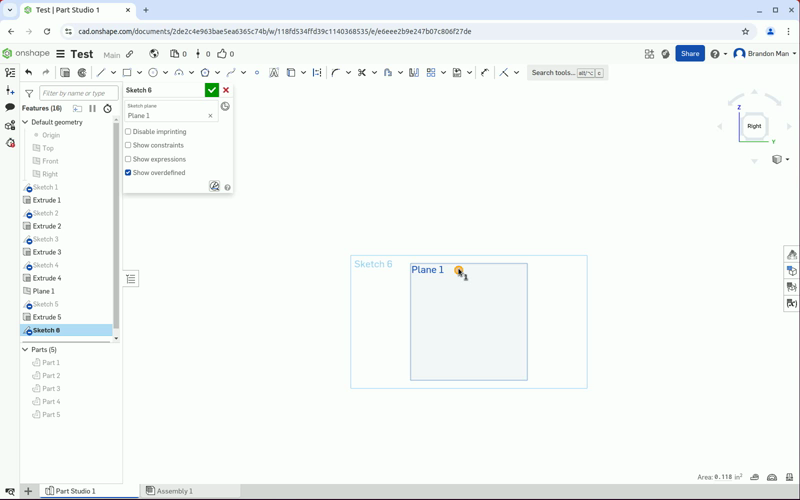
scroll(-6)
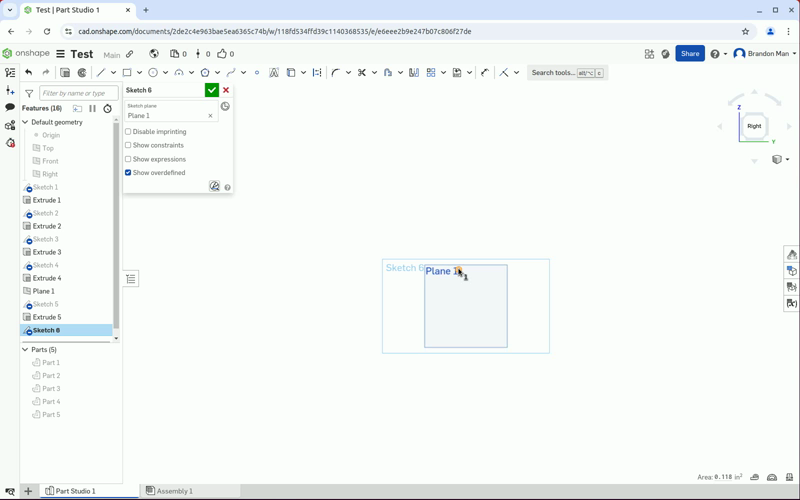
scroll(-6)
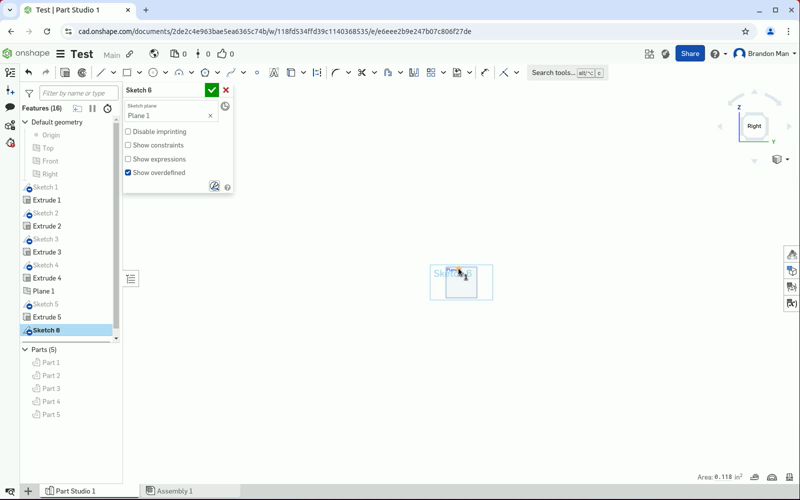
mouse_move(73, 352)
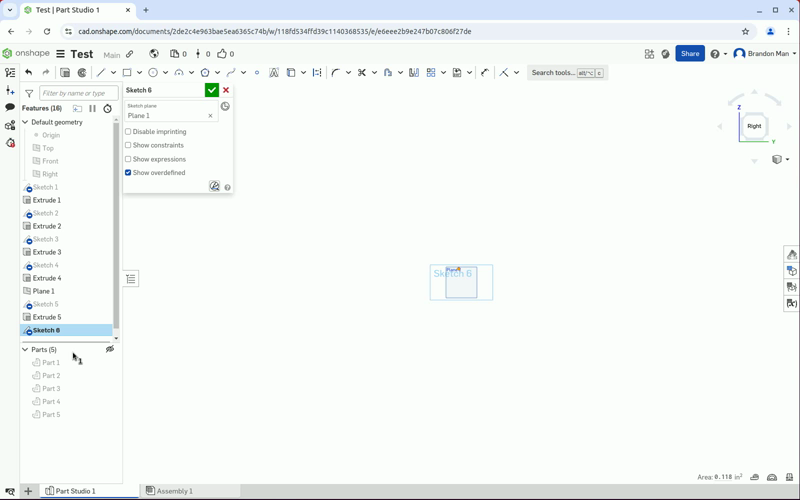
key(shift+y)
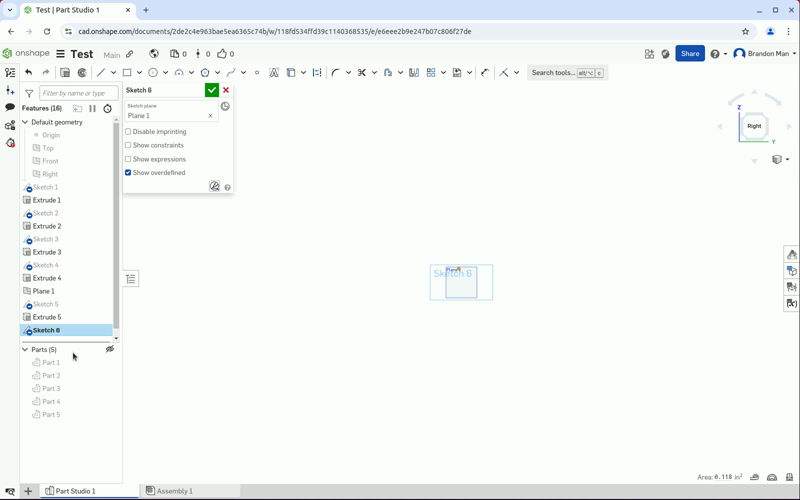
key(shift+e)
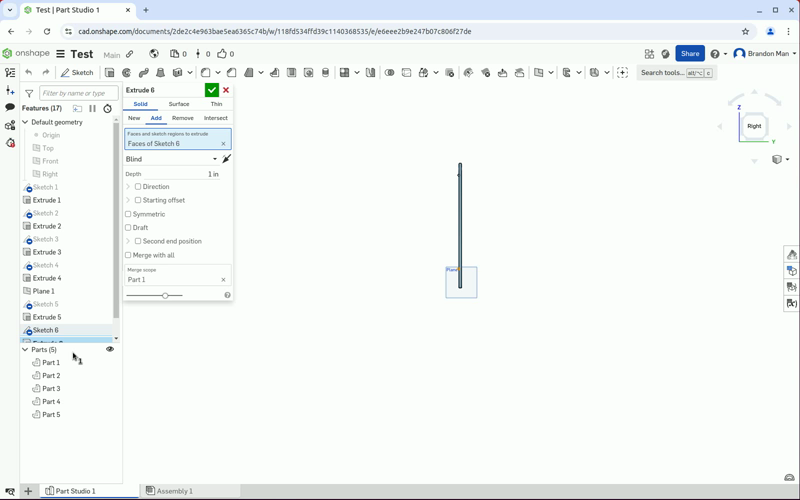
mouse_move(143, 106)
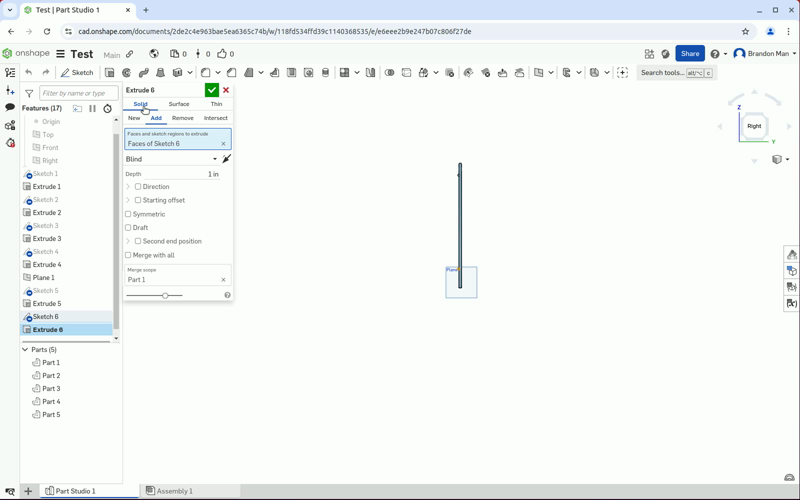
click(143, 106)
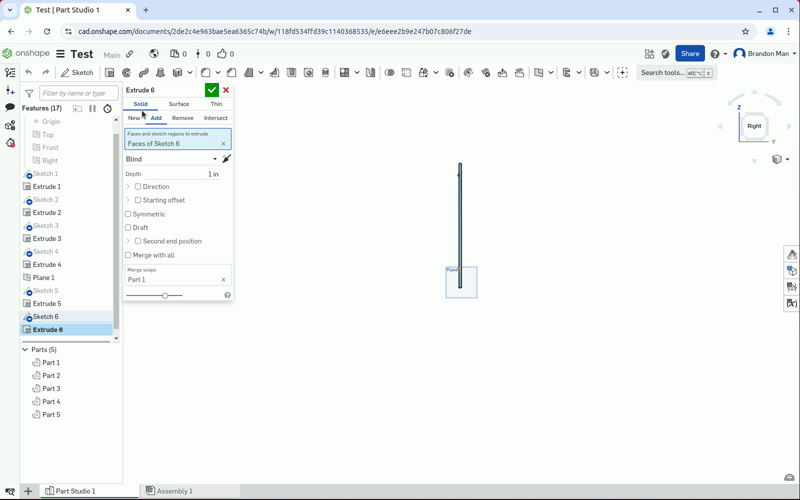
mouse_move(137, 120)
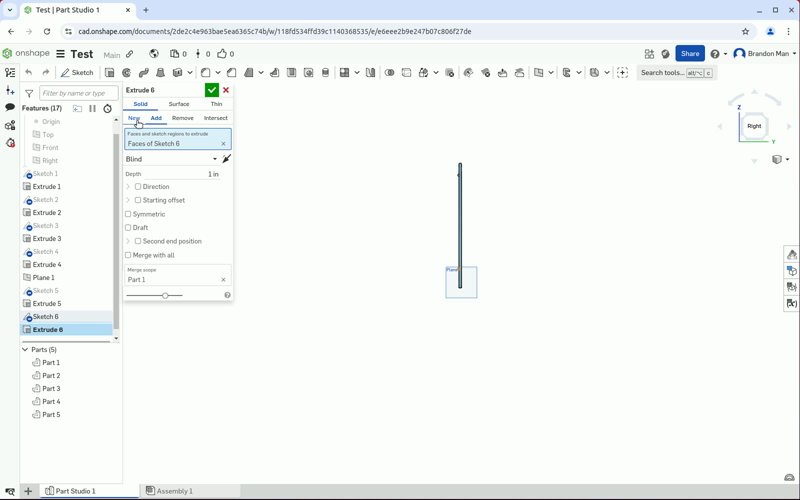
click(137, 120)
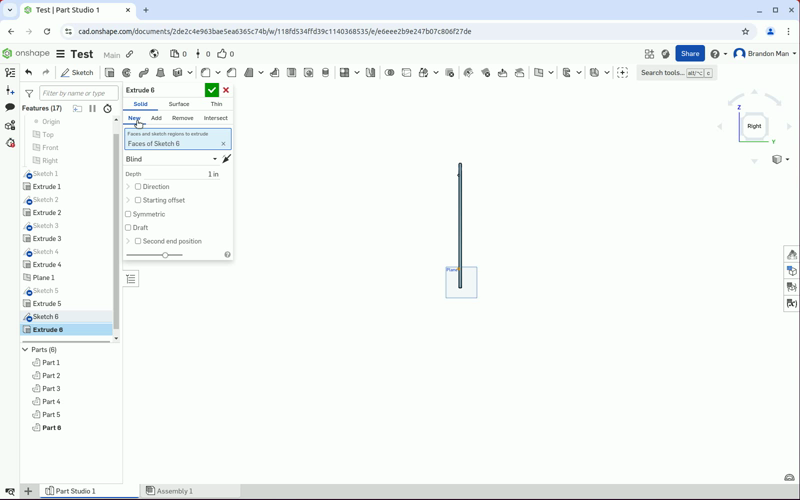
key(tab, 4)
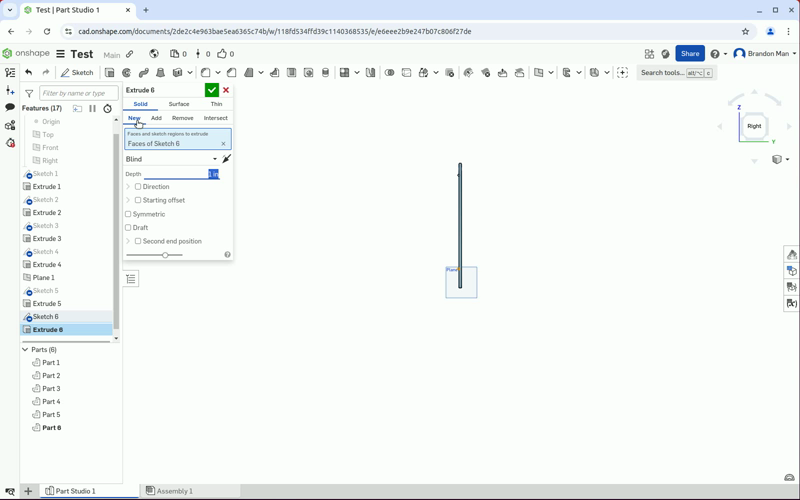
text(0.241)
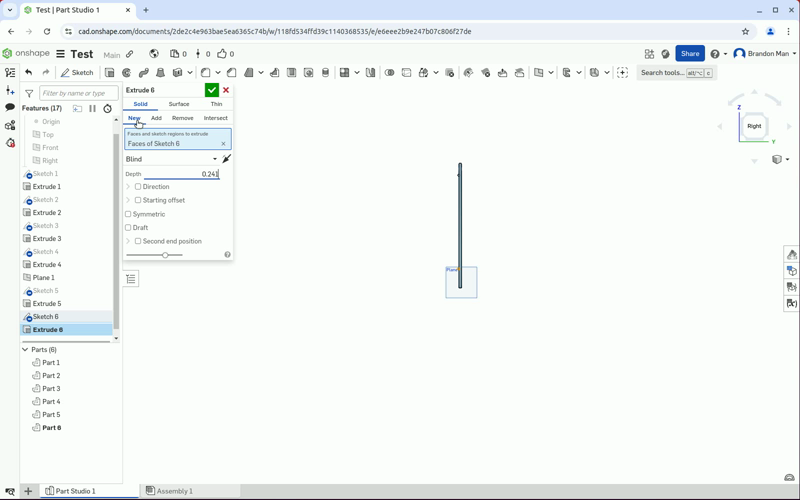
key(enter)
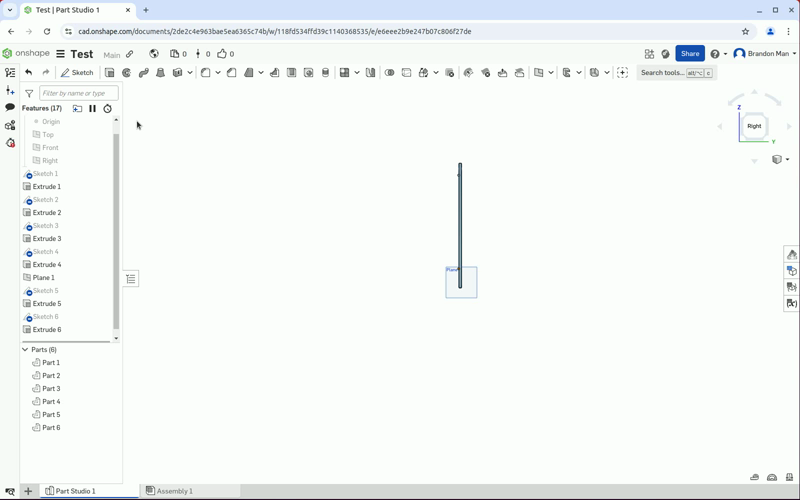
key(shift+h)
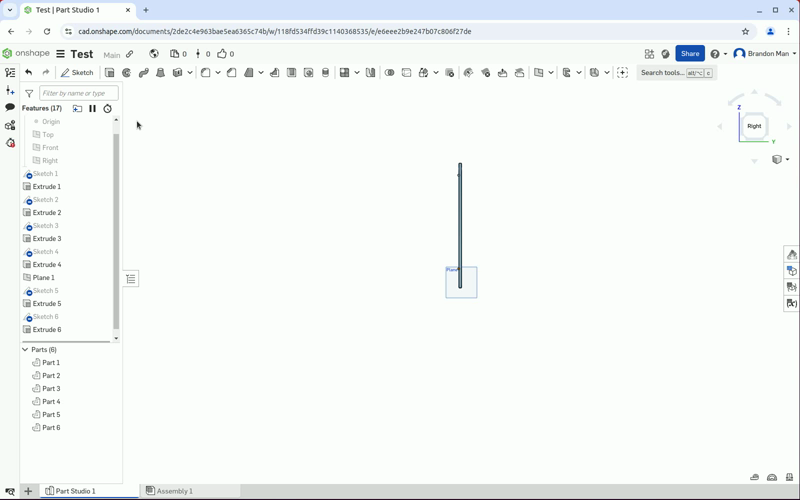
key(shift+h)
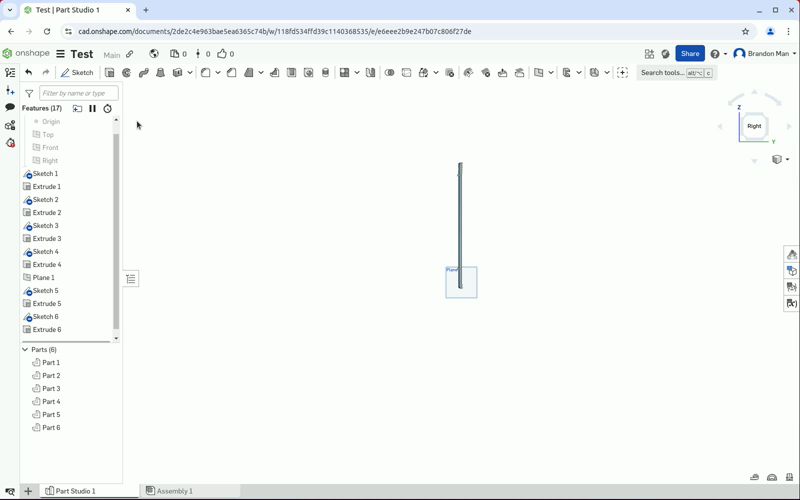
key(shift+7)
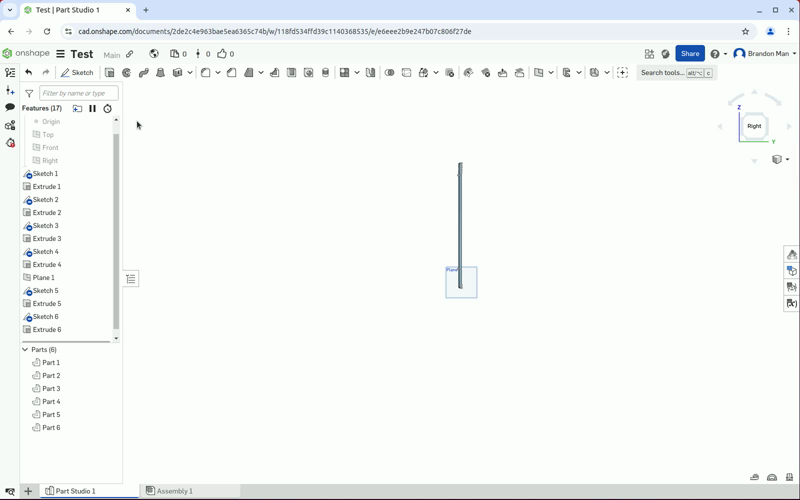
key(right, 2)
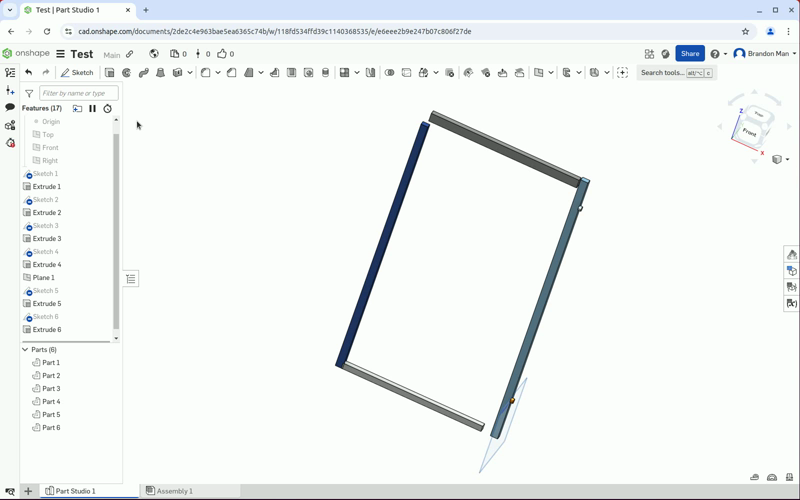
key(down, 2)
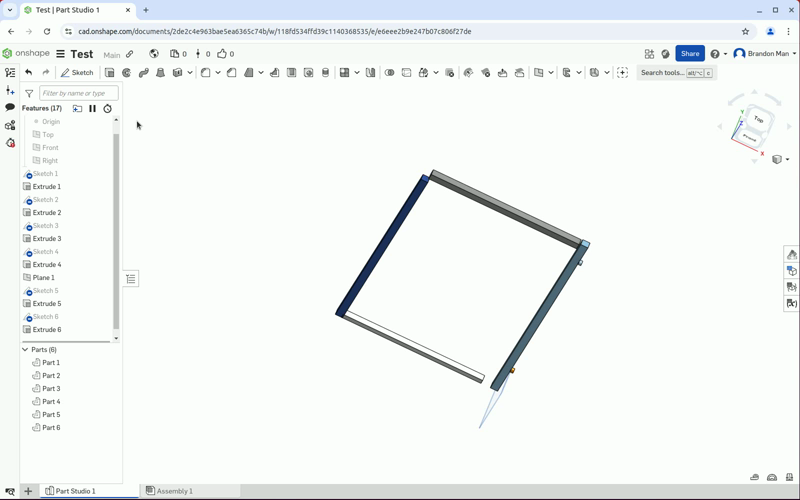
key(up, 2)
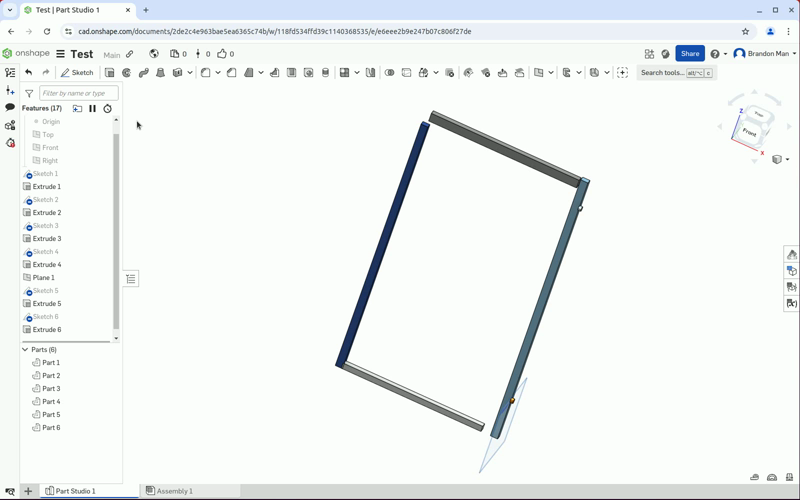
key(left, 2)
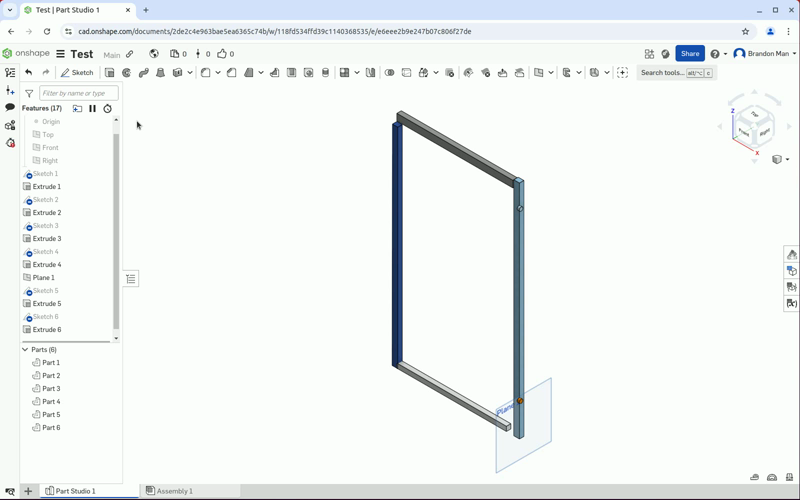
mouse_move(69, 176)
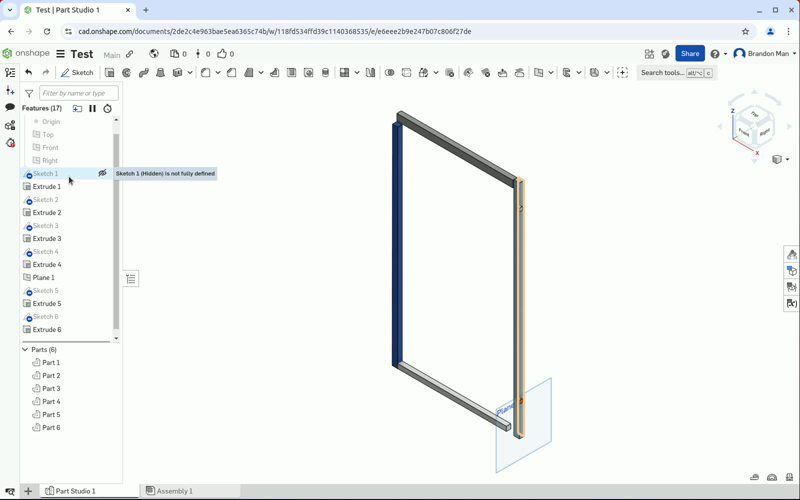
click(69, 176)